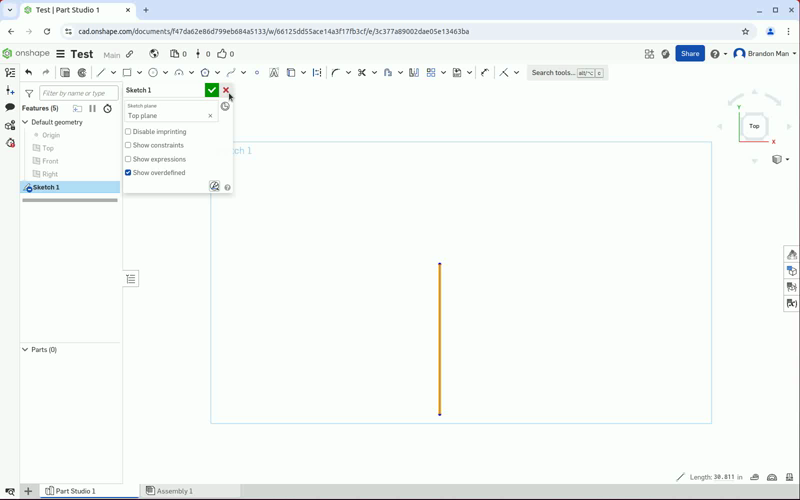
key(shift+h)
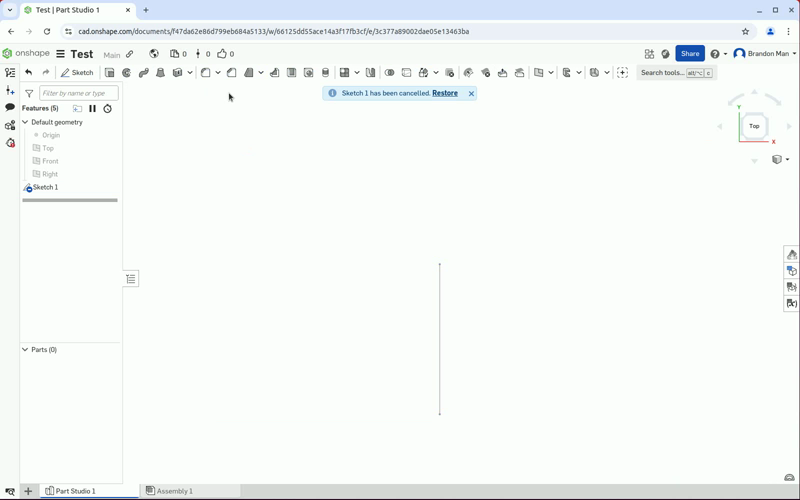
key(shift+s)
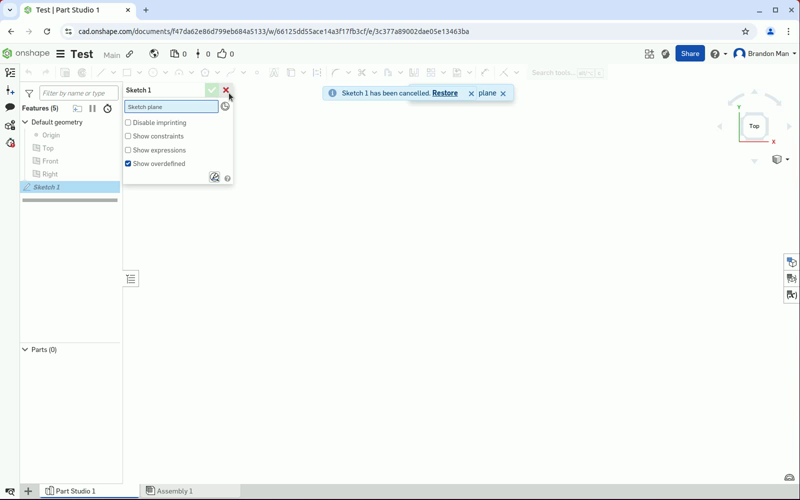
mouse_move(73, 150)
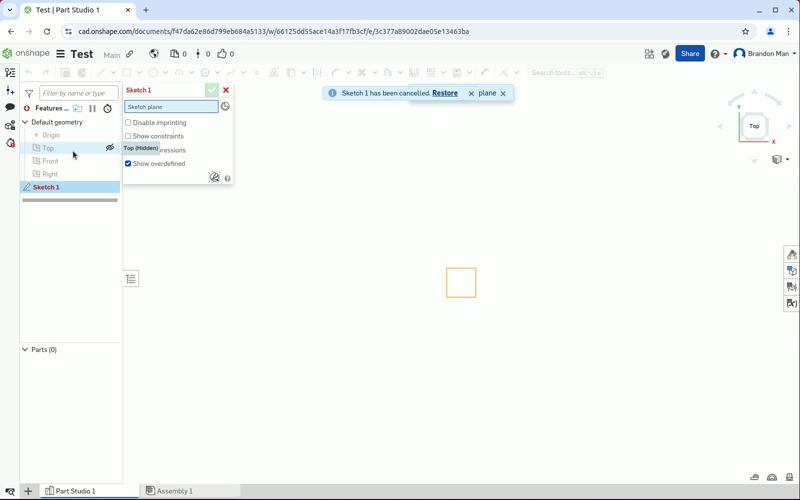
click(73, 150)
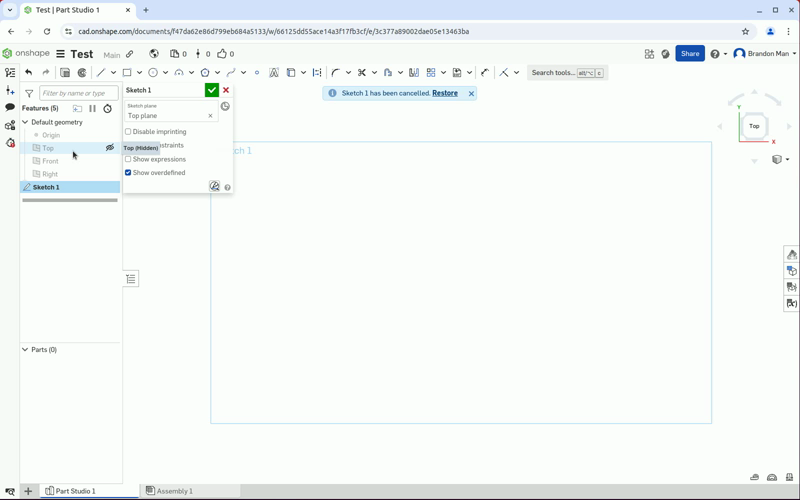
mouse_move(73, 352)
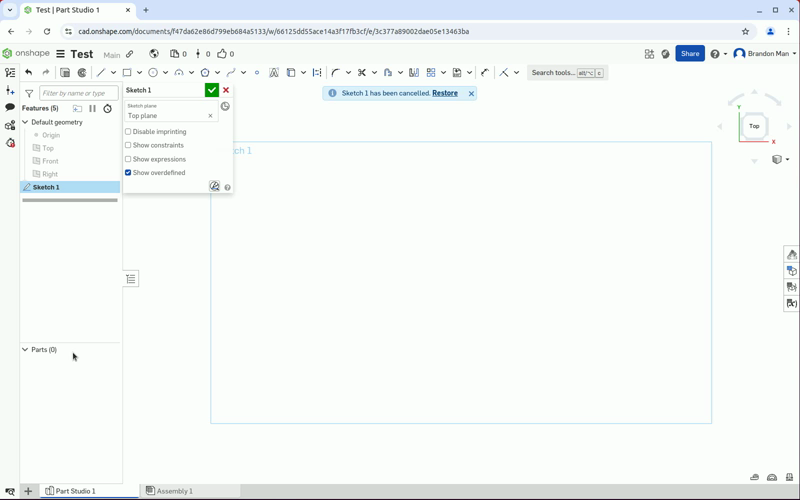
key(y)
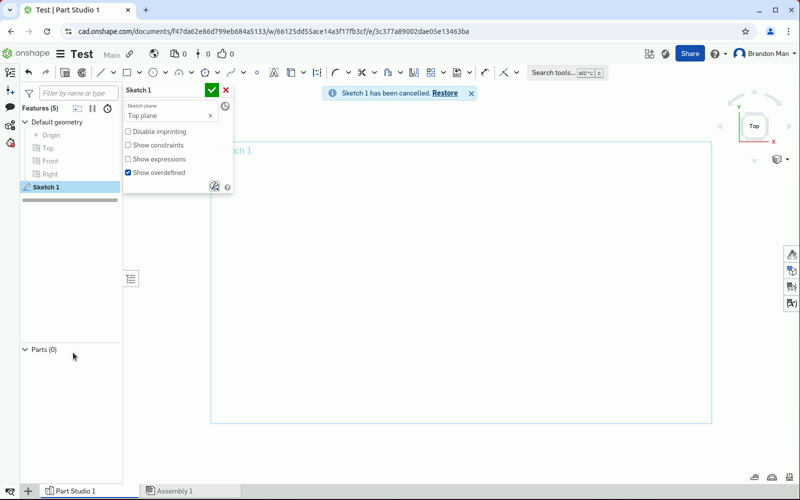
key(l)
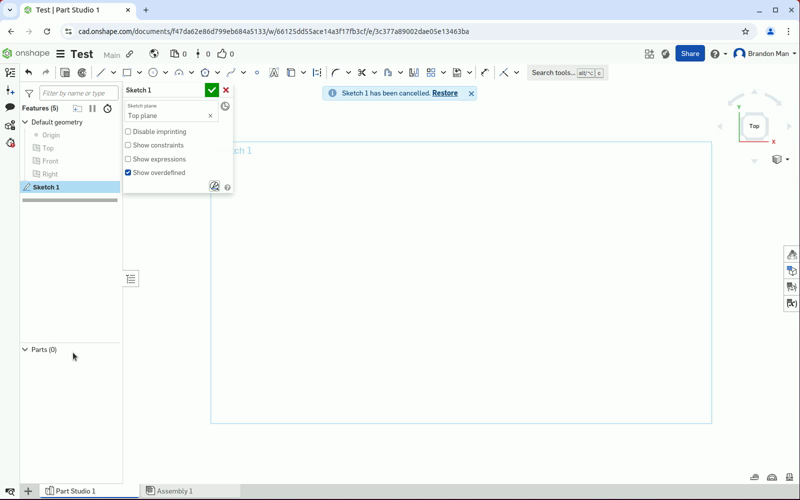
key_down(shift)
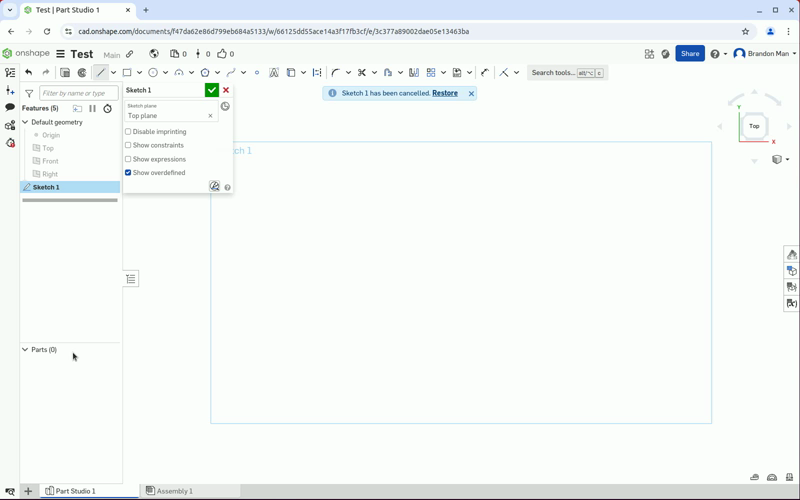
mouse_move(351, 335)
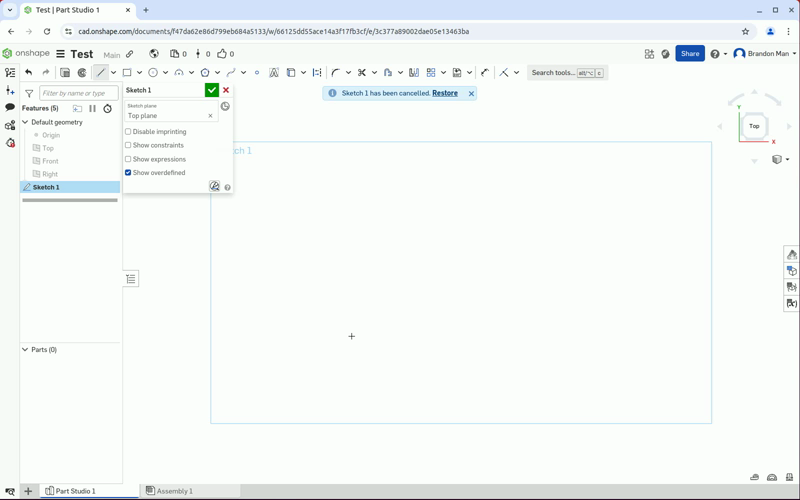
click(351, 335)
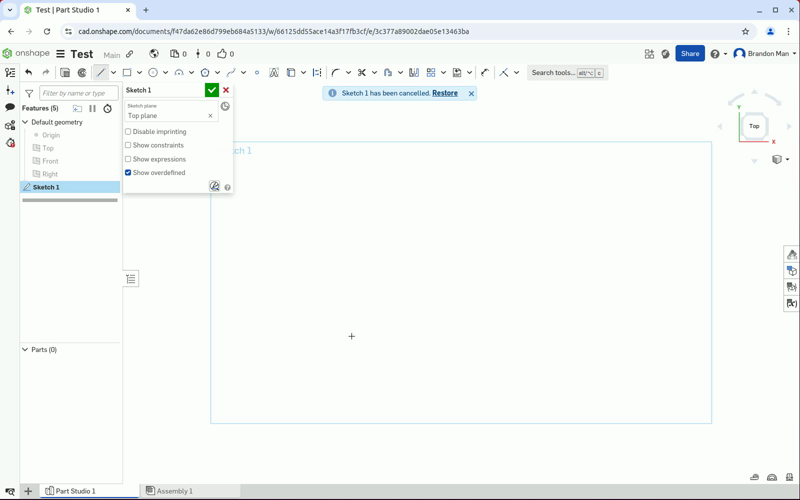
key_up(shift)
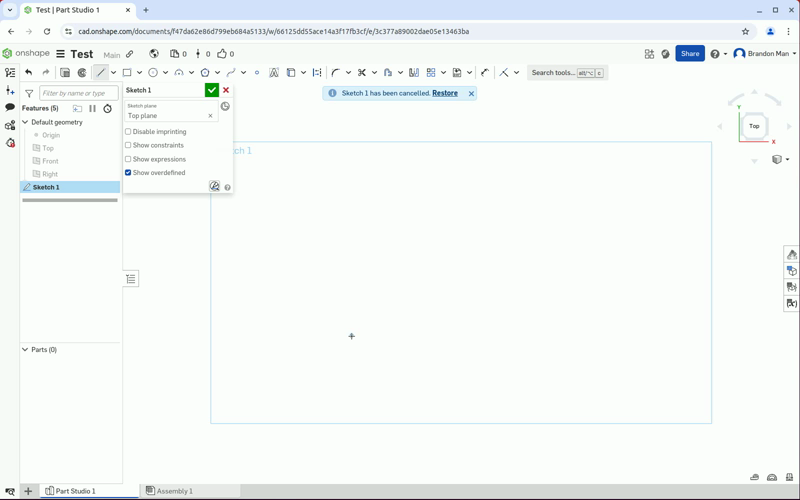
key_down(shift)
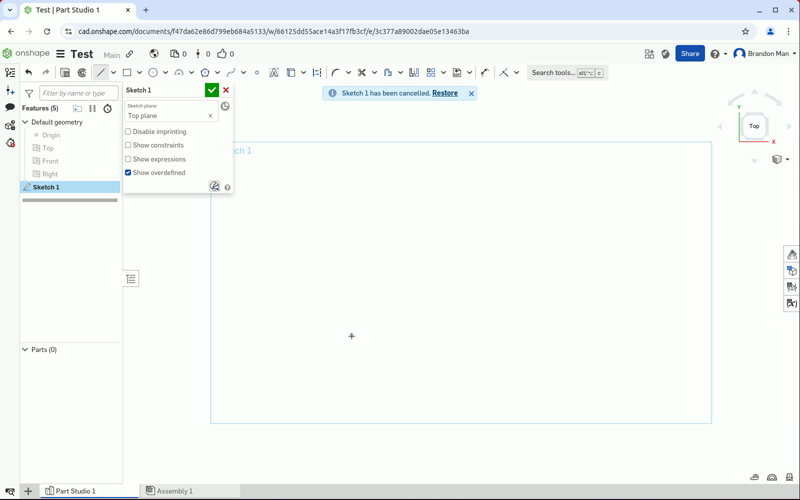
mouse_move(569, 335)
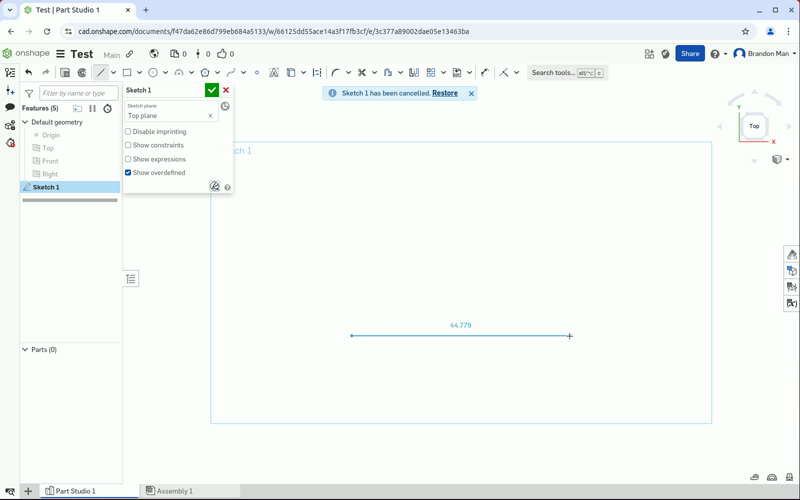
click(569, 335)
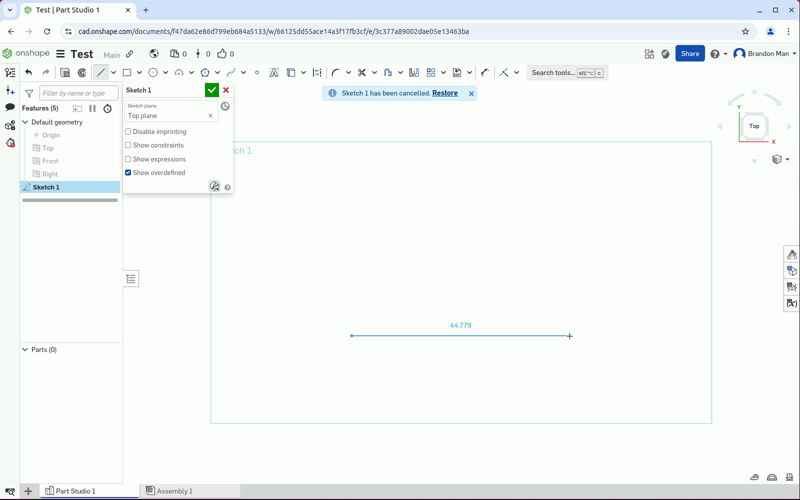
key_up(shift)
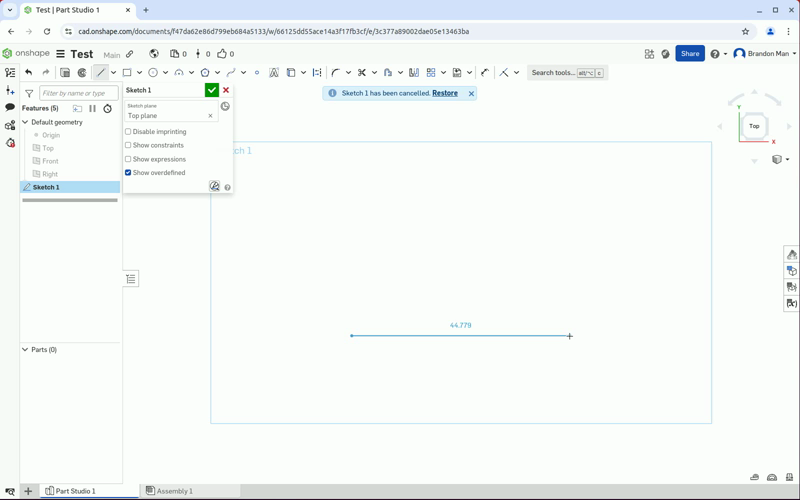
key_down(shift)
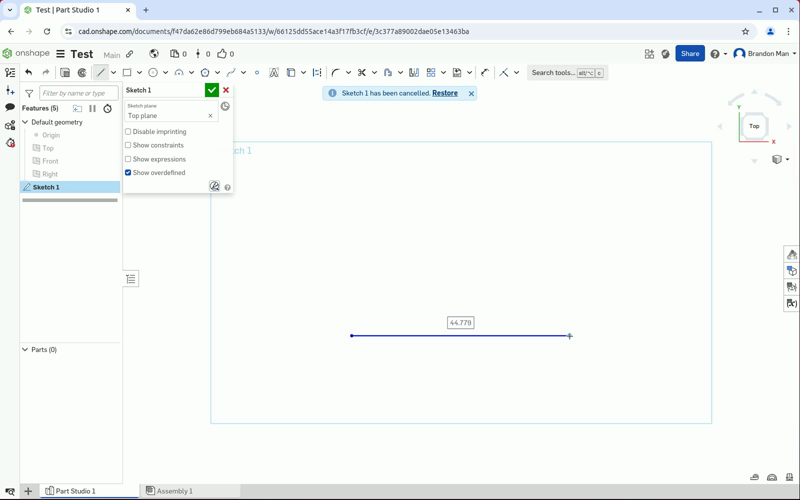
mouse_move(569, 230)
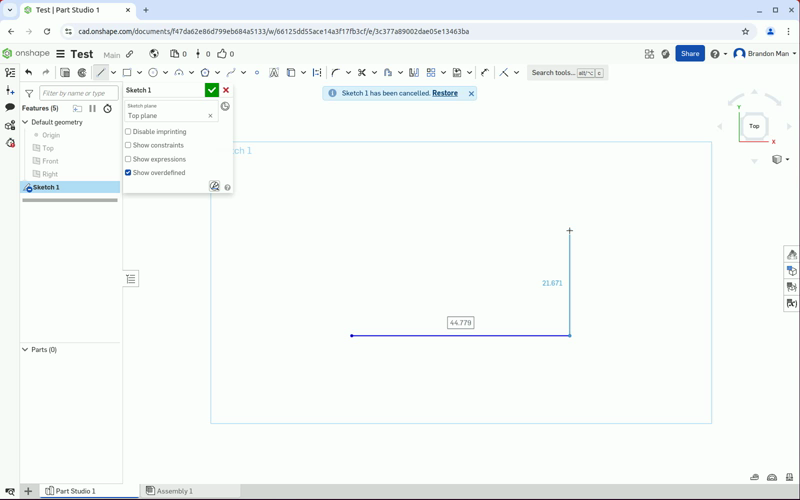
click(569, 230)
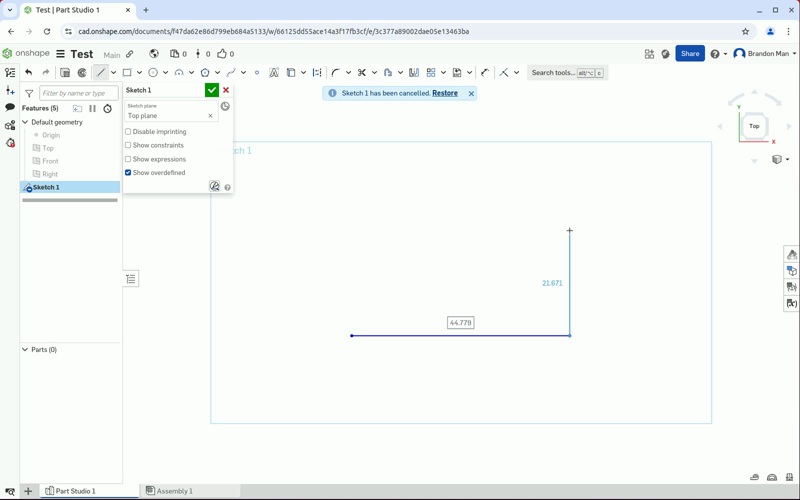
key_up(shift)
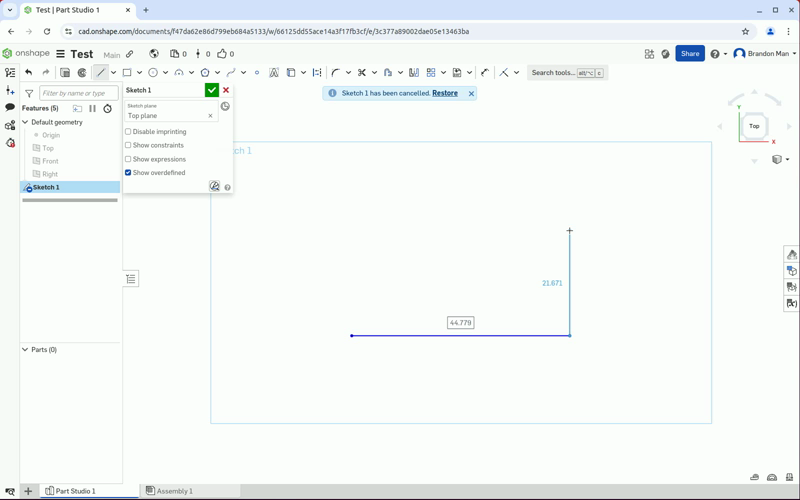
key_down(shift)
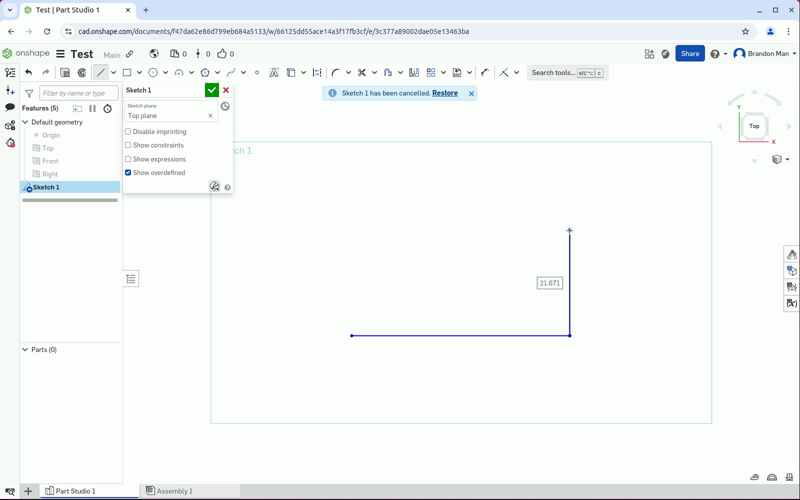
mouse_move(351, 230)
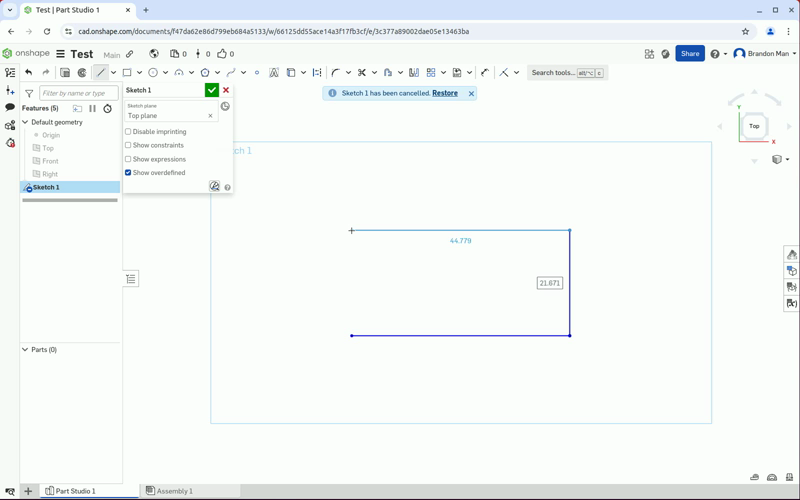
click(351, 230)
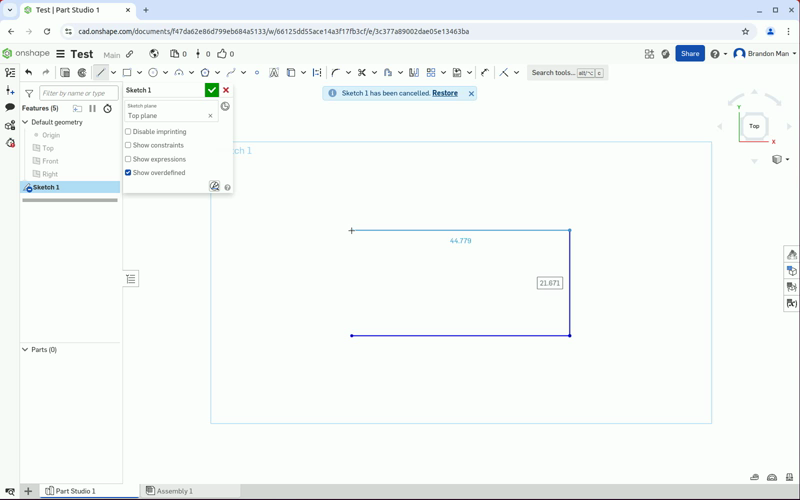
key_up(shift)
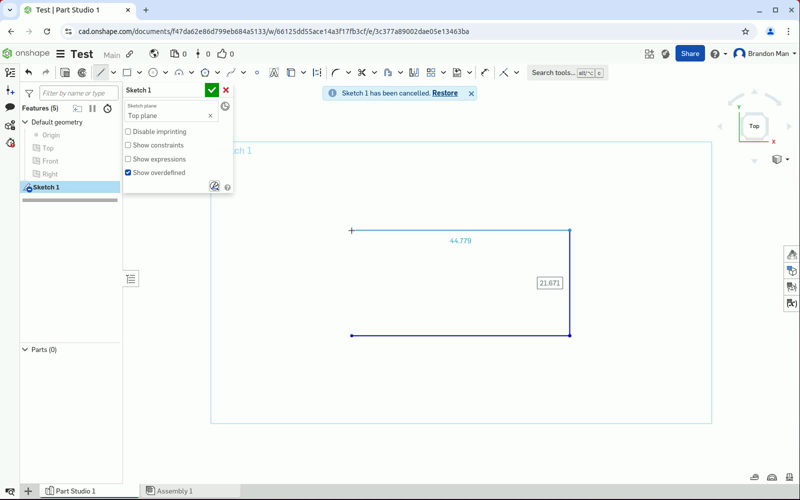
key_down(shift)
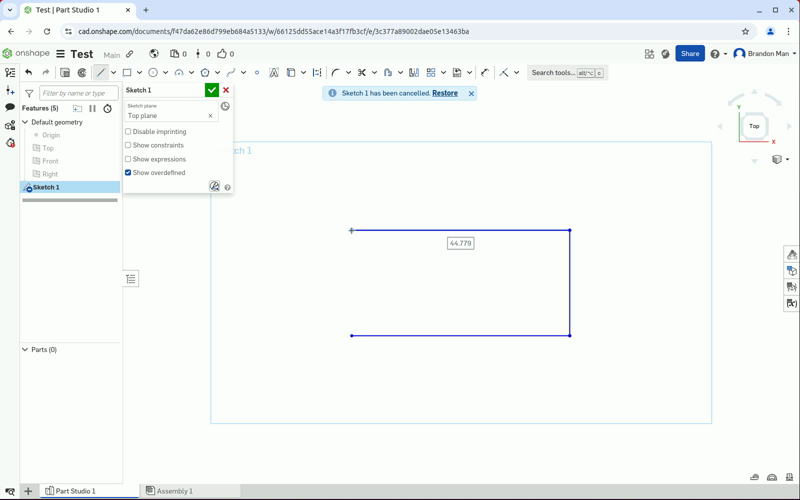
mouse_move(351, 335)
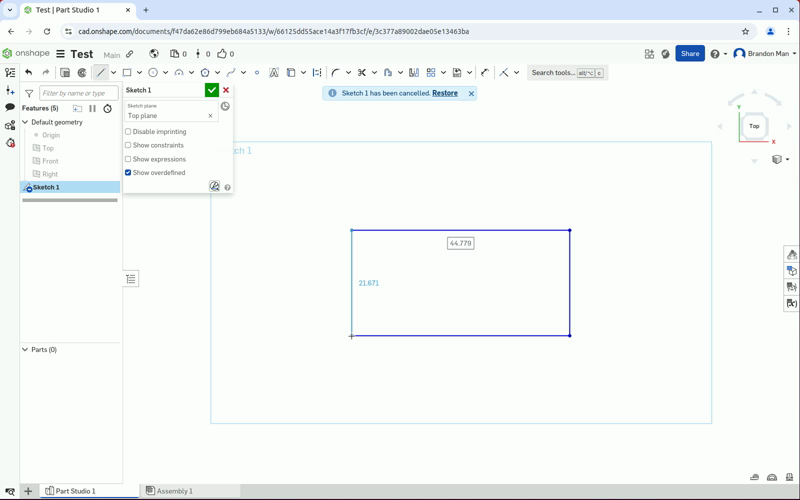
key_up(shift)
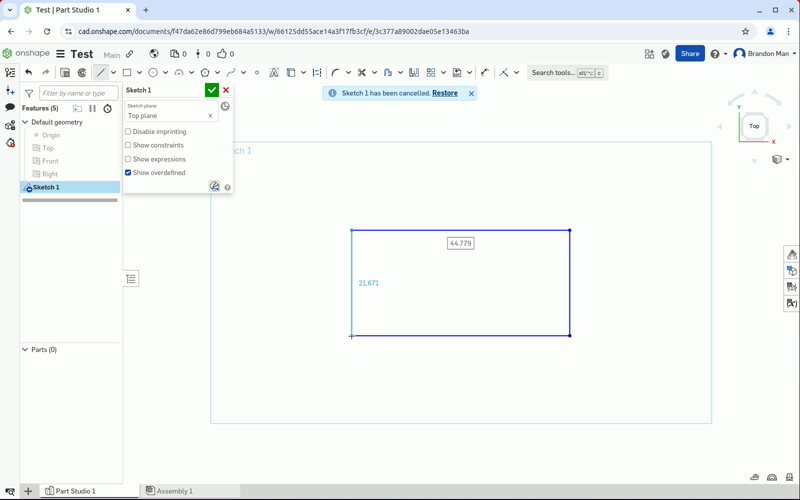
click(351, 335)
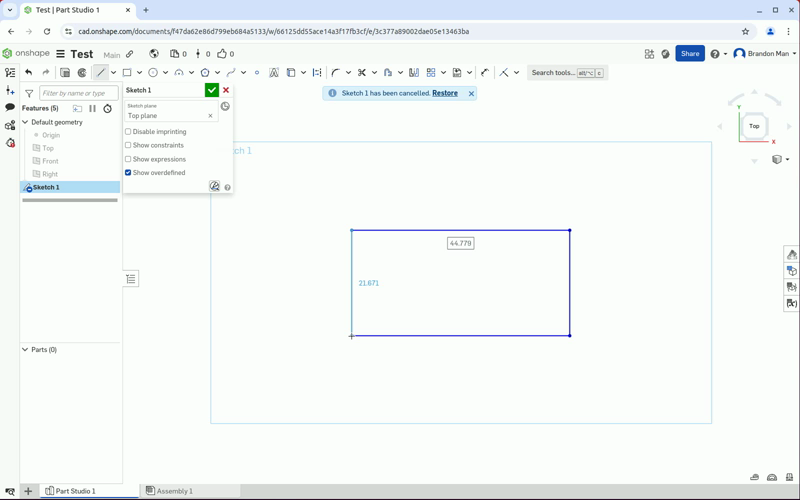
key(esc)
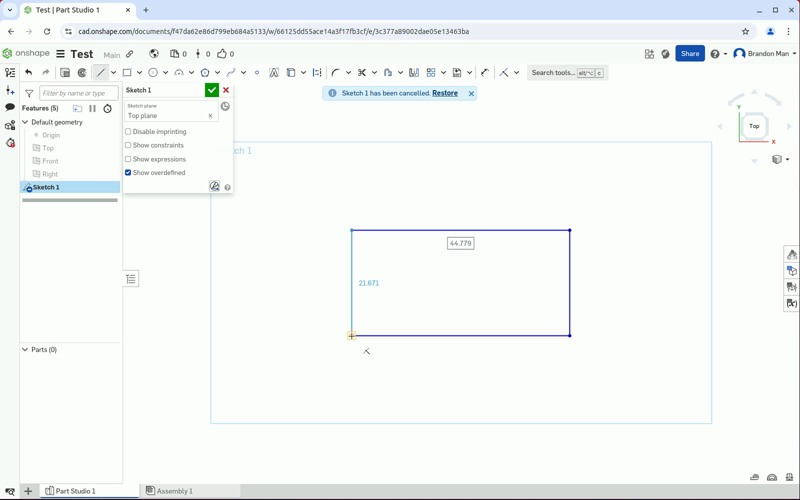
mouse_move(537, 287)
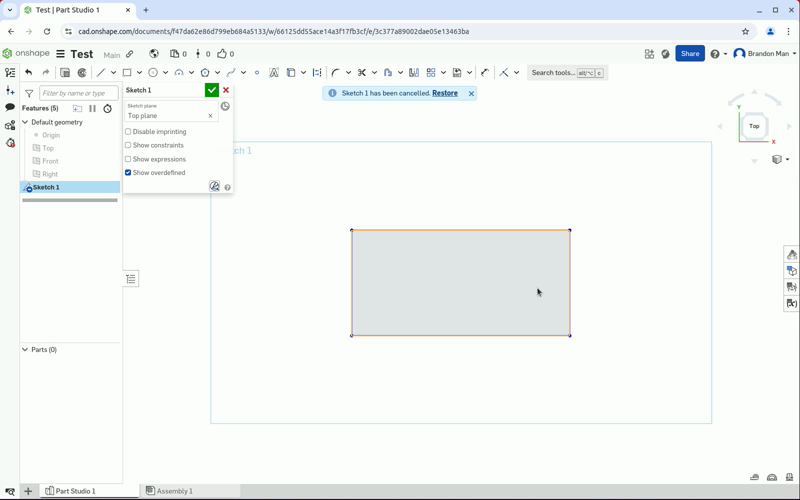
click(537, 287)
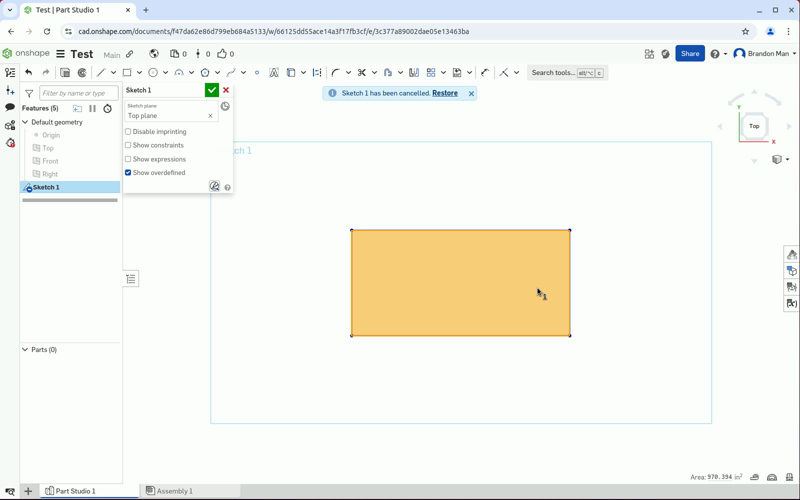
mouse_move(73, 352)
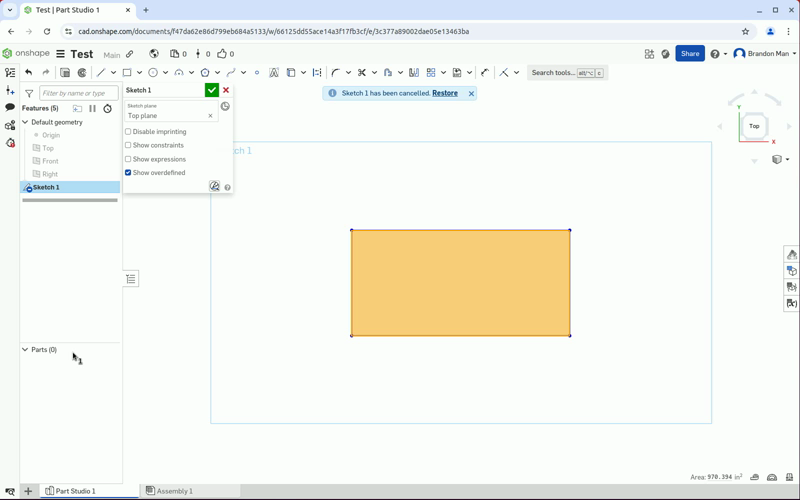
key(shift+y)
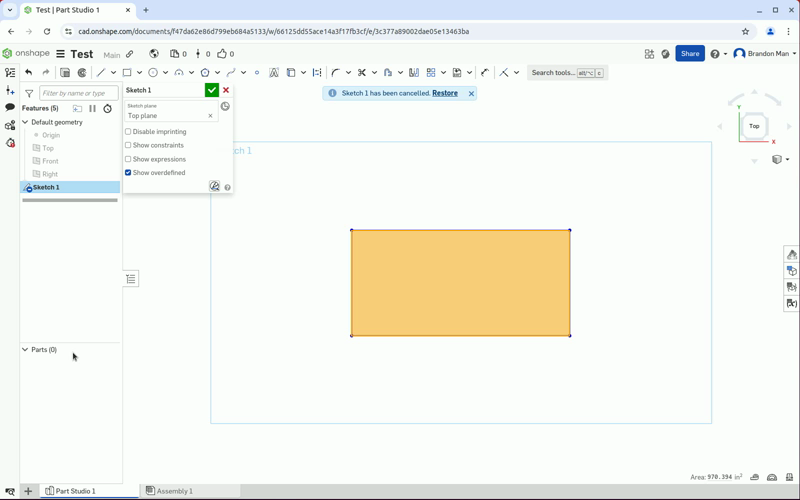
key(shift+e)
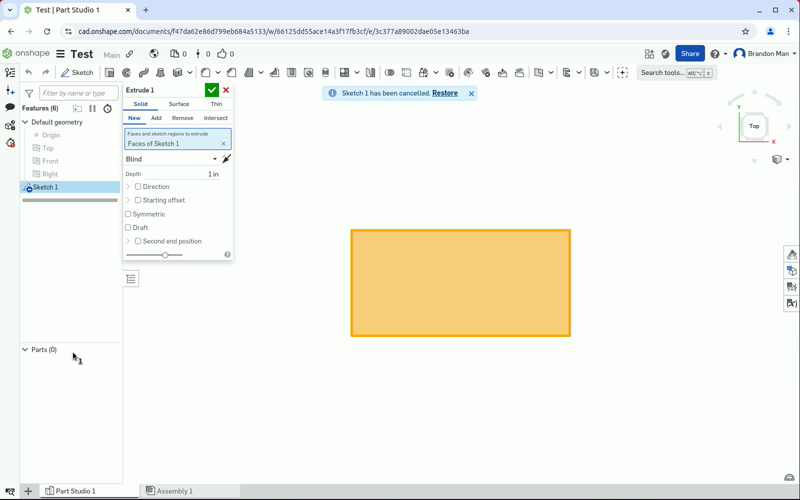
mouse_move(143, 106)
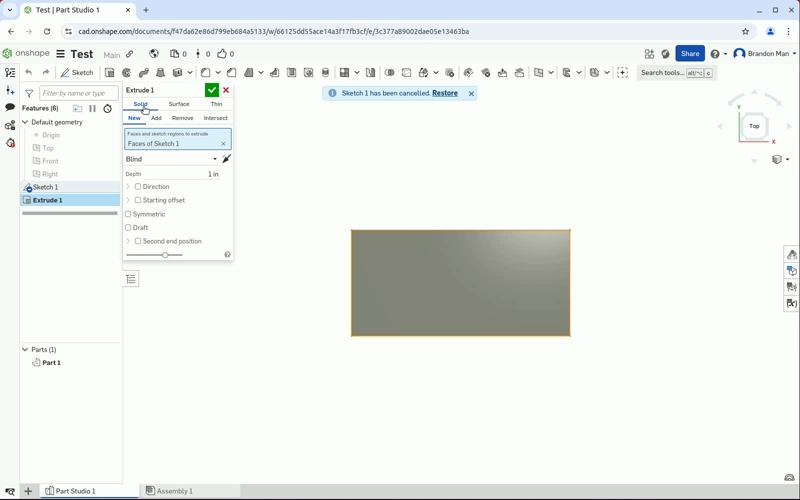
click(143, 106)
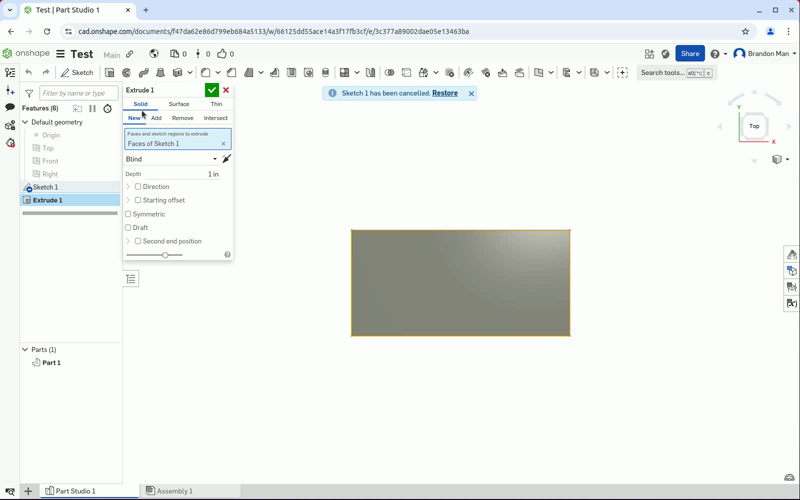
mouse_move(137, 120)
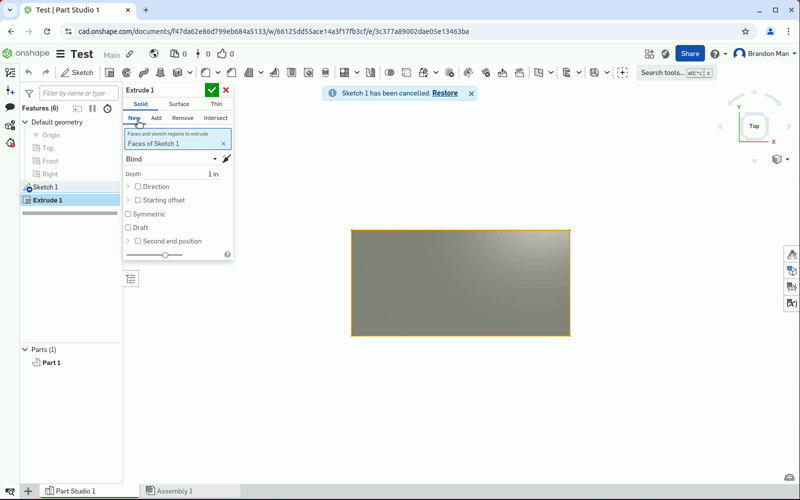
click(137, 120)
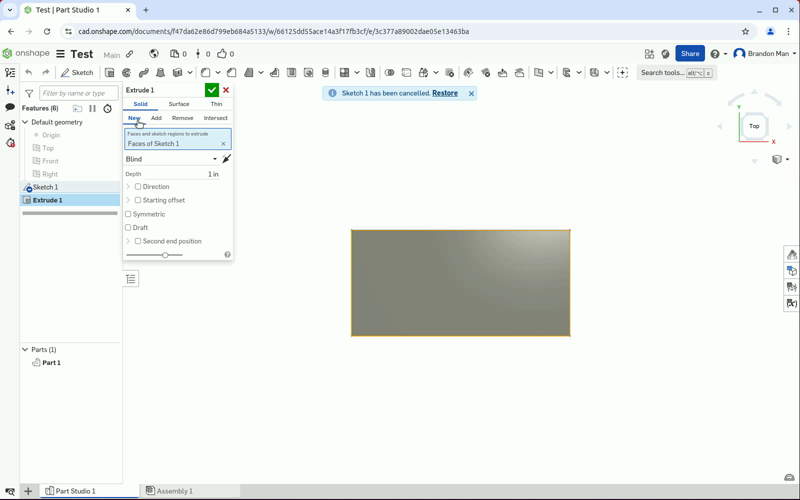
key(tab, 4)
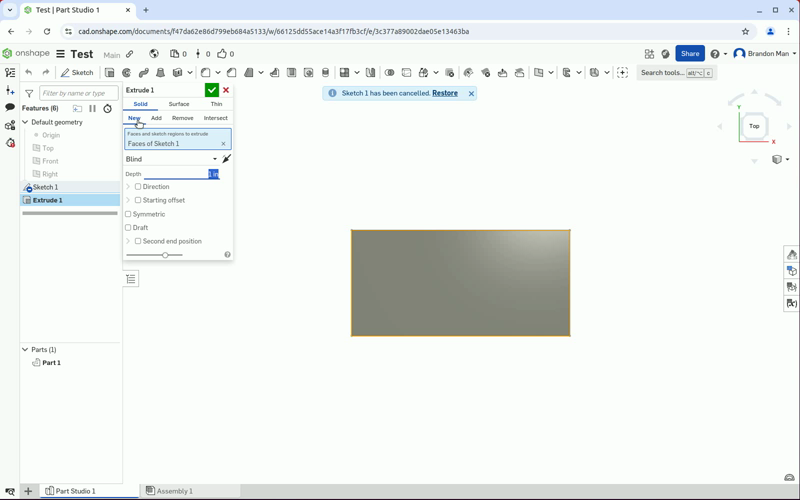
text(4.574)
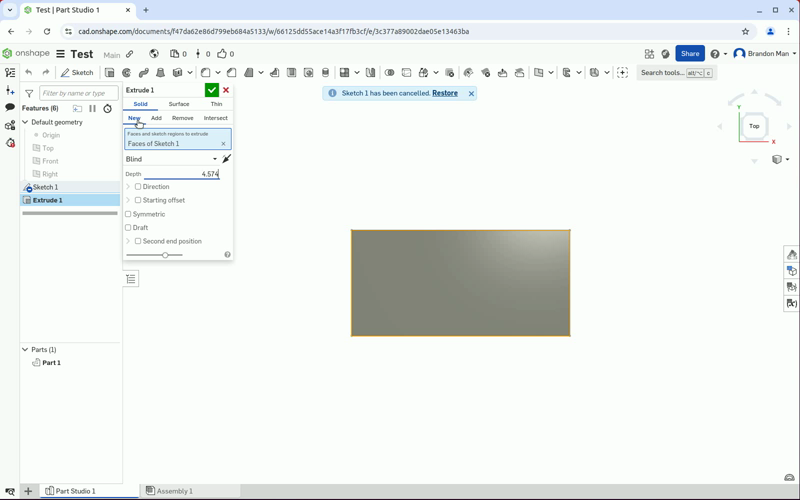
key(enter)
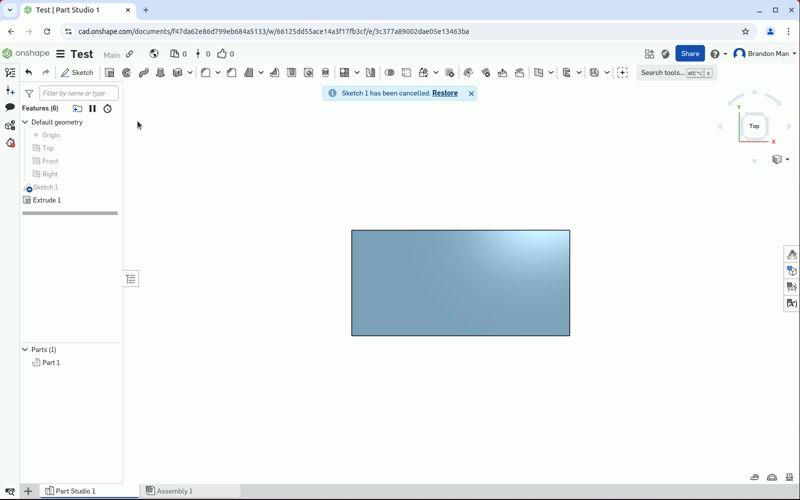
key(shift+h)
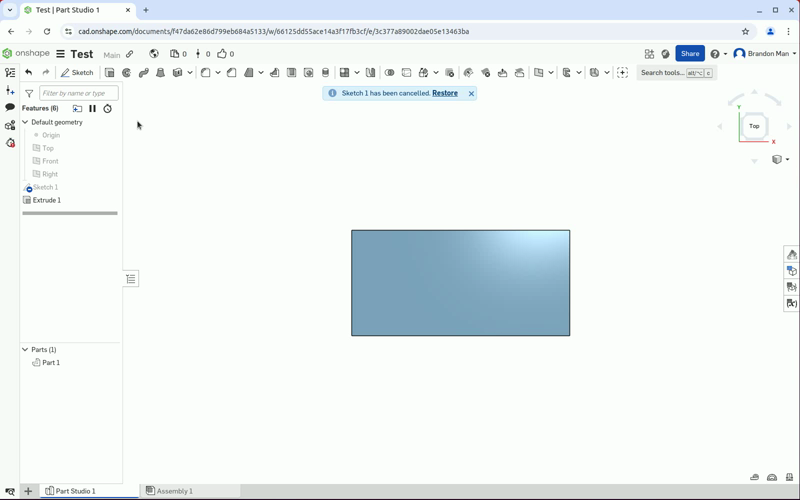
key(shift+h)
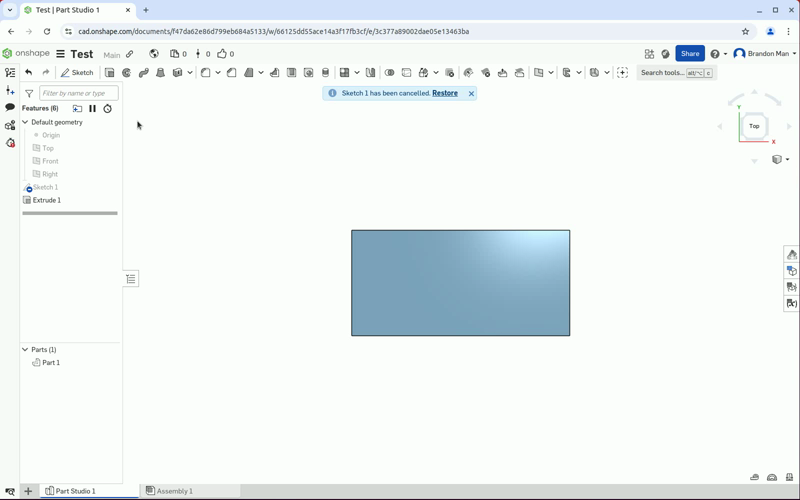
mouse_move(73, 189)
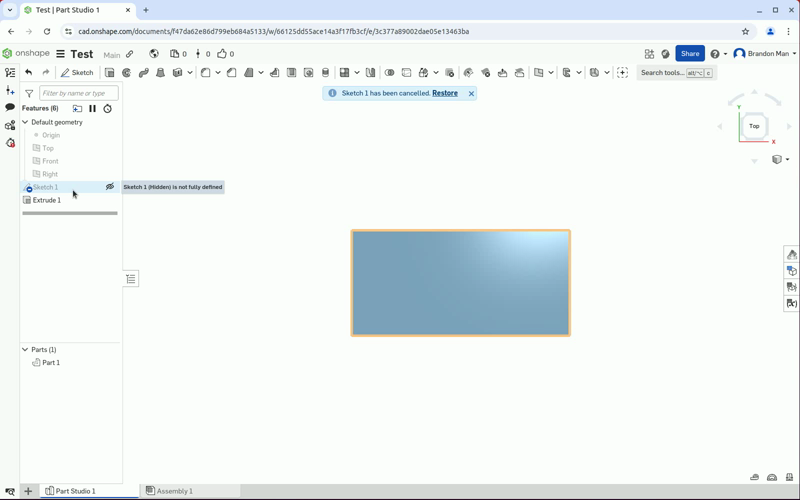
click(73, 189)
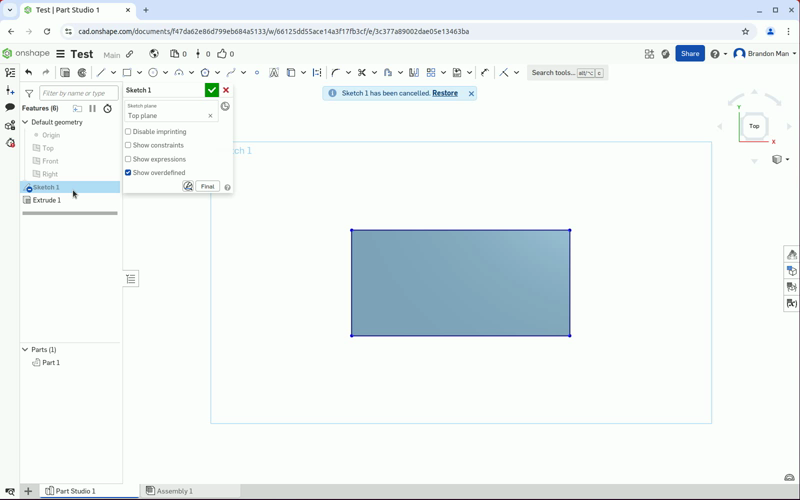
mouse_move(229, 92)
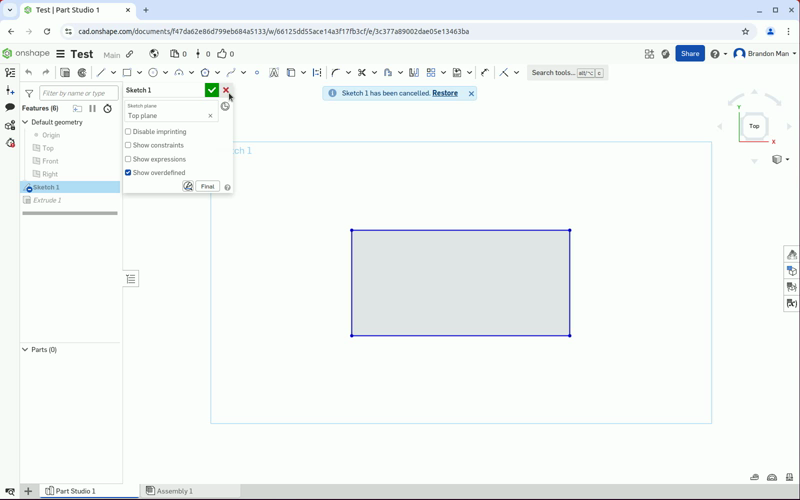
click(229, 92)
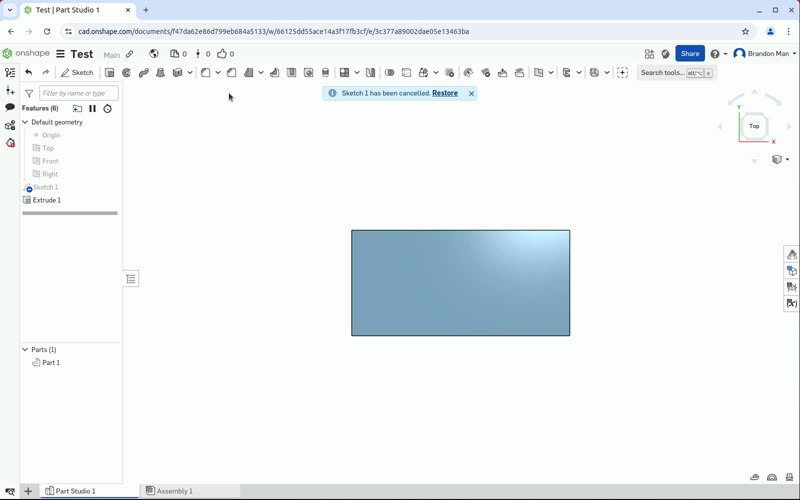
mouse_move(73, 352)
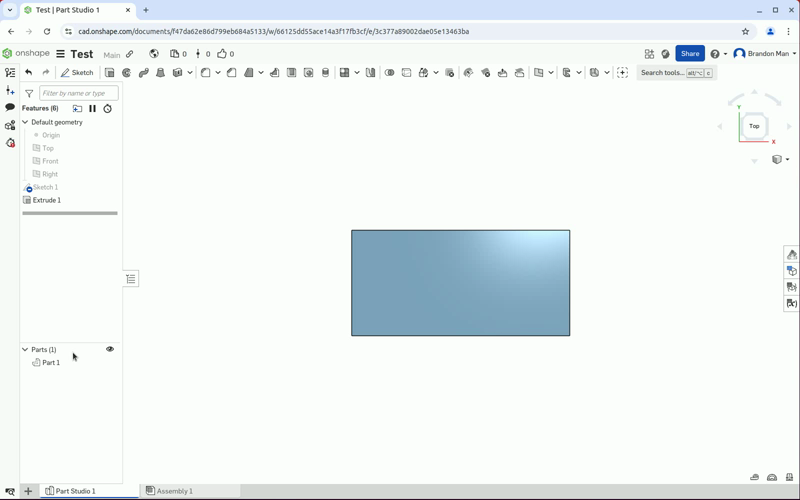
key(y)
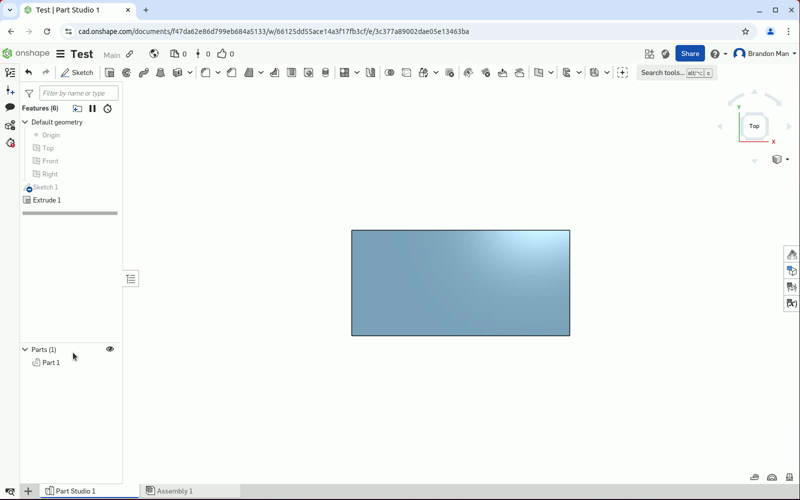
key(shift+p)
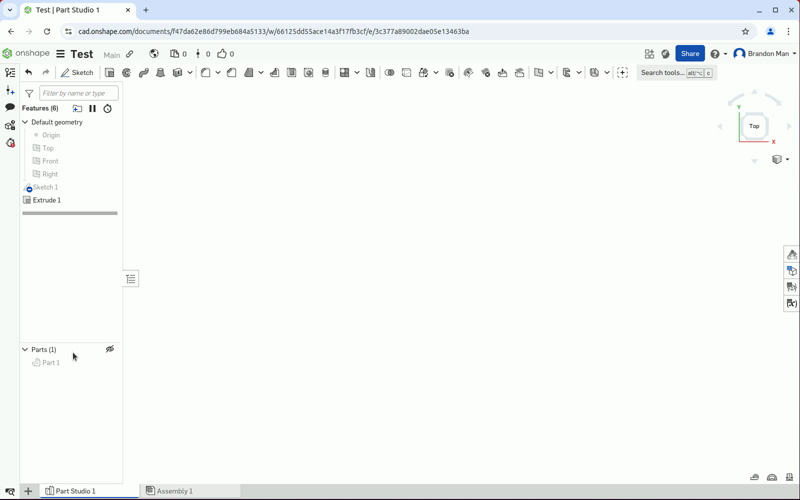
key(space)
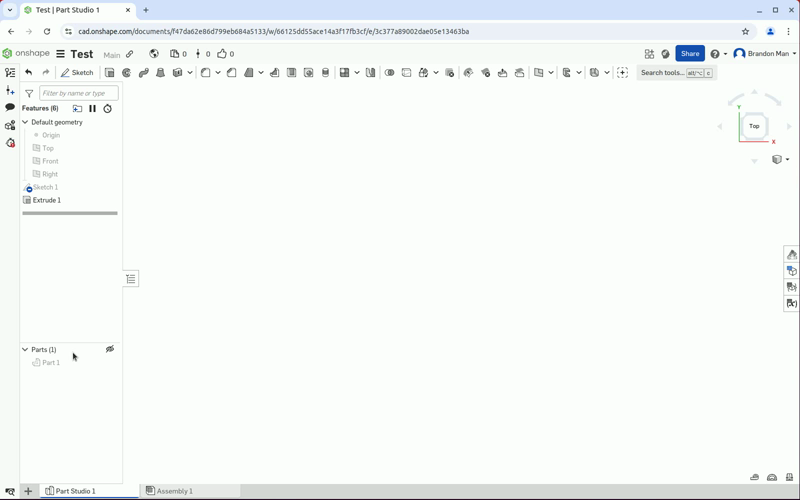
key_down(shift)
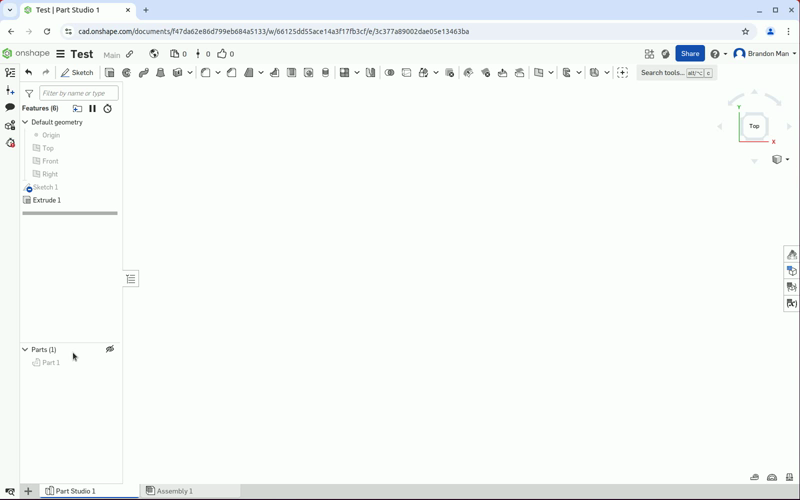
key(up)
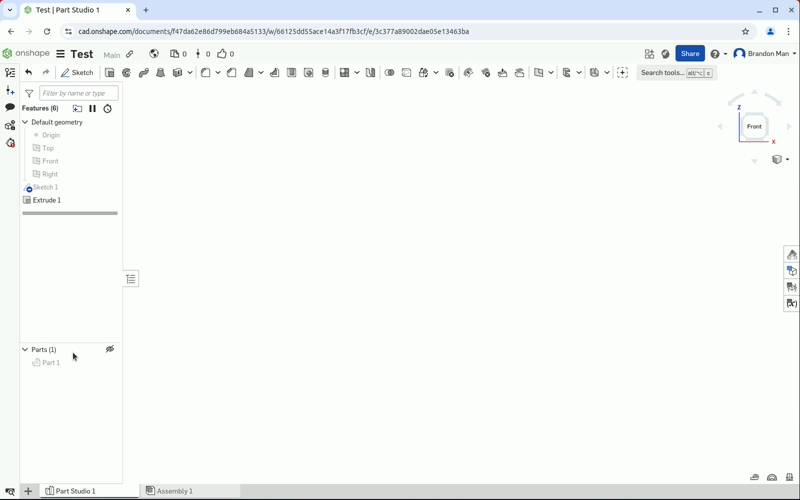
key_up(shift)
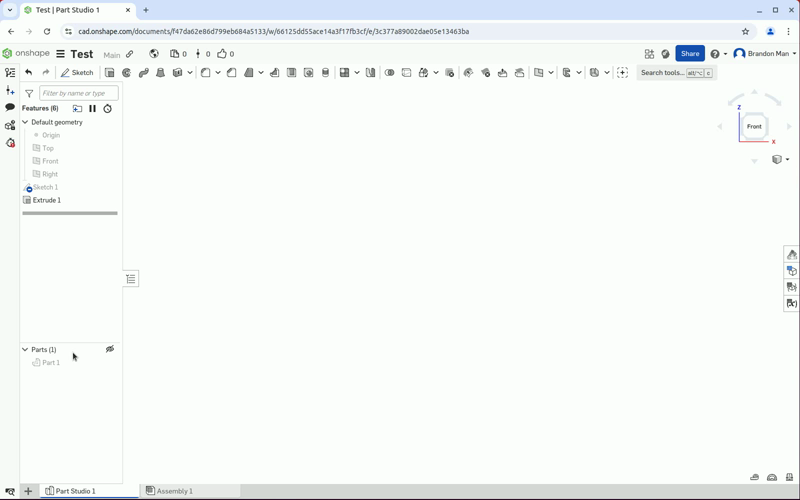
key(space)
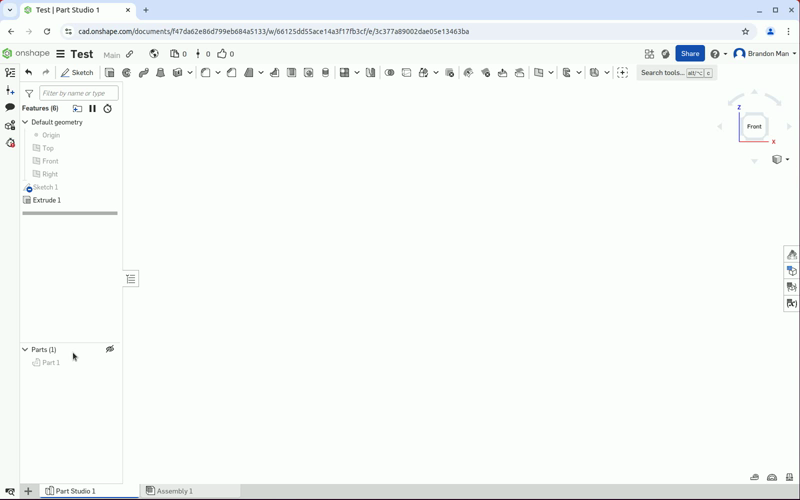
key_down(shift)
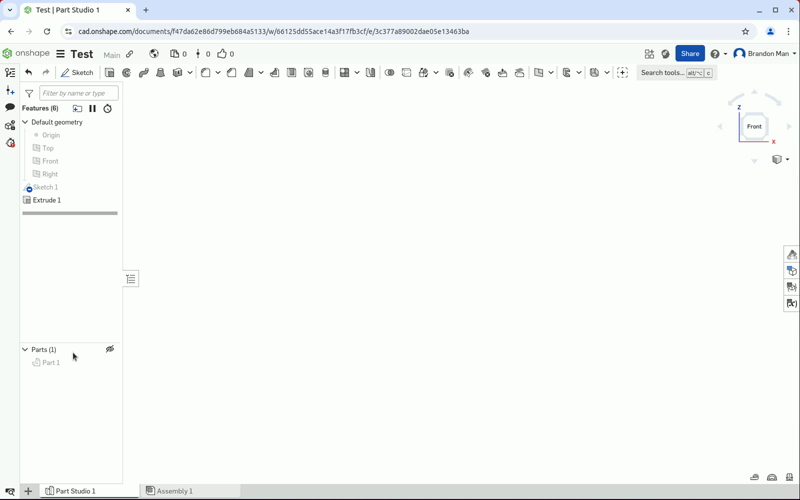
key(left)
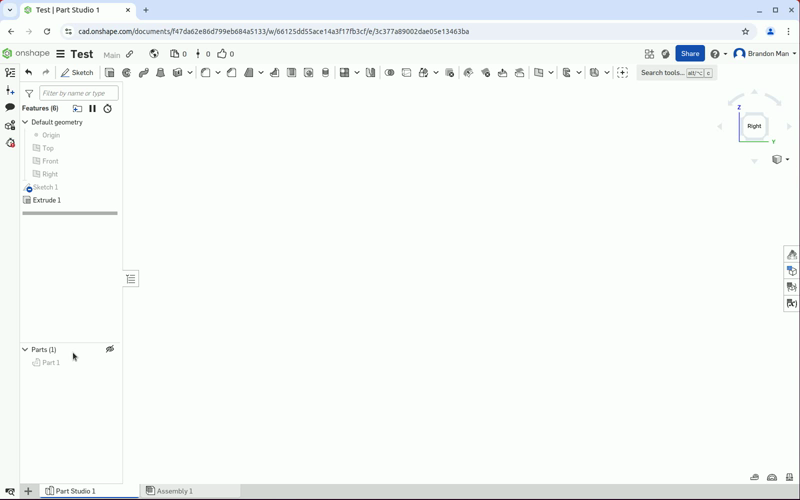
key_up(shift)
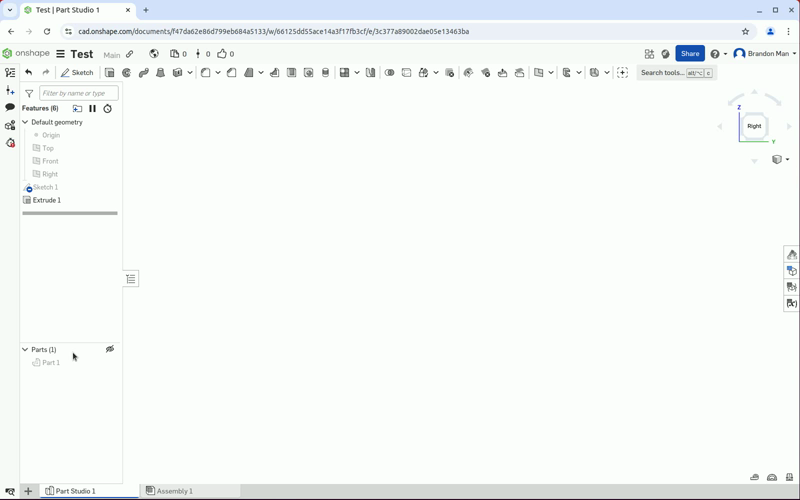
mouse_move(73, 352)
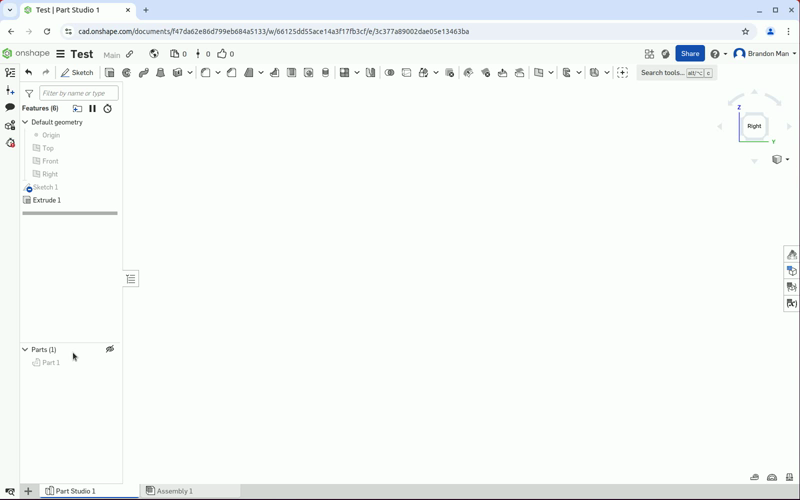
key(shift+y)
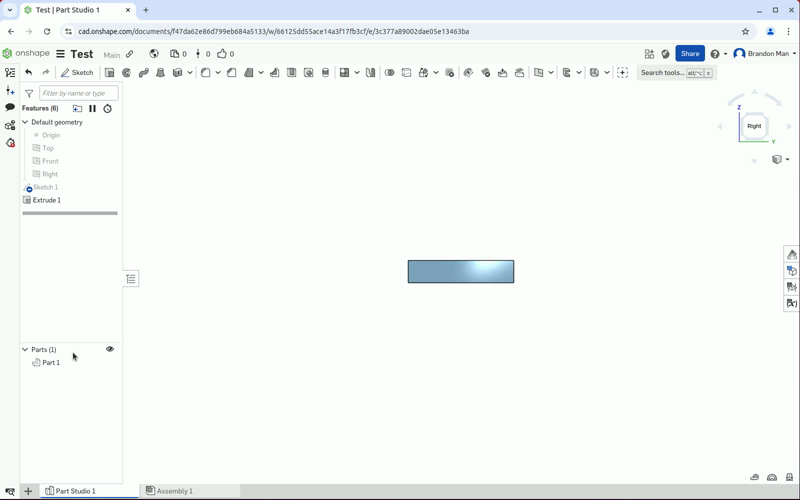
mouse_move(541, 75)
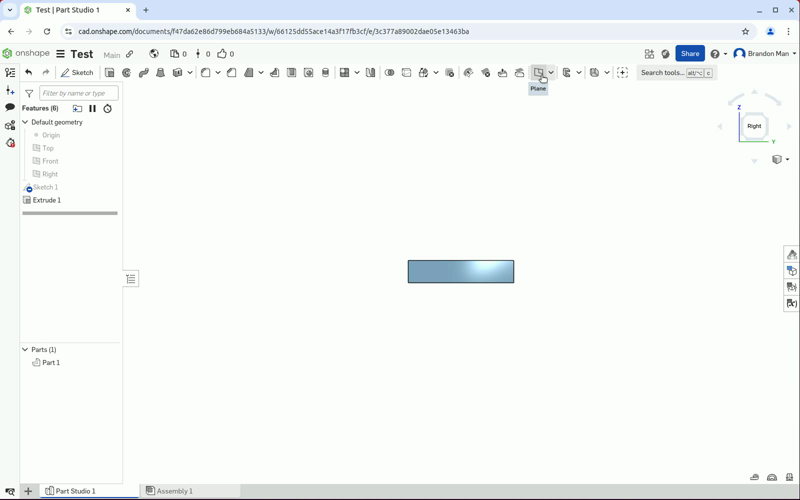
click(541, 75)
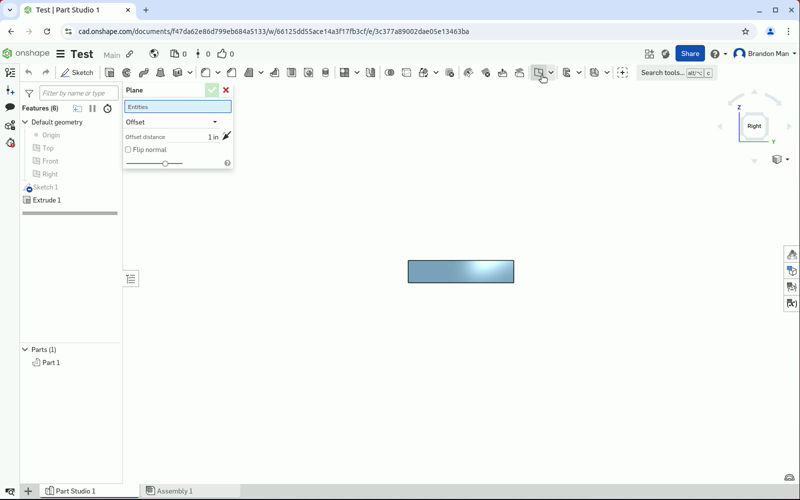
mouse_move(73, 176)
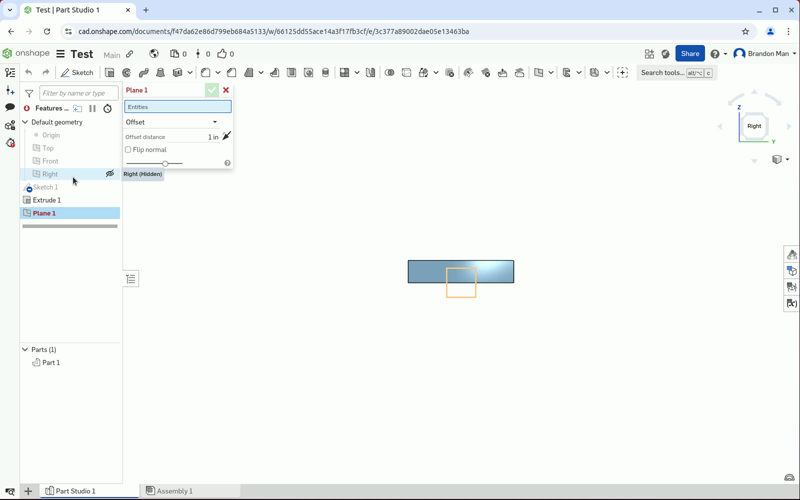
click(73, 176)
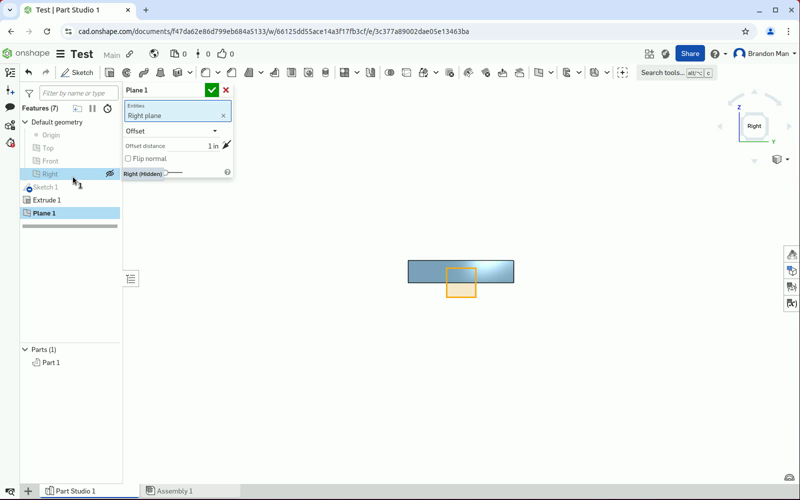
key(tab, 2)
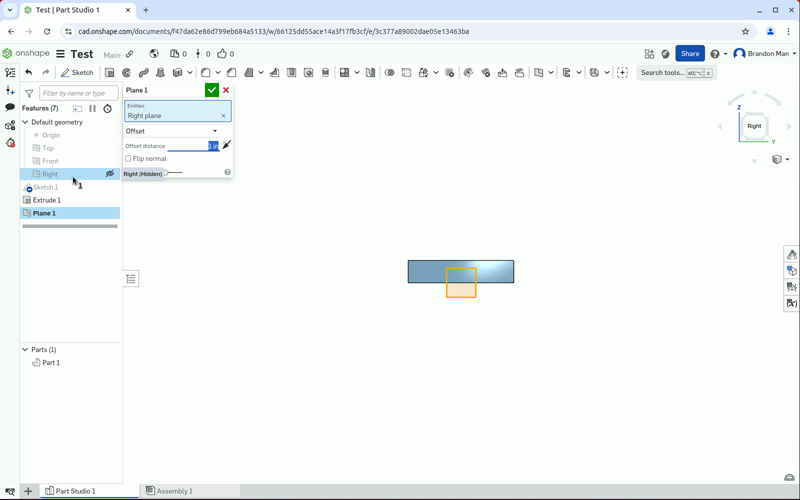
text(22.4)
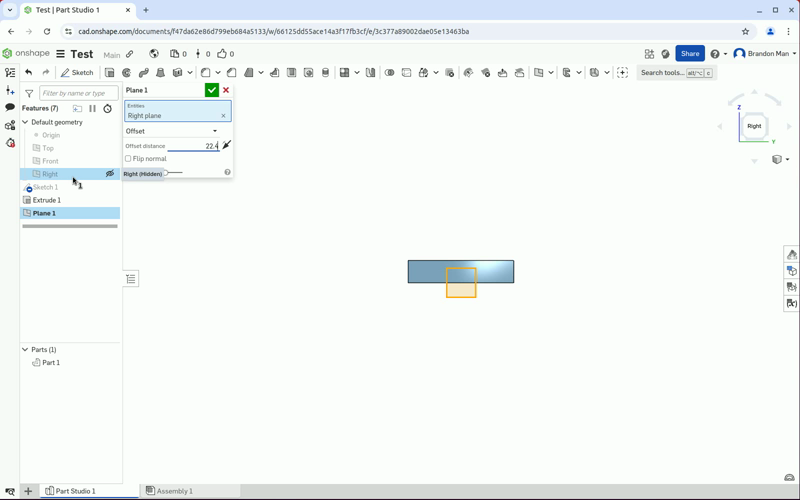
key(enter, 2)
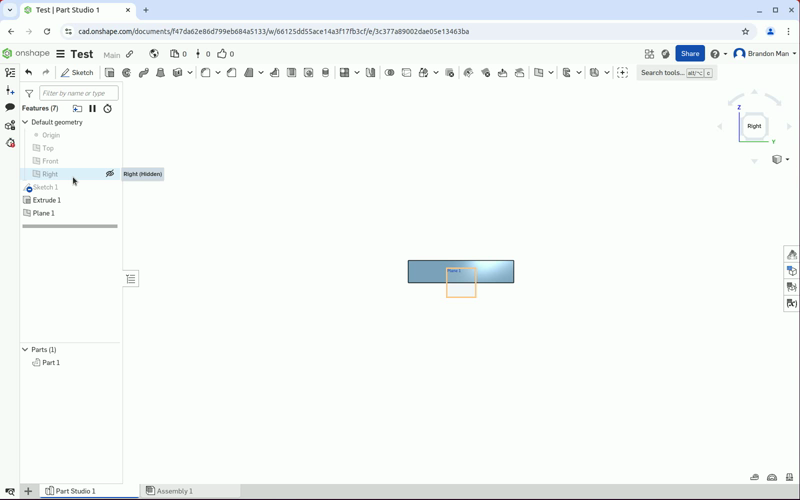
key(shift+s)
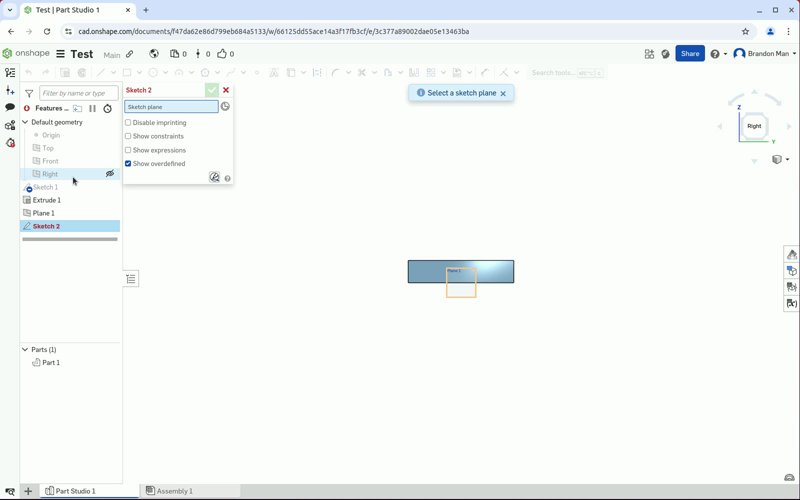
mouse_move(73, 215)
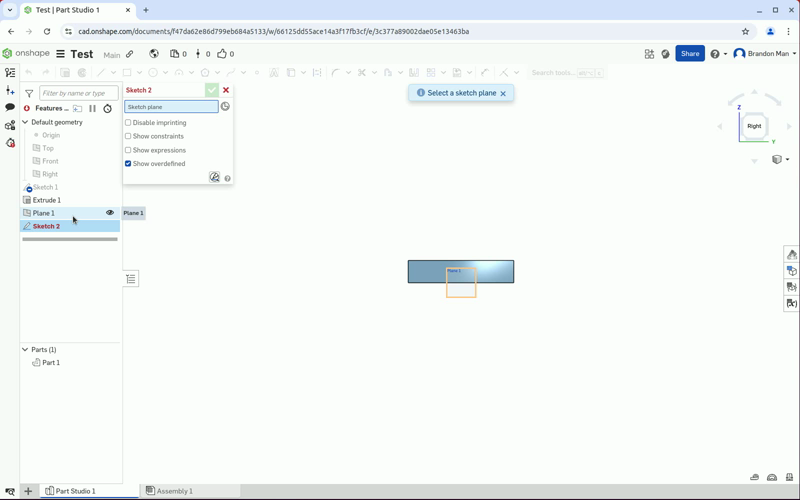
click(73, 215)
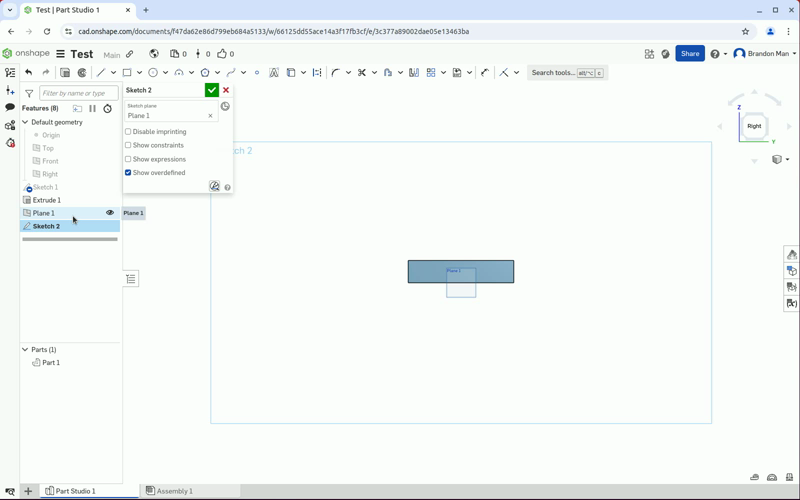
mouse_move(73, 352)
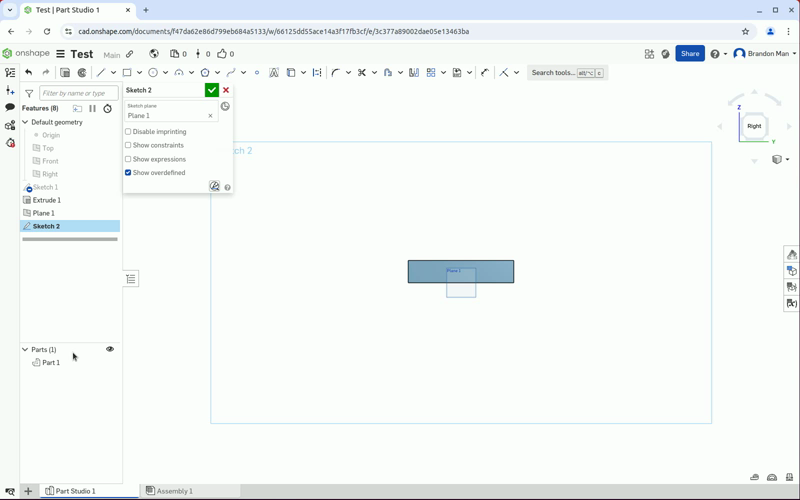
key(y)
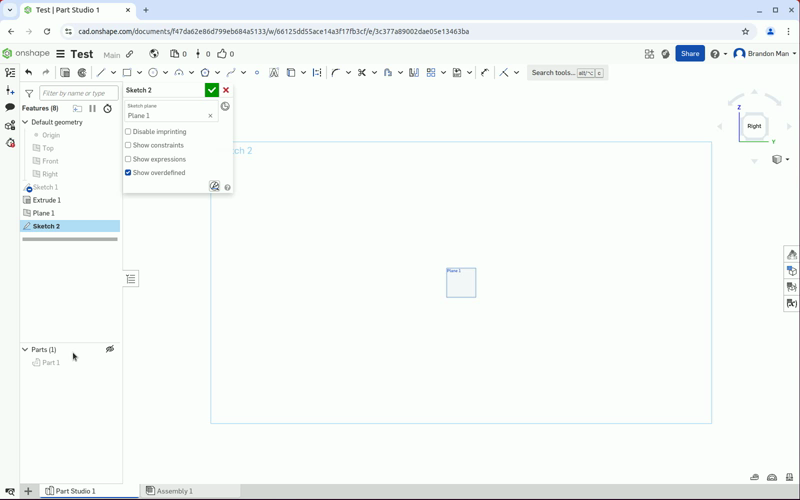
key(l)
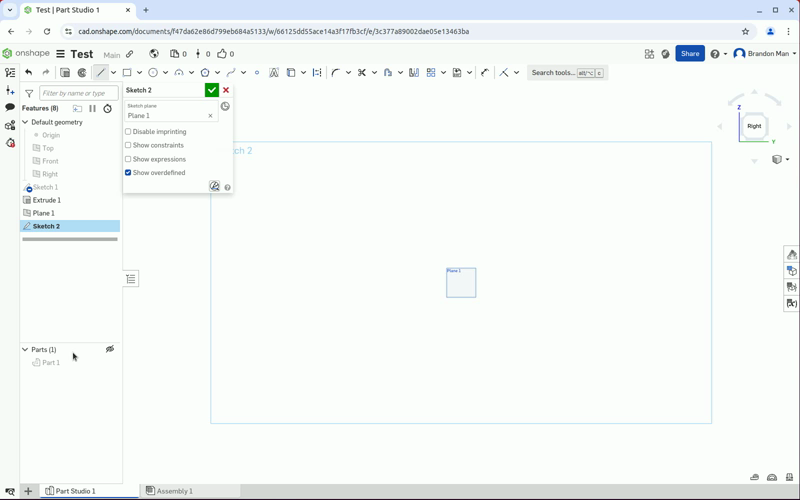
key_down(shift)
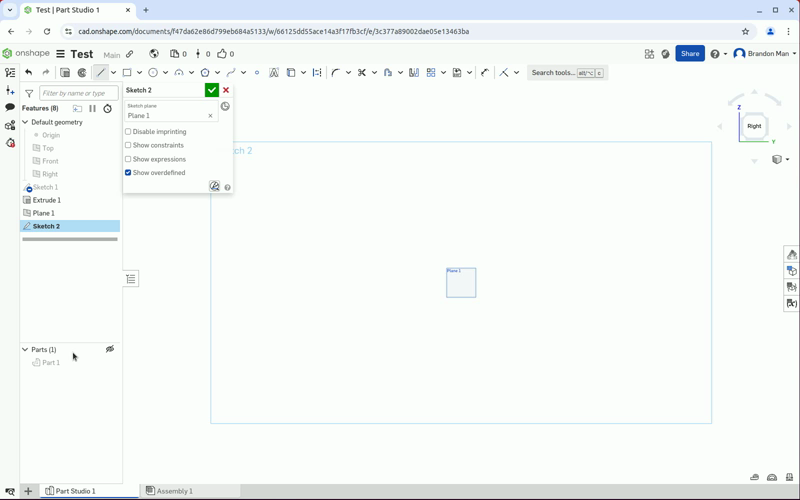
mouse_move(407, 282)
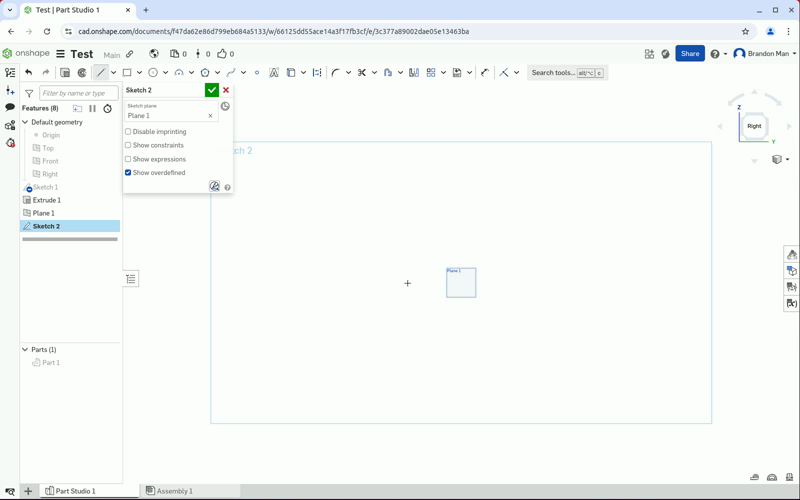
click(407, 282)
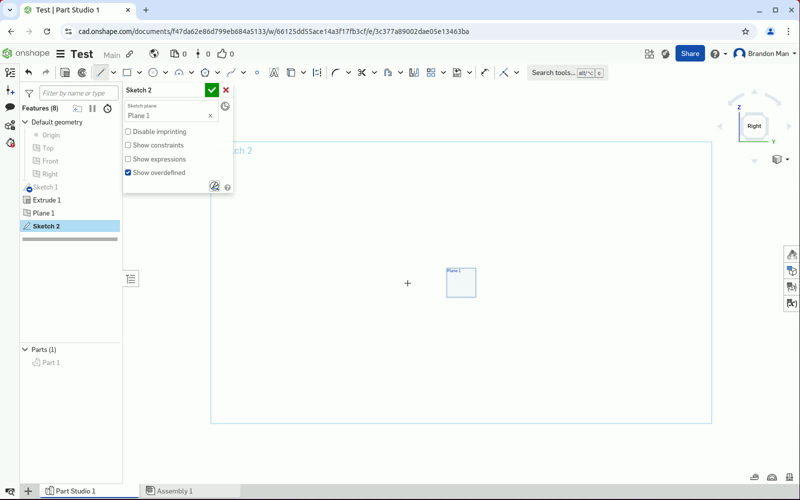
key_up(shift)
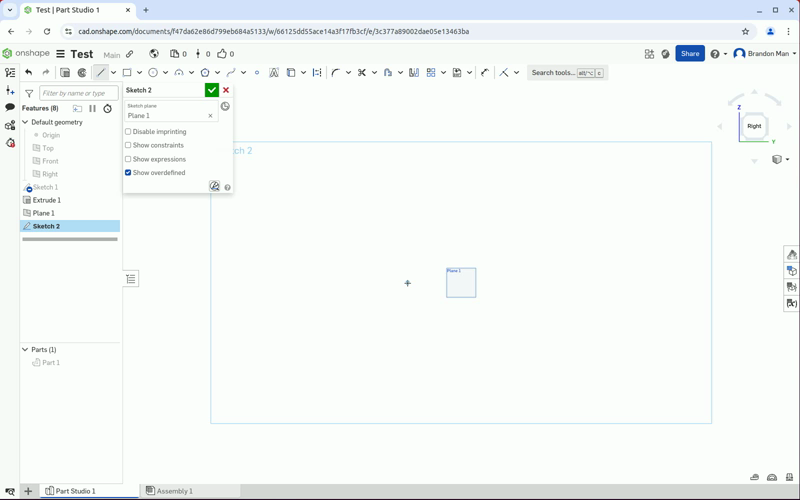
key_down(shift)
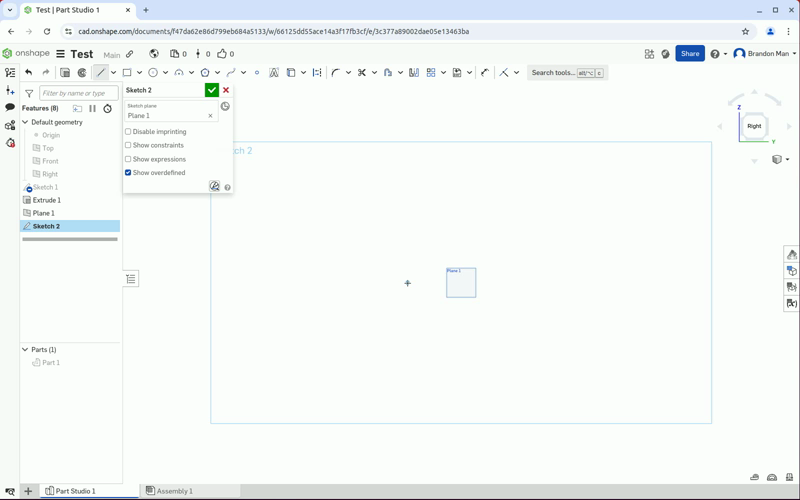
mouse_move(513, 282)
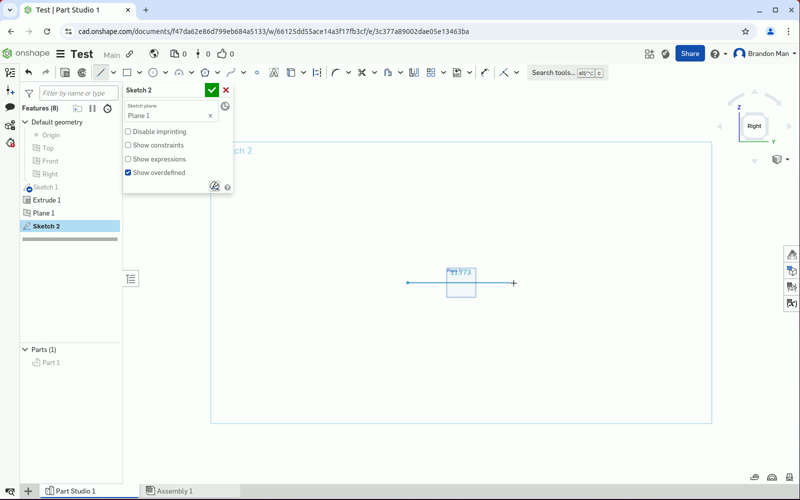
click(513, 282)
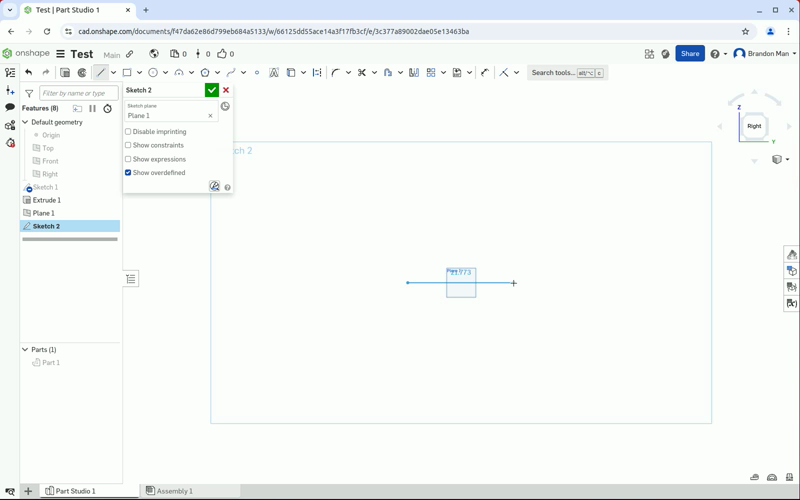
key_up(shift)
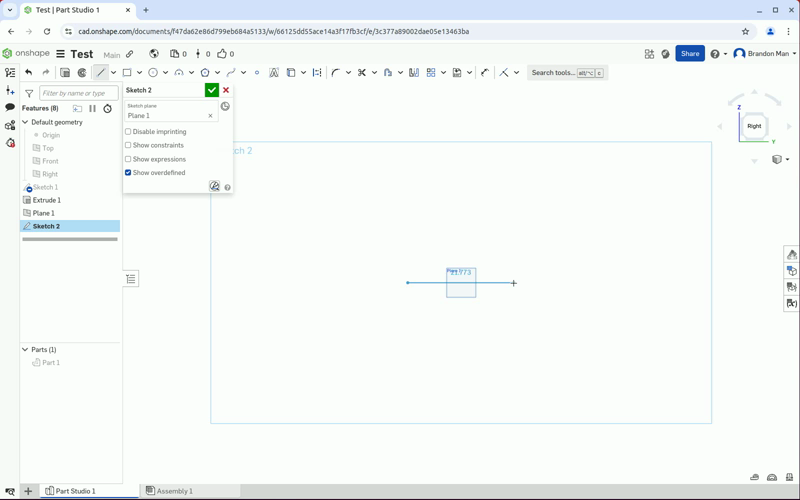
key_down(shift)
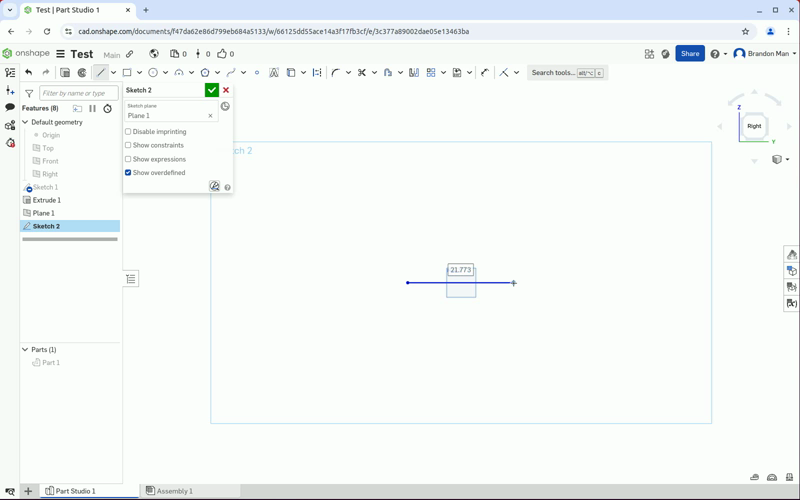
mouse_move(543, 282)
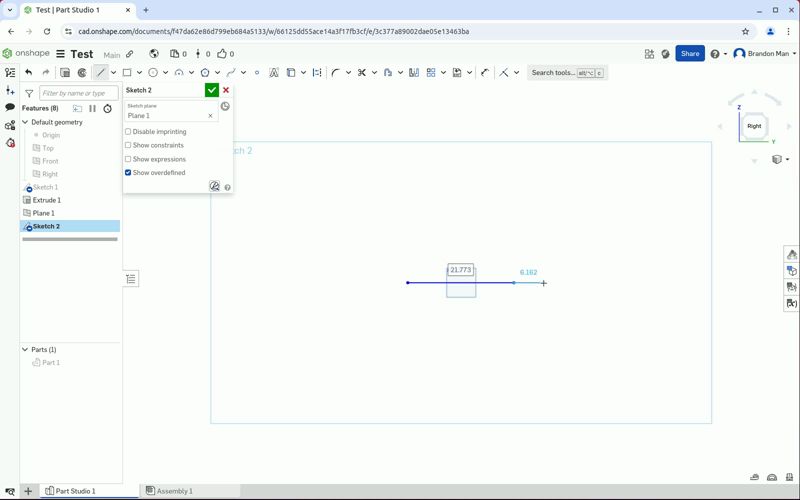
mouse_move(513, 260)
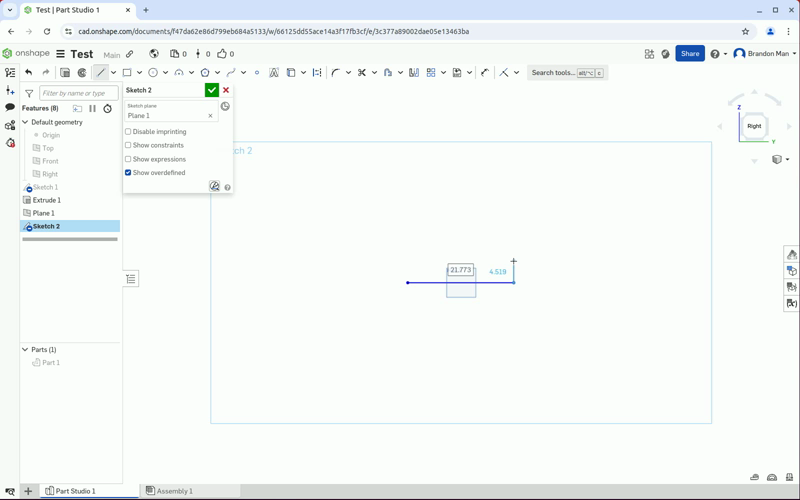
click(513, 260)
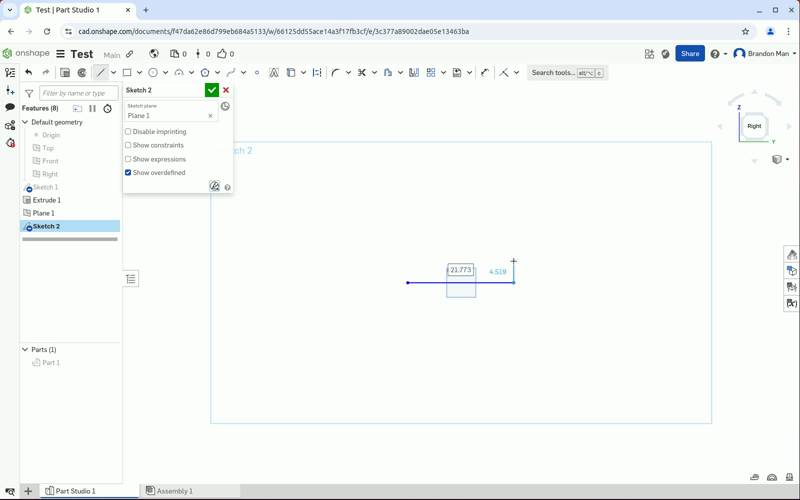
key_up(shift)
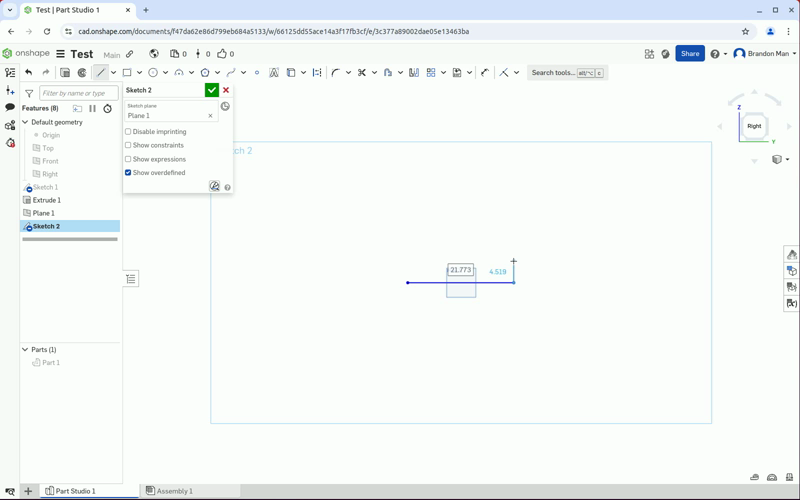
key_down(shift)
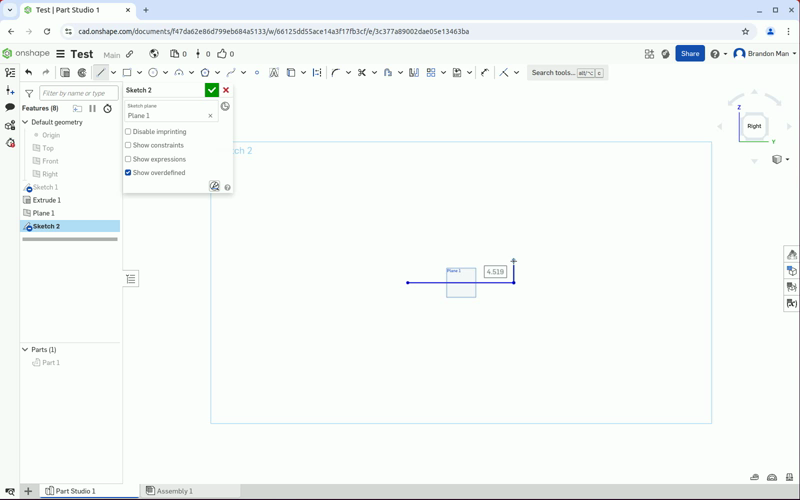
mouse_move(407, 260)
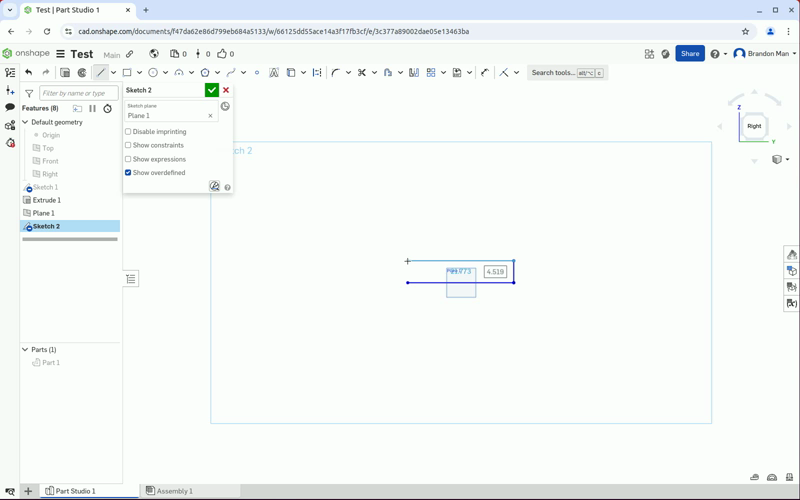
click(407, 260)
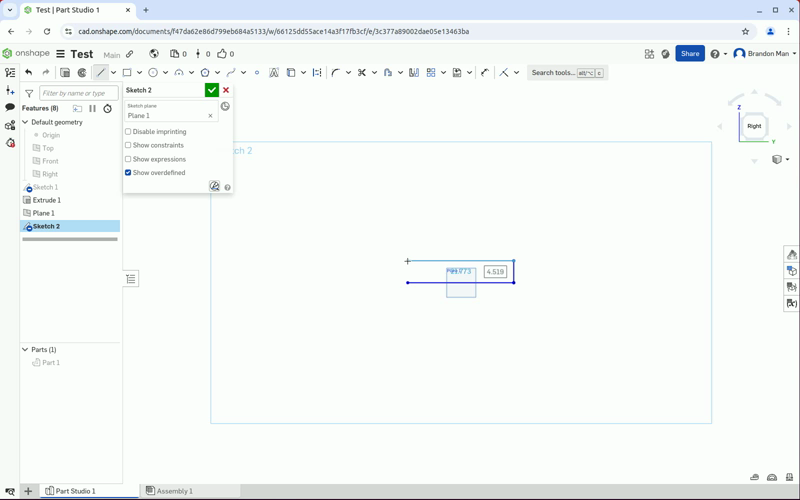
key_up(shift)
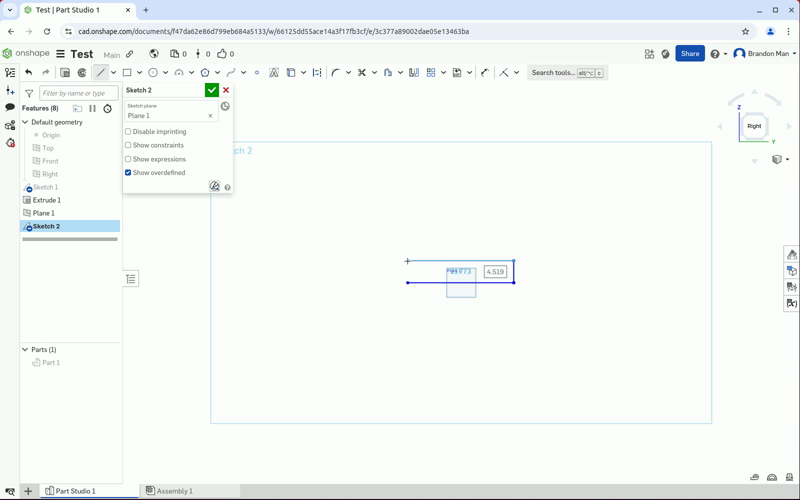
mouse_move(437, 260)
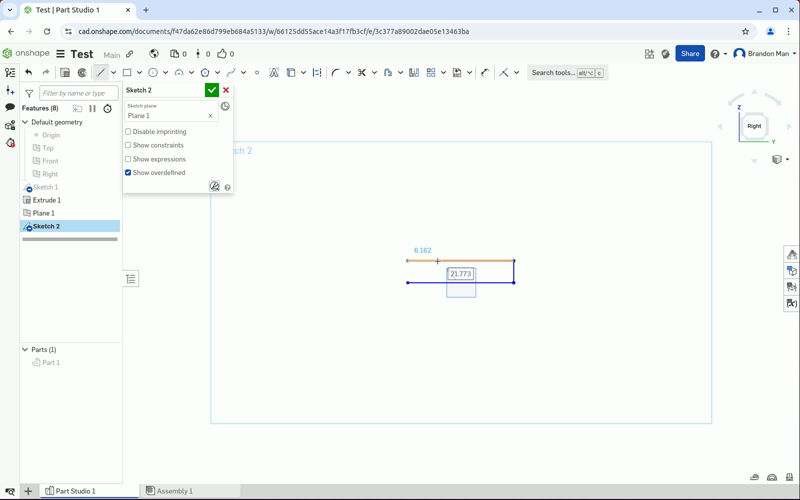
key_down(shift)
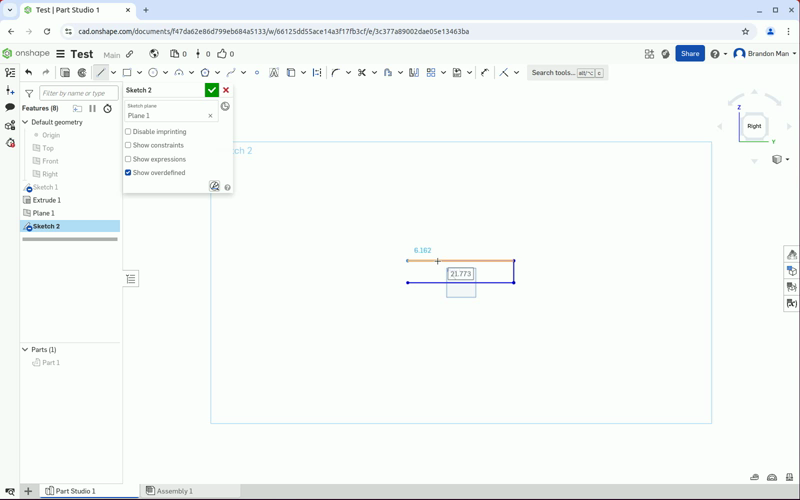
mouse_move(407, 282)
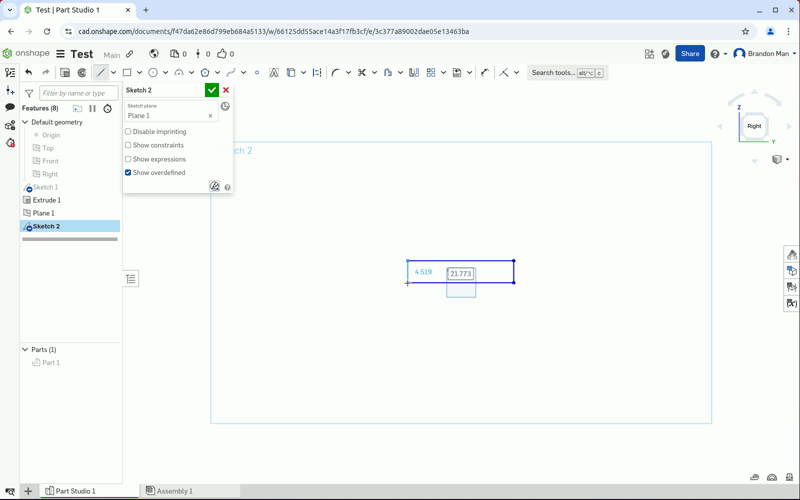
key_up(shift)
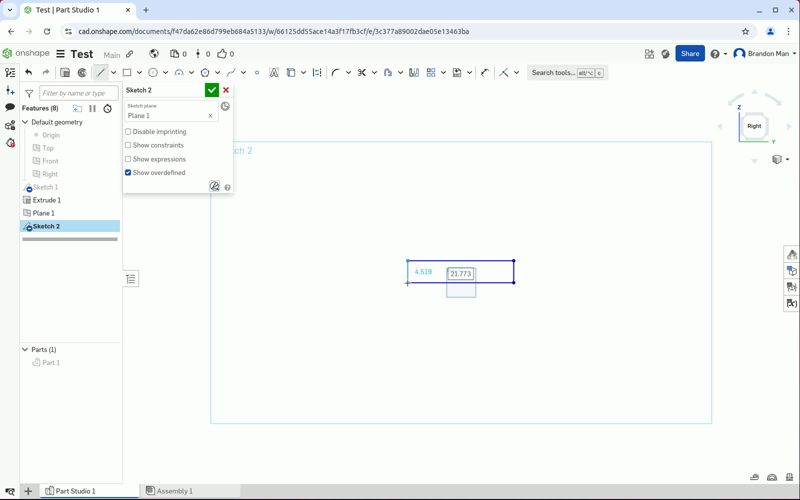
click(407, 282)
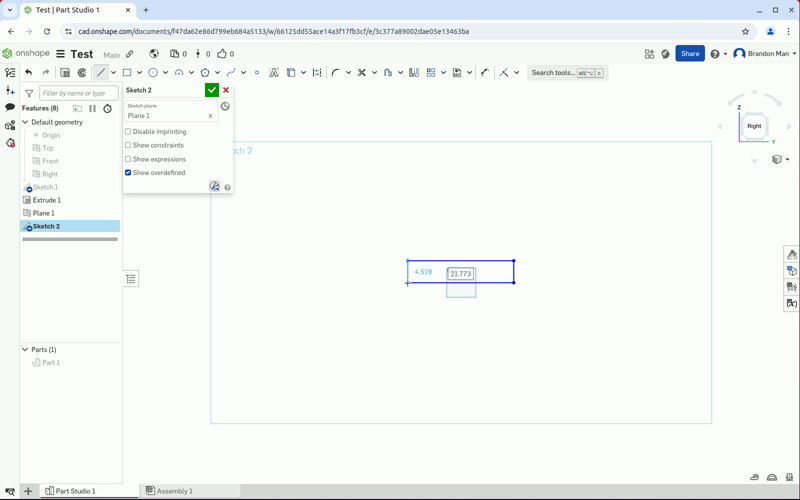
key(esc)
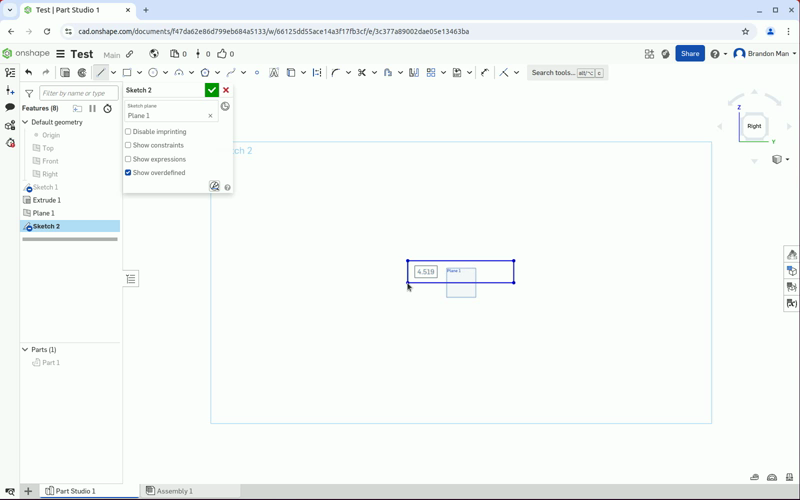
mouse_move(451, 265)
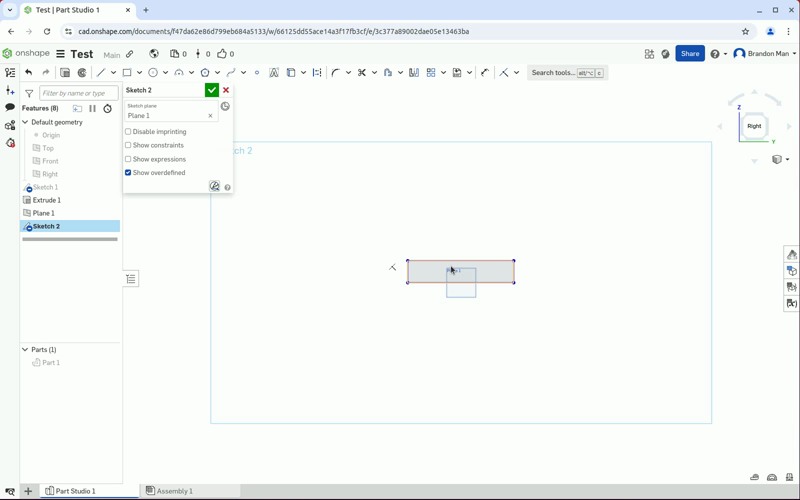
click(451, 265)
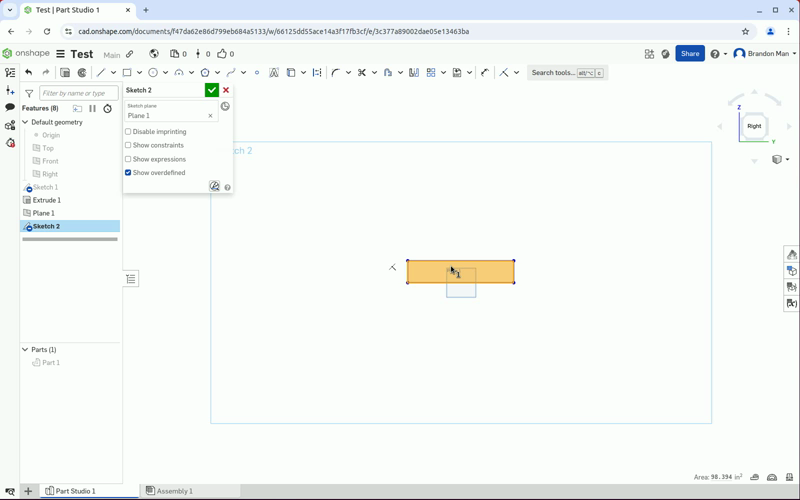
mouse_move(73, 352)
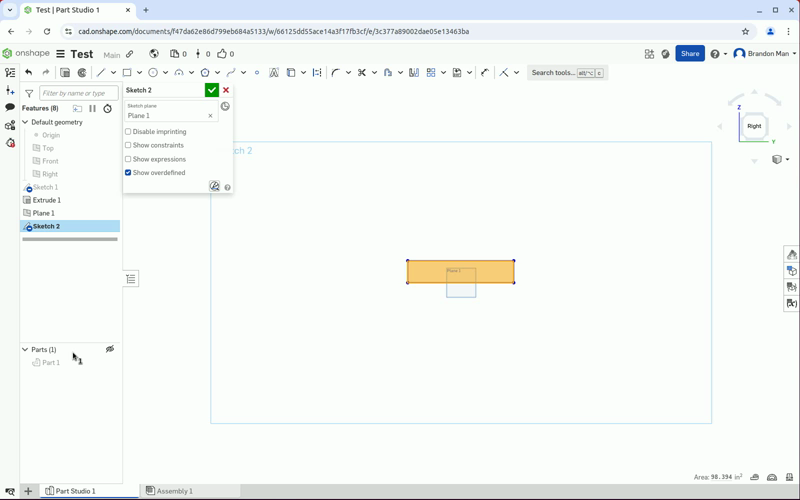
key(shift+y)
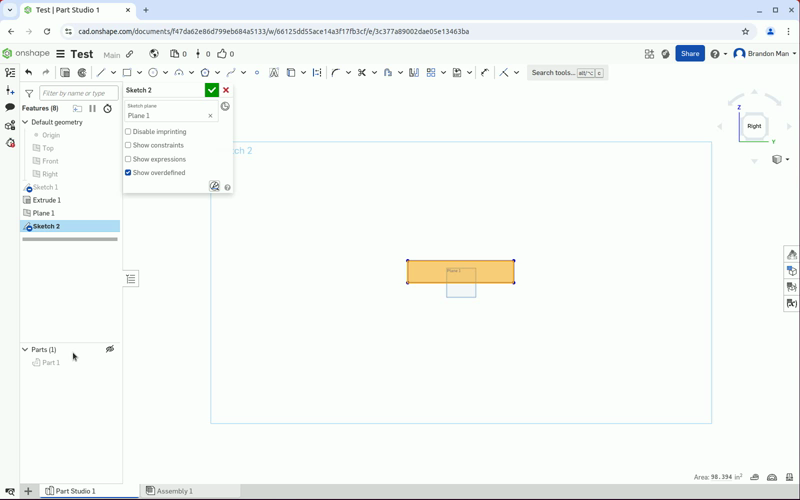
key(shift+e)
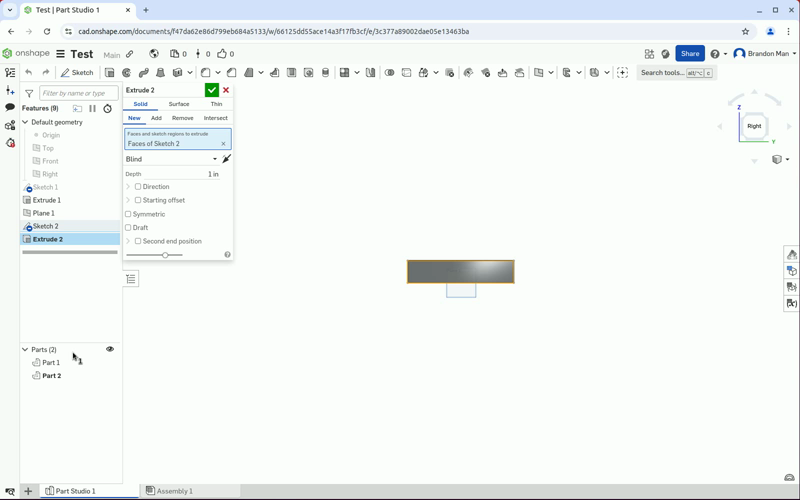
mouse_move(143, 106)
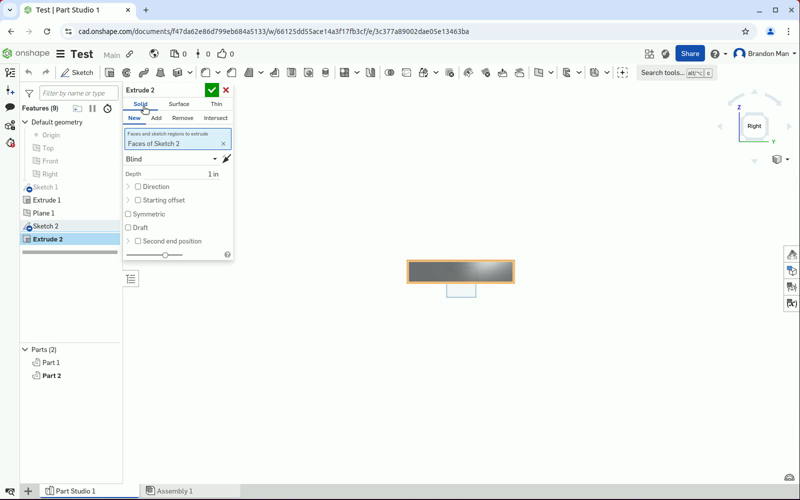
click(143, 106)
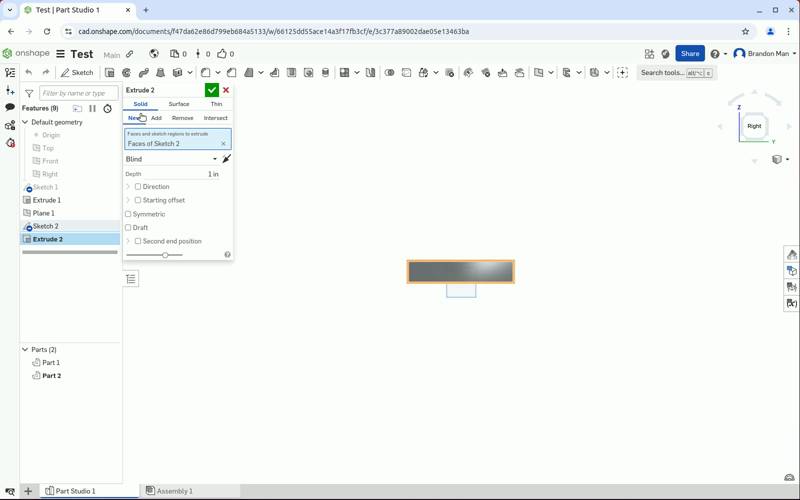
mouse_move(137, 120)
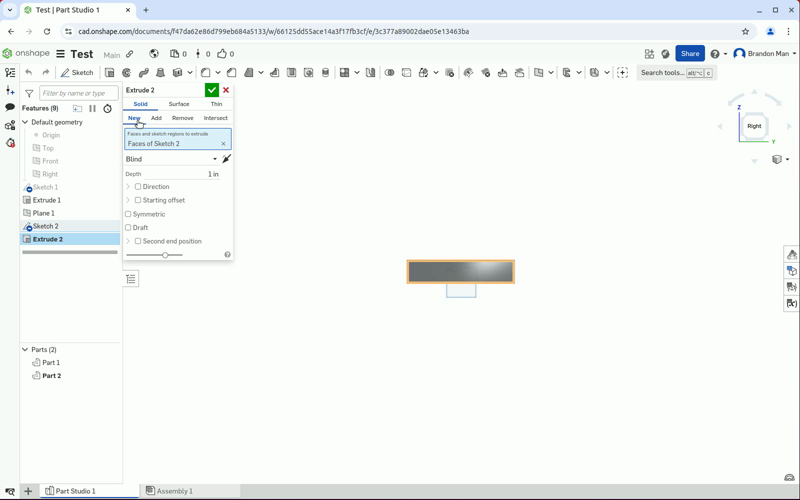
click(137, 120)
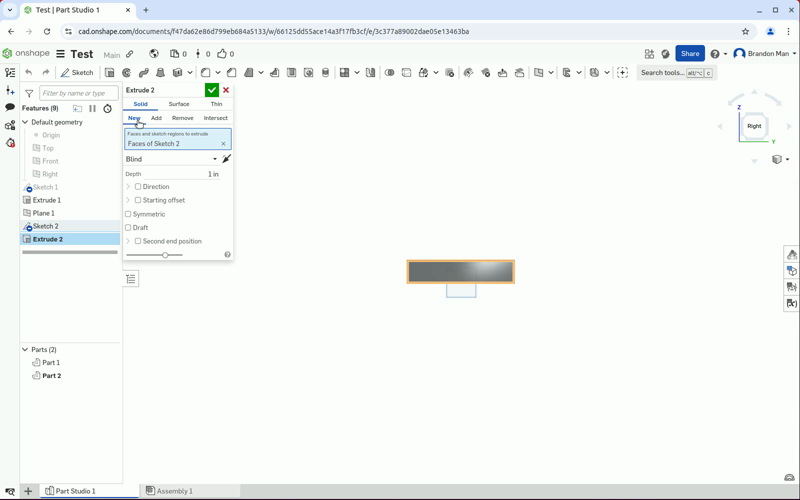
key(tab, 4)
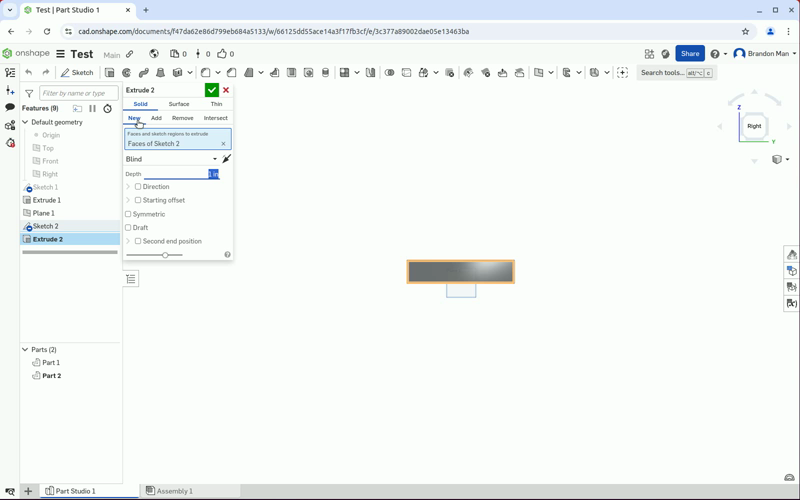
text(0.722)
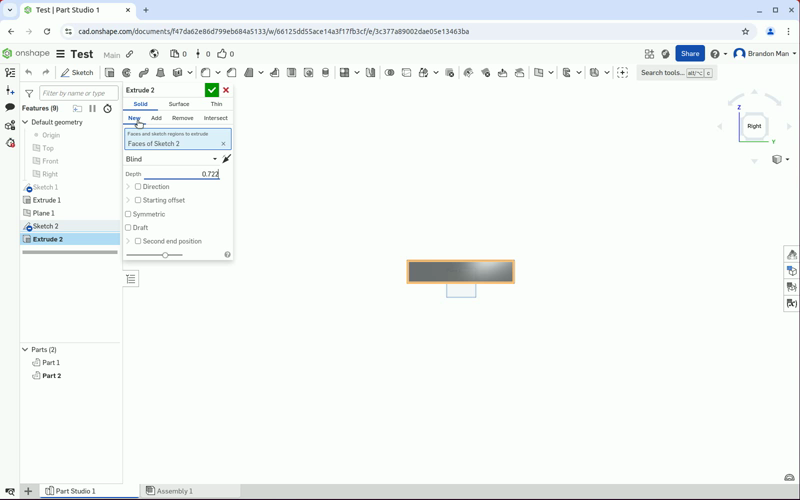
key(enter)
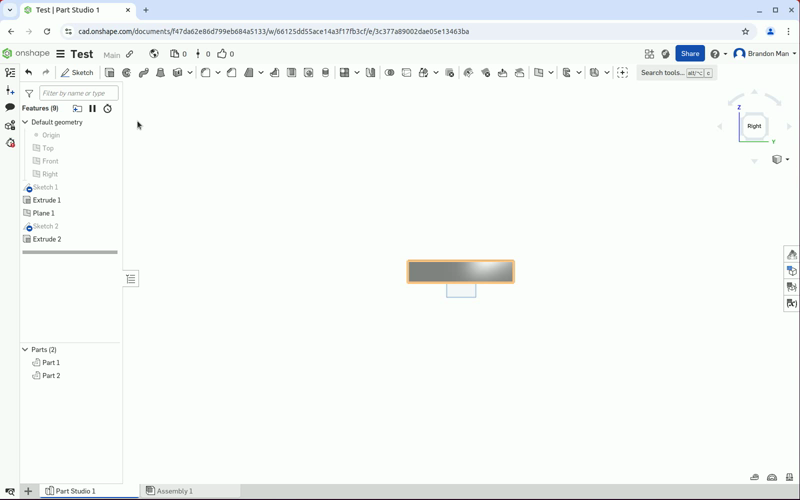
key(shift+h)
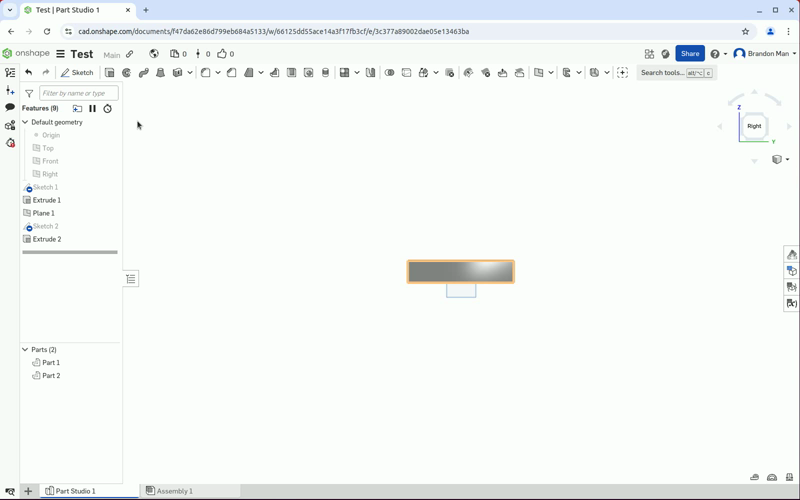
key(shift+h)
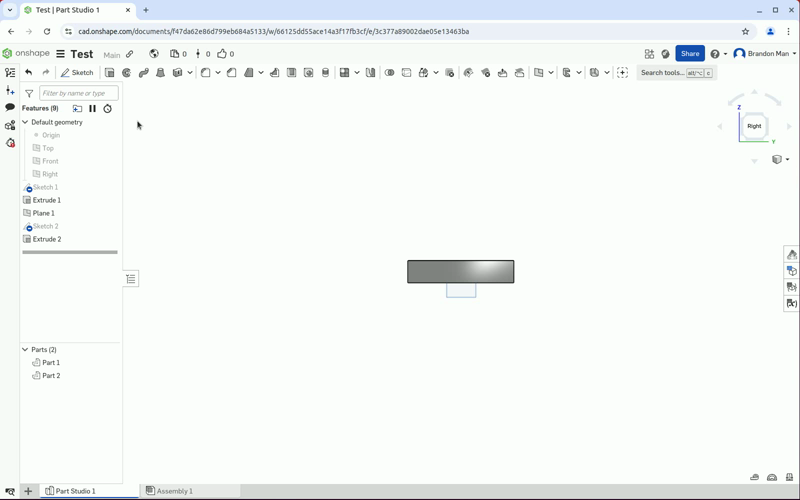
mouse_move(73, 189)
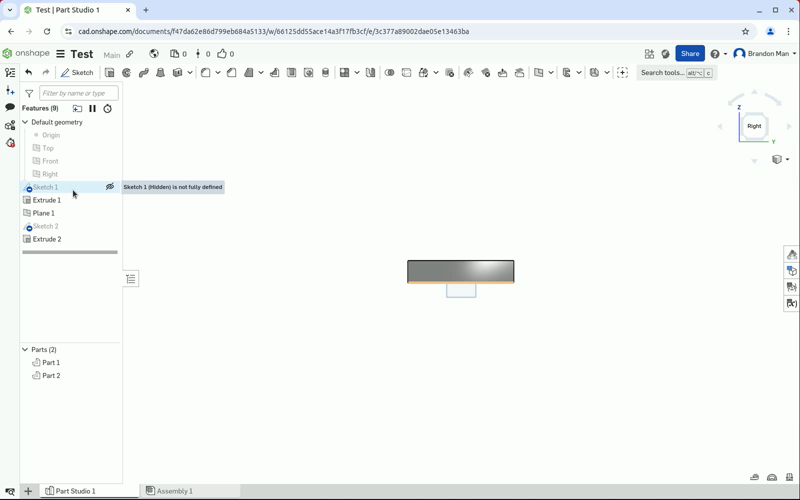
click(73, 189)
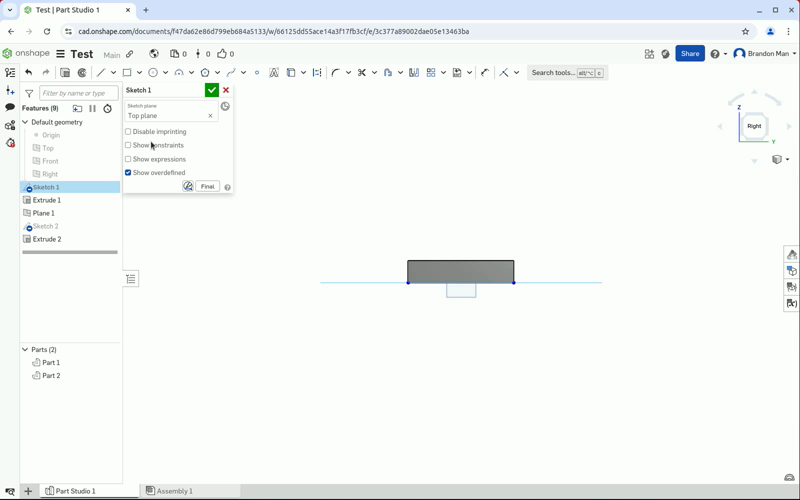
mouse_move(229, 92)
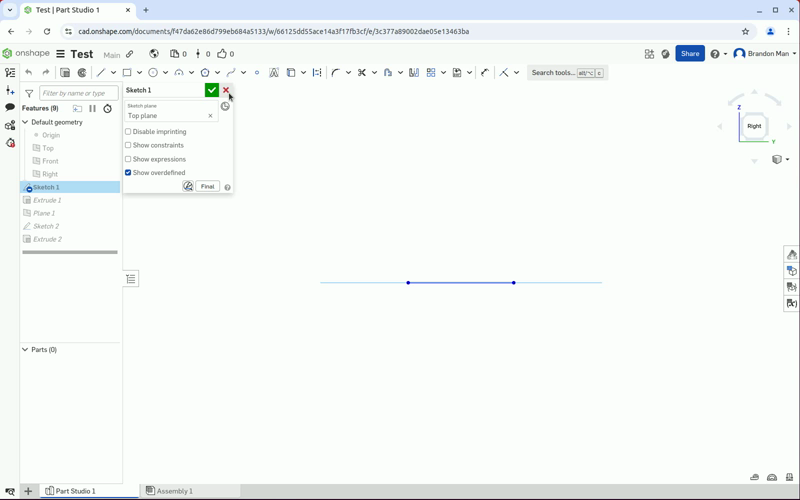
click(229, 92)
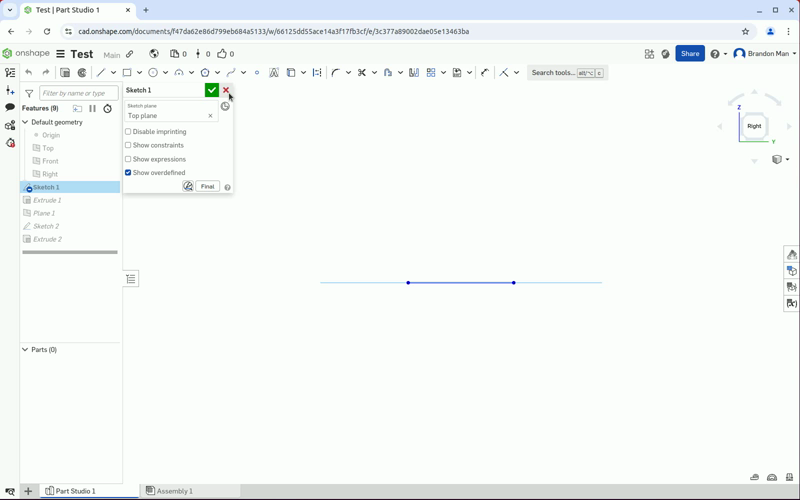
key(shift+s)
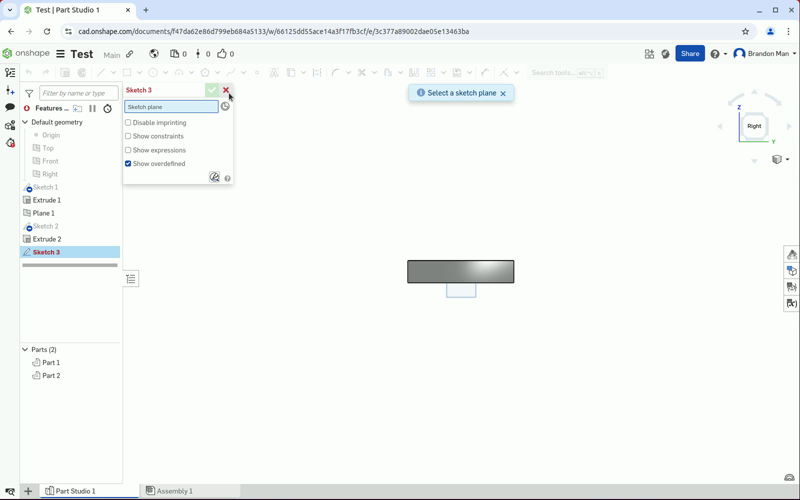
mouse_move(73, 215)
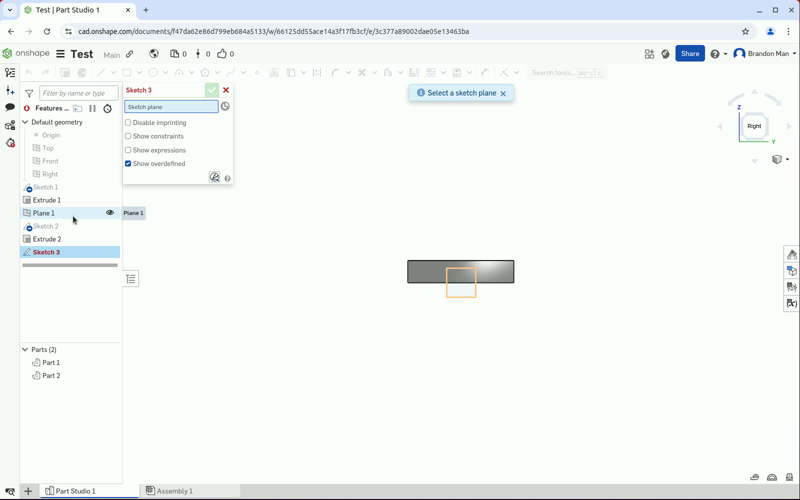
click(73, 215)
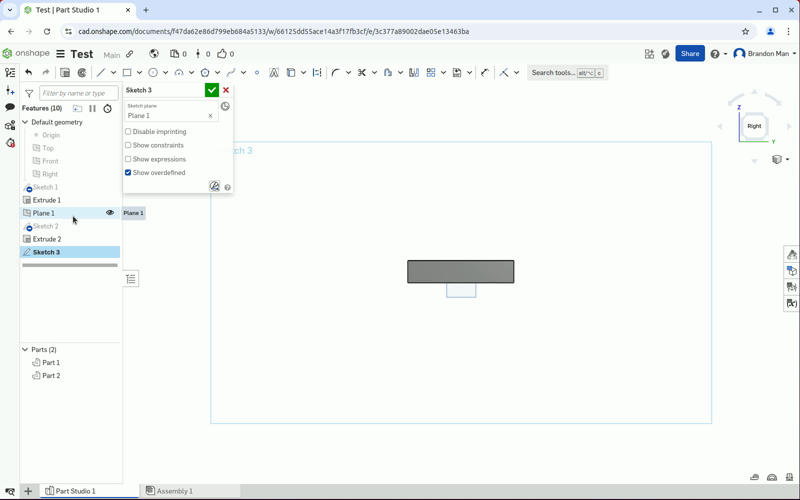
mouse_move(73, 352)
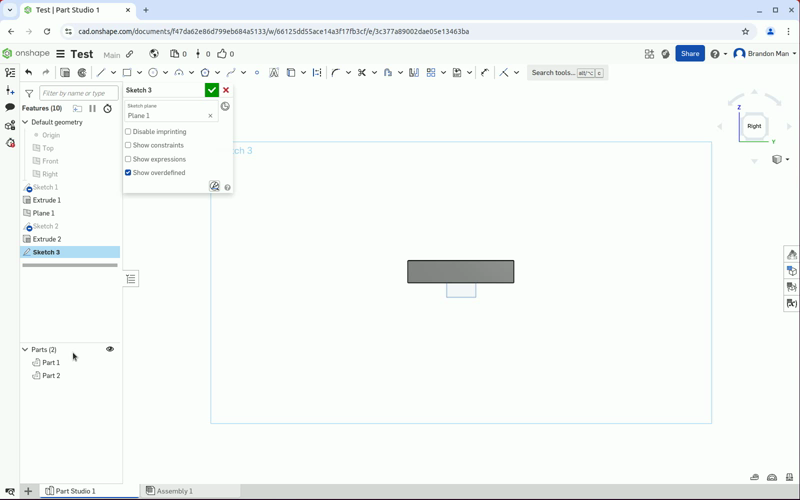
key(y)
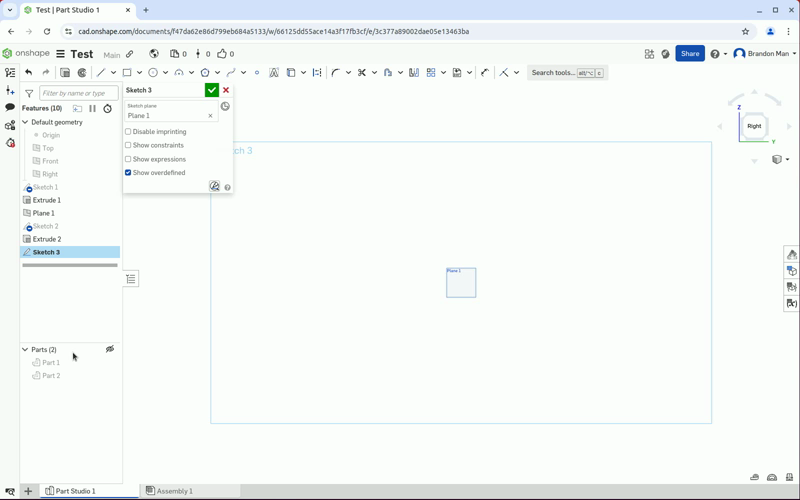
key(l)
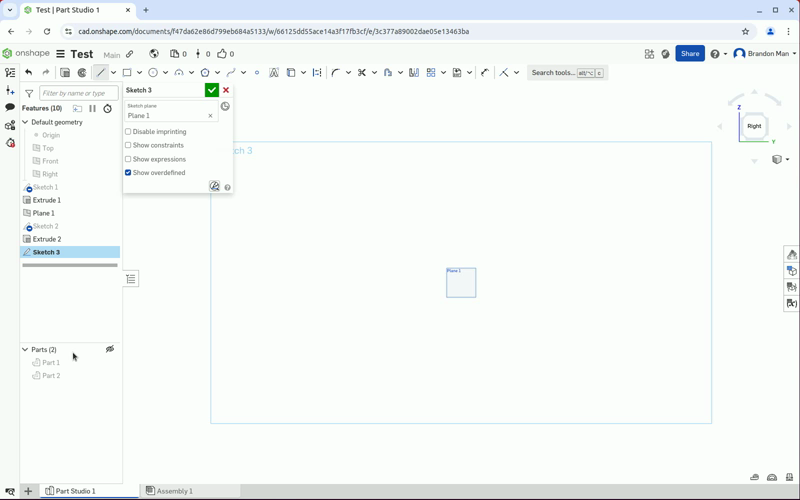
key_down(shift)
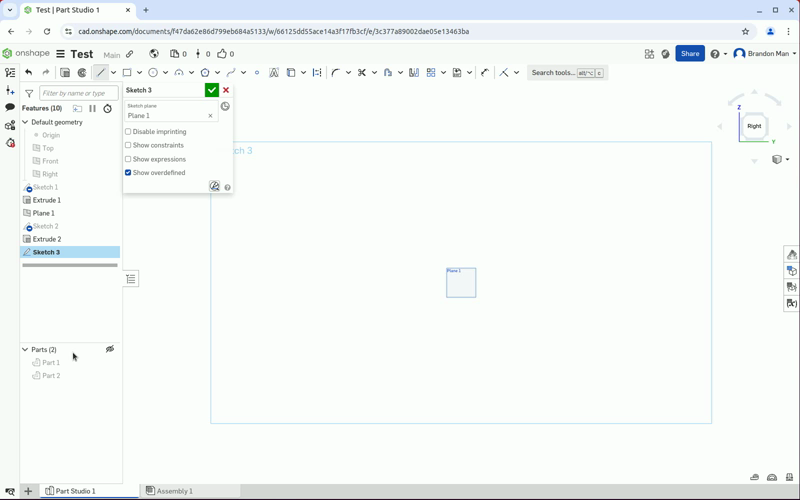
mouse_move(407, 260)
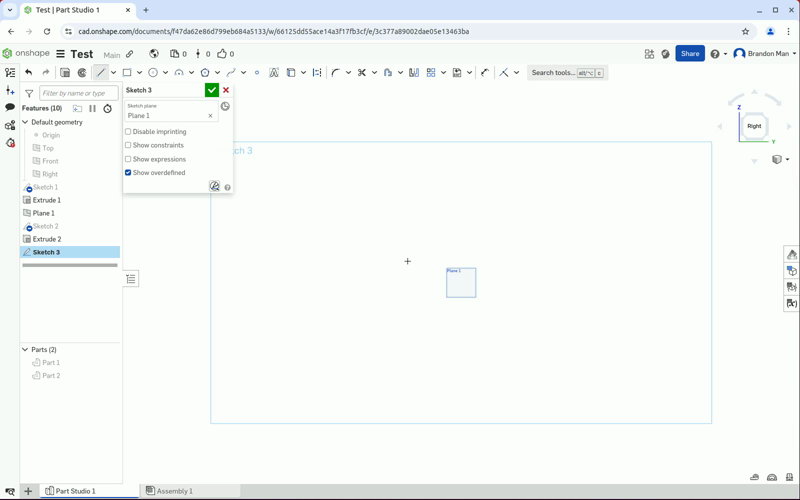
click(407, 260)
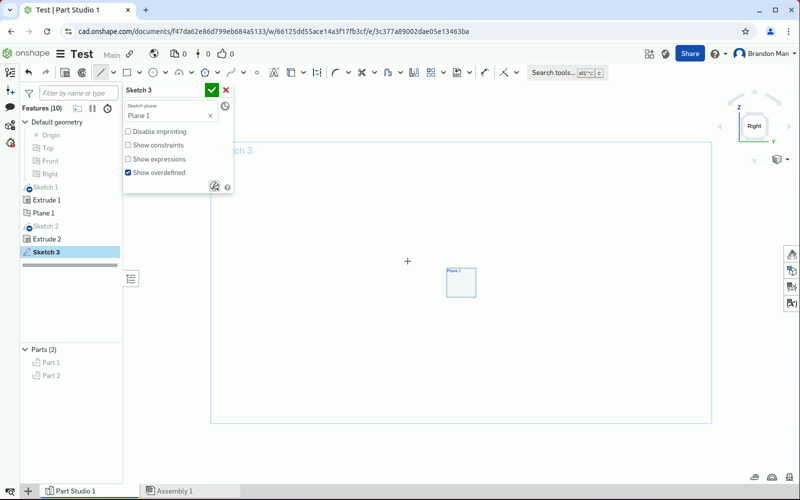
key_up(shift)
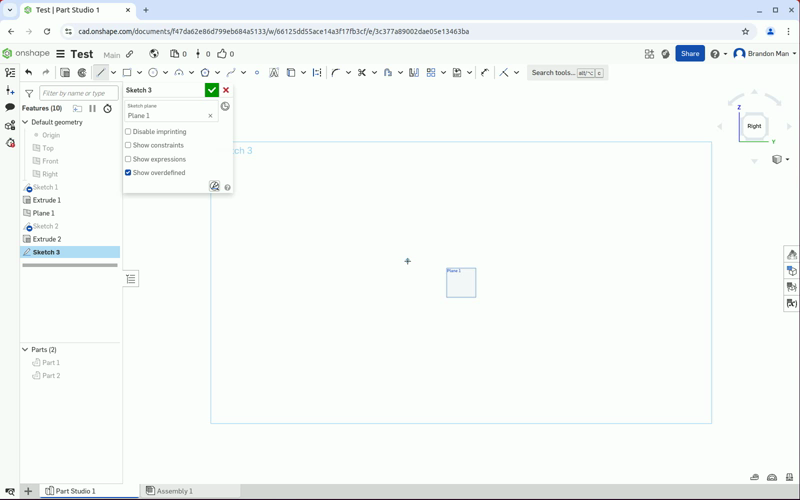
key_down(shift)
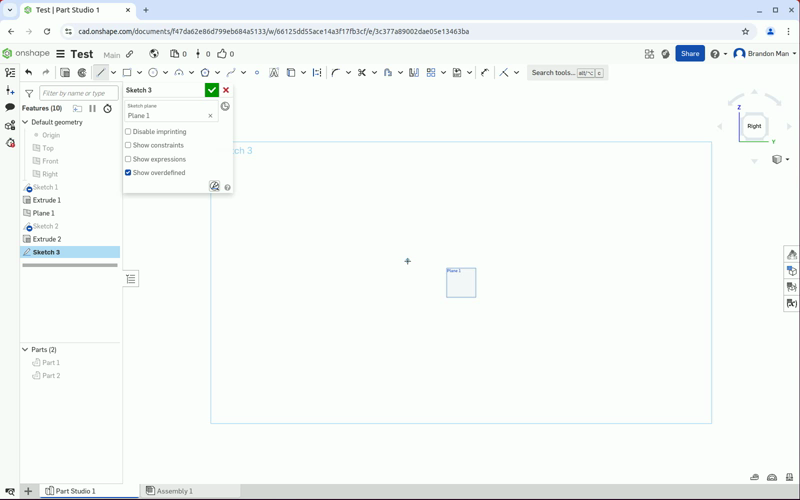
mouse_move(513, 260)
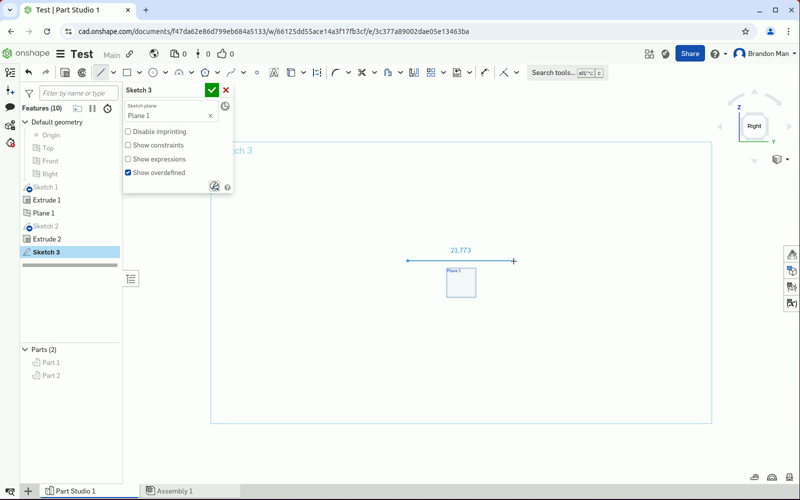
click(513, 260)
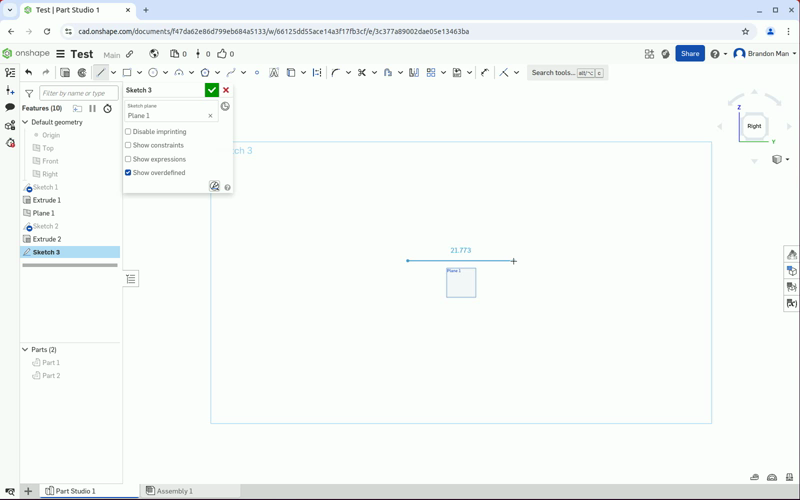
key_up(shift)
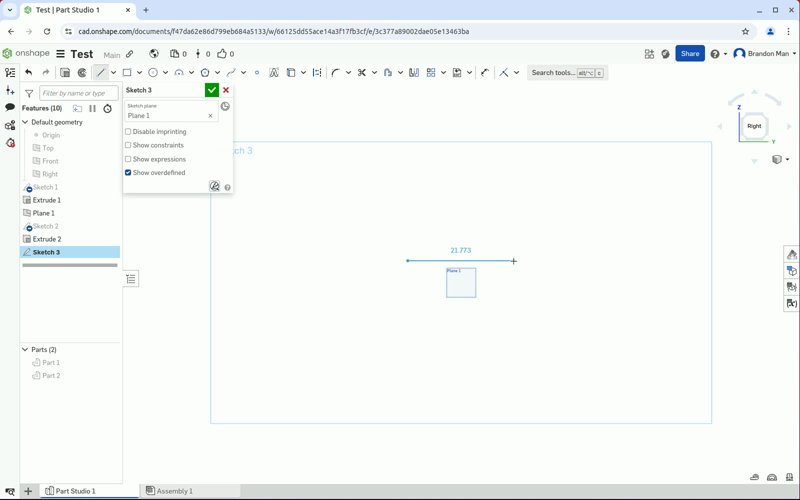
key_down(shift)
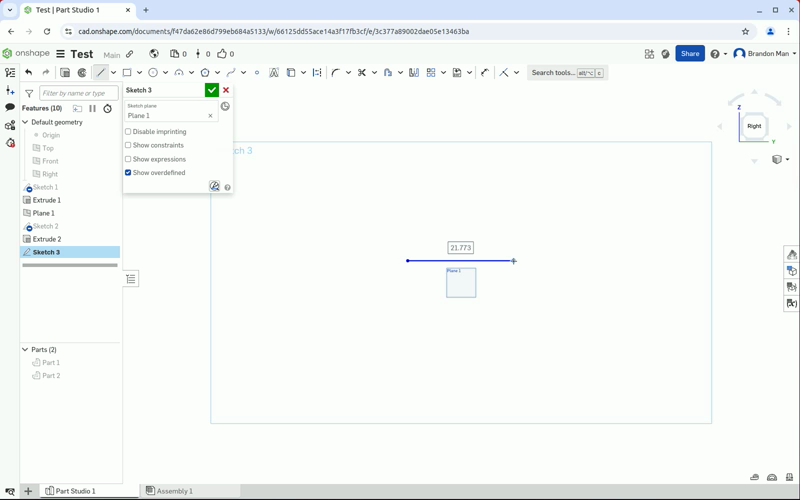
mouse_move(543, 260)
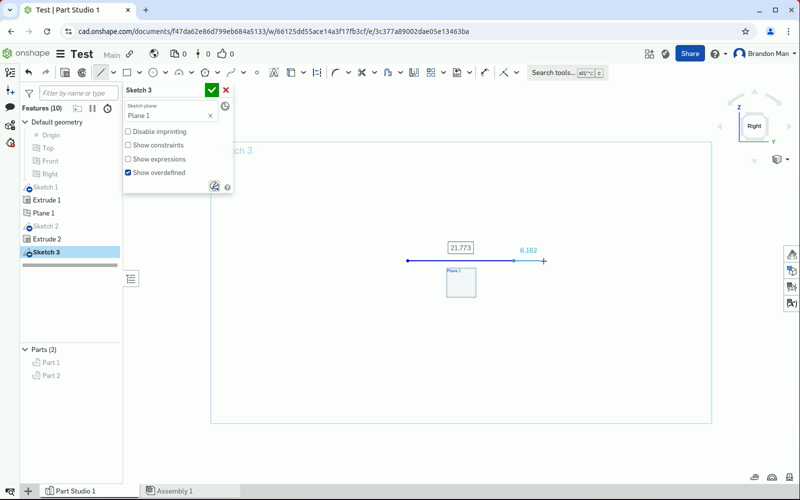
mouse_move(513, 257)
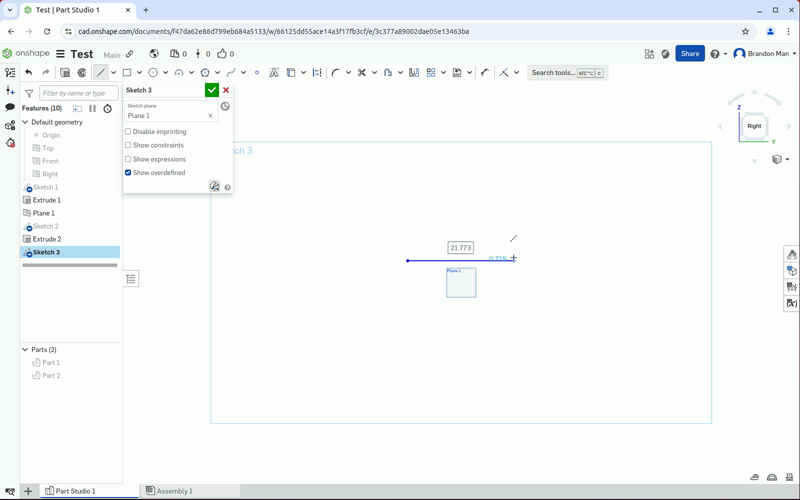
scroll(6)
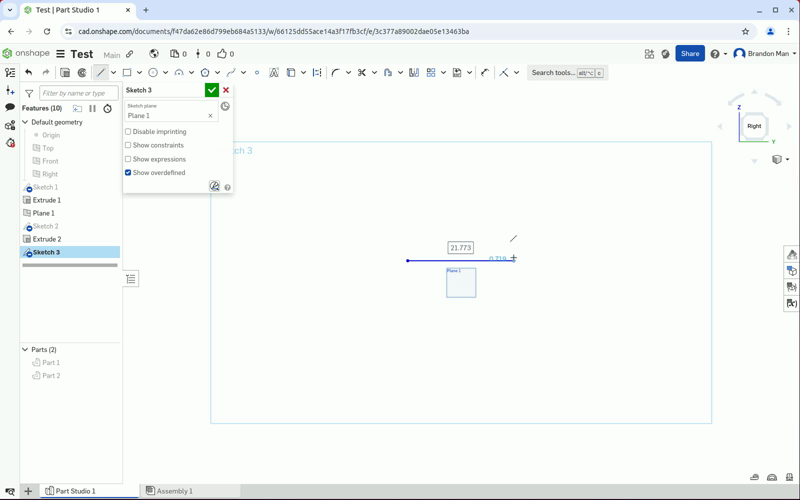
scroll(6)
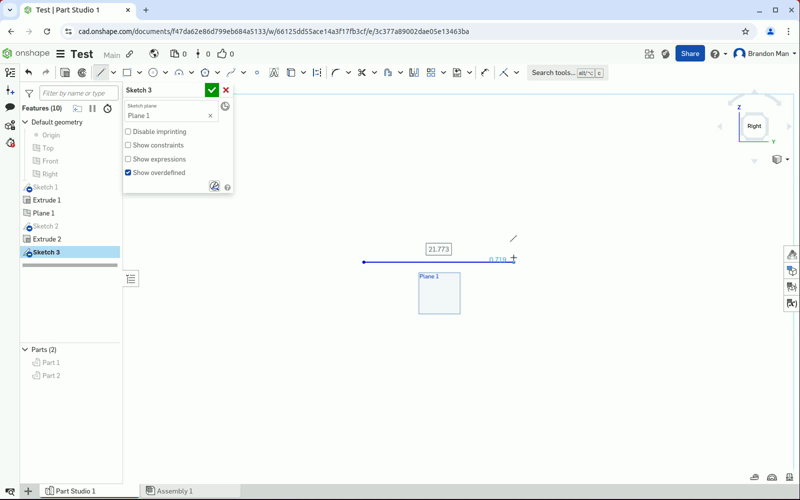
scroll(6)
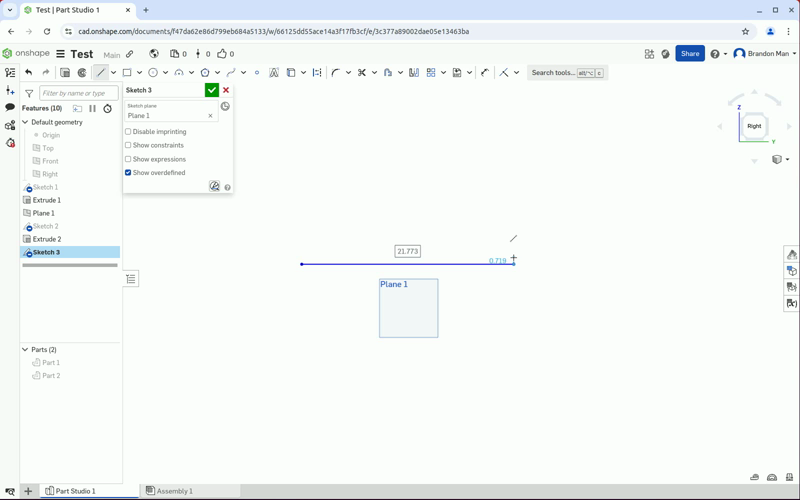
scroll(6)
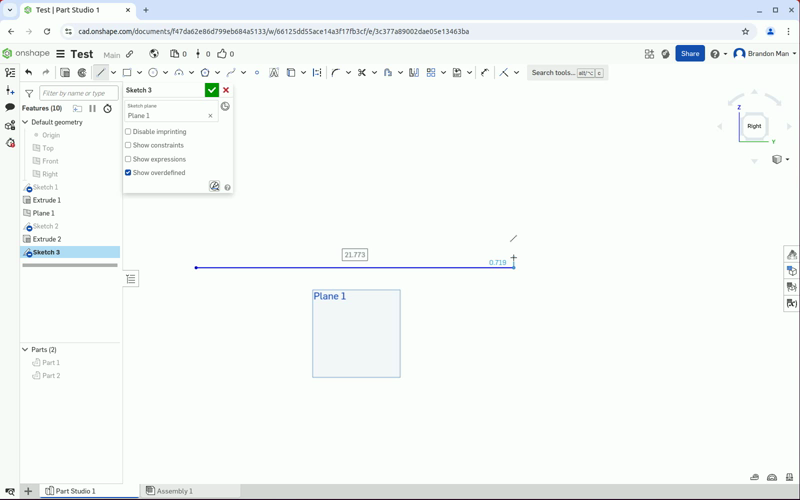
scroll(6)
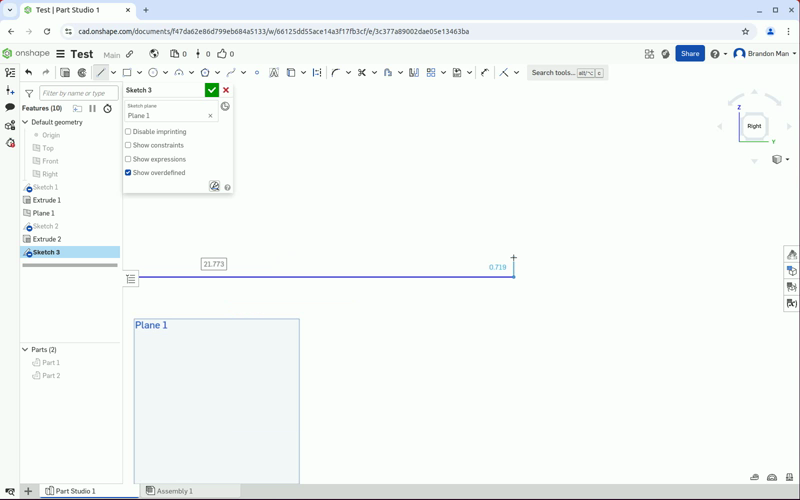
scroll(6)
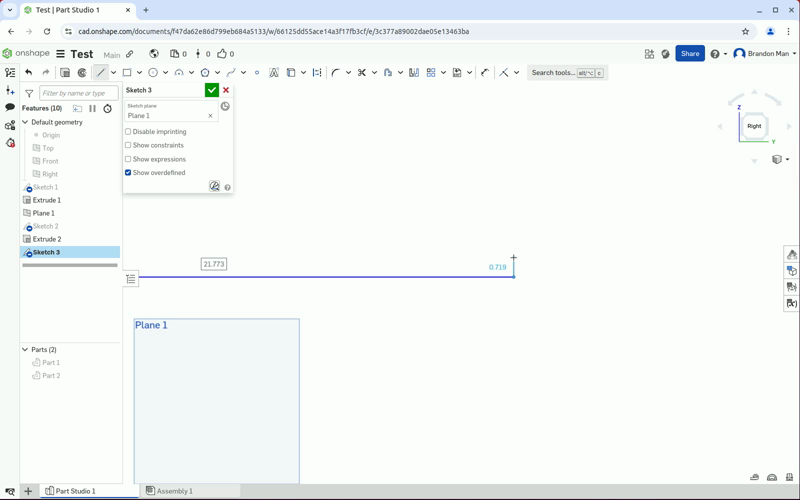
scroll(6)
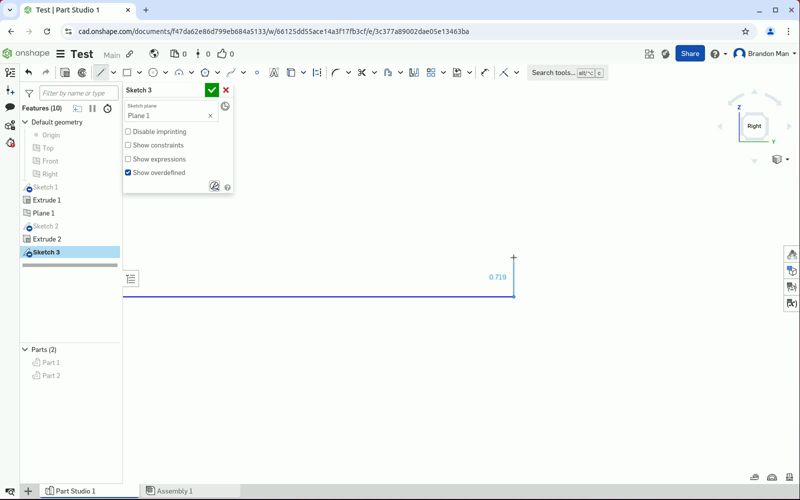
click(513, 257)
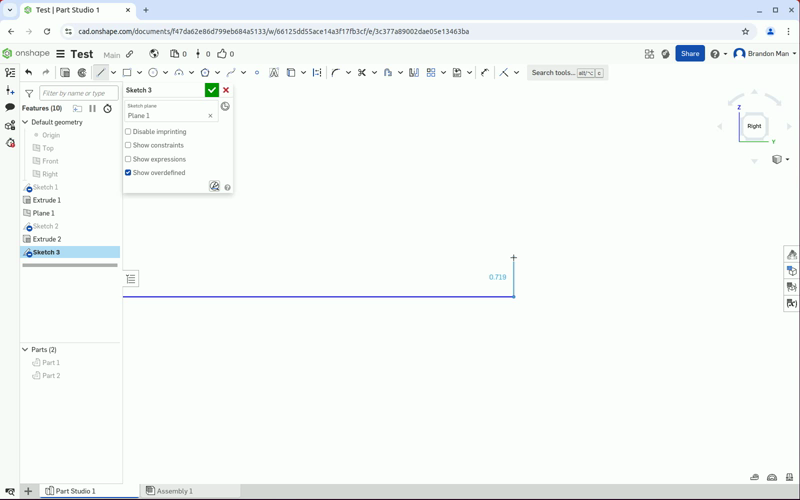
scroll(-6)
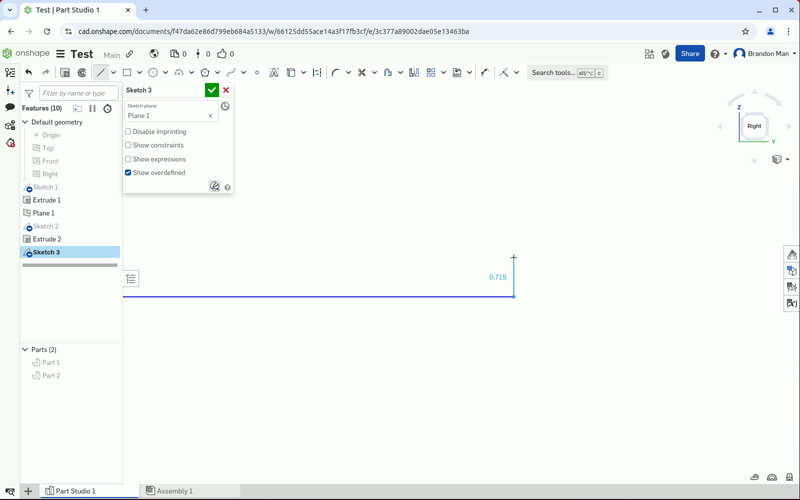
scroll(-6)
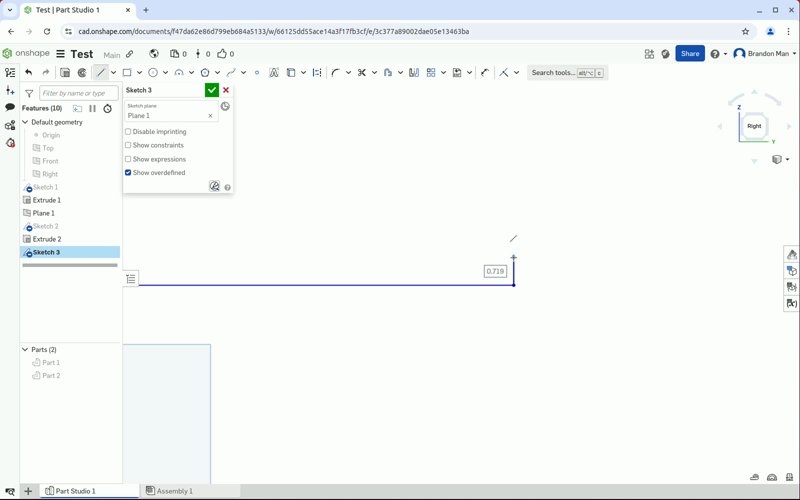
scroll(-6)
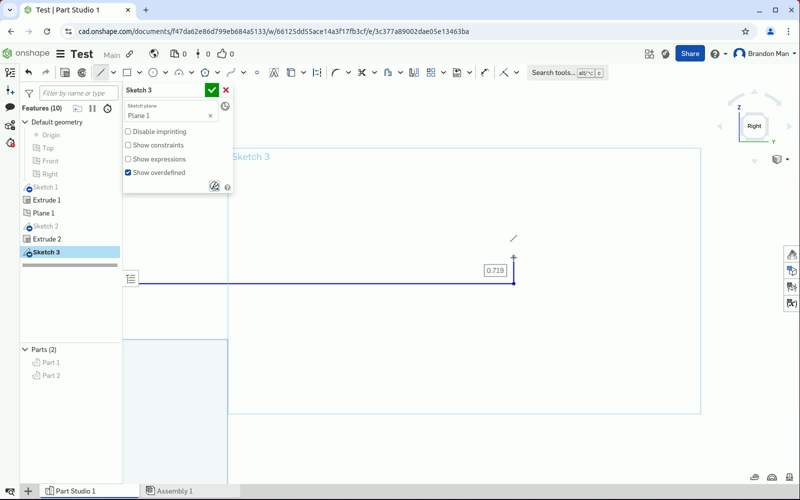
scroll(-6)
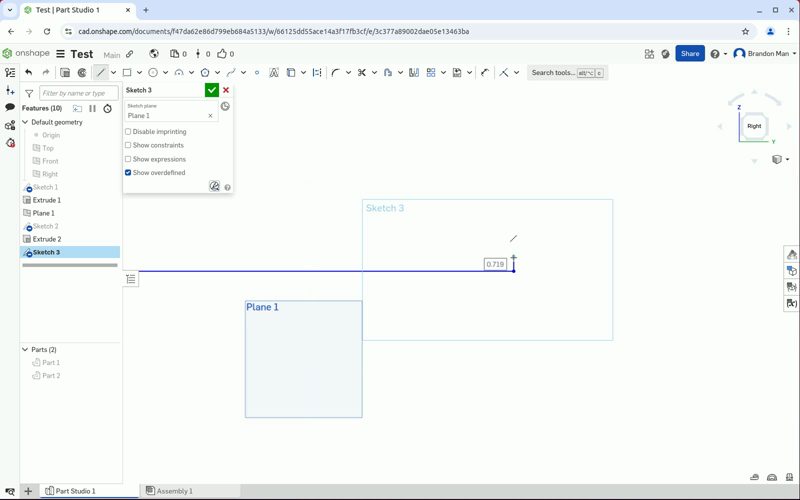
scroll(-6)
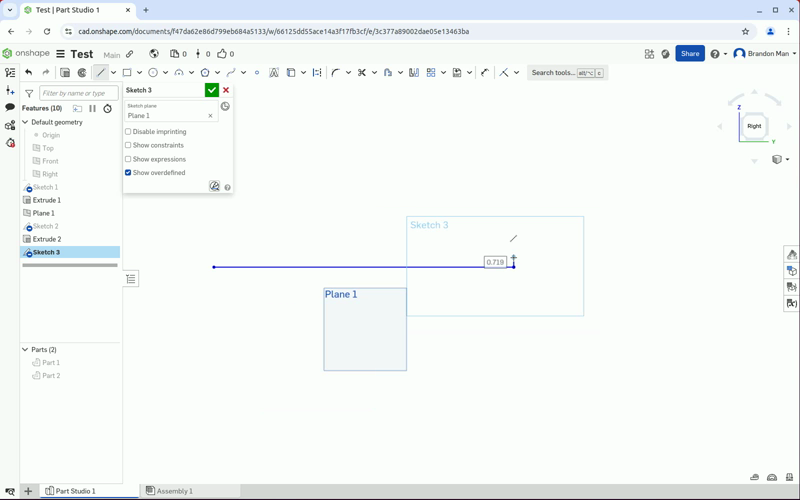
scroll(-6)
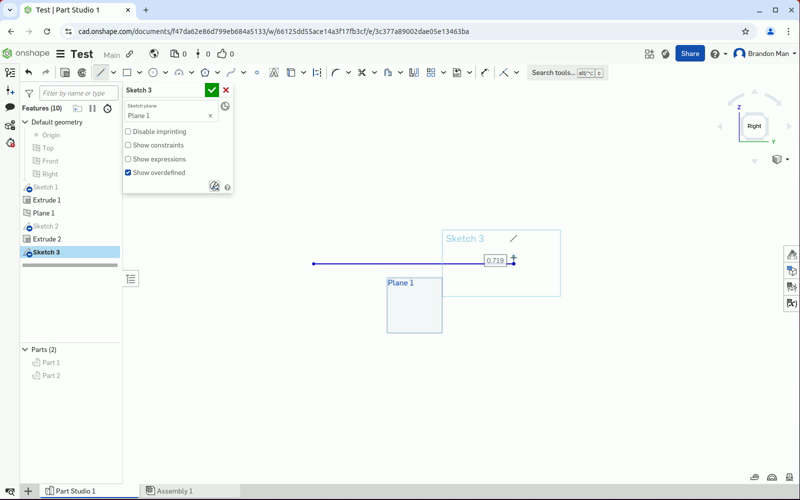
scroll(-6)
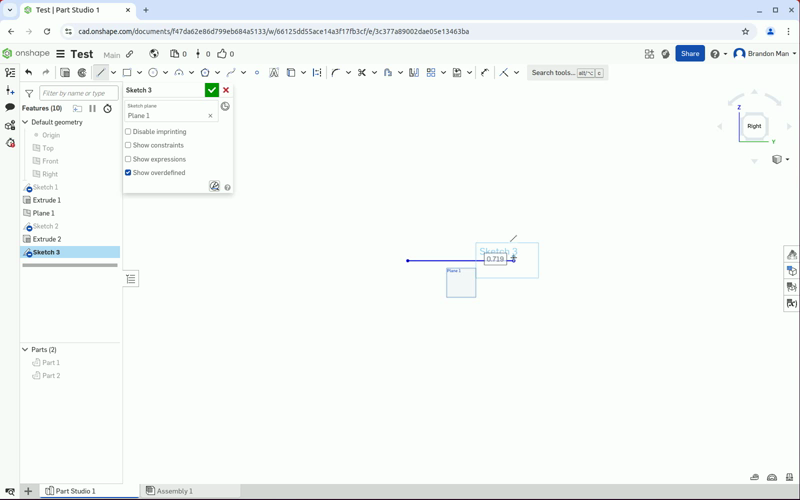
key_up(shift)
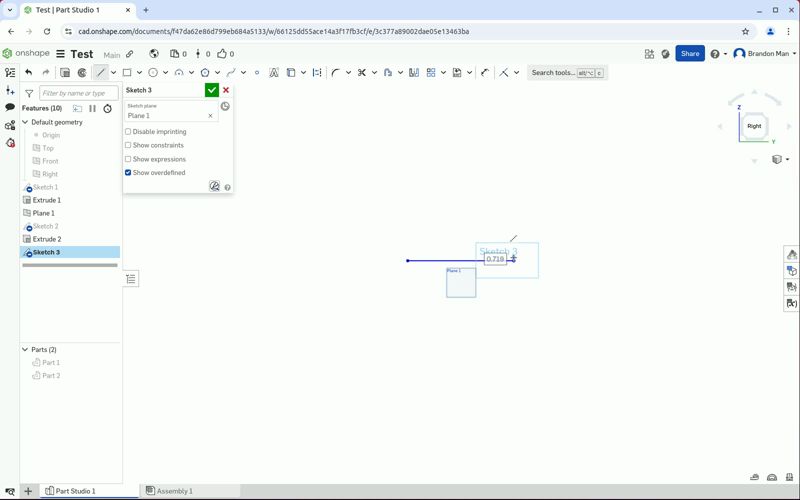
key_down(shift)
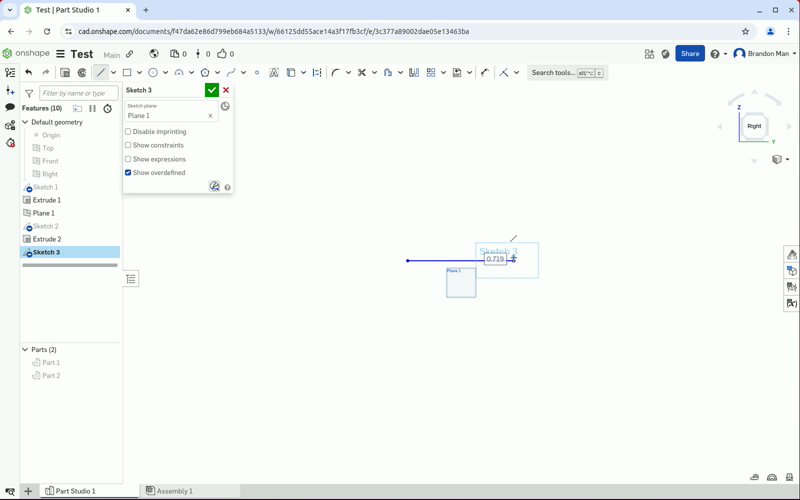
mouse_move(407, 257)
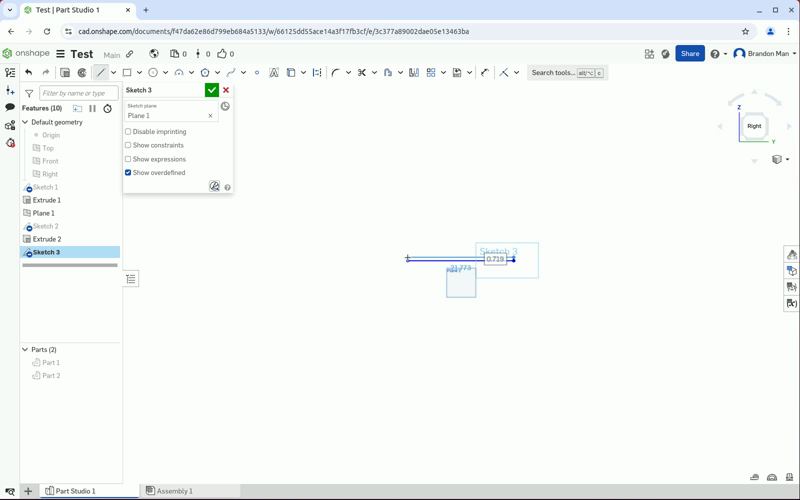
scroll(6)
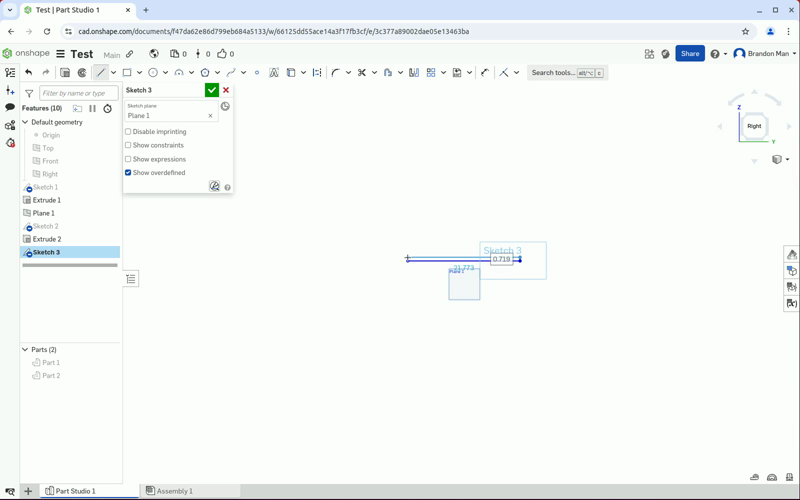
scroll(6)
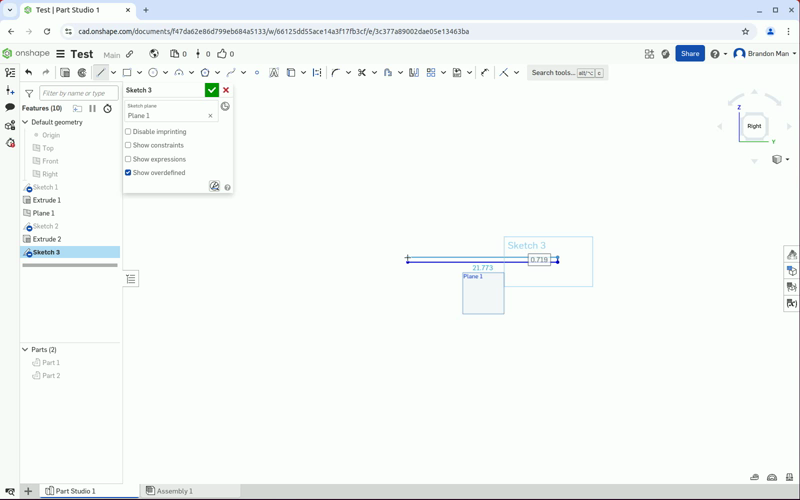
scroll(6)
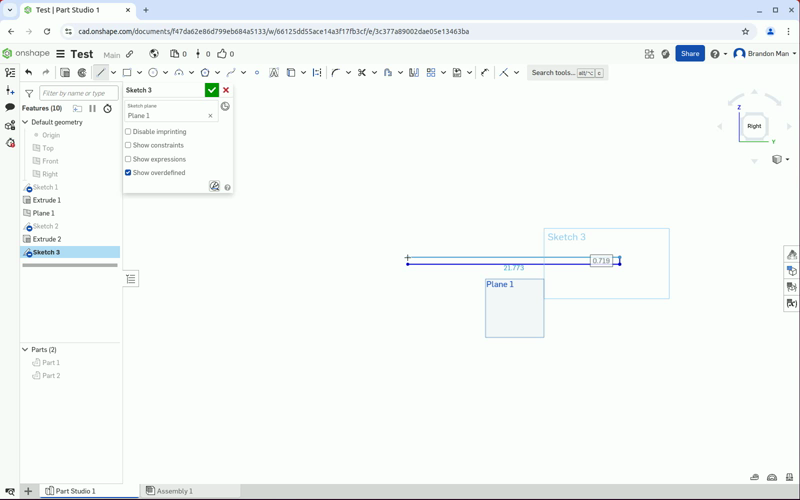
scroll(6)
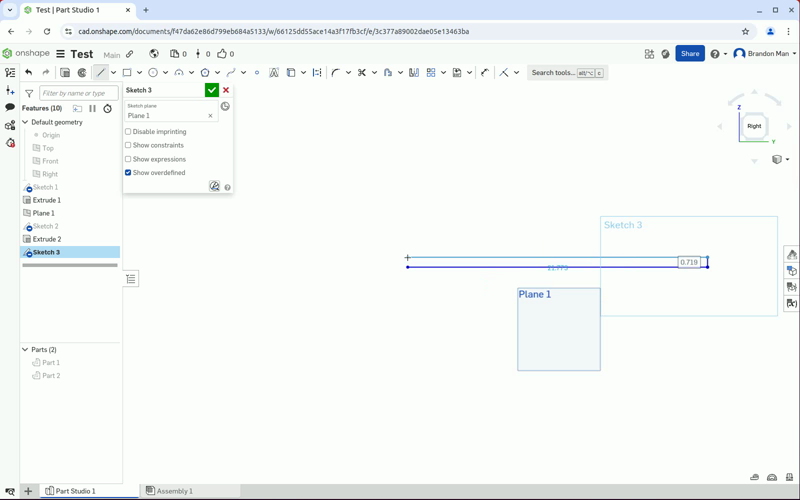
scroll(6)
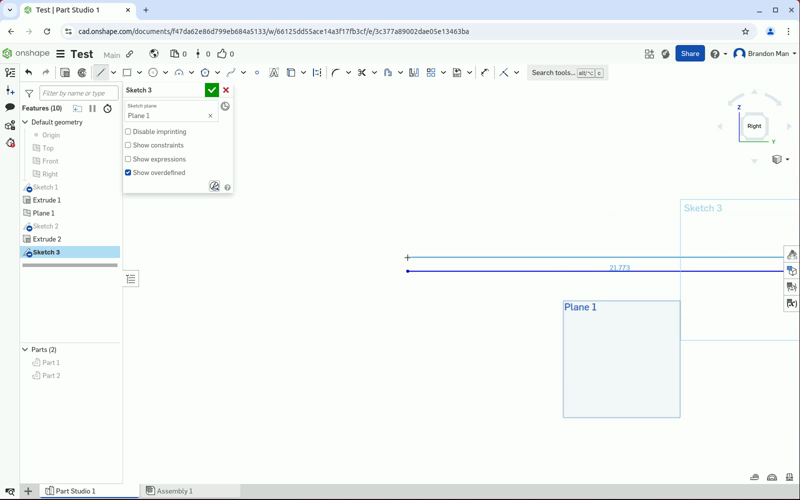
scroll(6)
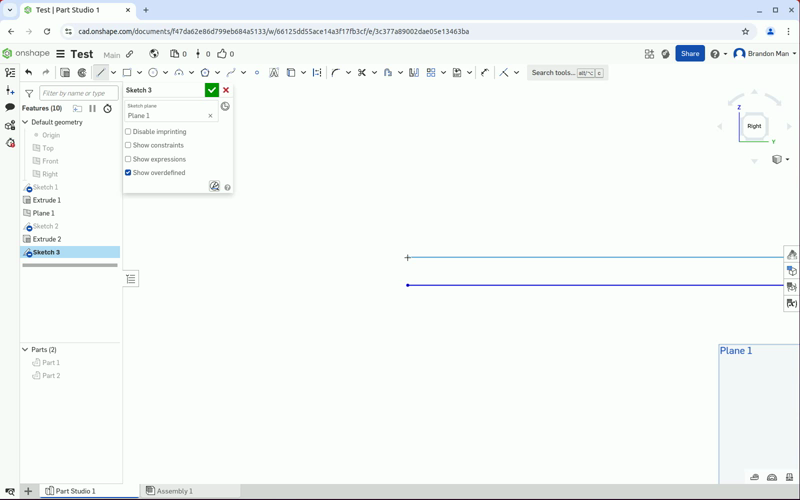
scroll(6)
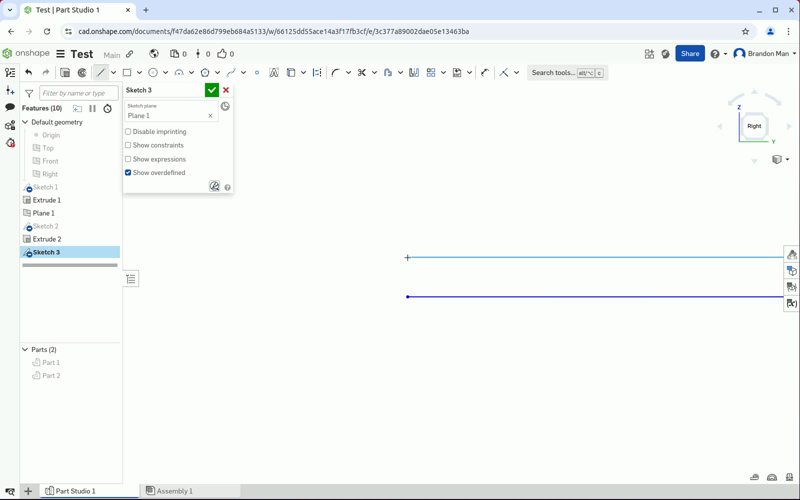
click(407, 257)
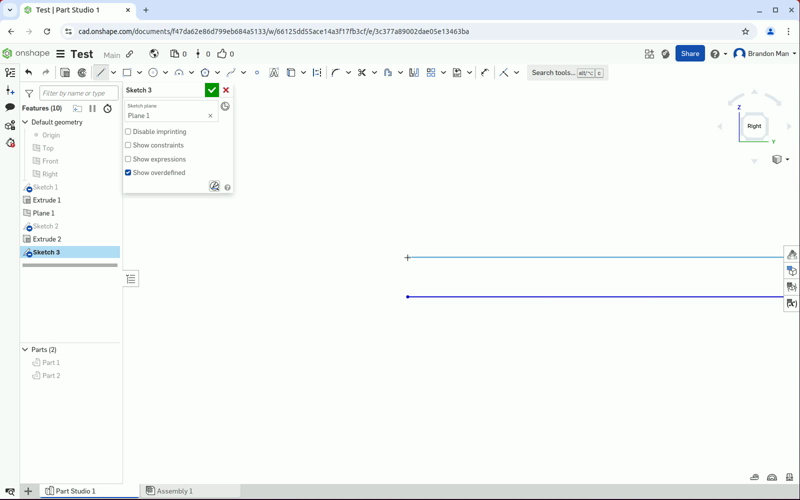
scroll(-6)
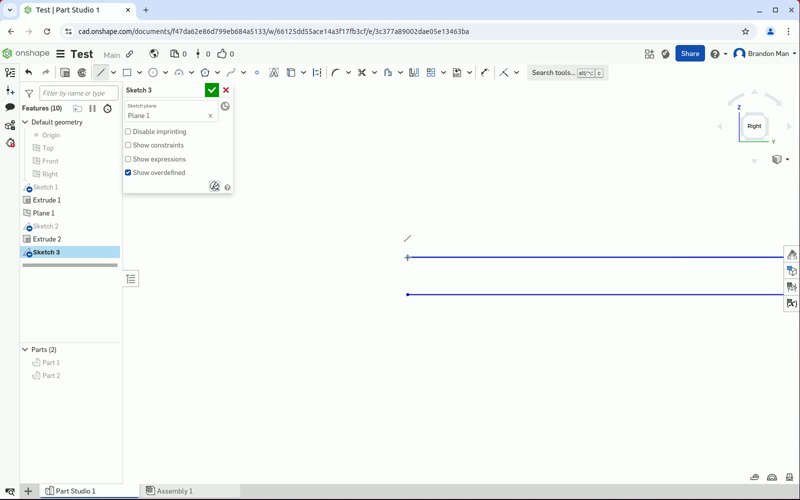
scroll(-6)
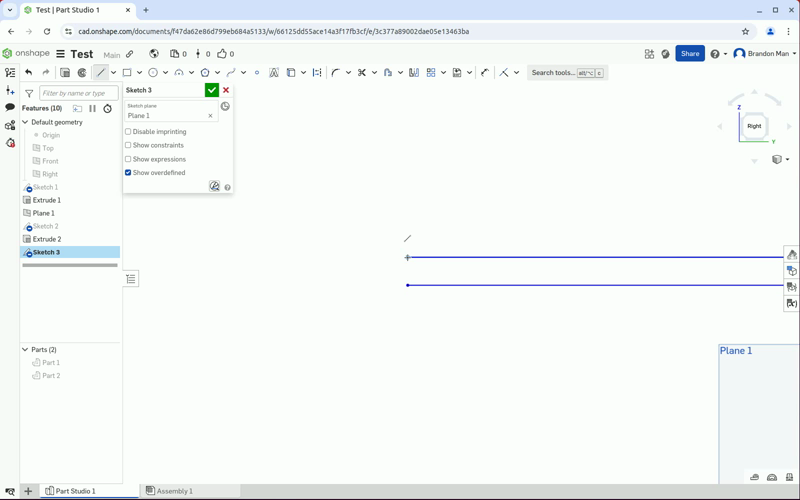
scroll(-6)
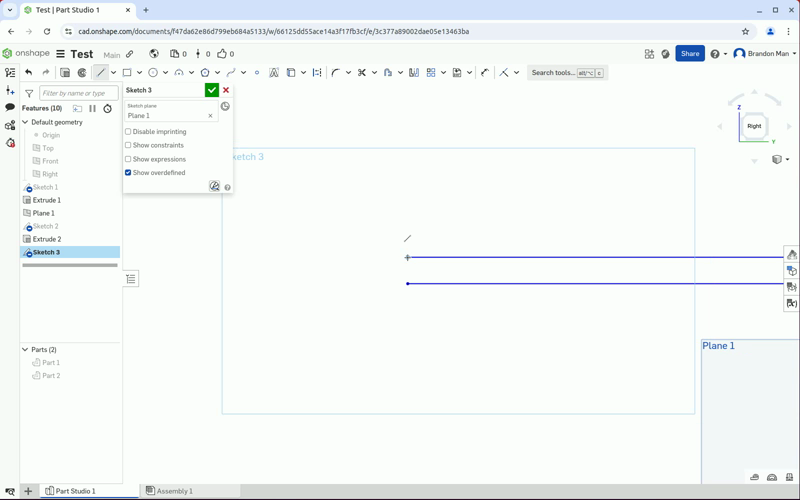
scroll(-6)
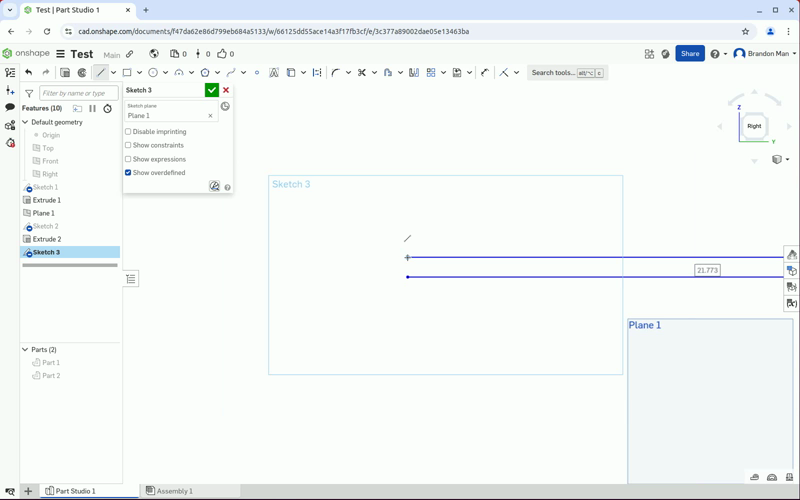
scroll(-6)
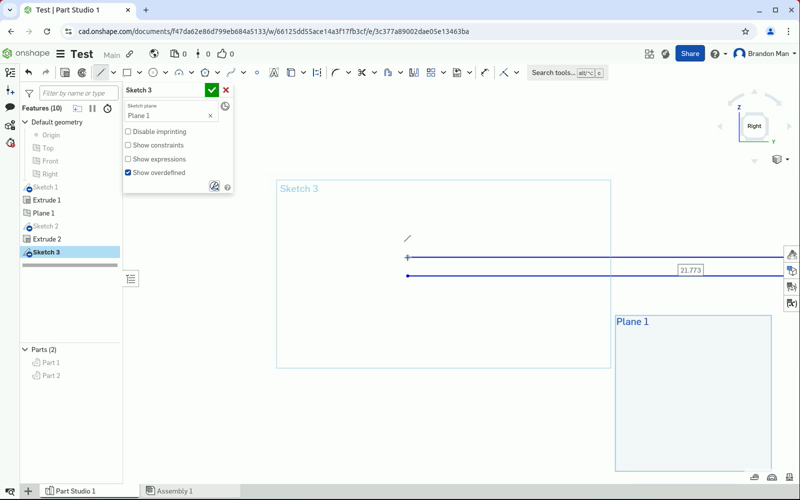
scroll(-6)
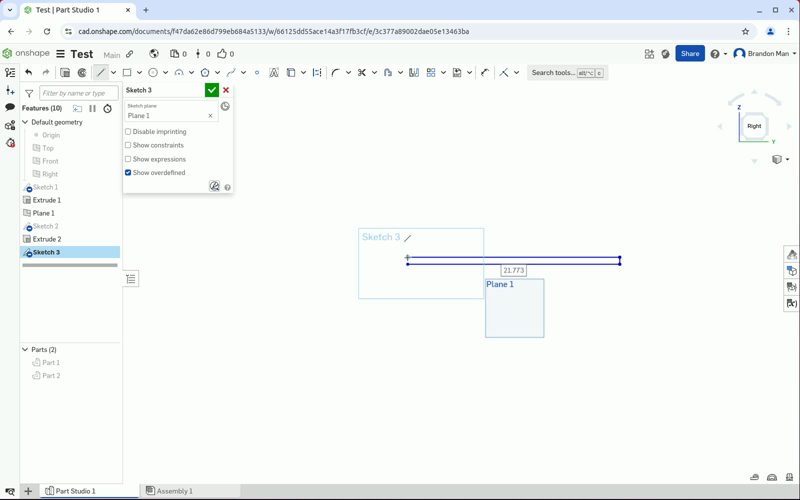
scroll(-6)
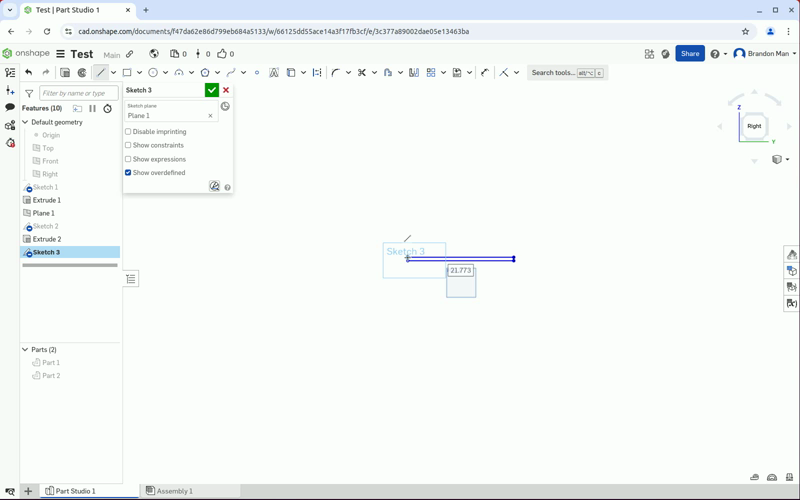
key_up(shift)
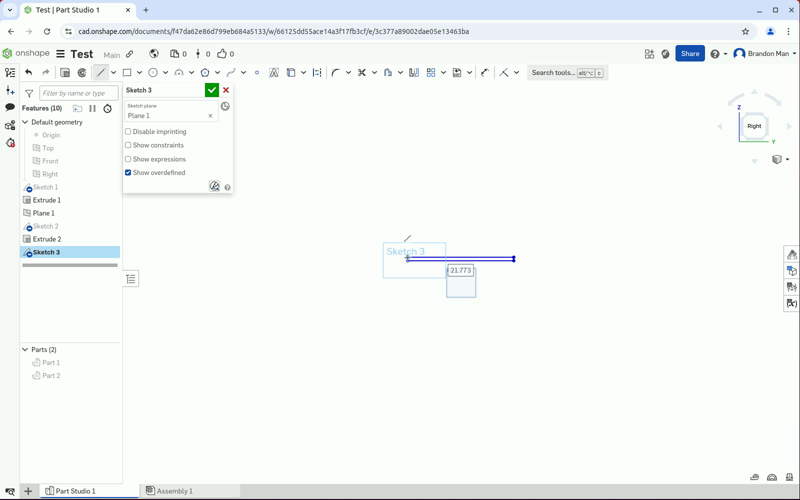
mouse_move(437, 257)
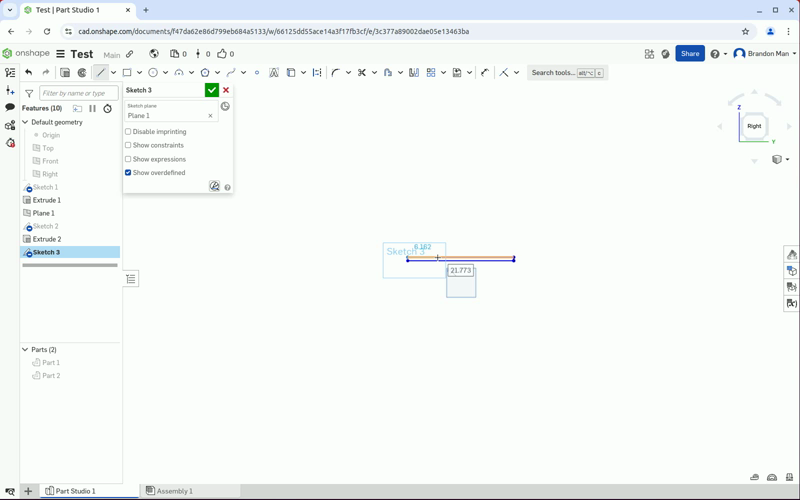
key_down(shift)
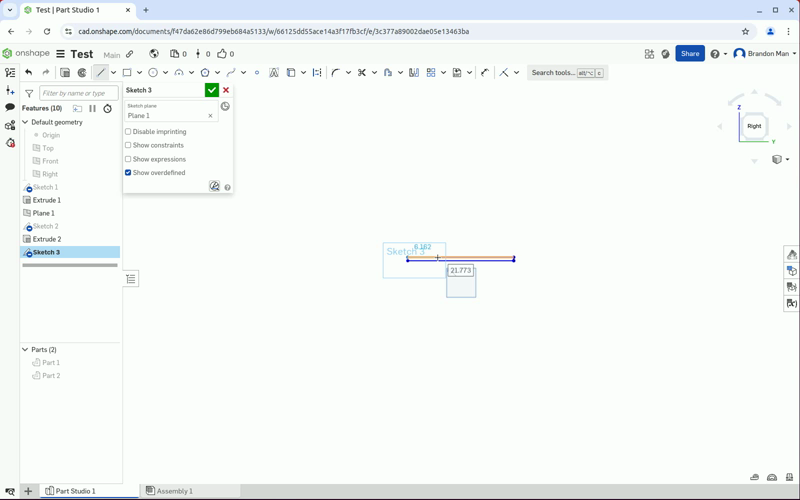
mouse_move(407, 260)
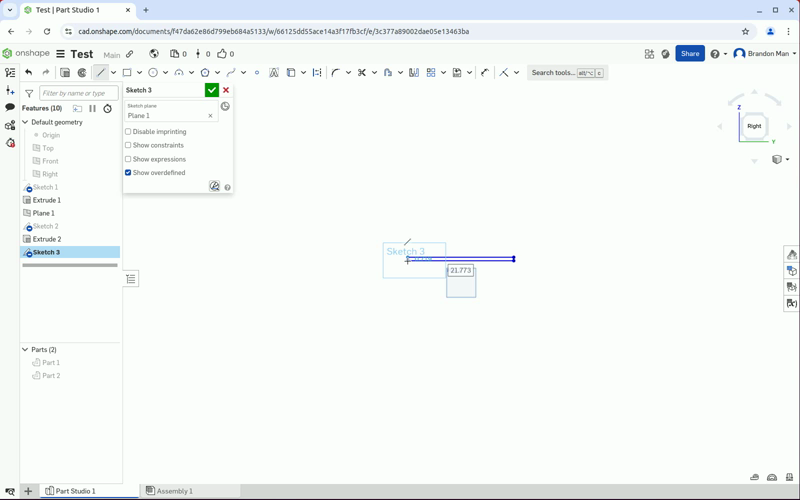
scroll(6)
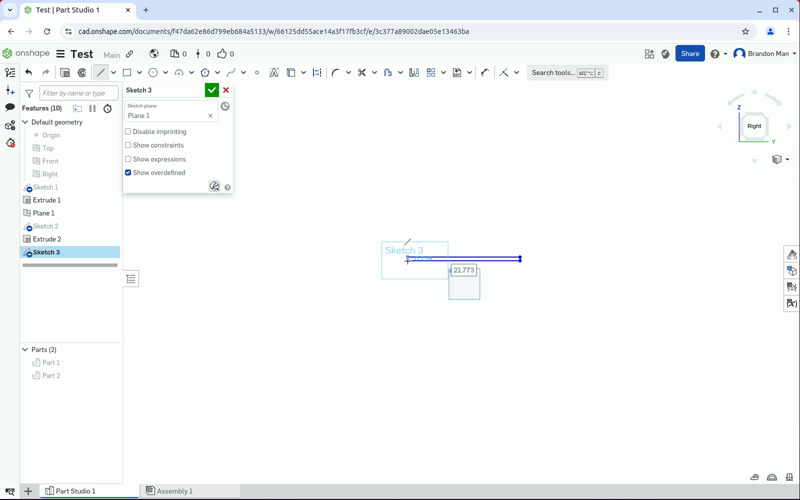
scroll(6)
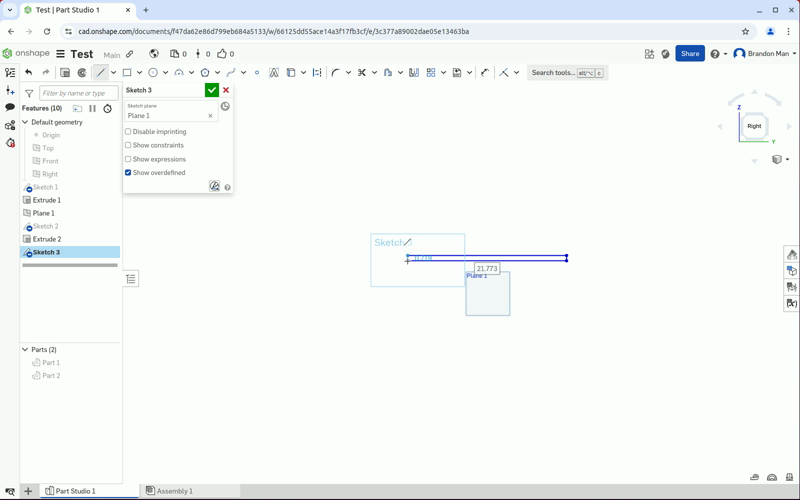
scroll(6)
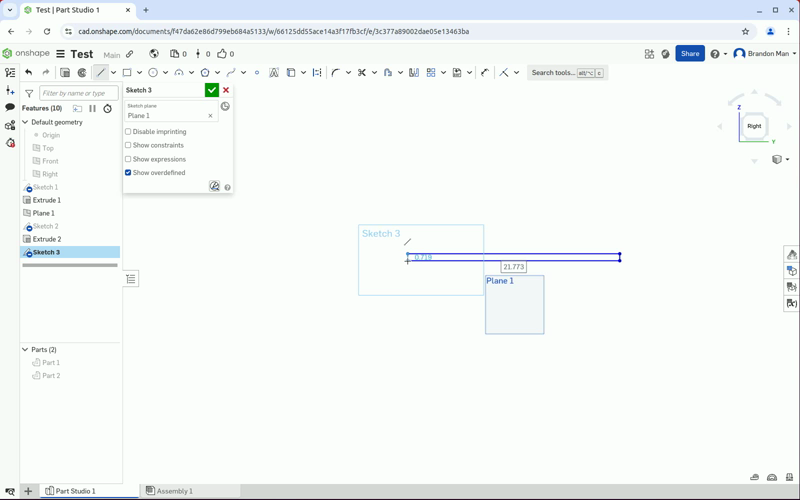
scroll(6)
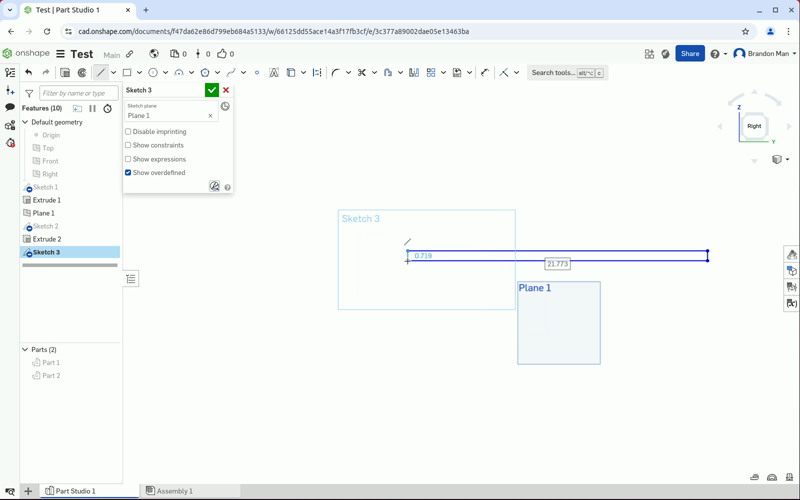
scroll(6)
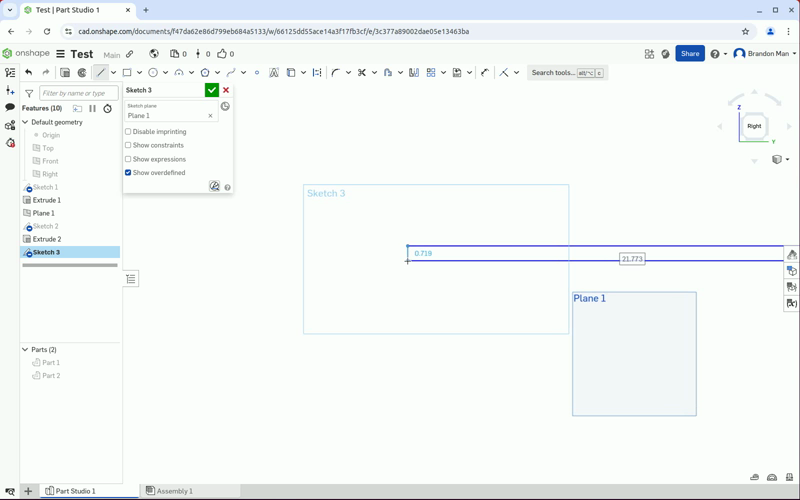
scroll(6)
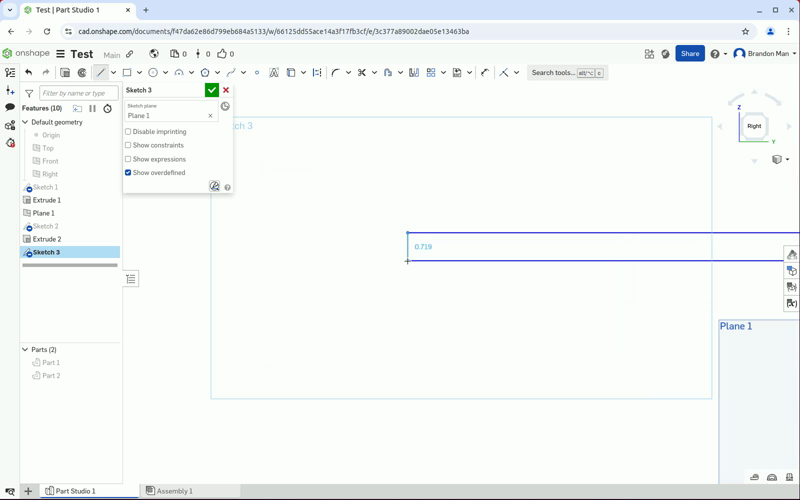
scroll(6)
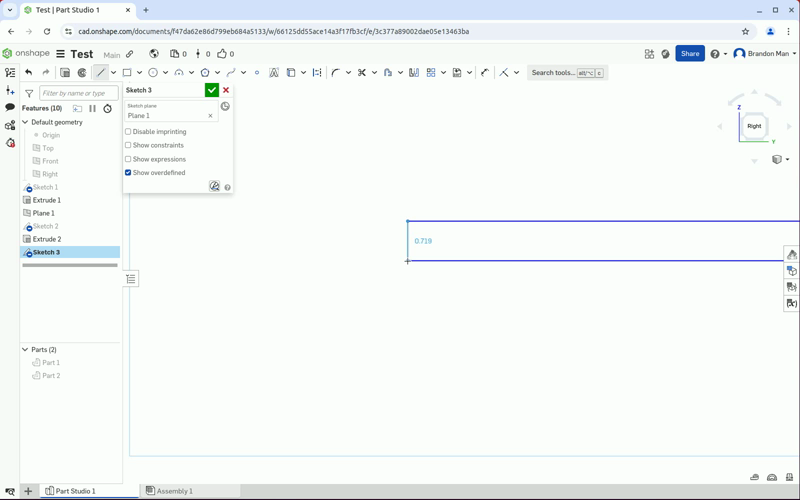
key_up(shift)
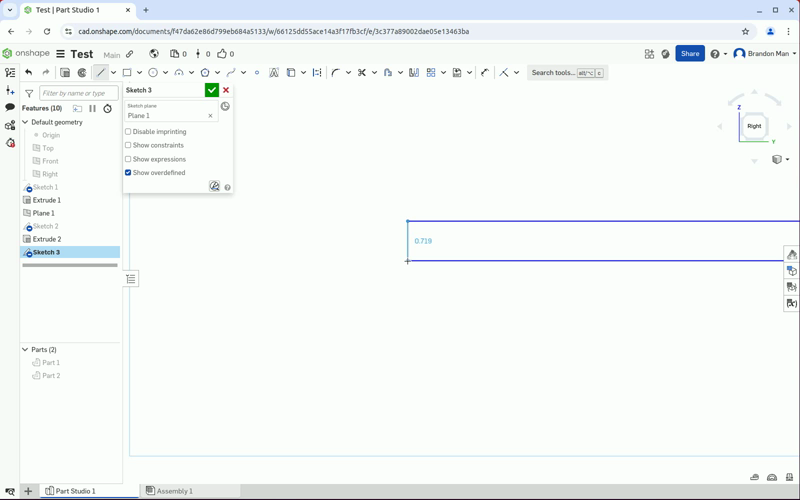
click(407, 260)
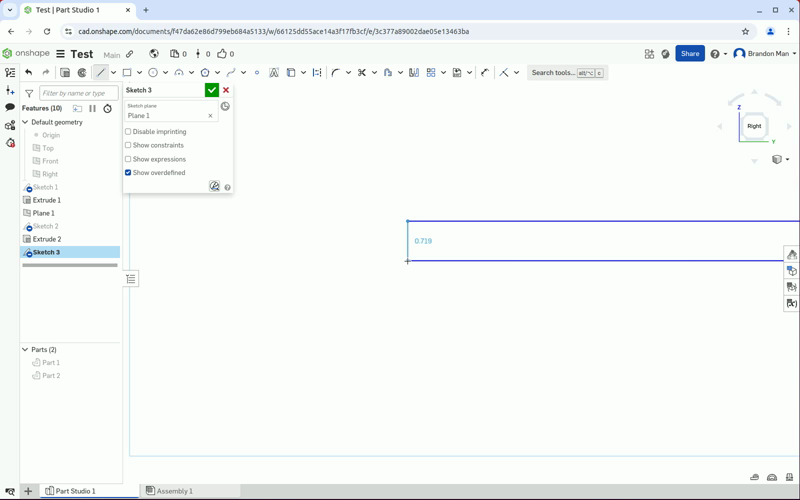
scroll(-6)
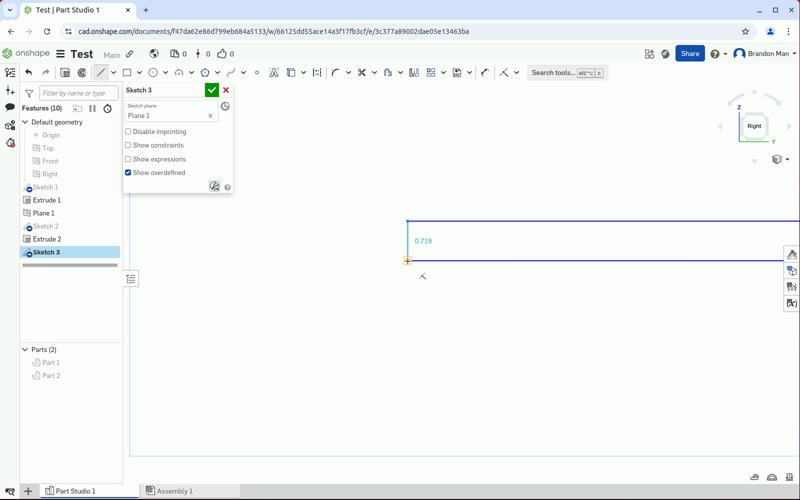
scroll(-6)
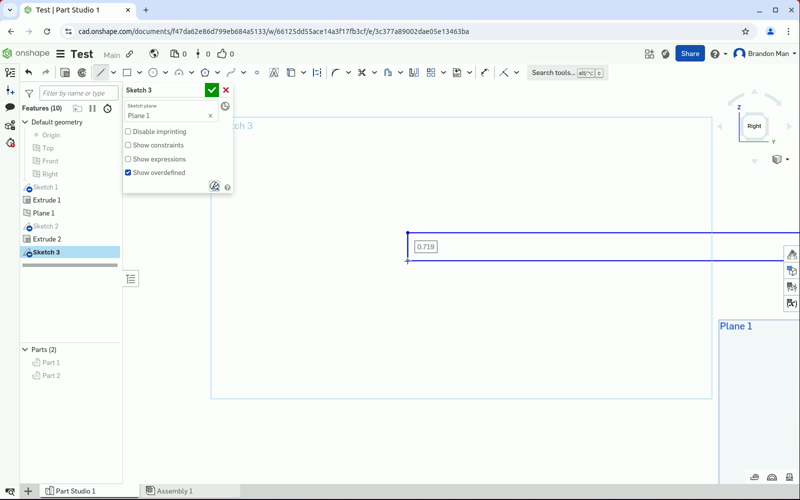
scroll(-6)
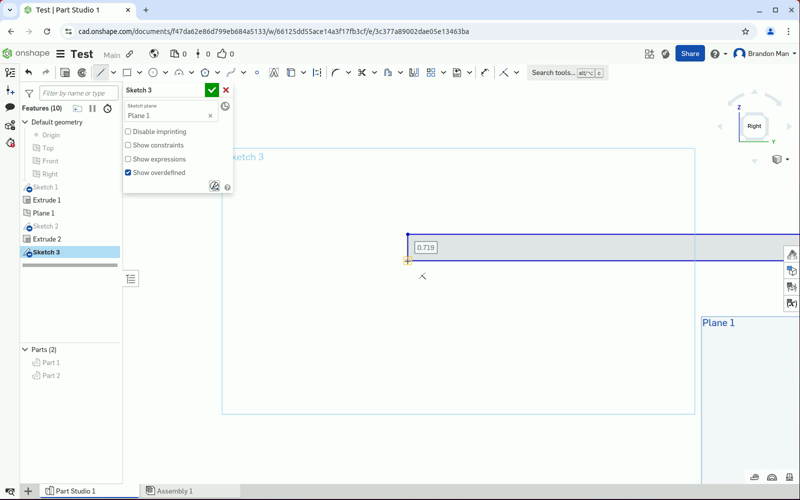
scroll(-6)
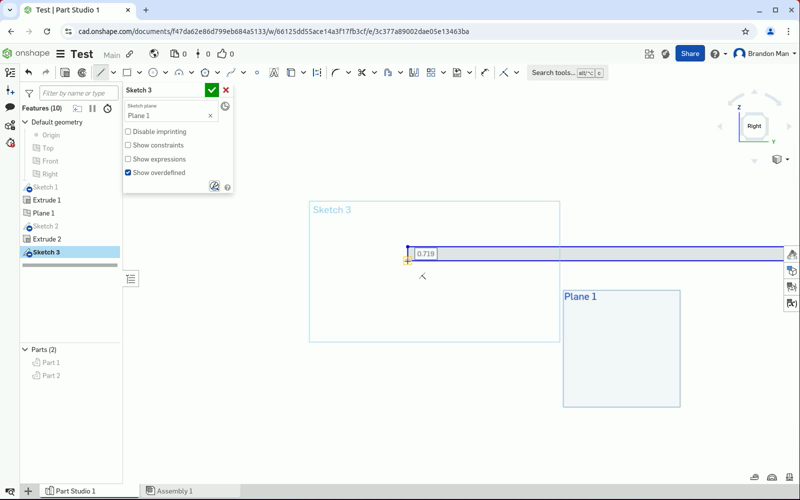
scroll(-6)
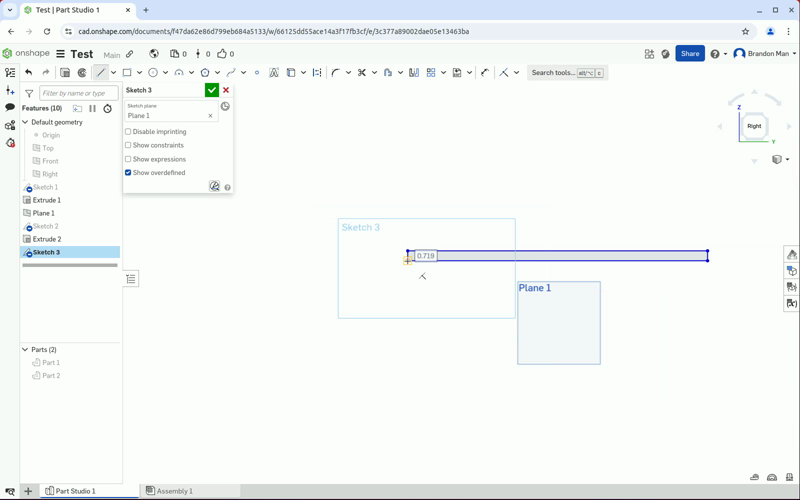
scroll(-6)
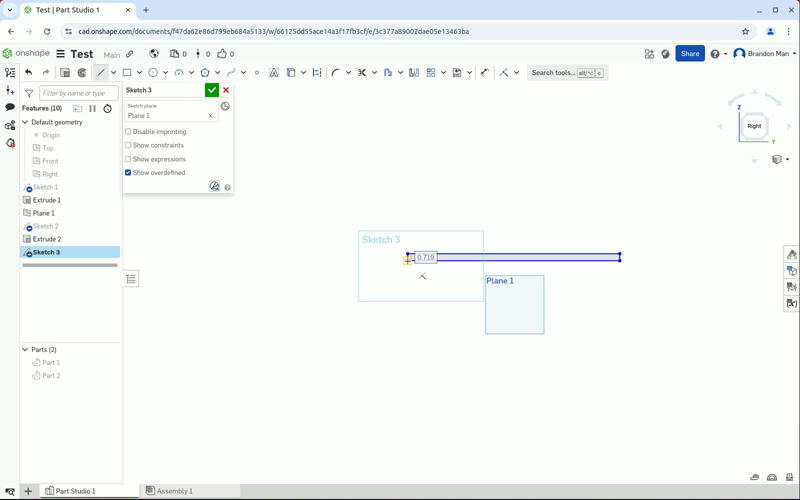
scroll(-6)
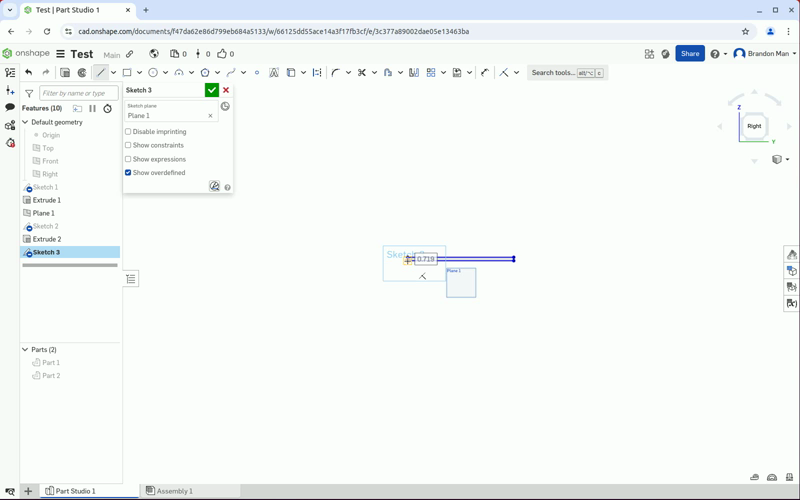
key(esc)
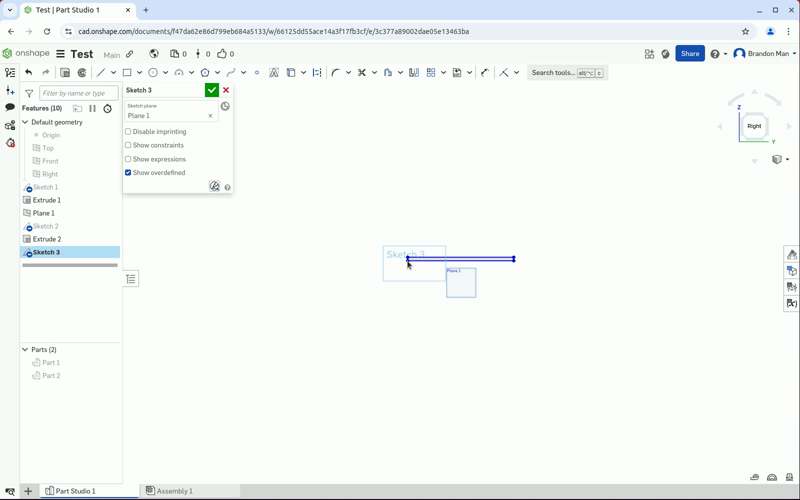
mouse_move(498, 257)
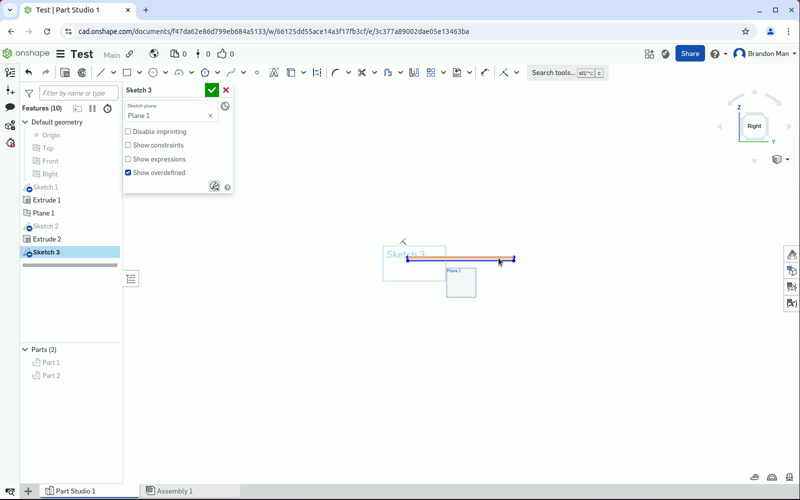
scroll(6)
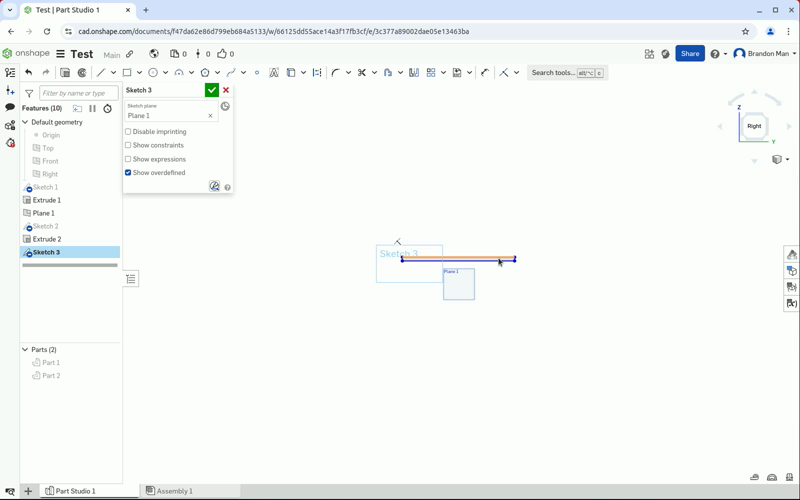
scroll(6)
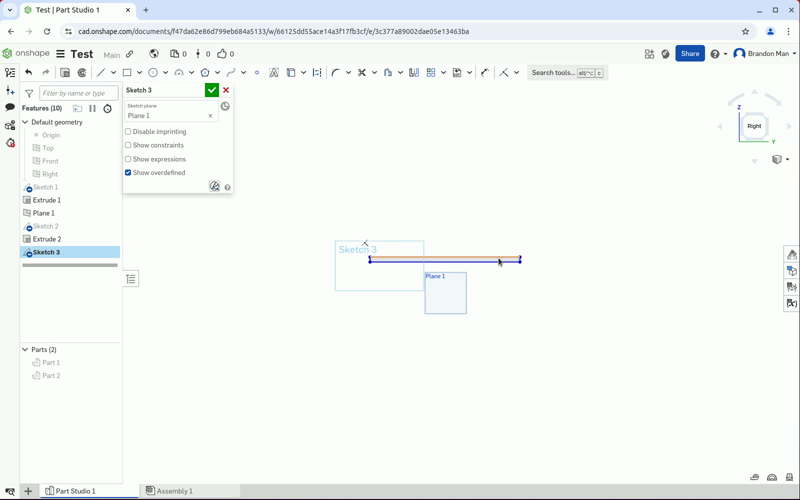
scroll(6)
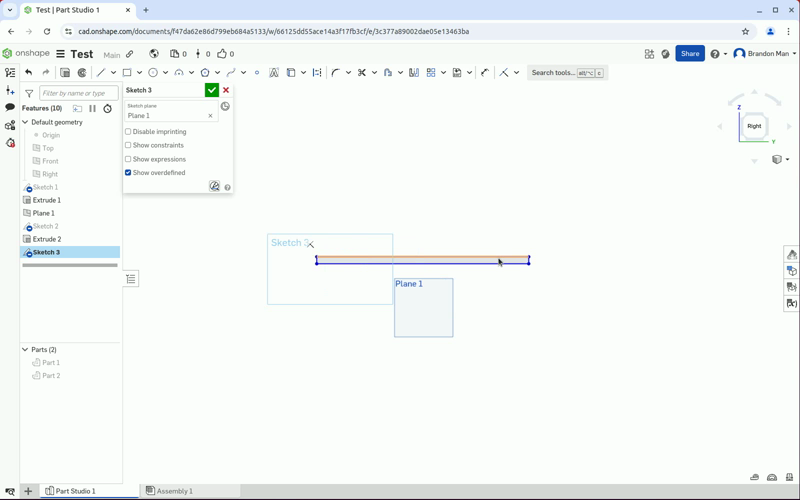
scroll(6)
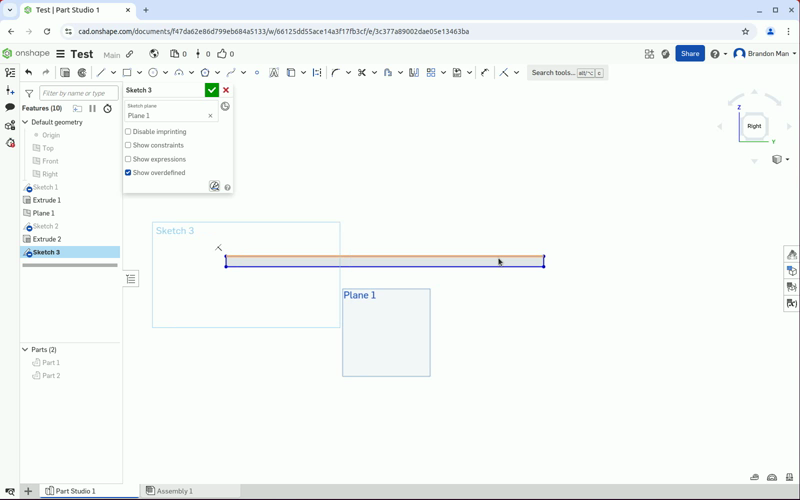
scroll(6)
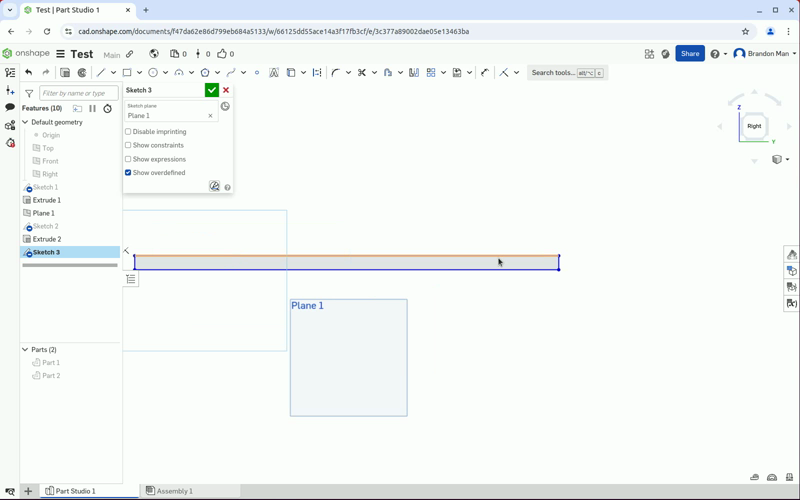
scroll(6)
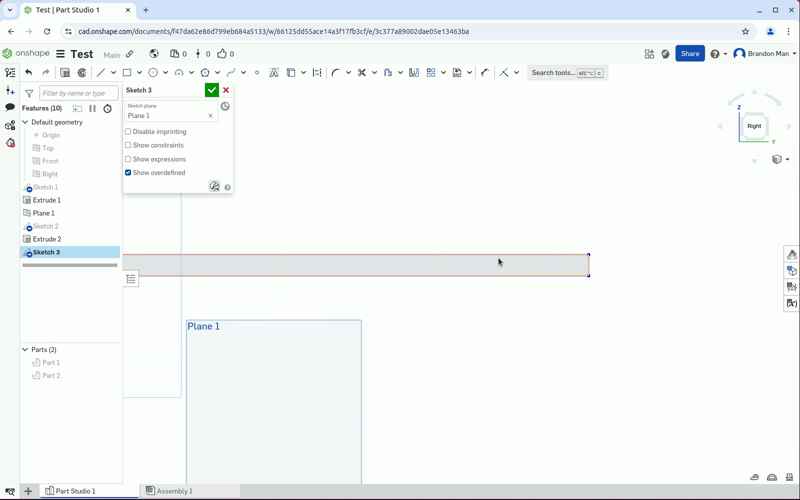
scroll(6)
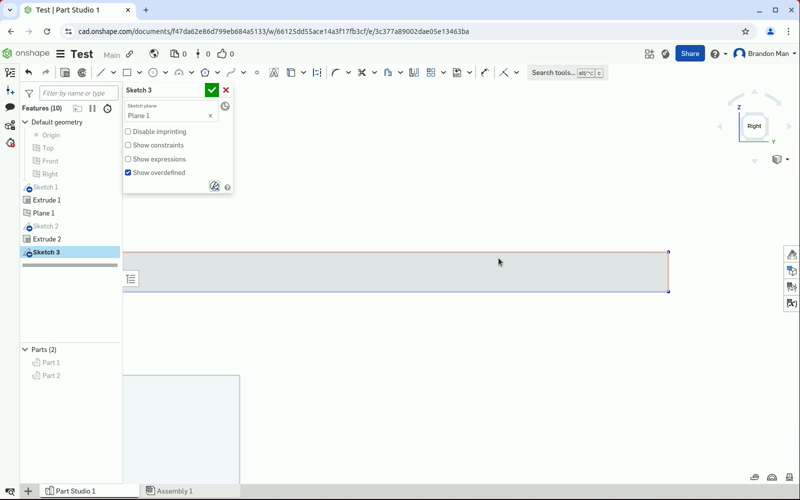
click(498, 257)
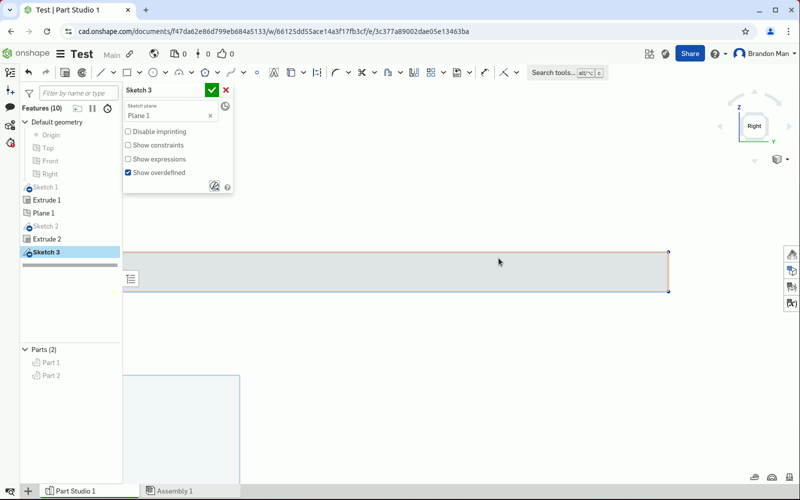
scroll(-6)
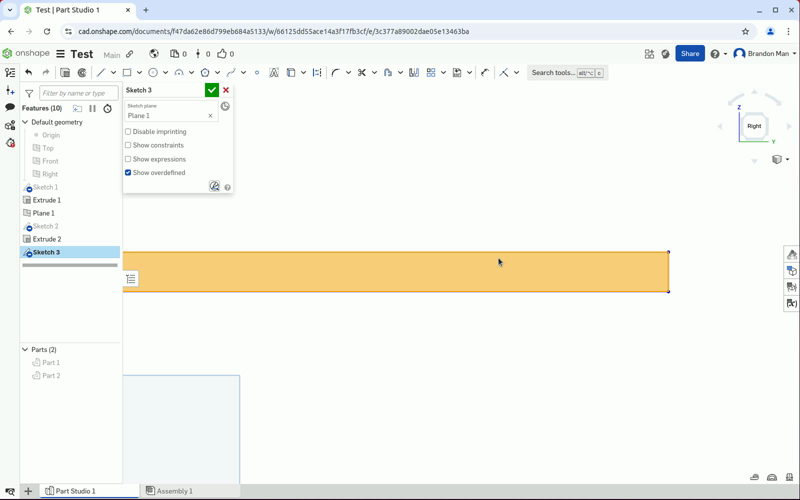
scroll(-6)
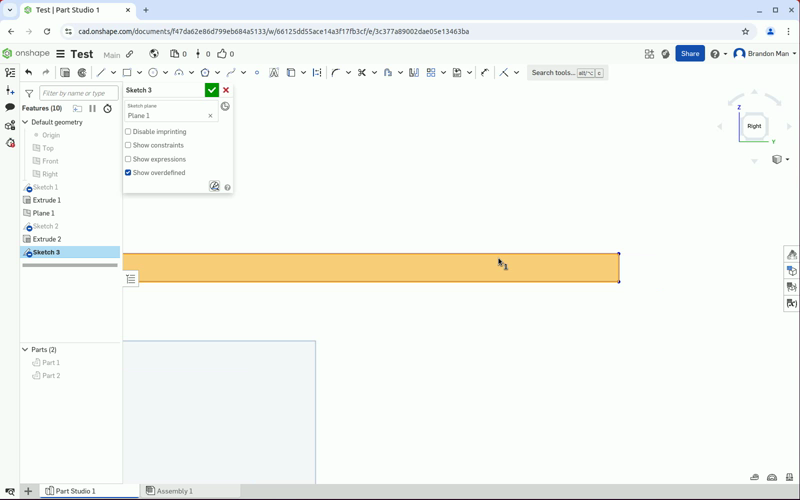
scroll(-6)
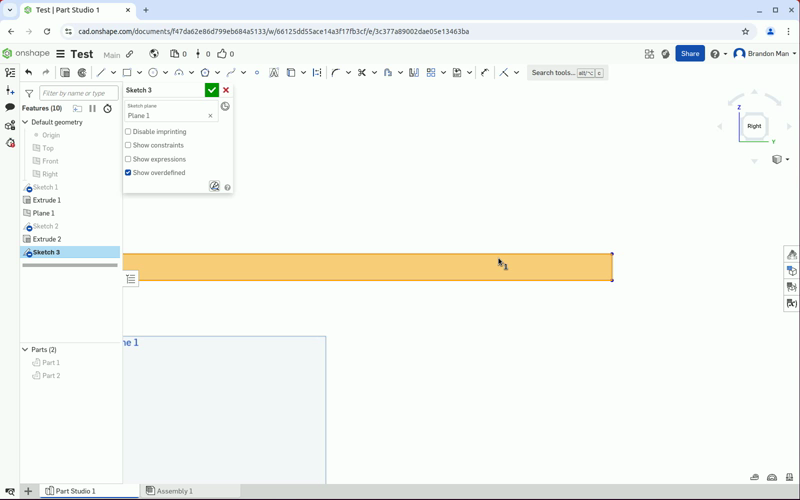
scroll(-6)
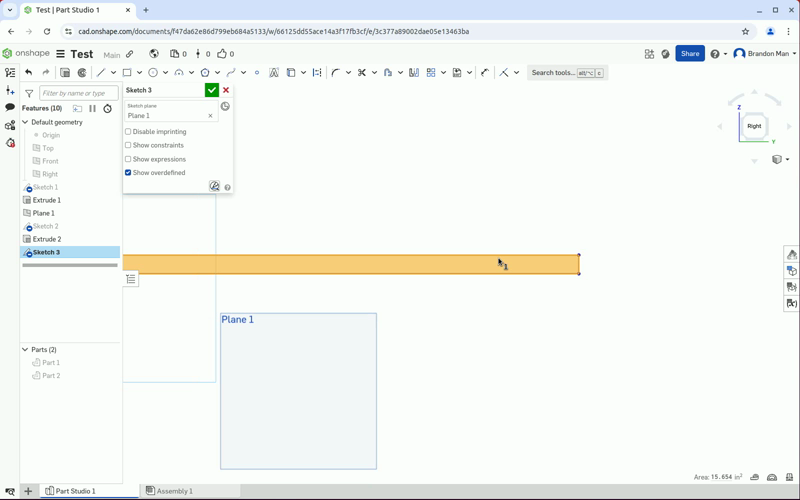
scroll(-6)
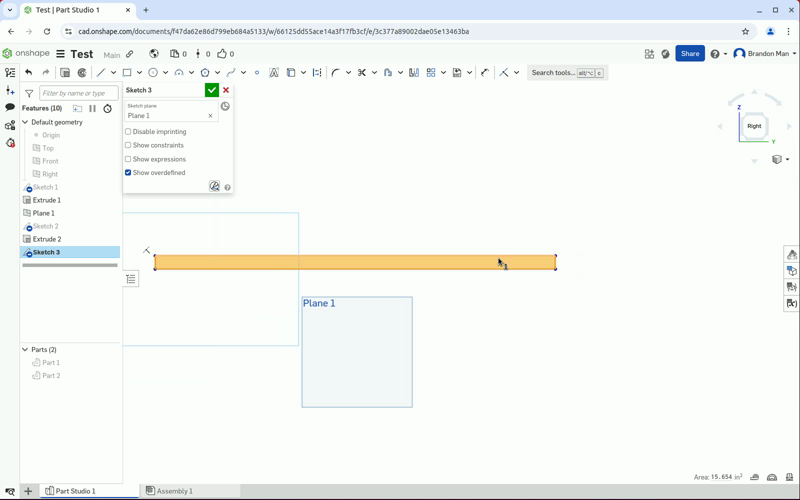
scroll(-6)
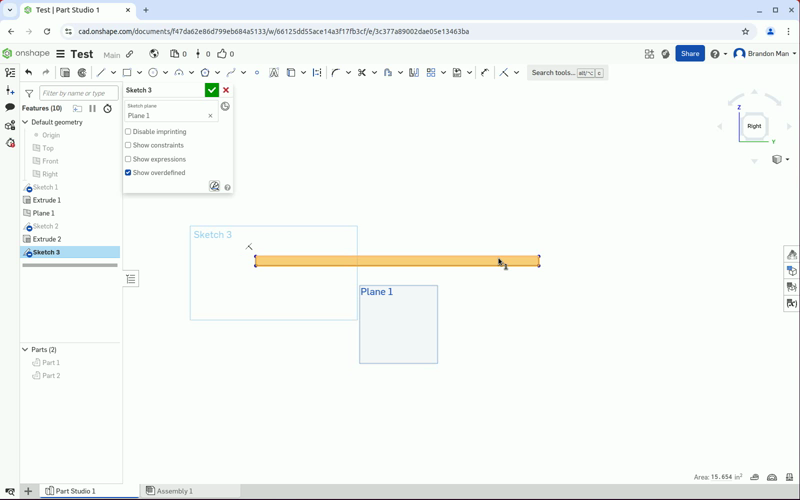
scroll(-6)
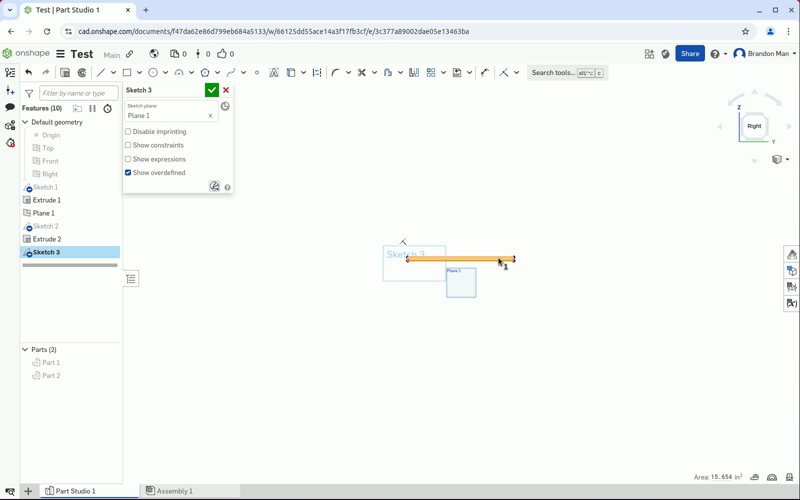
mouse_move(73, 352)
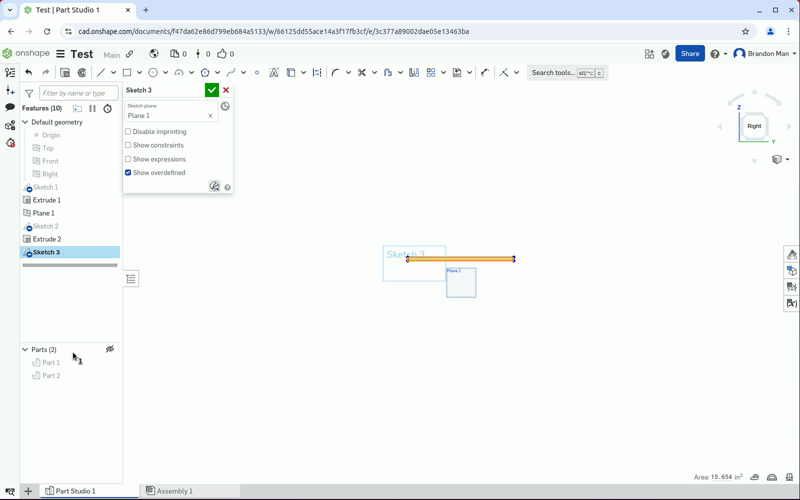
key(shift+y)
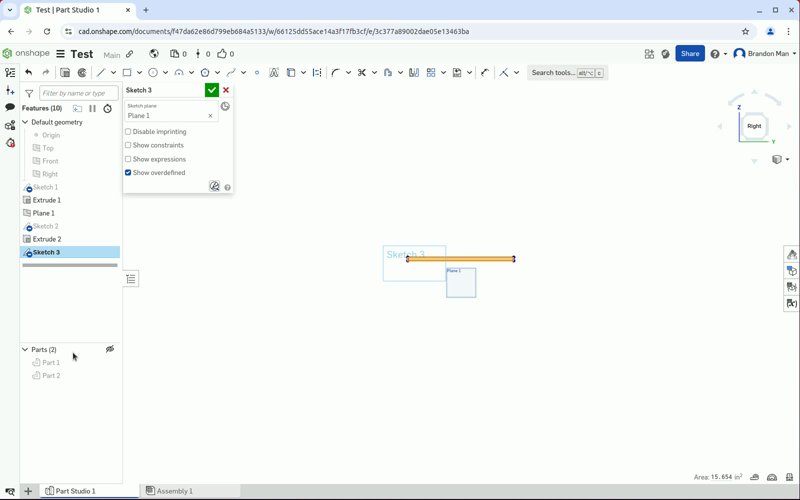
key(shift+e)
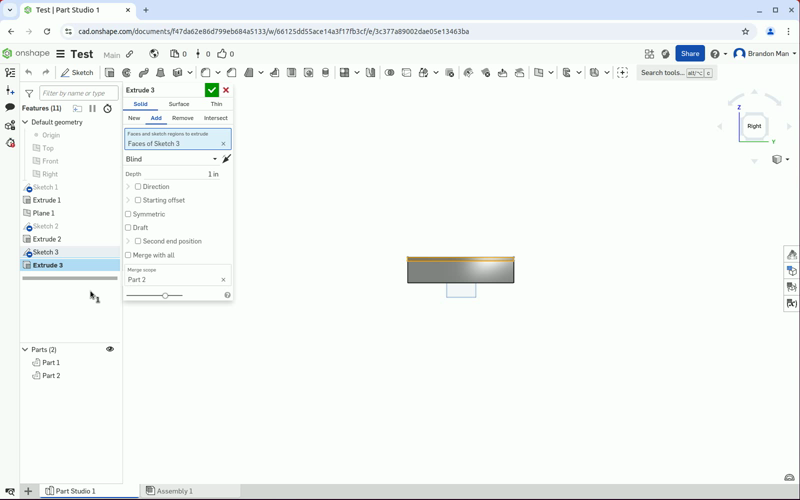
mouse_move(143, 106)
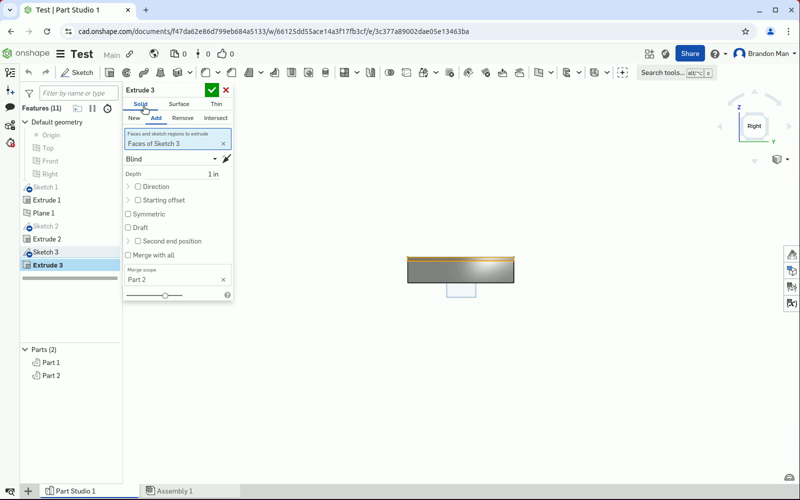
click(143, 106)
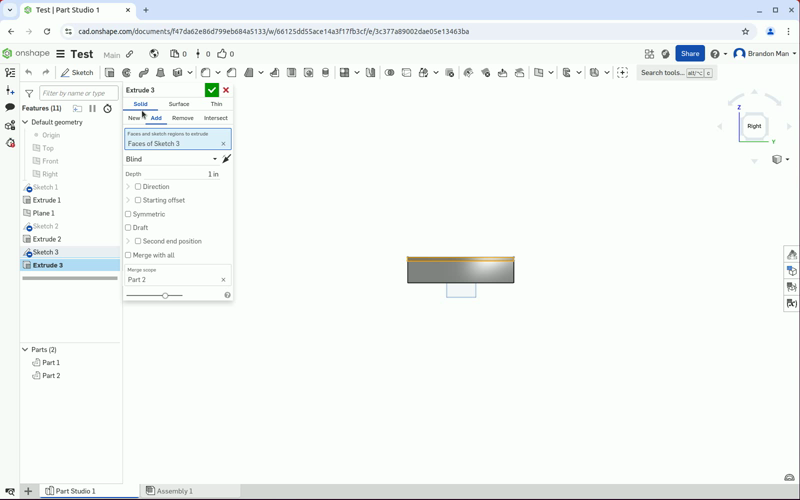
mouse_move(137, 120)
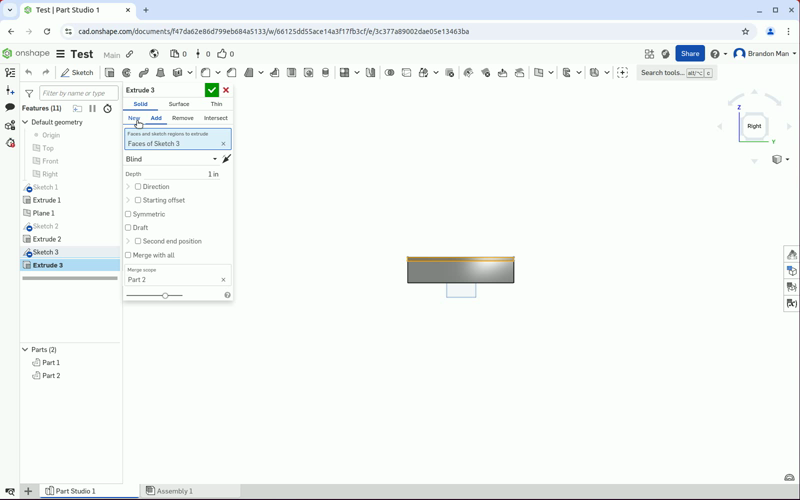
click(137, 120)
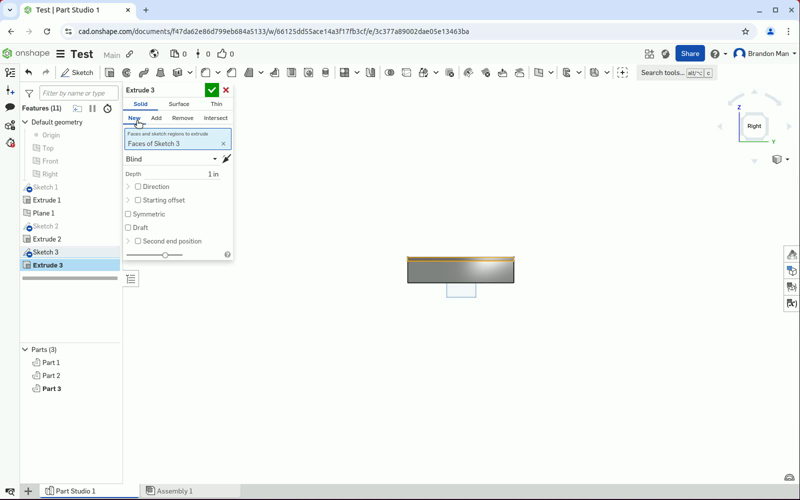
key(tab, 4)
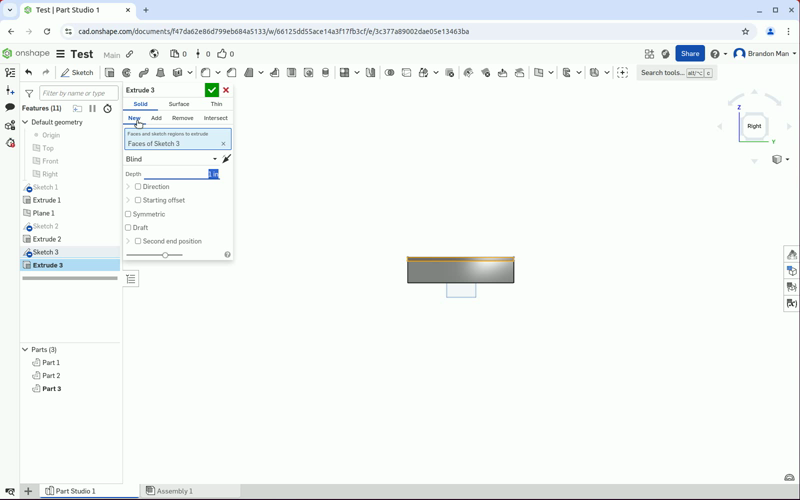
text(0.722)
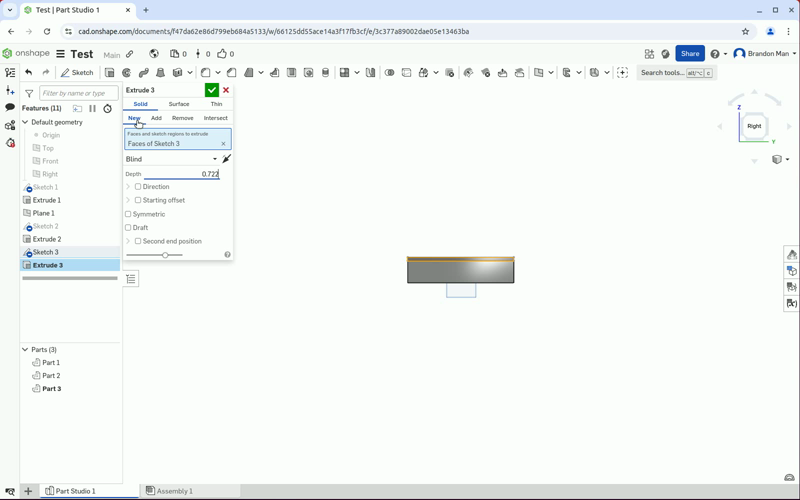
key(enter)
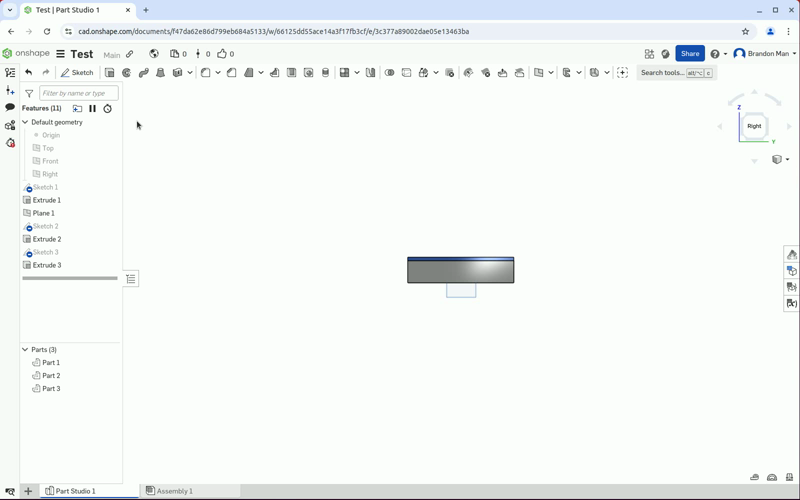
key(shift+h)
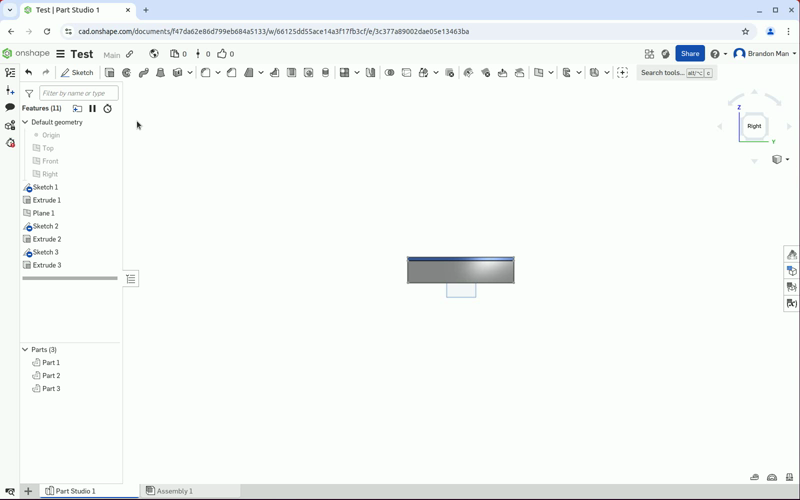
key(shift+h)
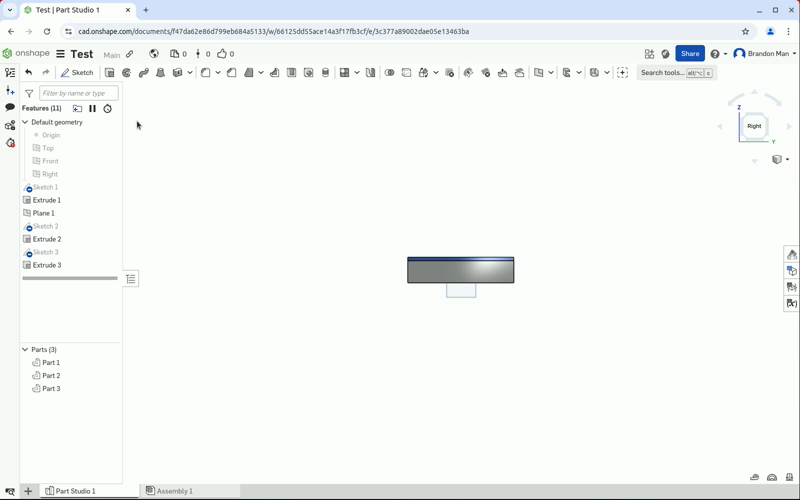
mouse_move(73, 189)
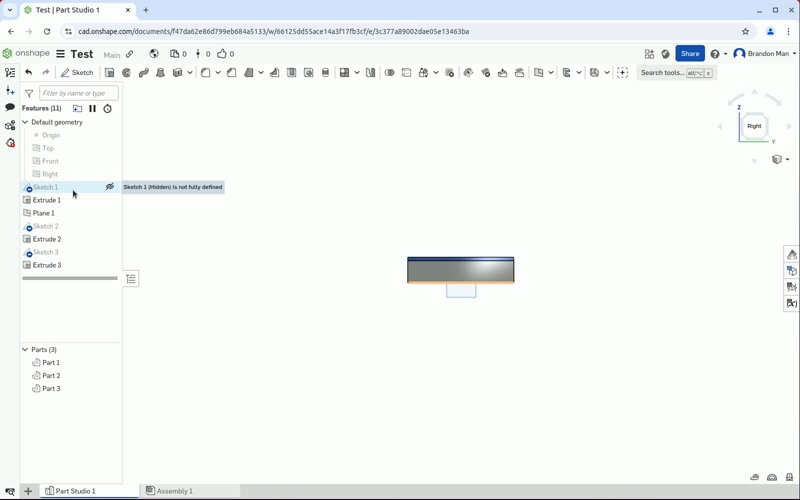
click(73, 189)
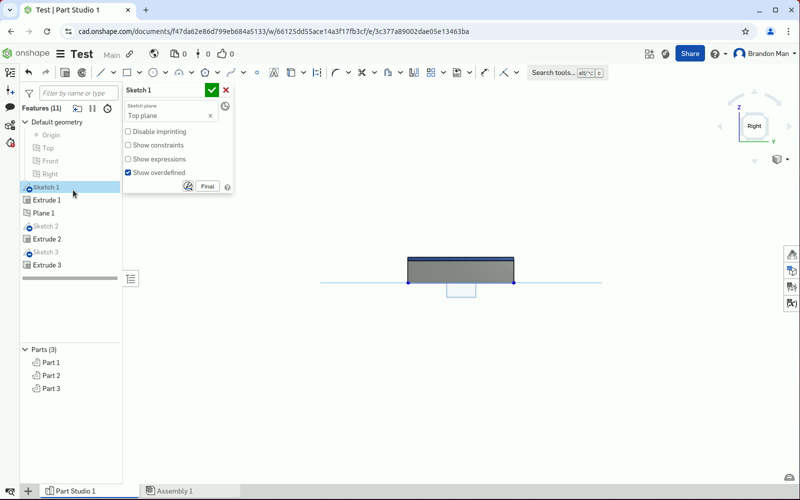
mouse_move(229, 92)
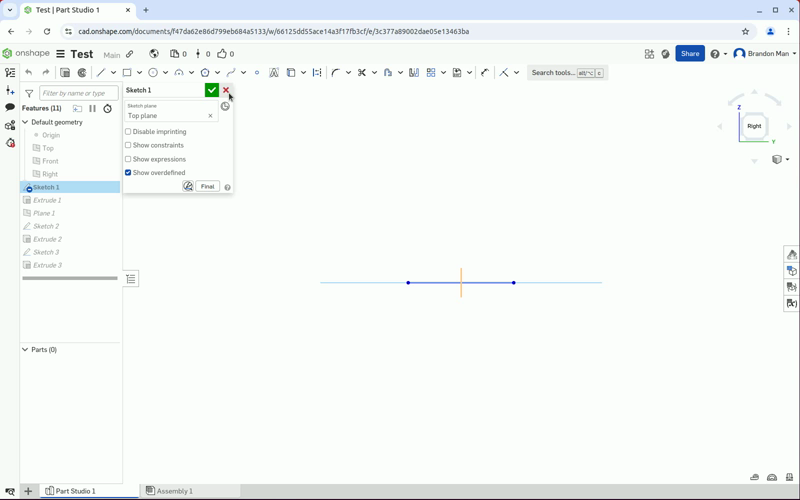
click(229, 92)
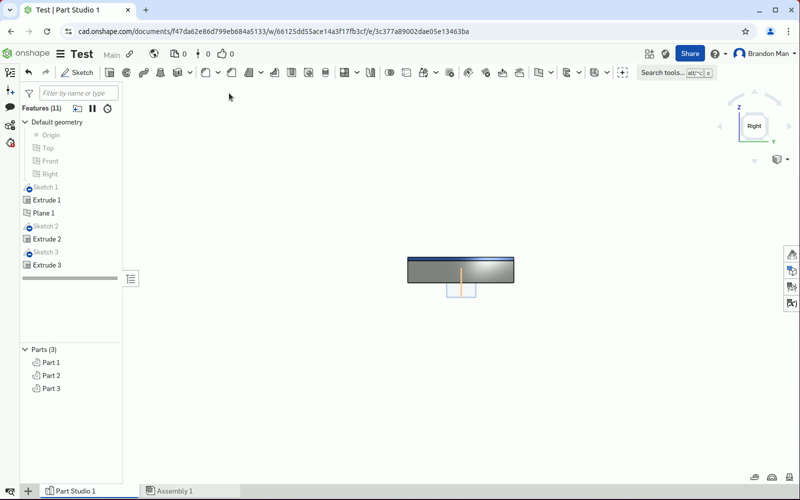
mouse_move(73, 352)
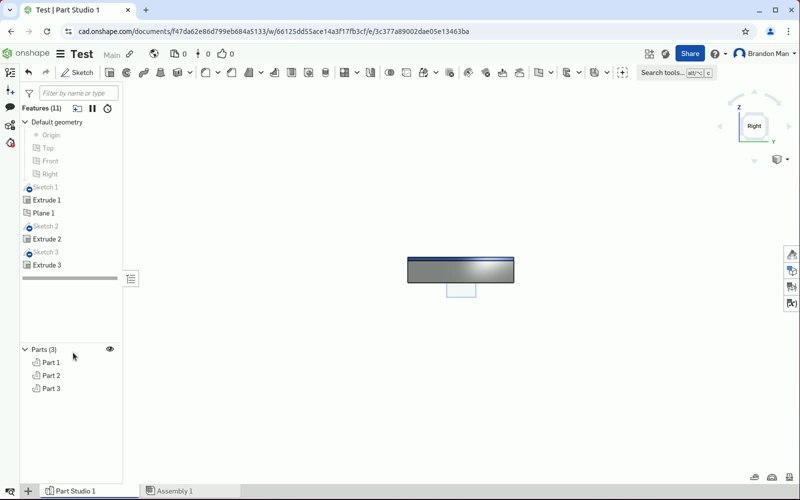
key(y)
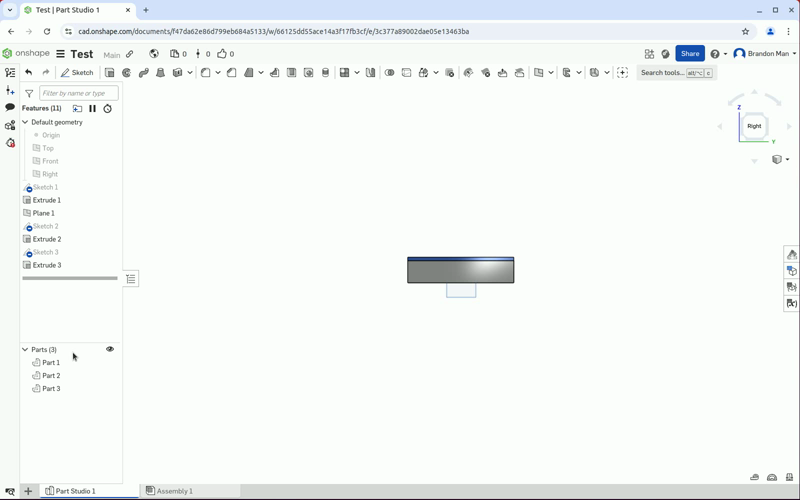
key(shift+p)
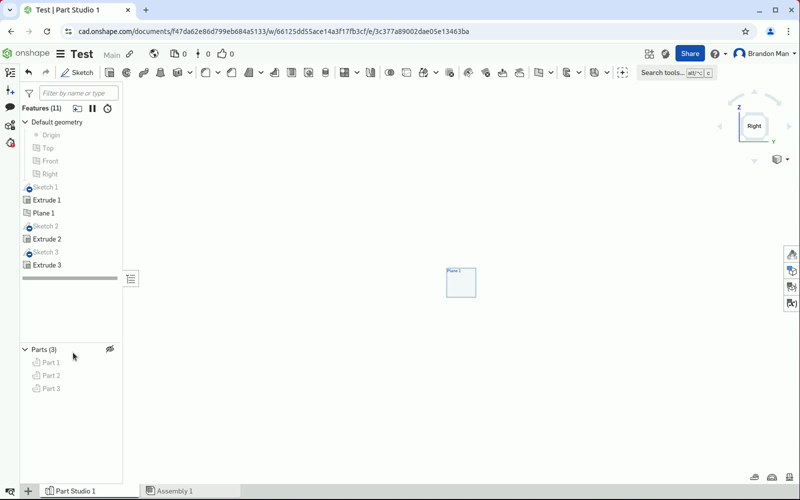
key(space)
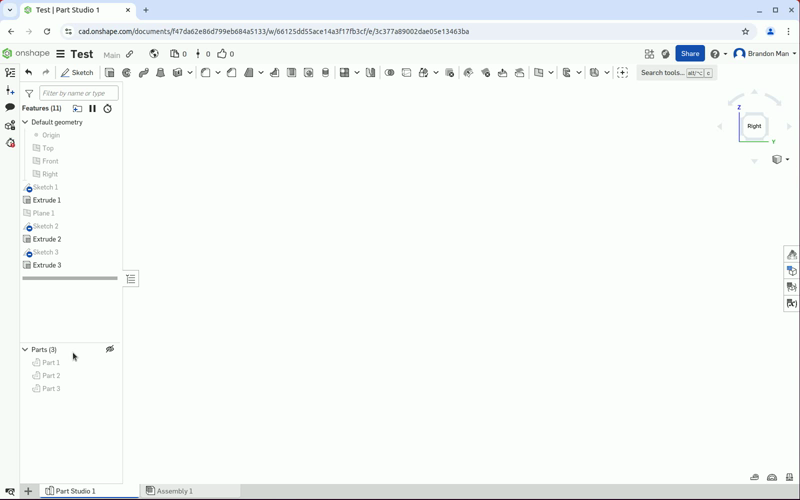
key_down(shift)
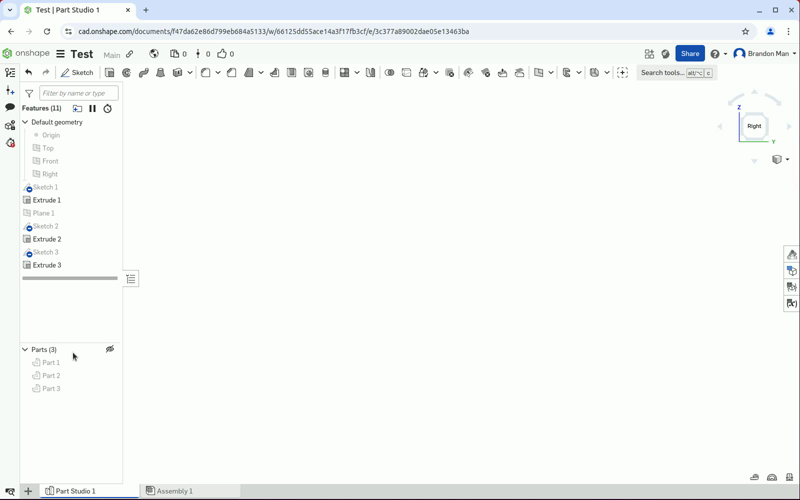
key(right)
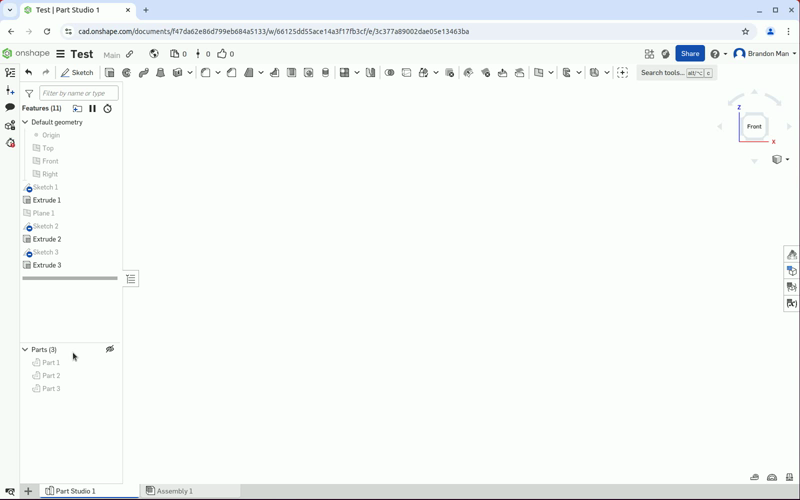
key_up(shift)
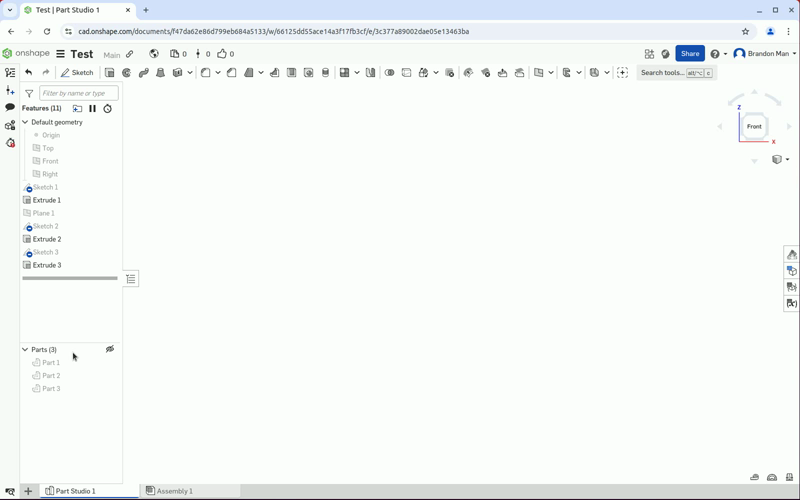
mouse_move(73, 352)
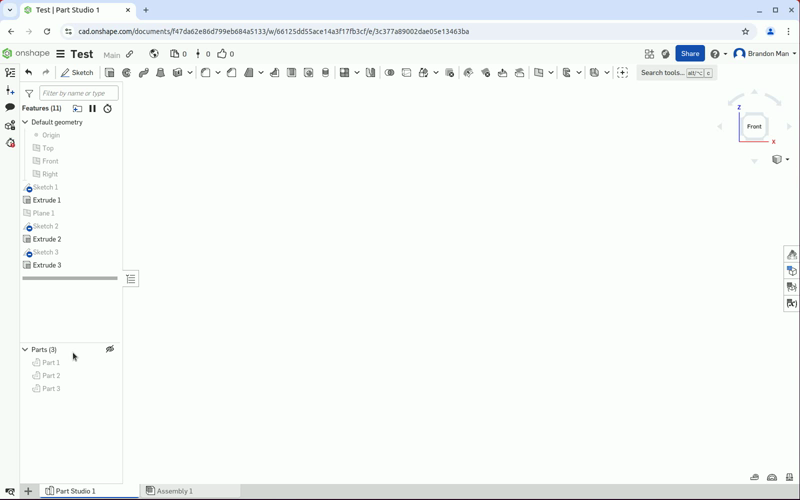
key(shift+y)
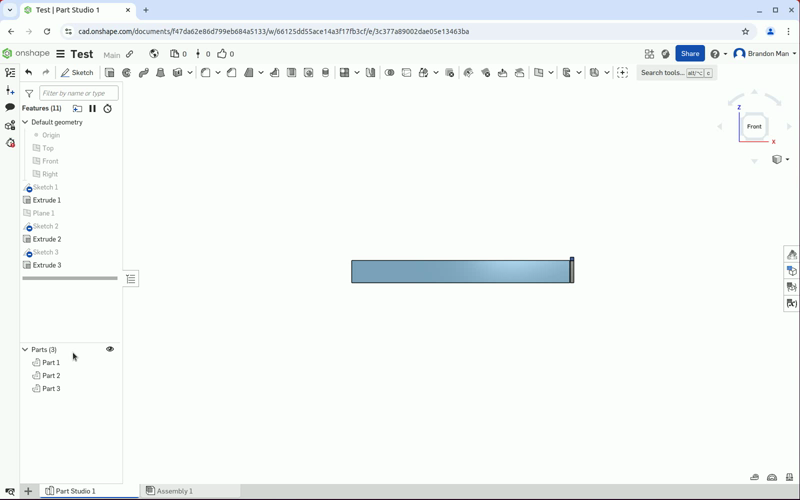
mouse_move(541, 75)
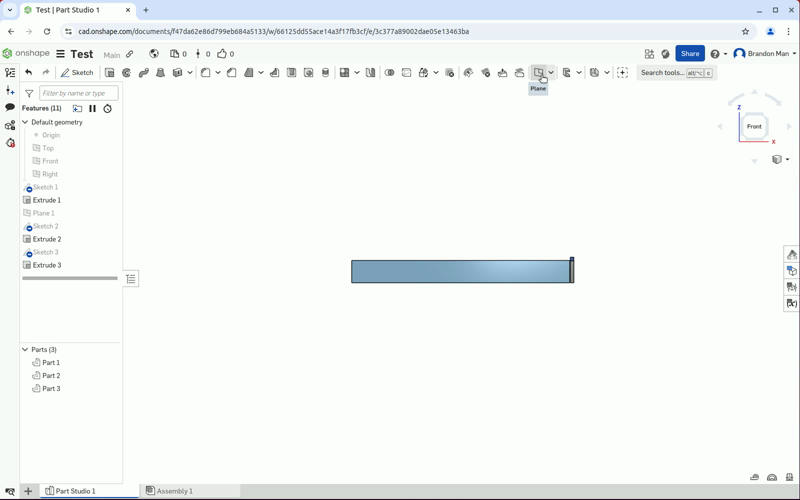
click(541, 75)
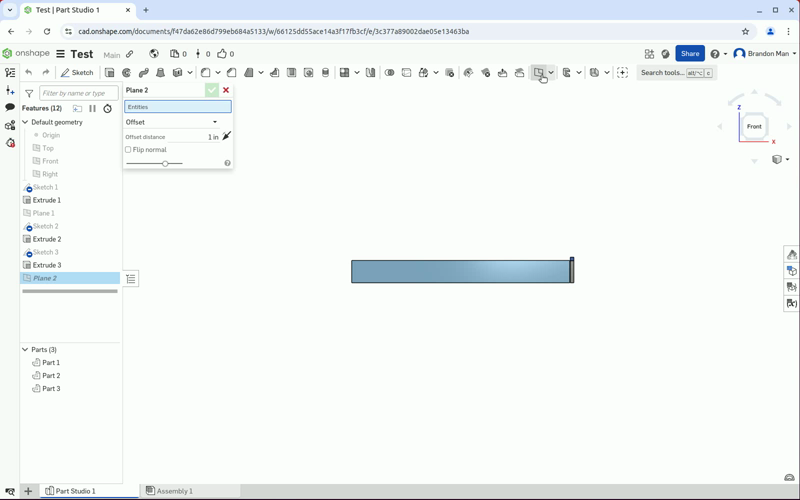
mouse_move(73, 163)
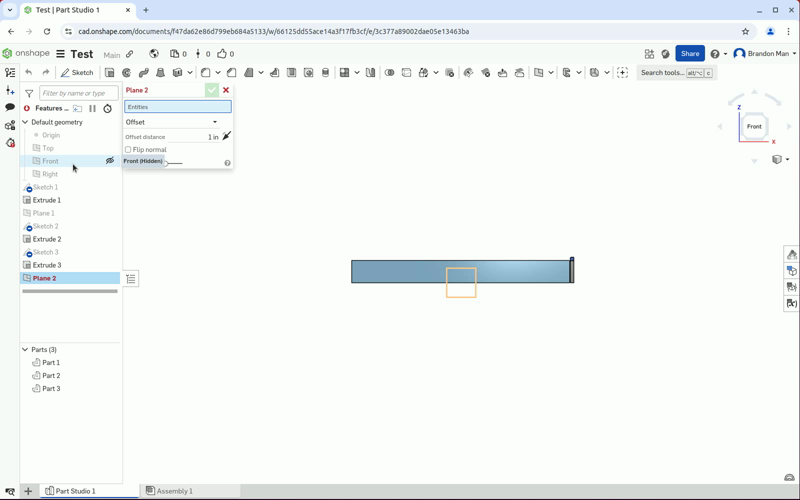
click(73, 163)
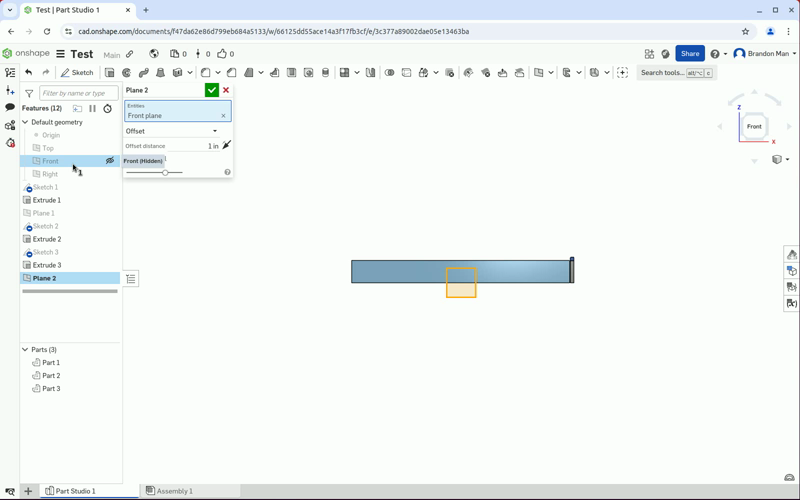
key(tab, 2)
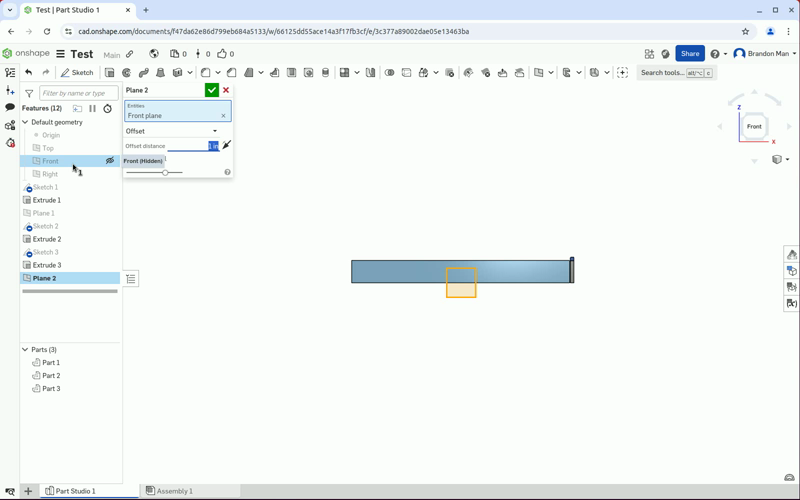
text(10.845)
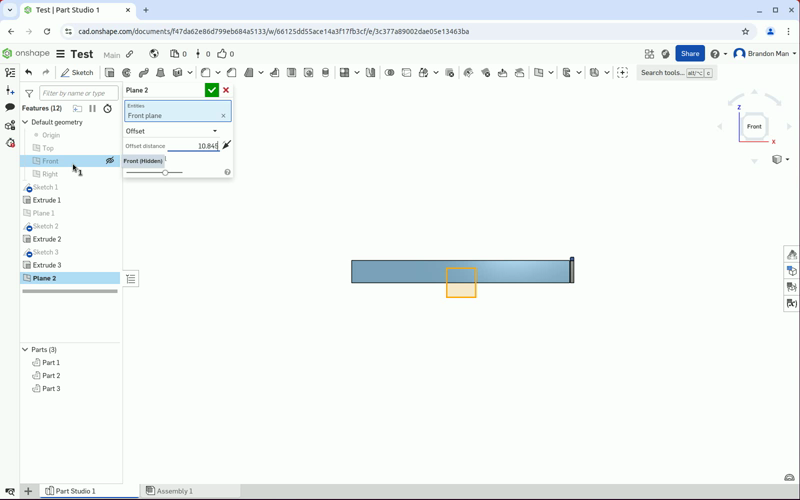
key(enter, 2)
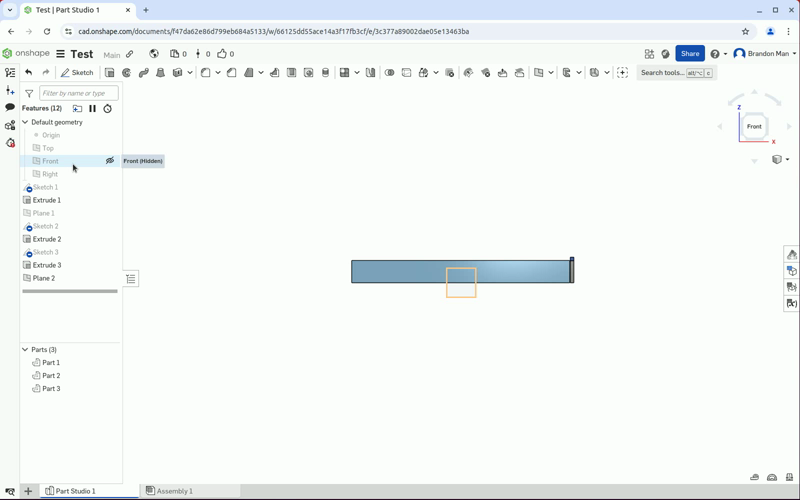
key(shift+s)
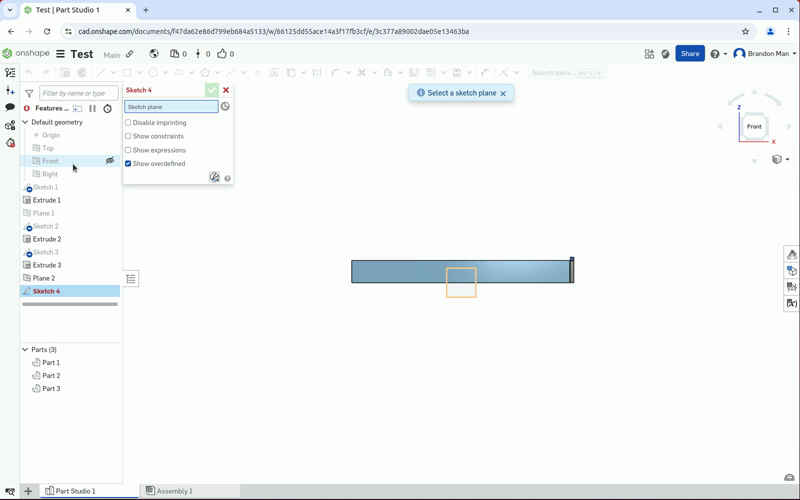
mouse_move(73, 280)
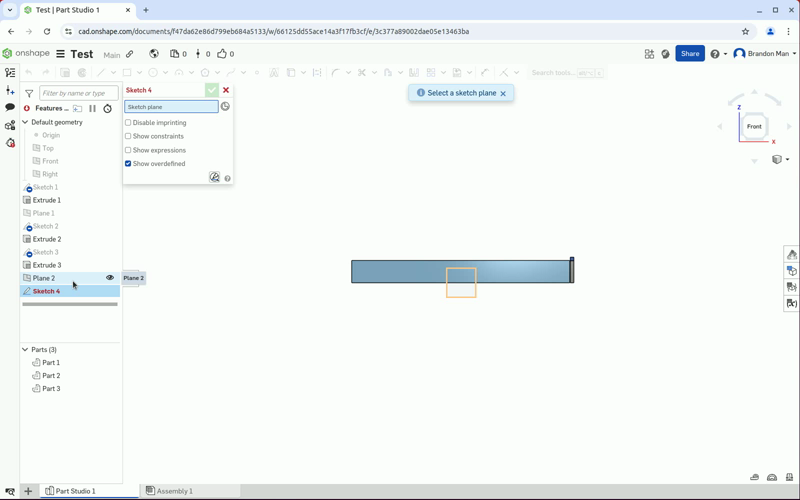
click(73, 280)
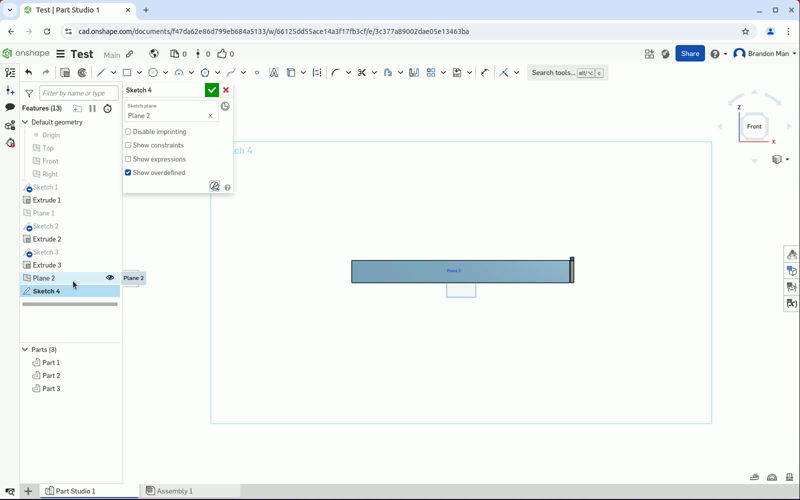
mouse_move(73, 352)
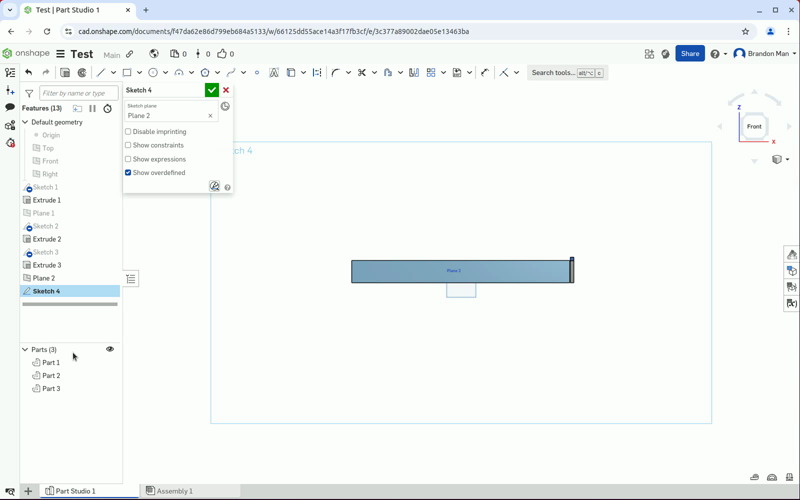
key(y)
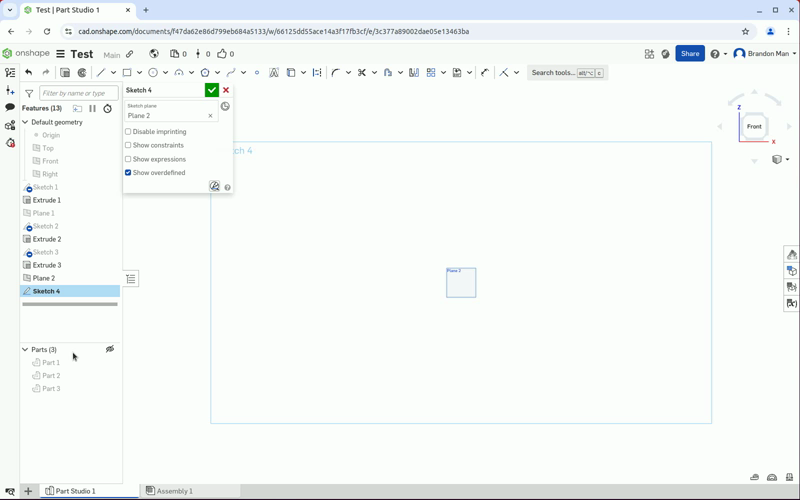
key(l)
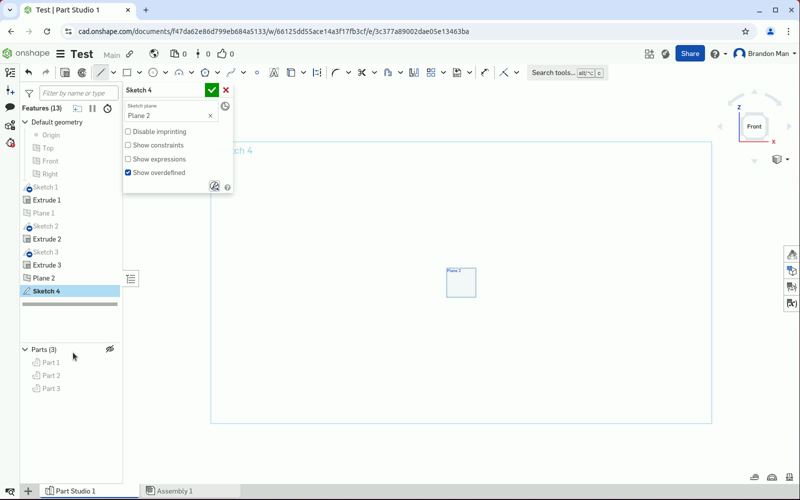
key_down(shift)
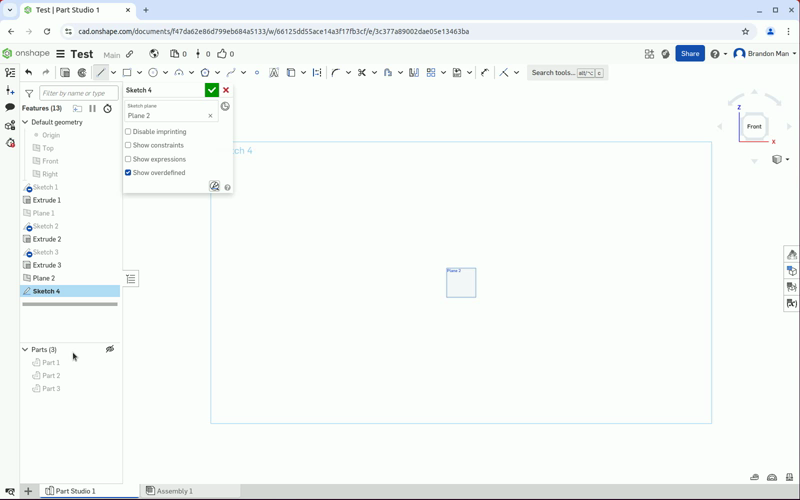
mouse_move(348, 282)
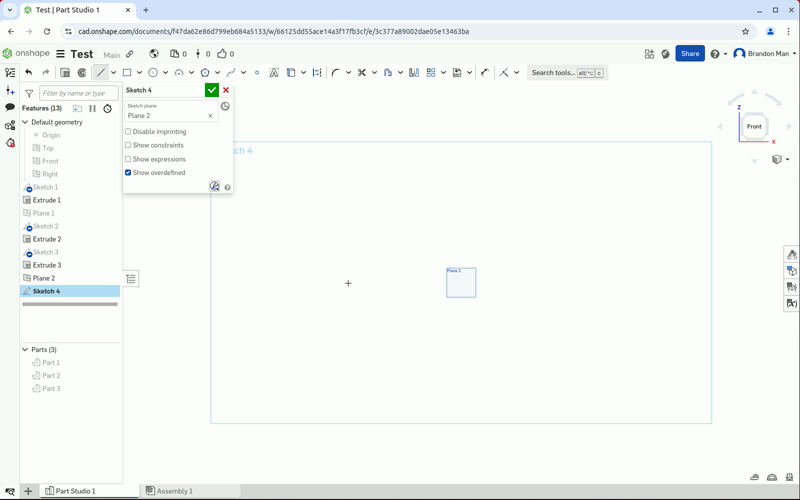
click(348, 282)
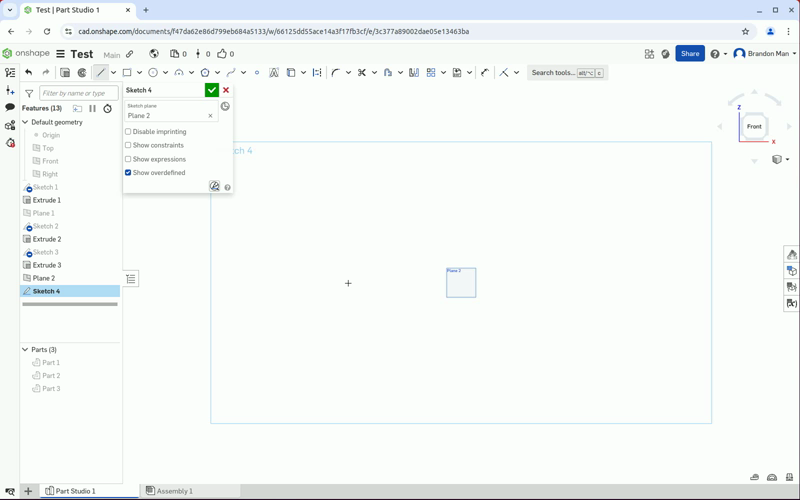
key_up(shift)
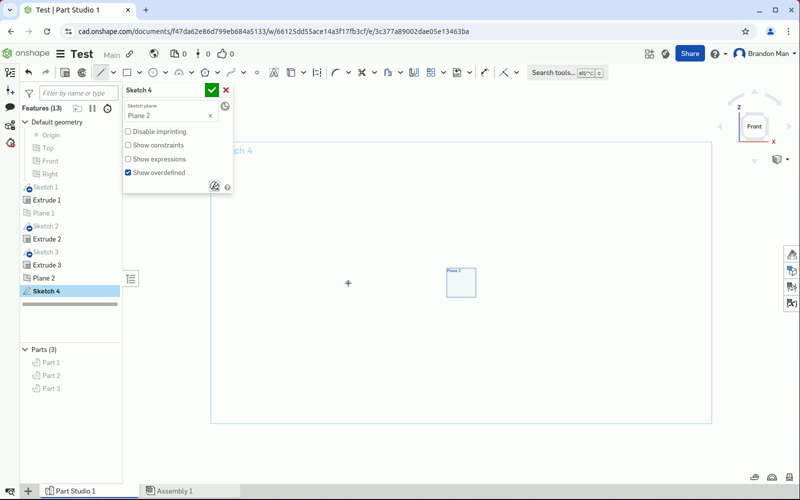
key_down(shift)
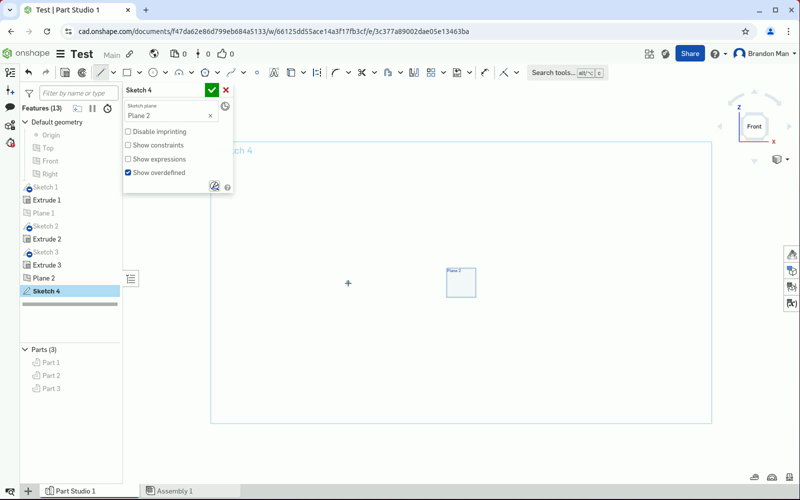
mouse_move(378, 282)
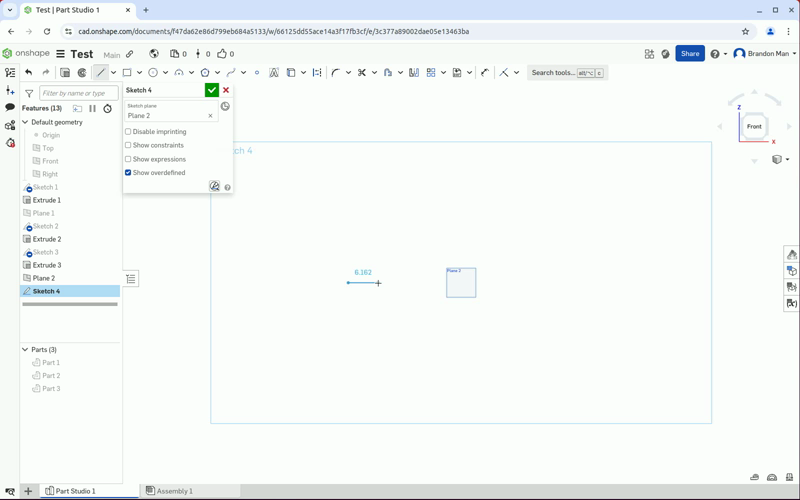
mouse_move(350, 282)
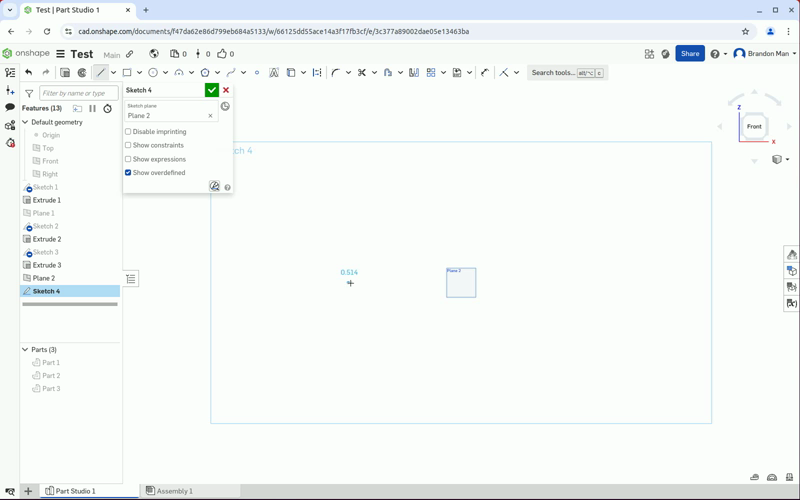
scroll(6)
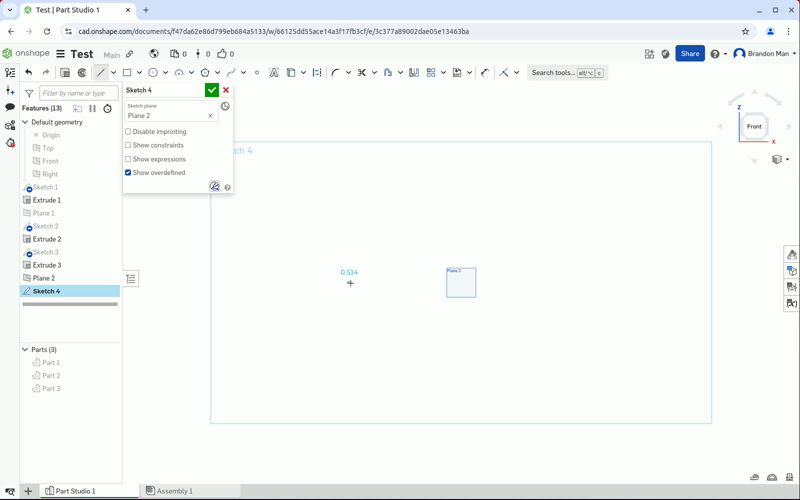
scroll(6)
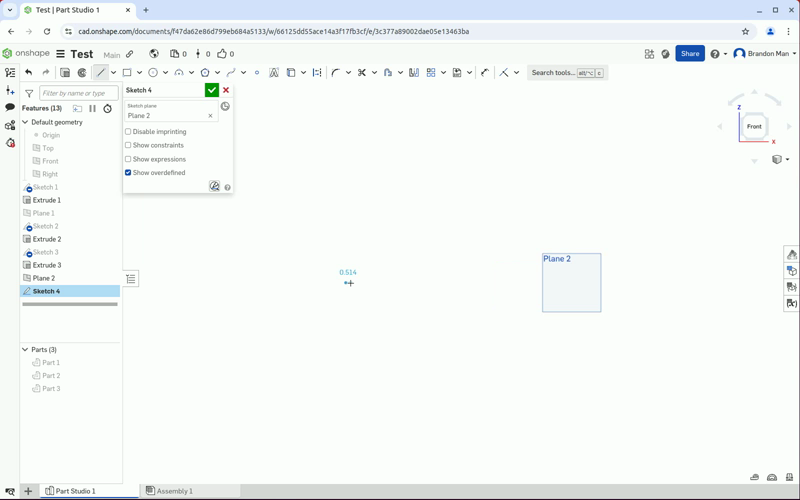
scroll(6)
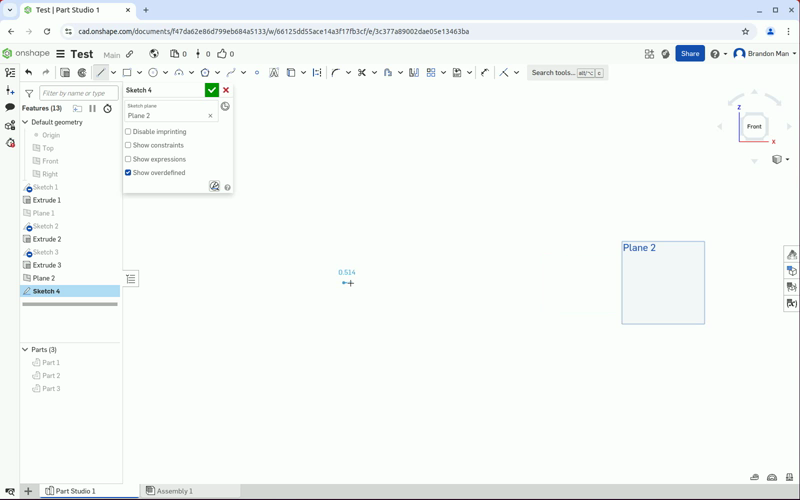
scroll(6)
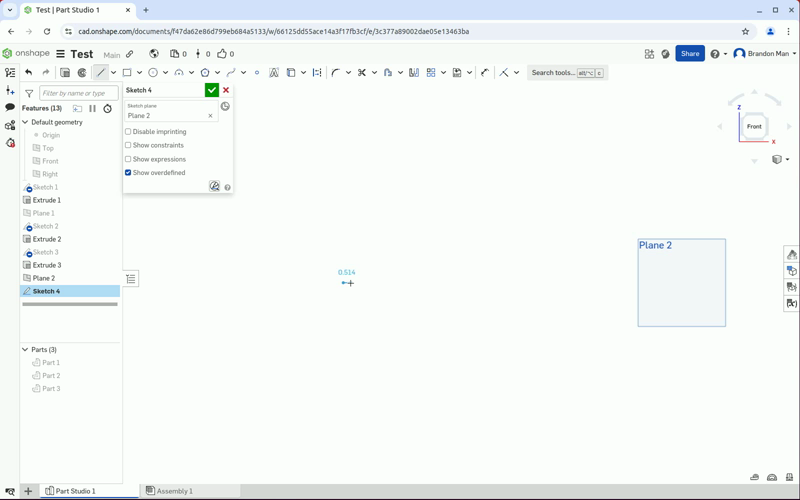
scroll(6)
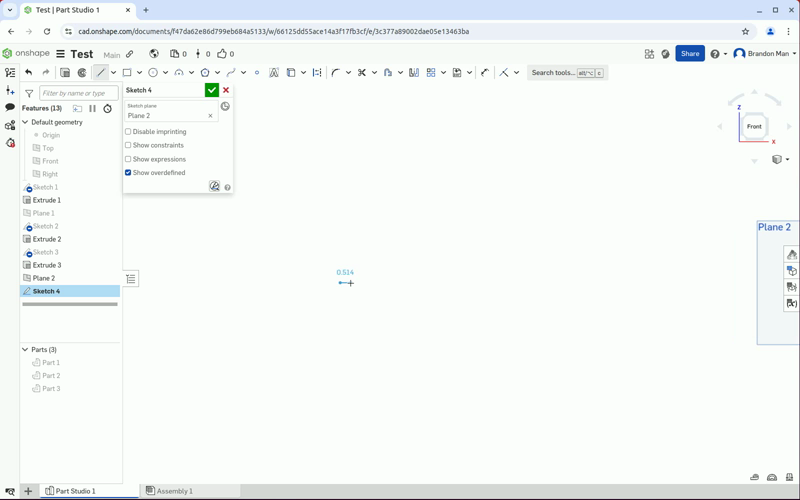
scroll(6)
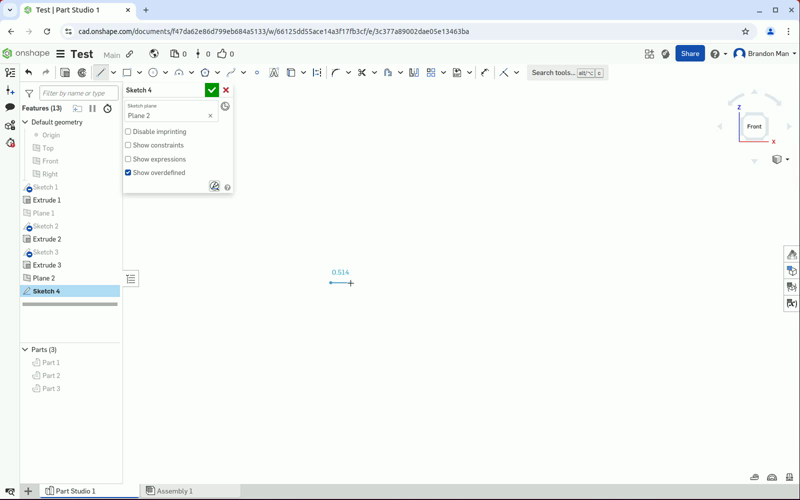
scroll(6)
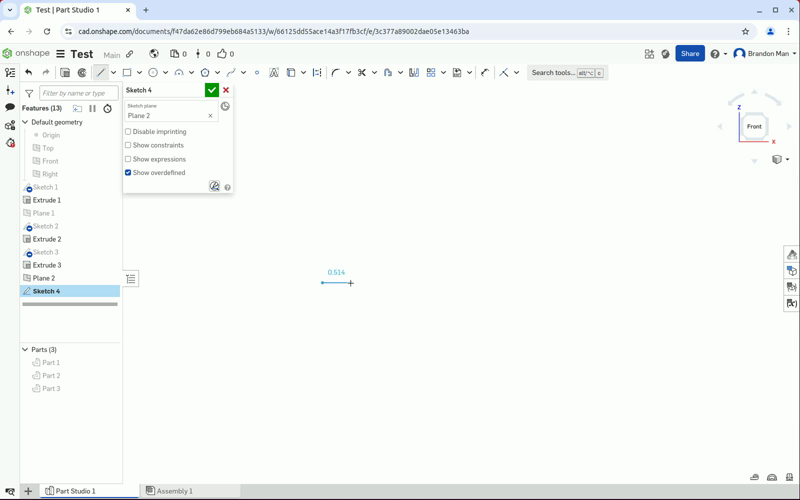
click(350, 282)
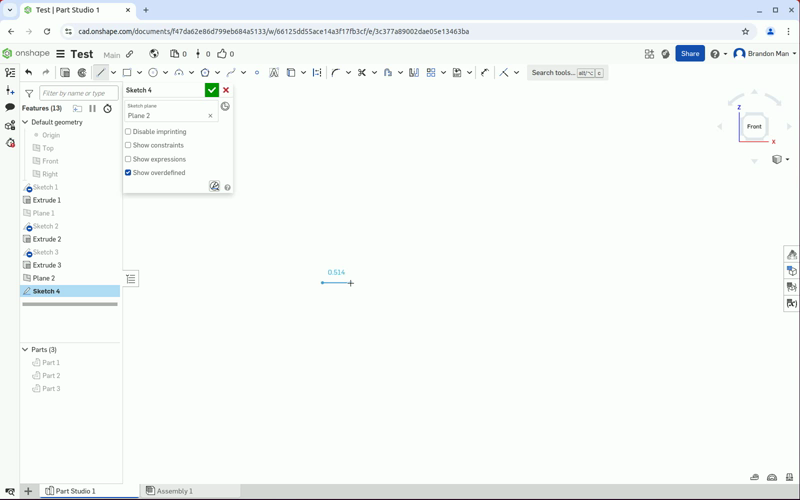
scroll(-6)
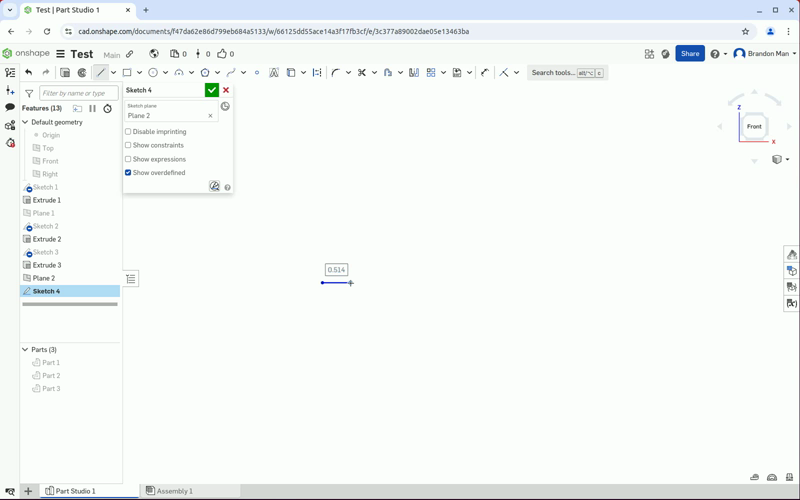
scroll(-6)
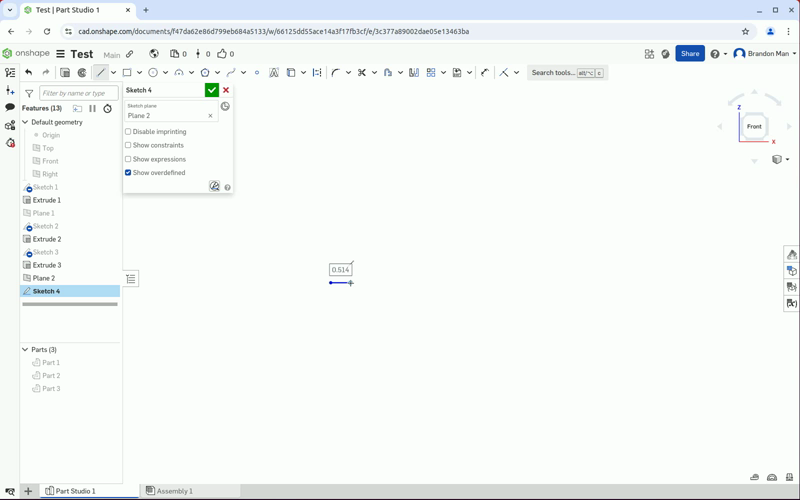
scroll(-6)
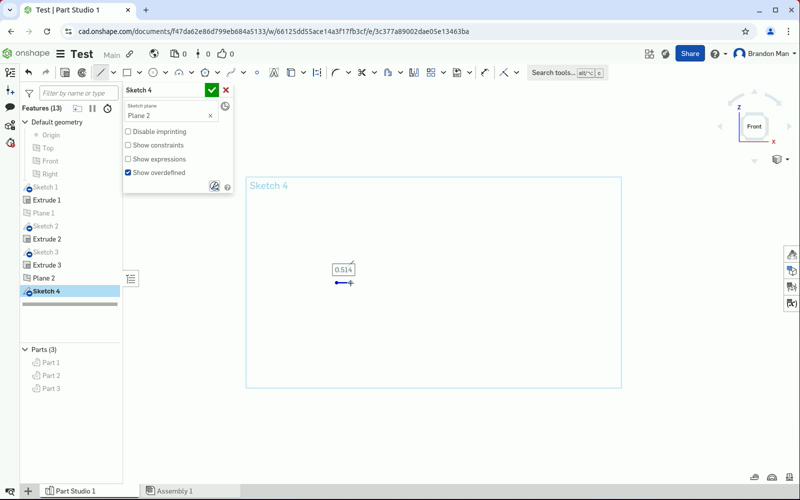
scroll(-6)
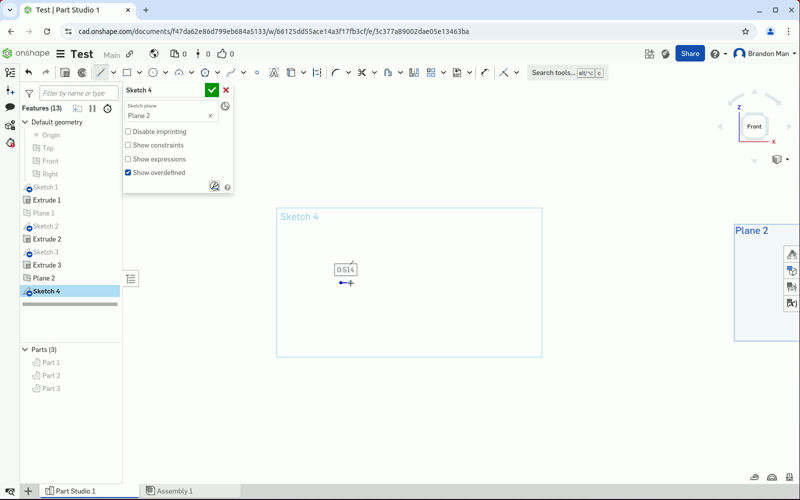
scroll(-6)
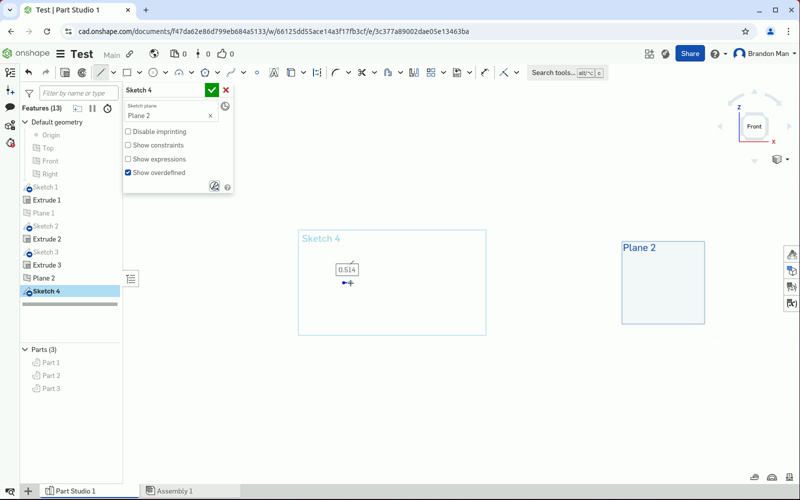
scroll(-6)
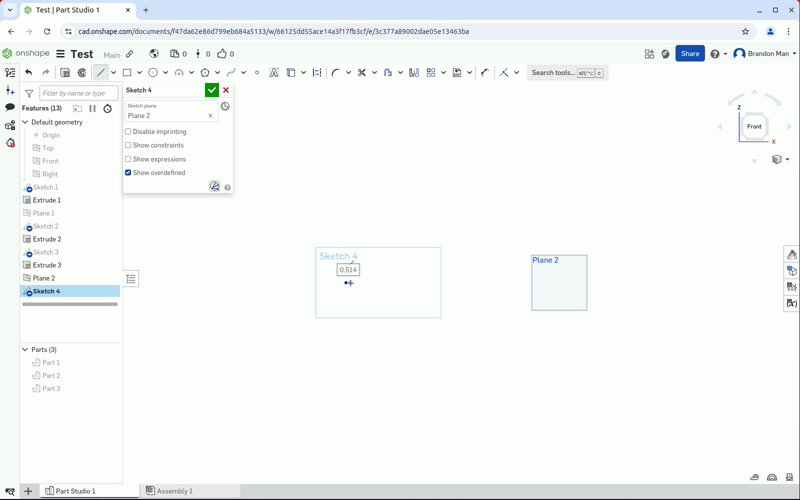
scroll(-6)
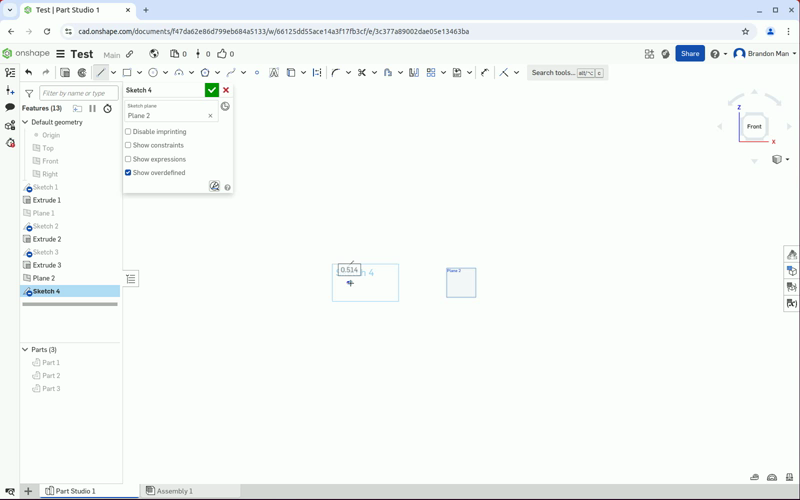
key_up(shift)
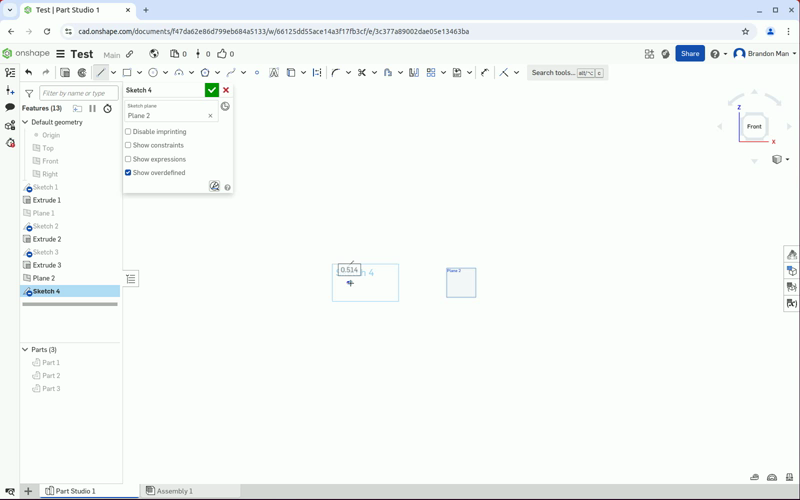
key_down(shift)
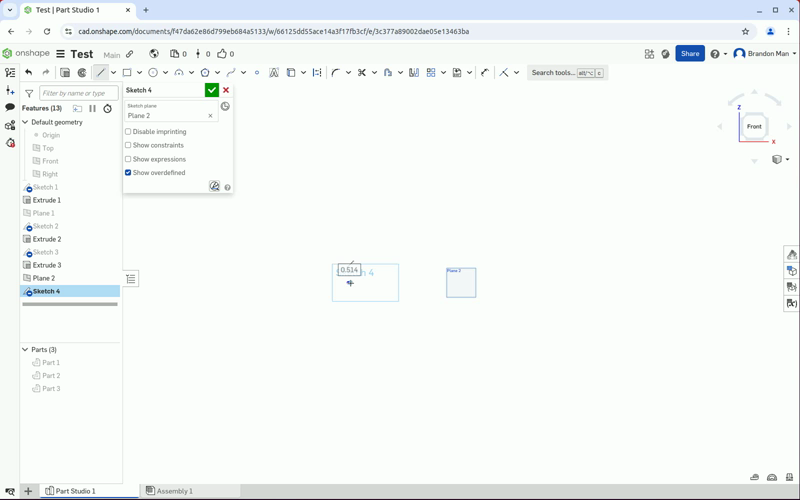
mouse_move(380, 282)
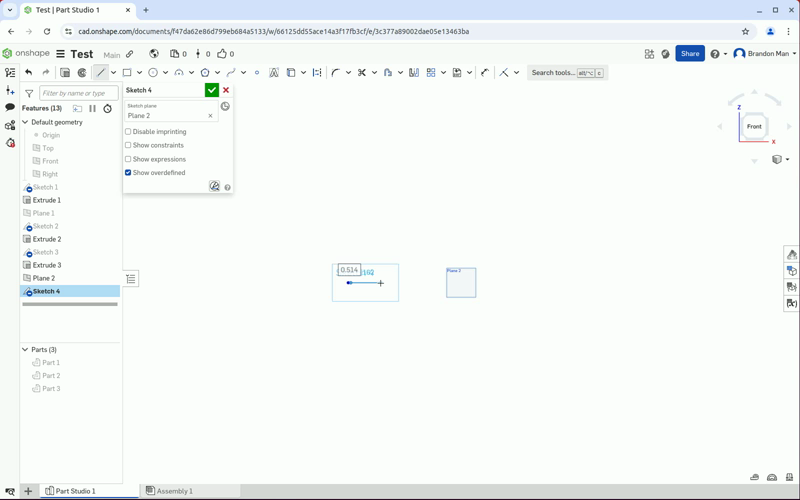
mouse_move(350, 259)
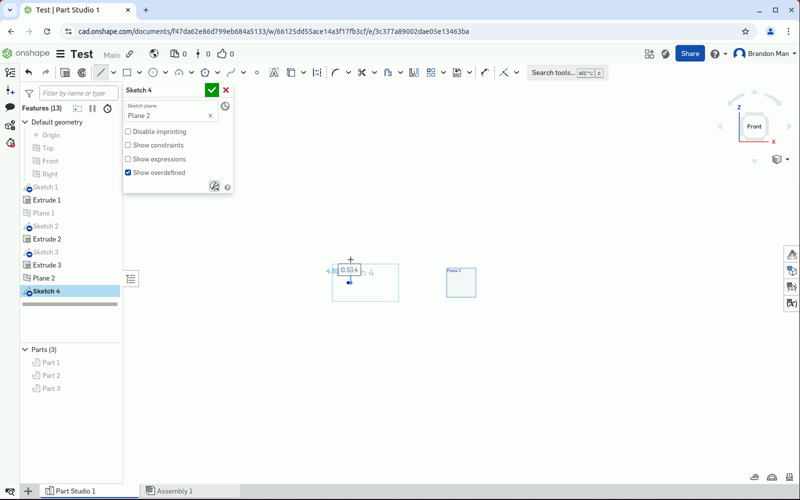
click(350, 259)
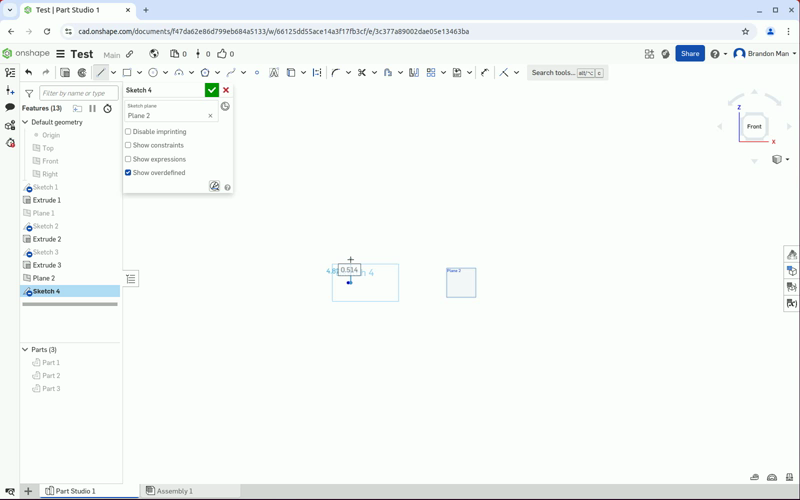
key_up(shift)
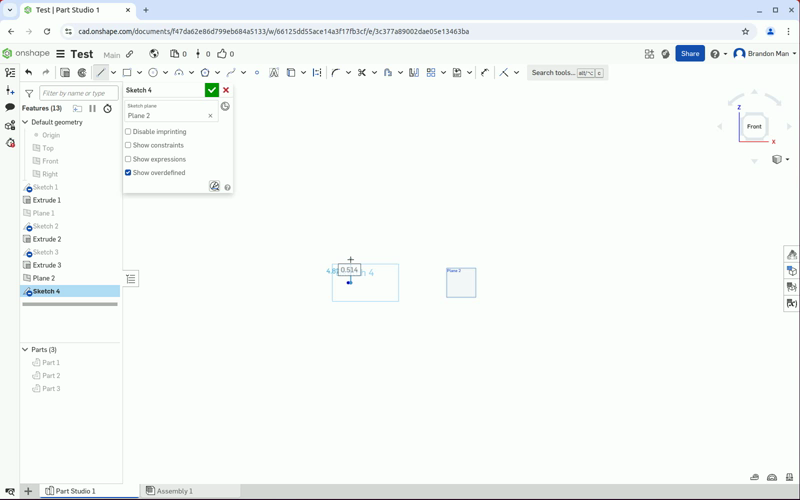
key_down(shift)
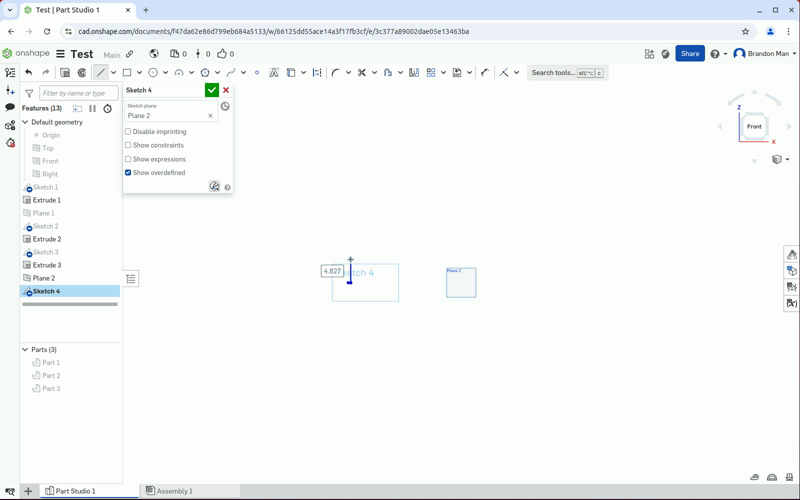
mouse_move(569, 259)
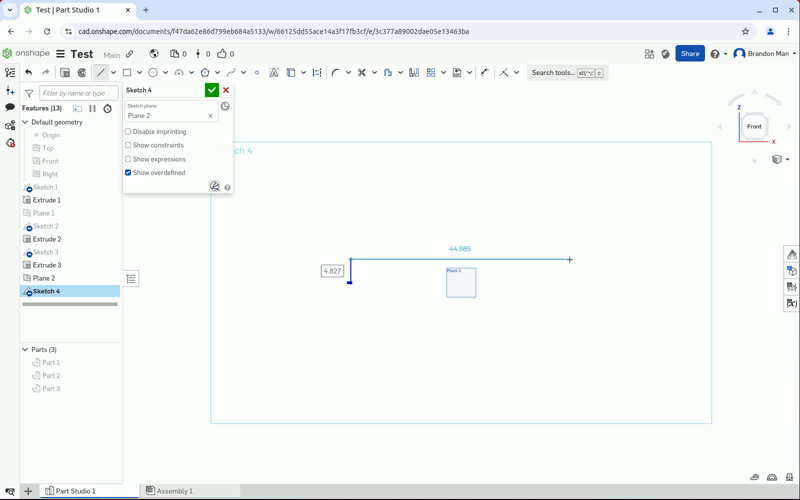
click(569, 259)
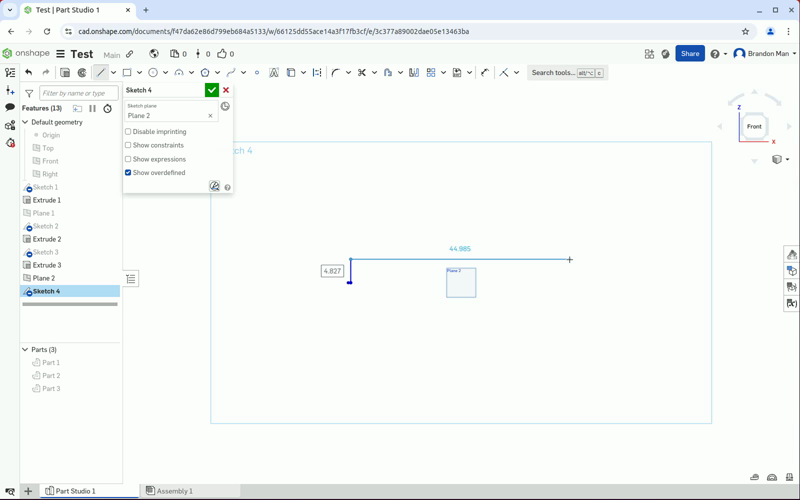
key_up(shift)
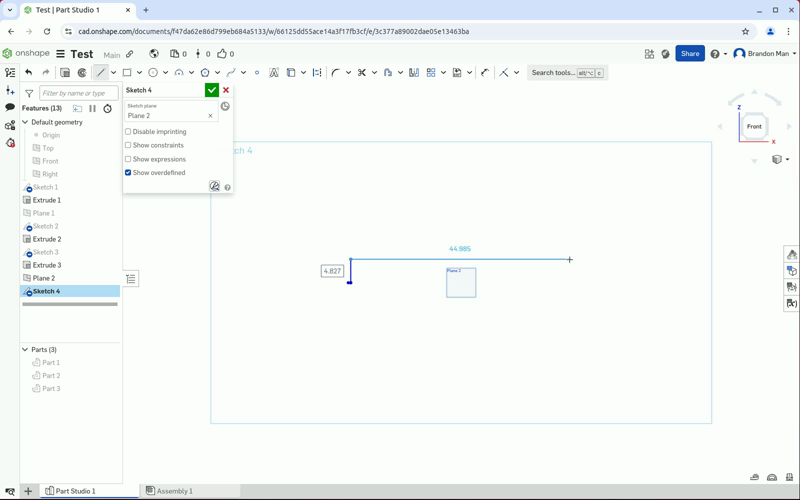
key_down(shift)
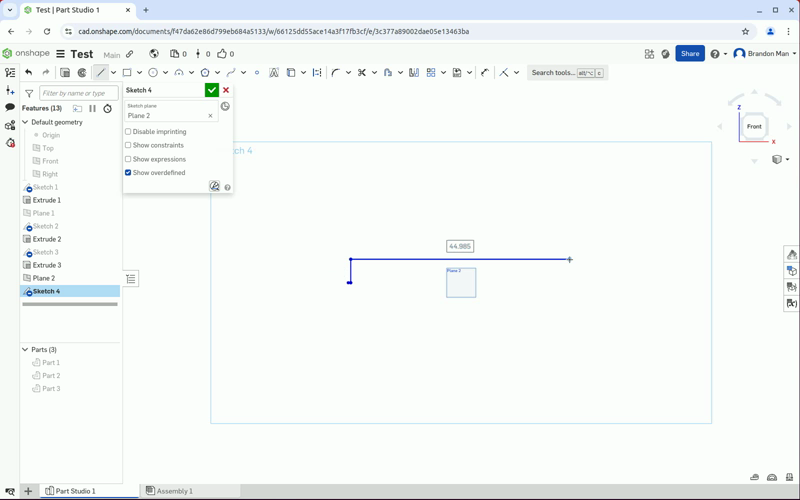
mouse_move(589, 259)
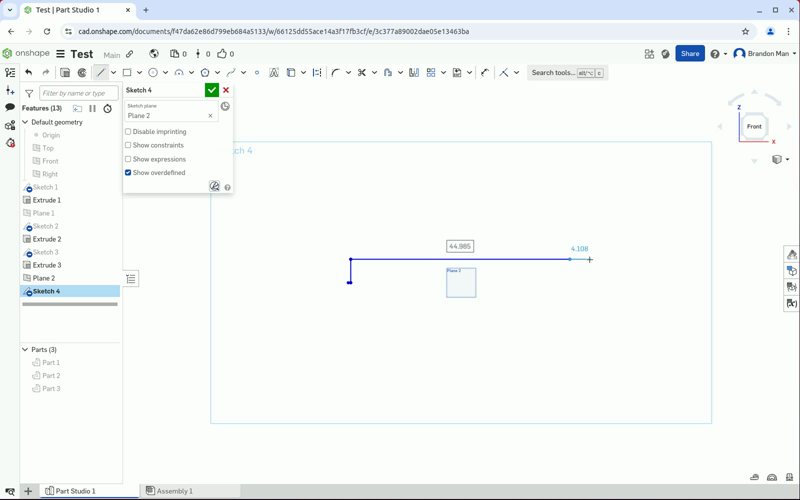
mouse_move(569, 282)
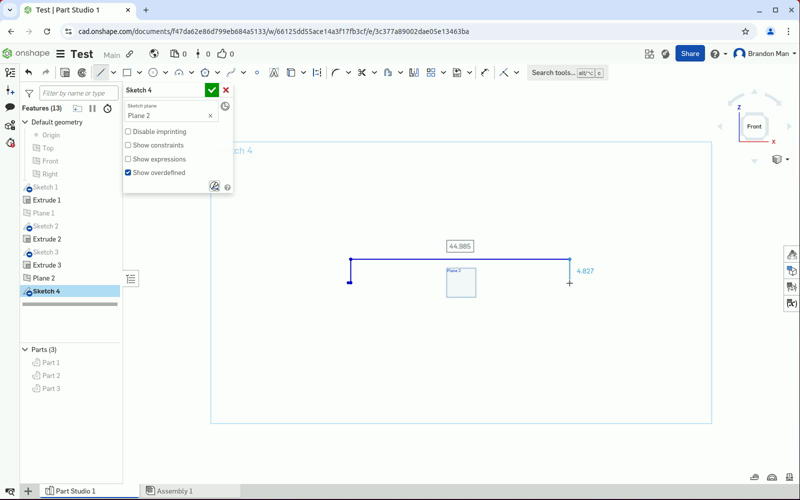
click(569, 282)
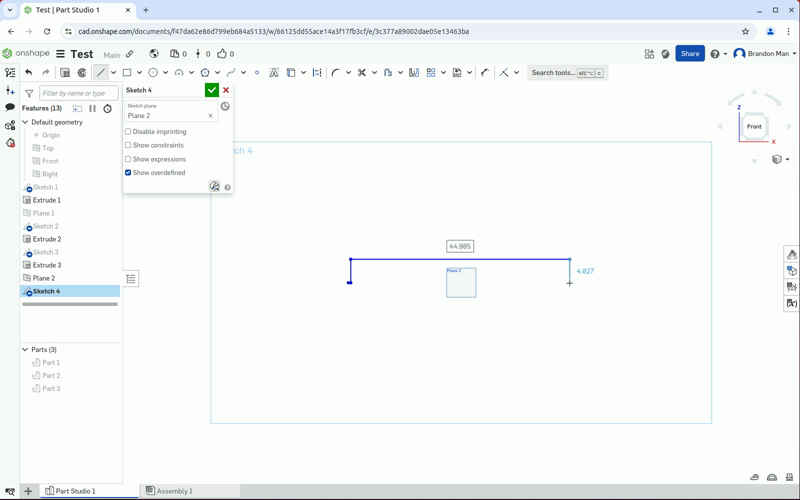
key_up(shift)
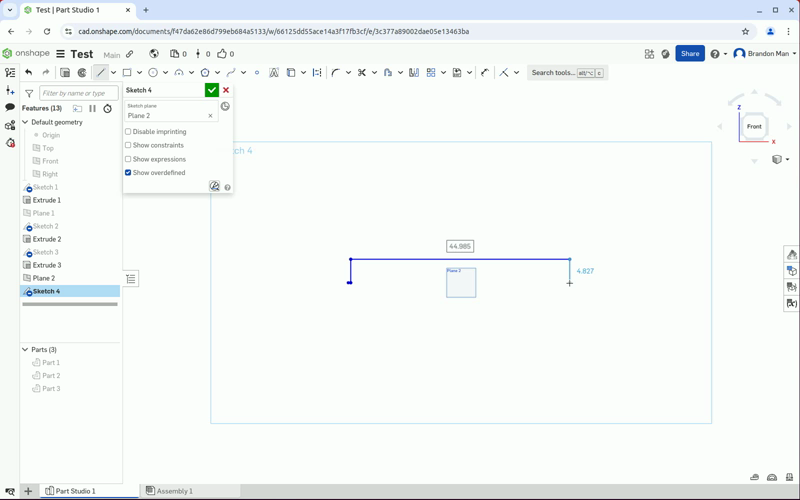
key_down(shift)
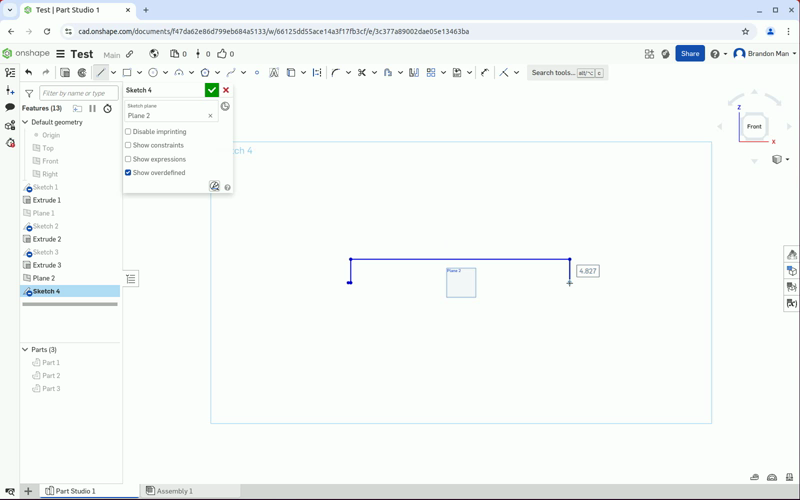
mouse_move(589, 282)
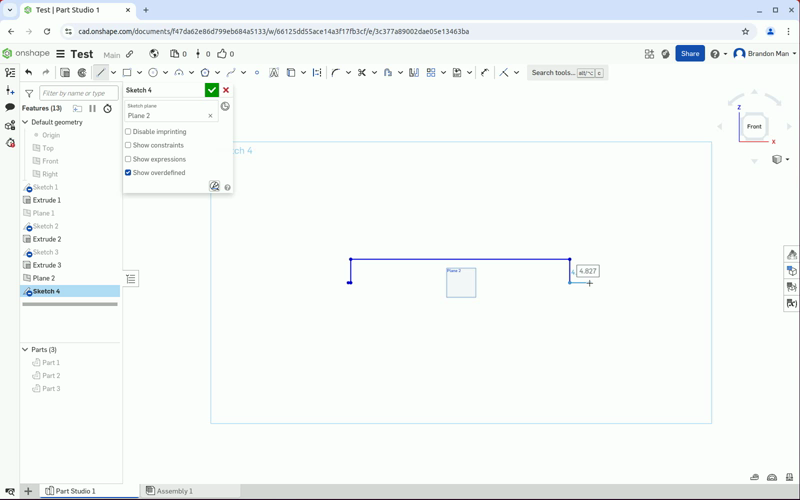
mouse_move(572, 282)
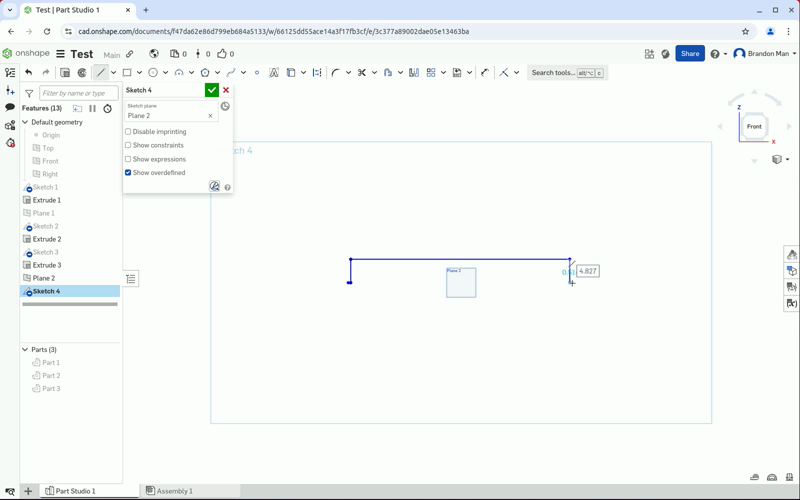
scroll(6)
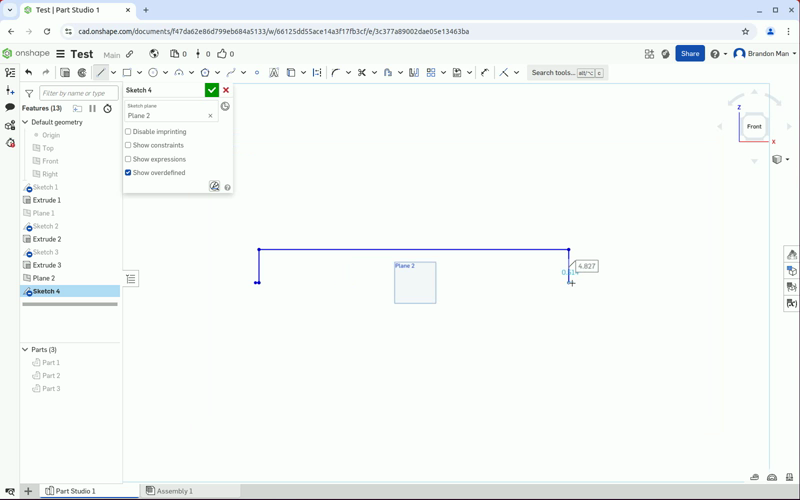
scroll(6)
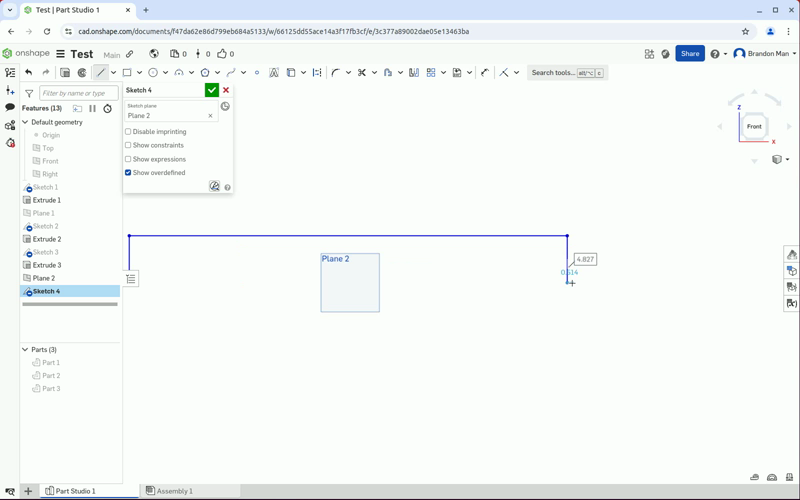
scroll(6)
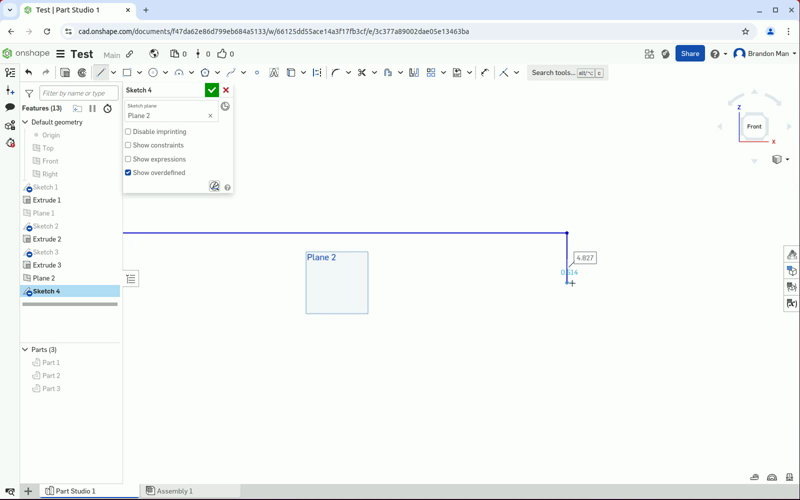
scroll(6)
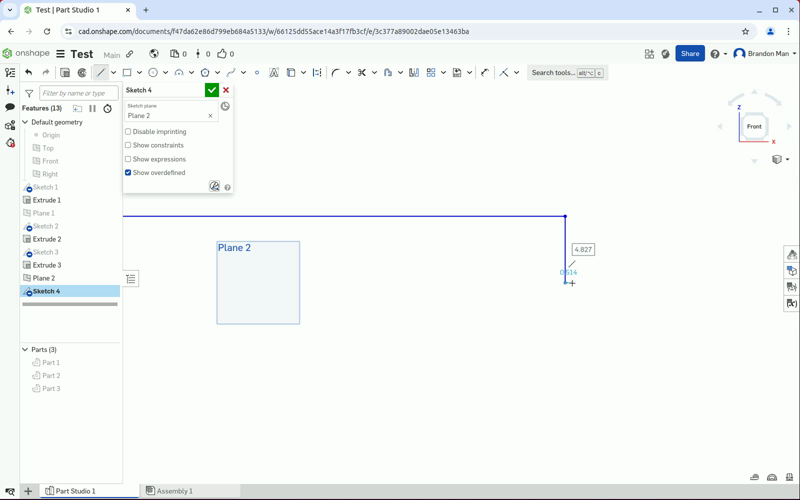
scroll(6)
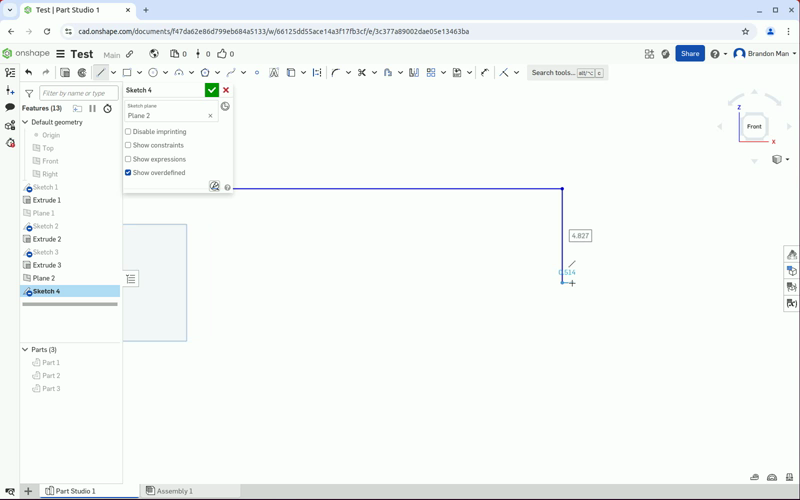
scroll(6)
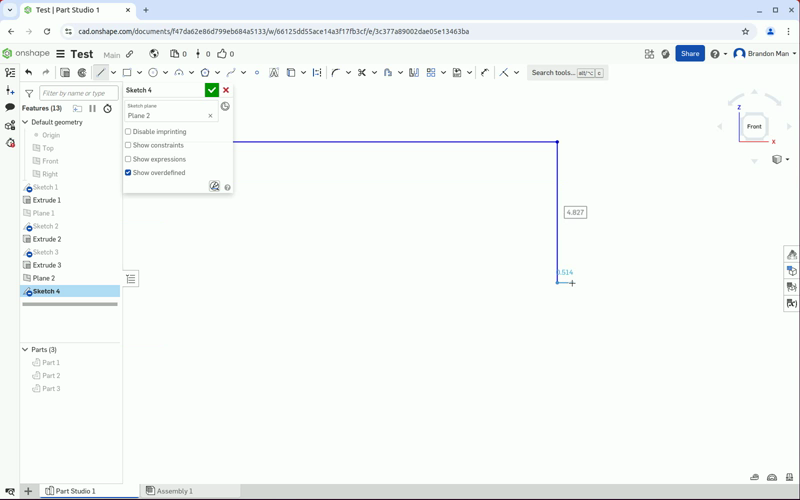
scroll(6)
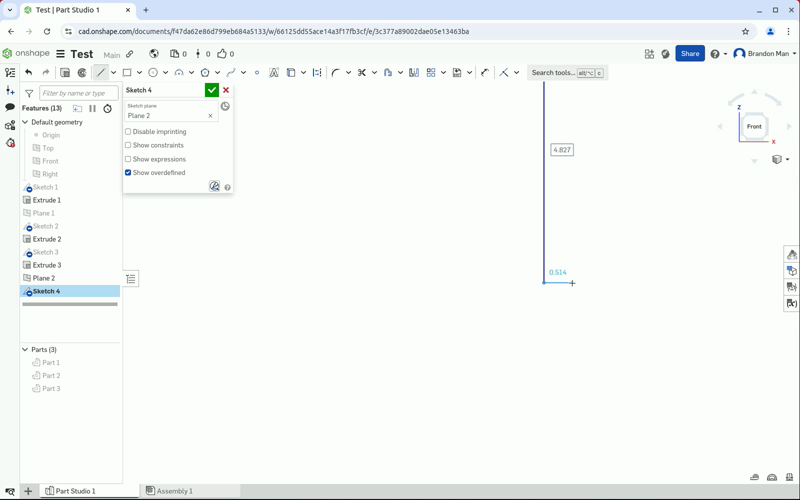
click(572, 282)
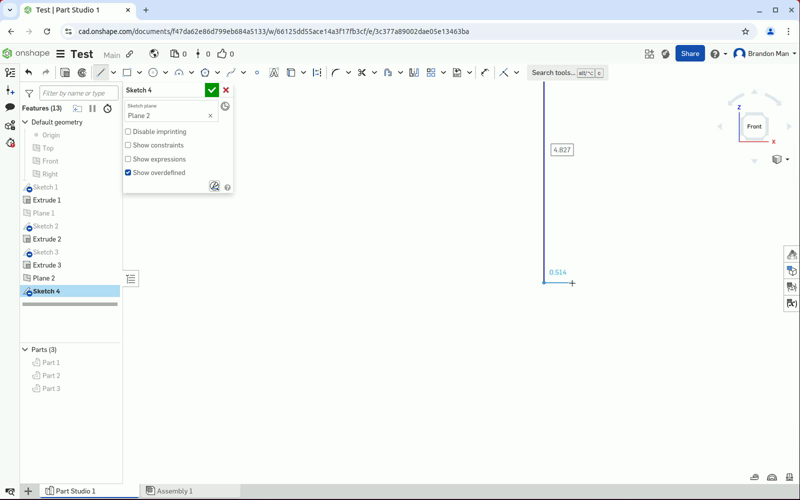
scroll(-6)
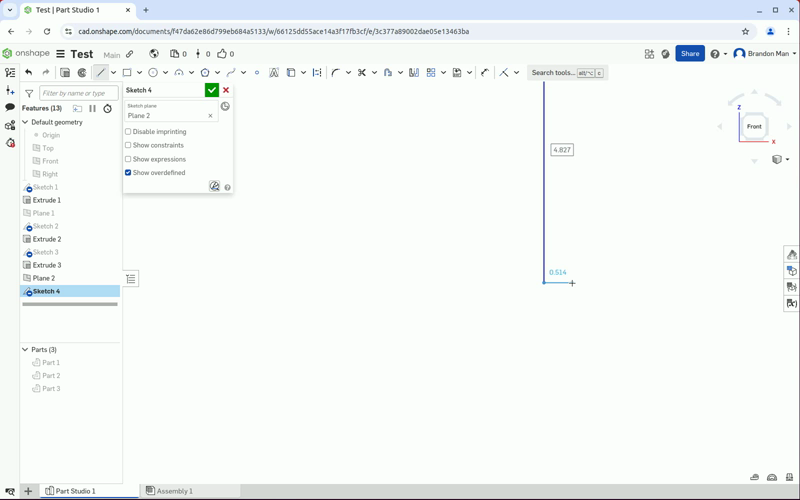
scroll(-6)
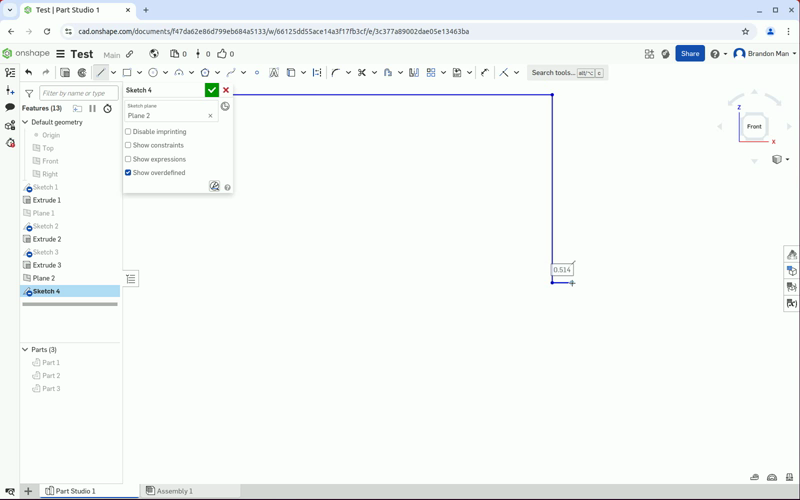
scroll(-6)
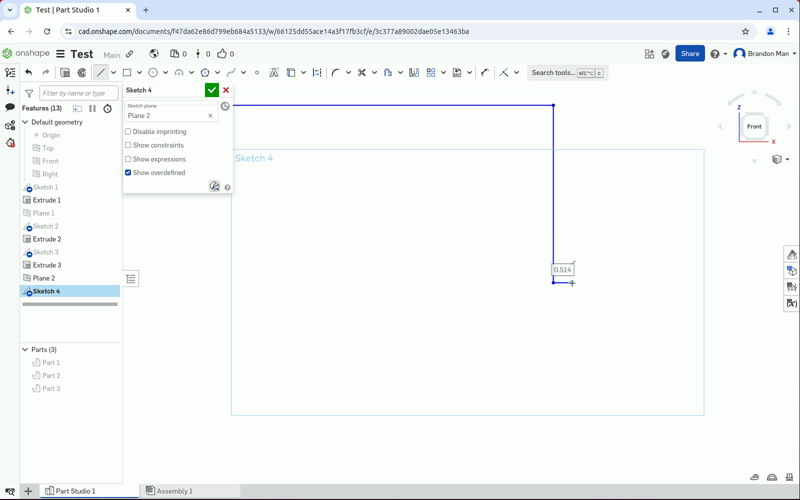
scroll(-6)
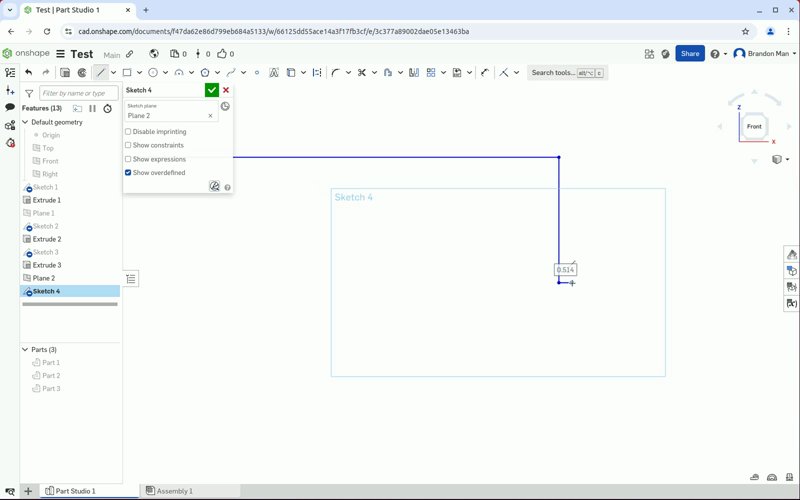
scroll(-6)
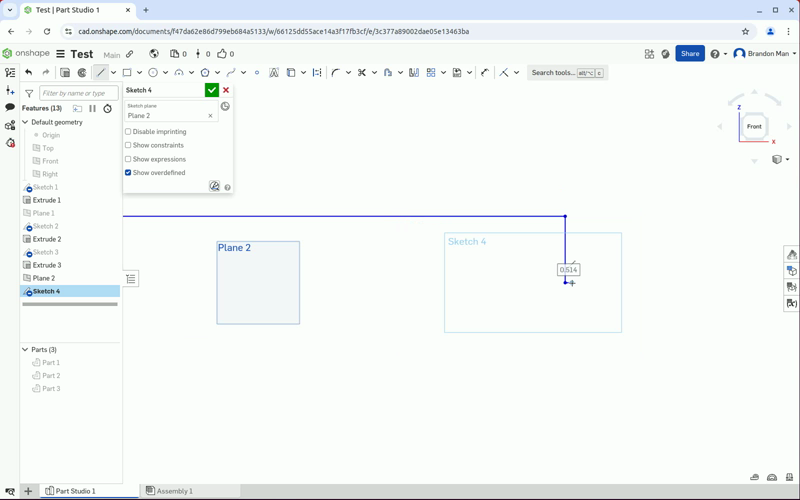
scroll(-6)
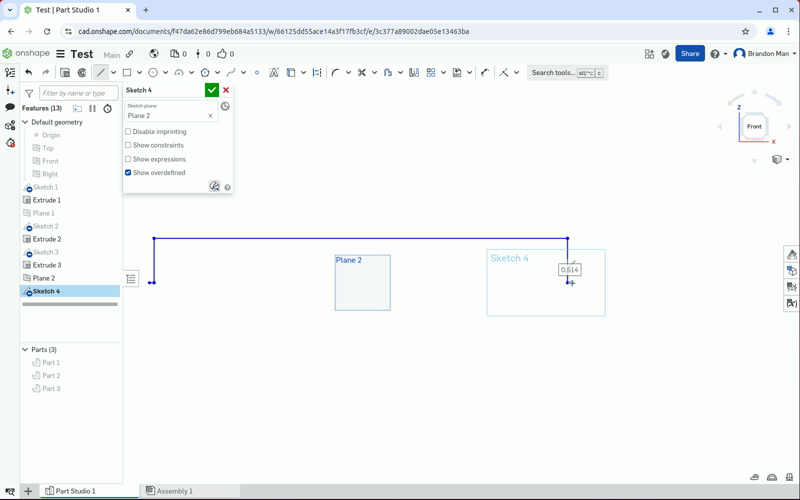
scroll(-6)
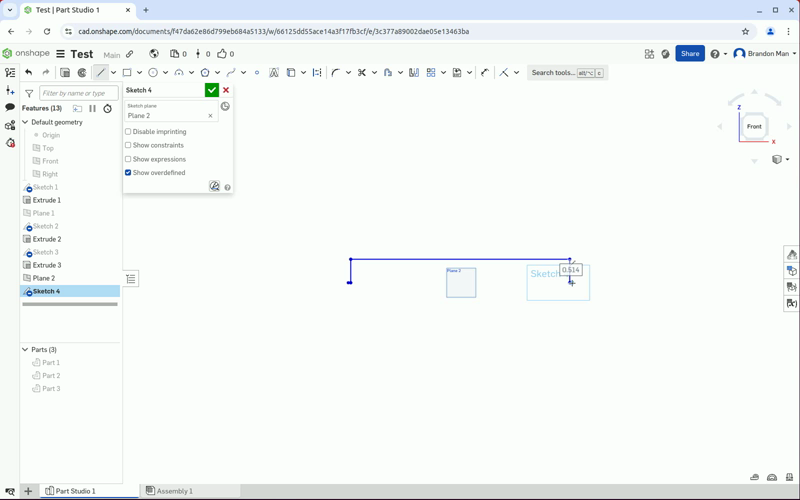
key_up(shift)
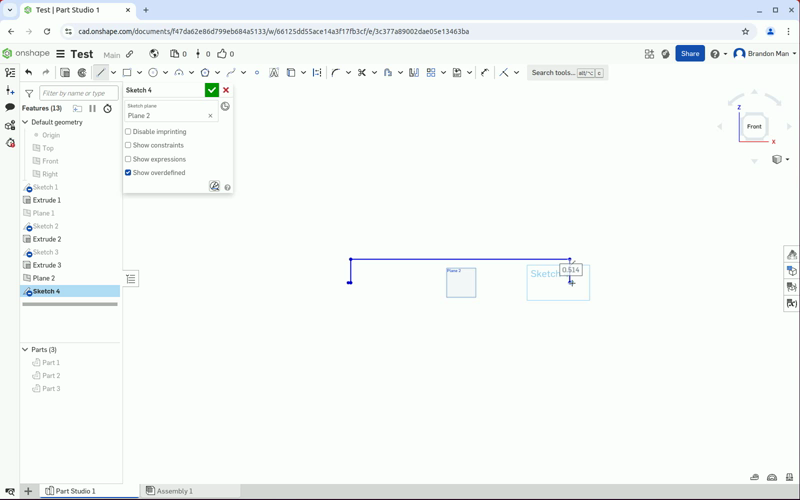
key_down(shift)
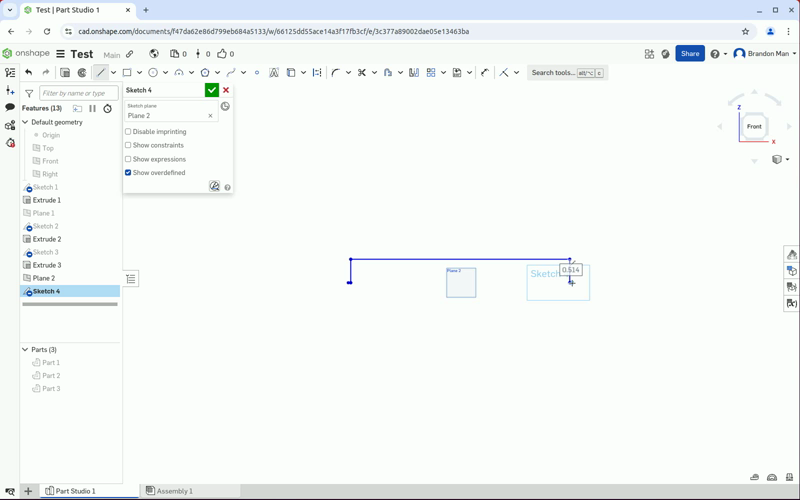
mouse_move(589, 282)
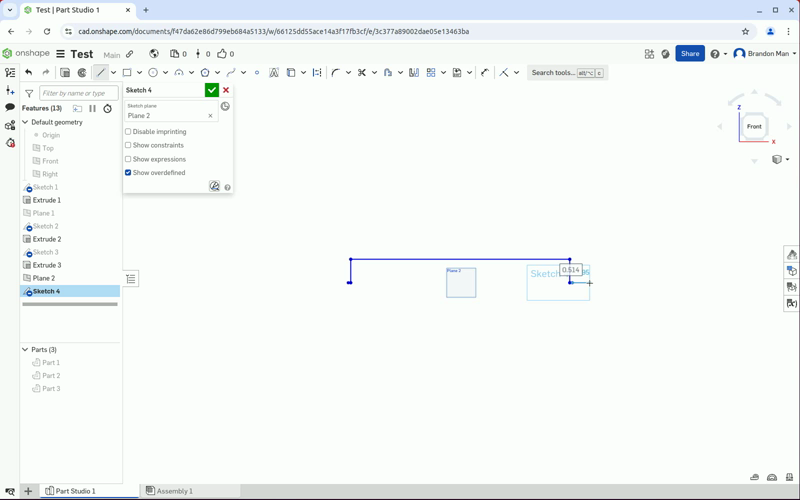
mouse_move(572, 257)
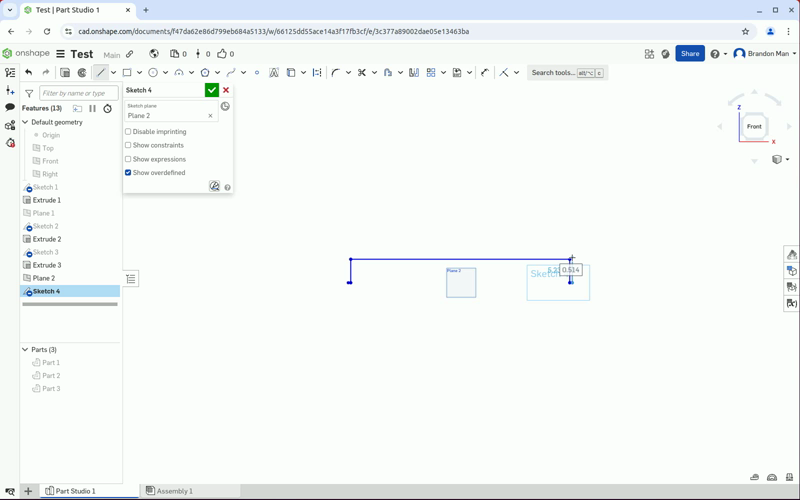
scroll(6)
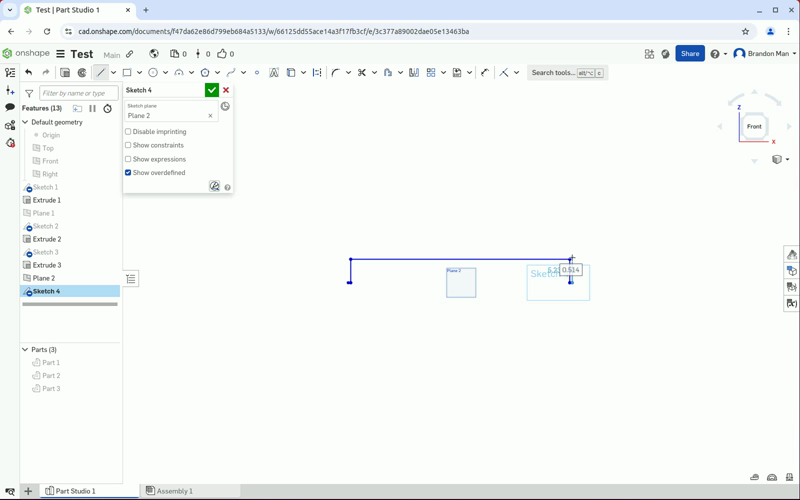
scroll(6)
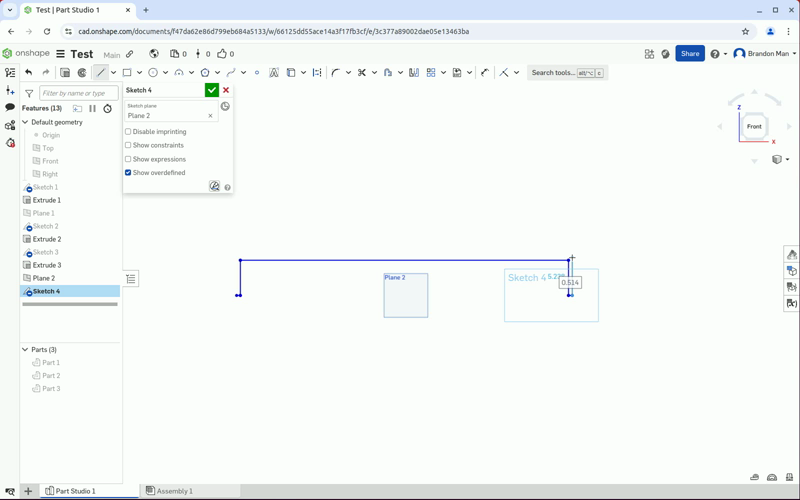
scroll(6)
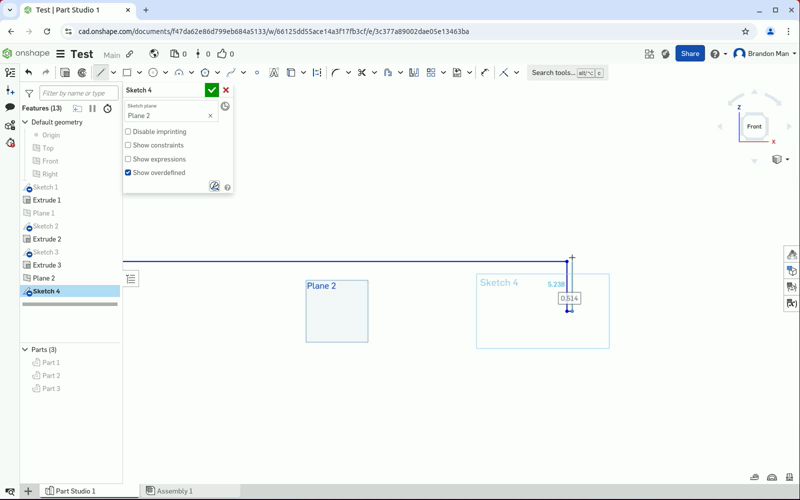
scroll(6)
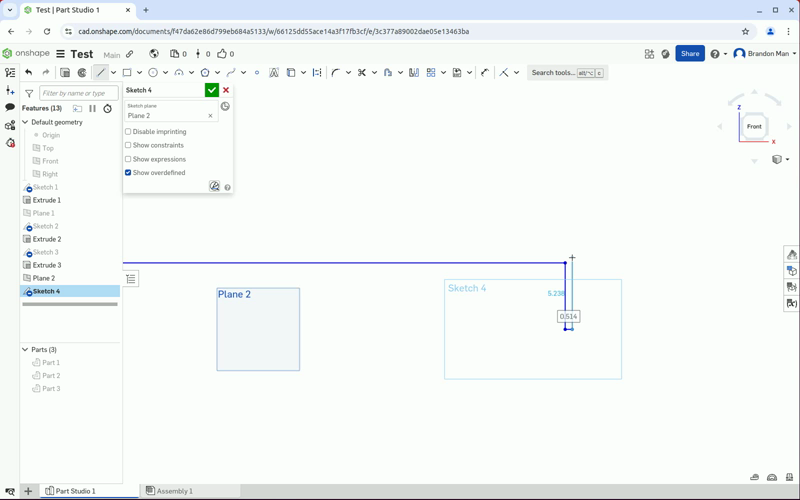
scroll(6)
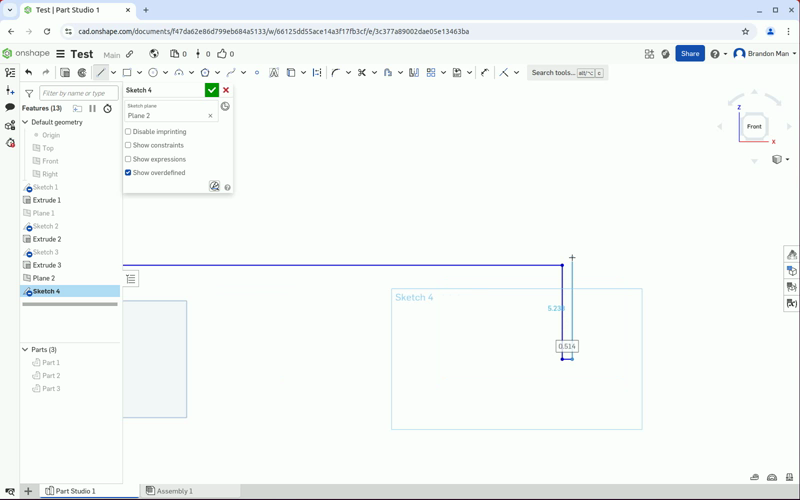
scroll(6)
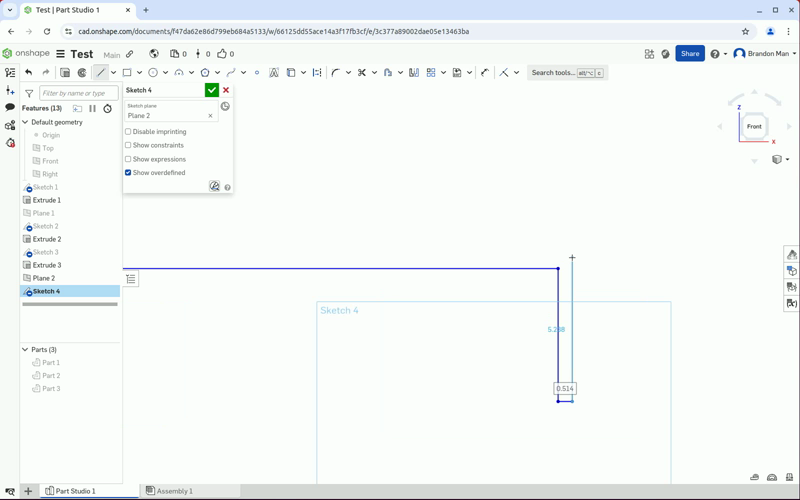
scroll(6)
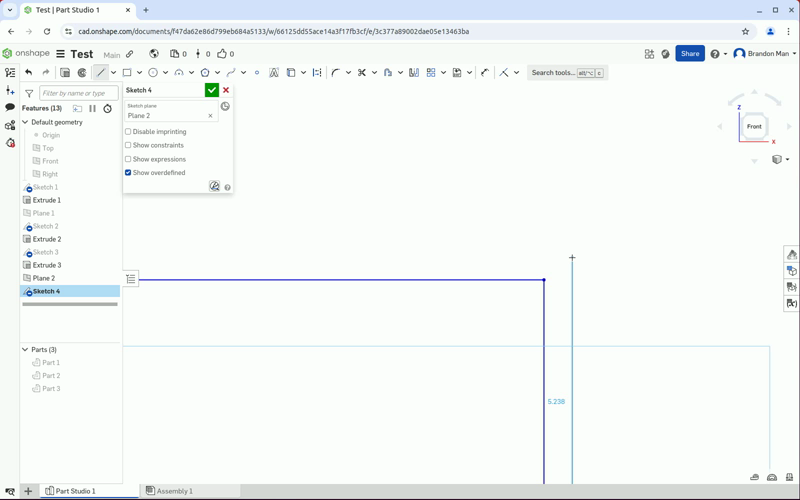
click(572, 257)
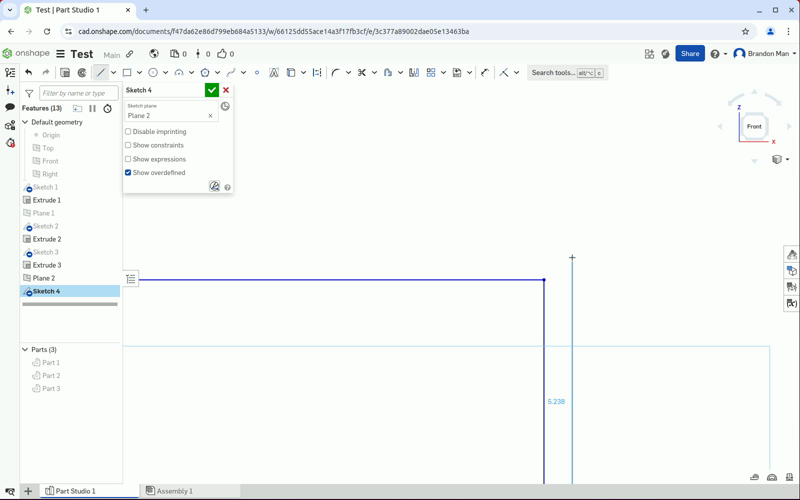
scroll(-6)
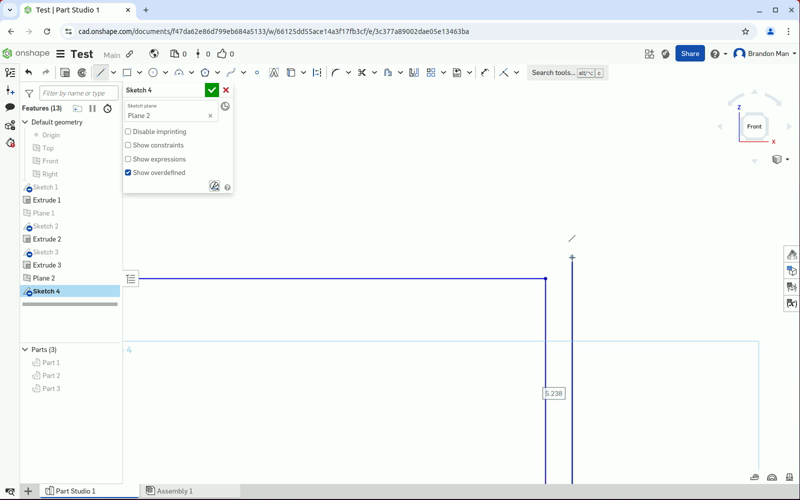
scroll(-6)
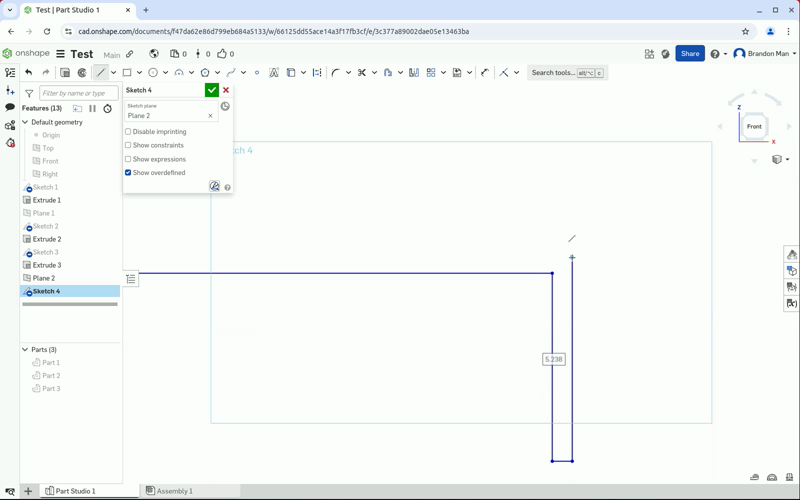
scroll(-6)
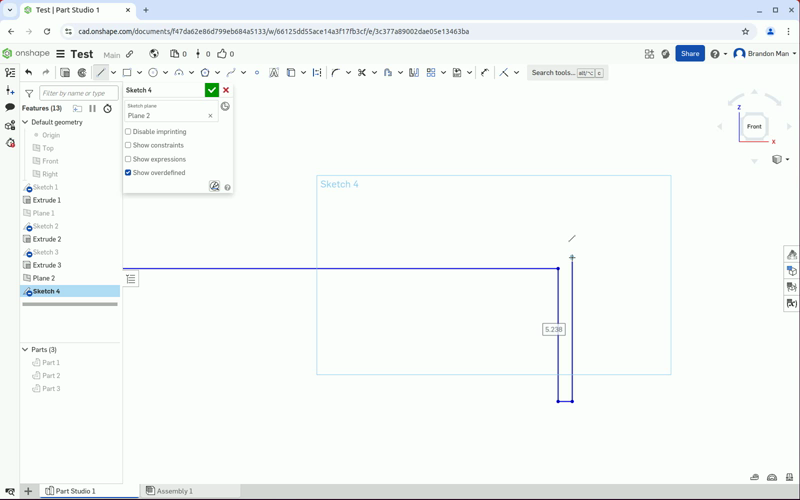
scroll(-6)
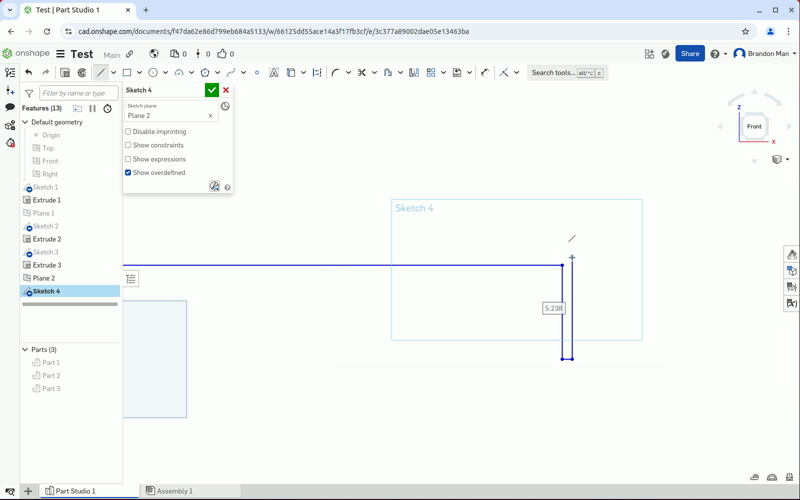
scroll(-6)
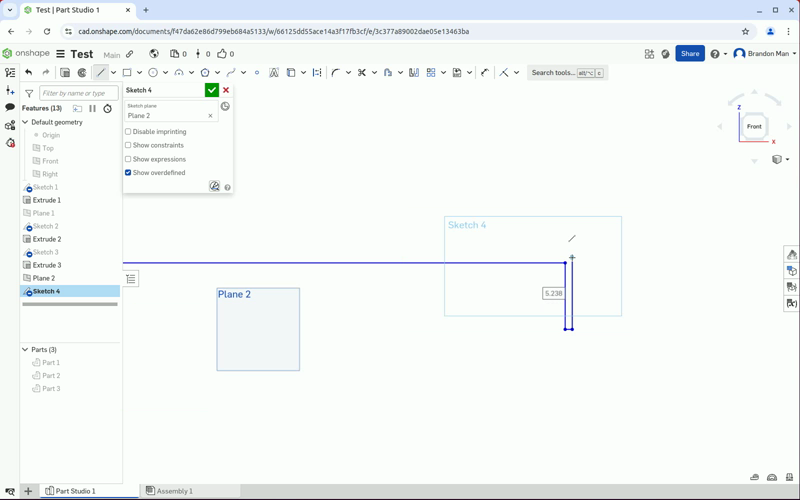
scroll(-6)
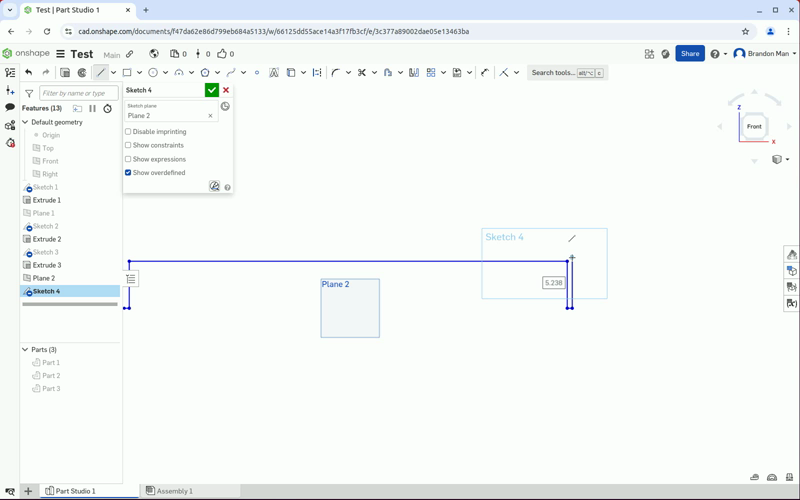
scroll(-6)
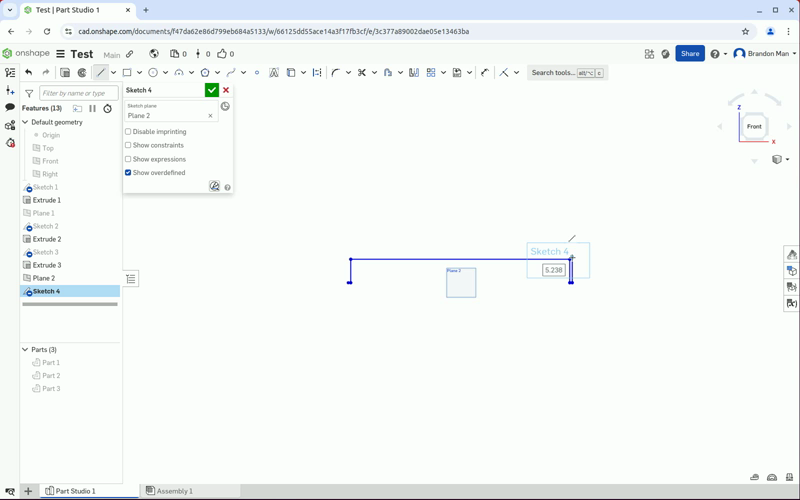
key_up(shift)
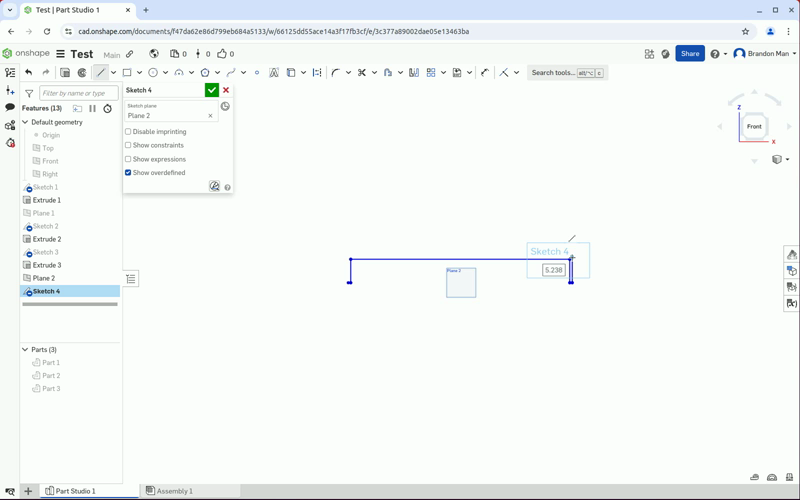
key_down(shift)
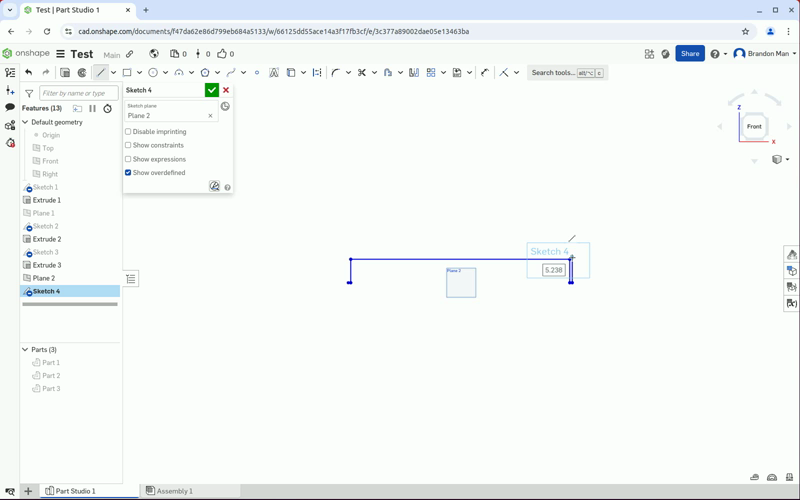
mouse_move(348, 257)
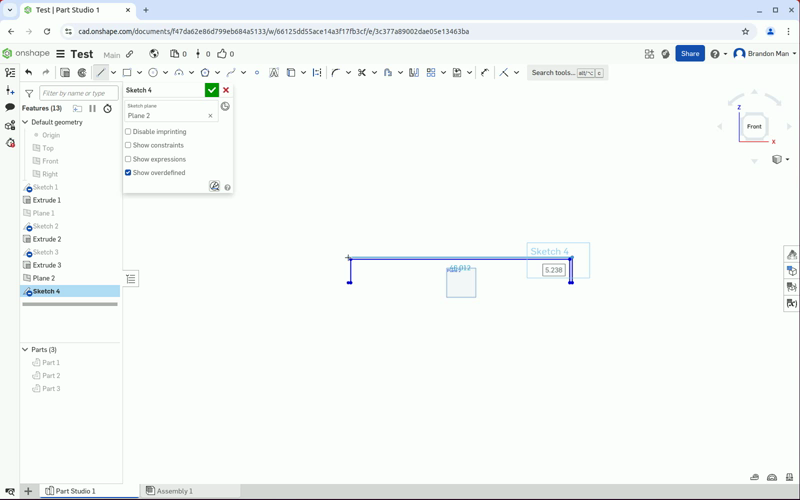
scroll(6)
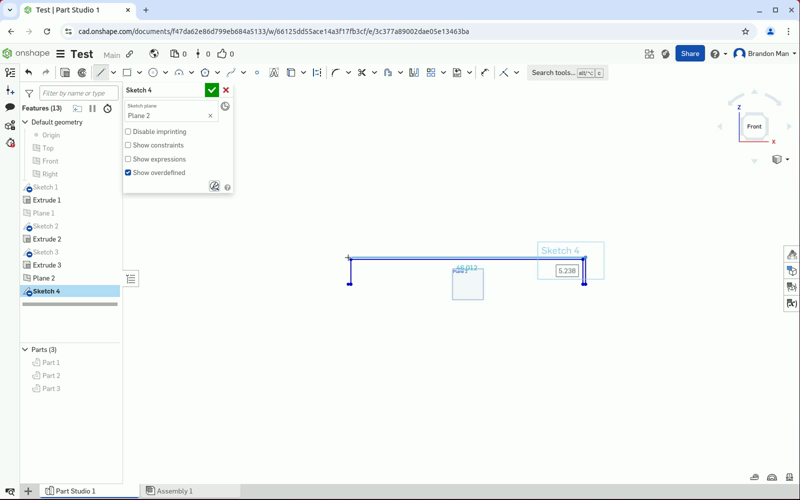
scroll(6)
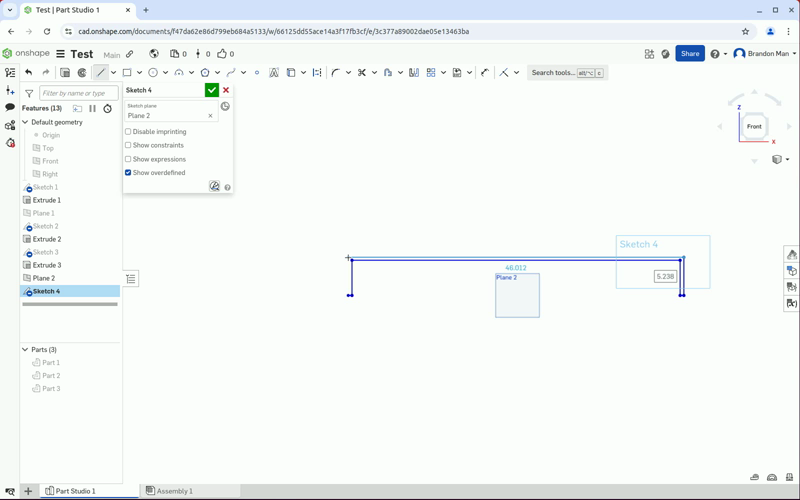
scroll(6)
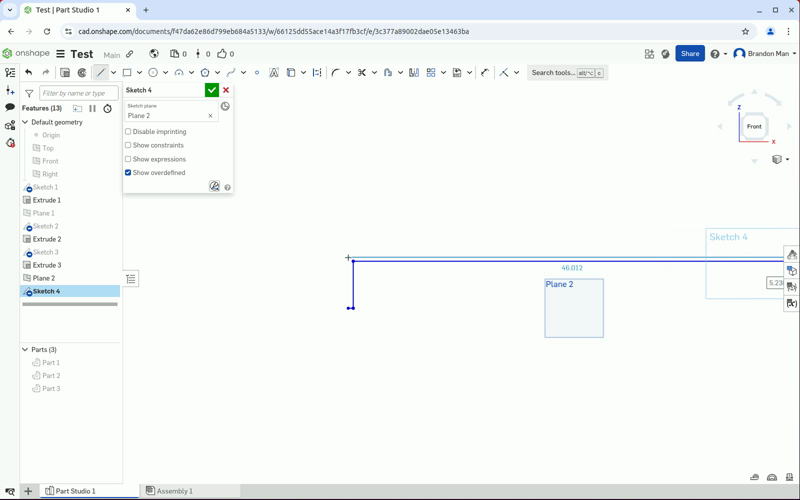
scroll(6)
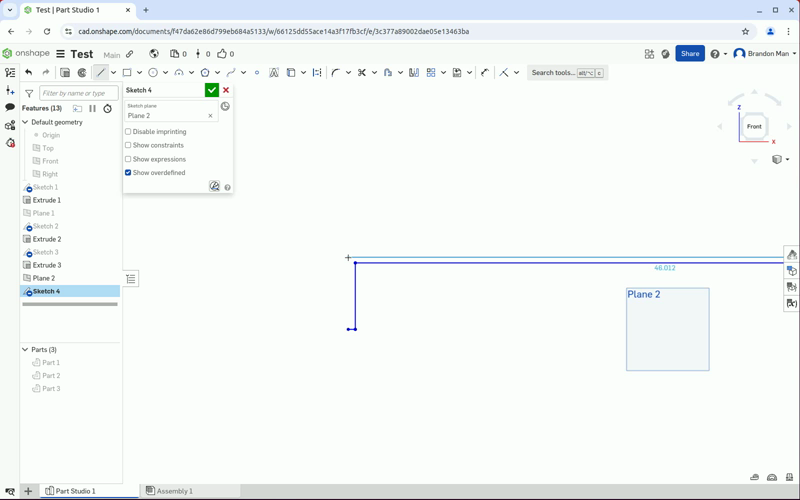
scroll(6)
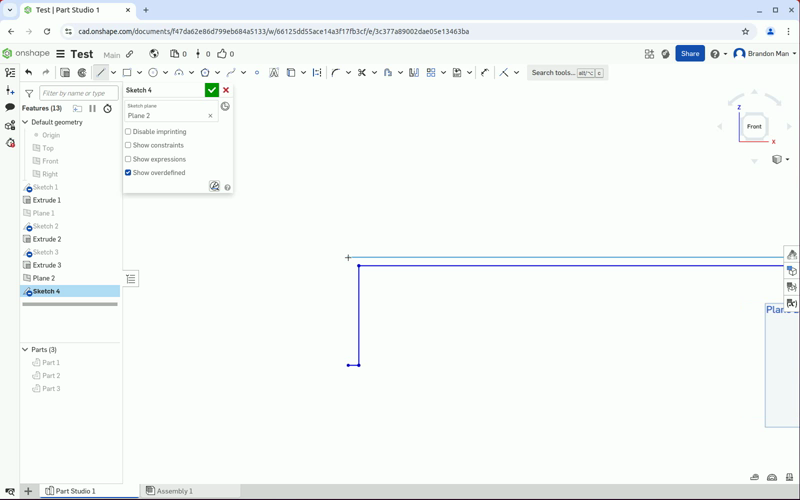
scroll(6)
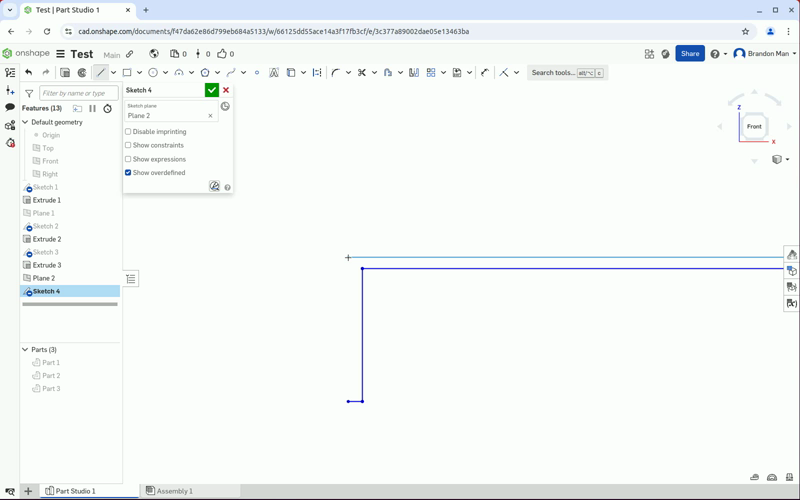
scroll(6)
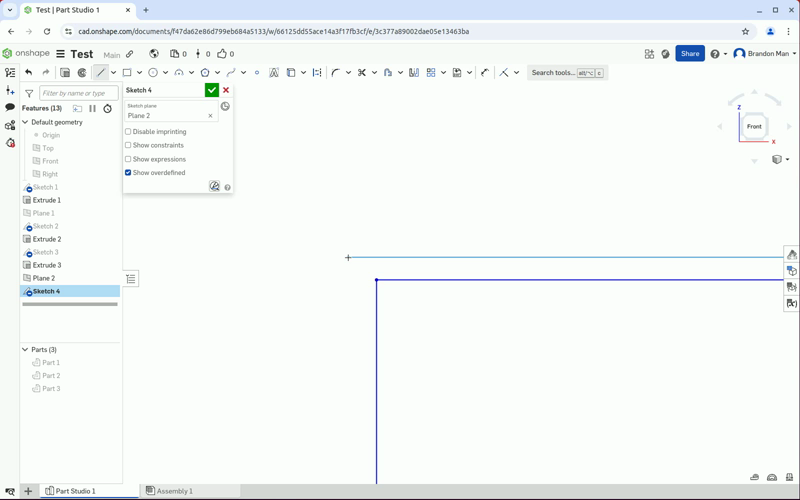
click(348, 257)
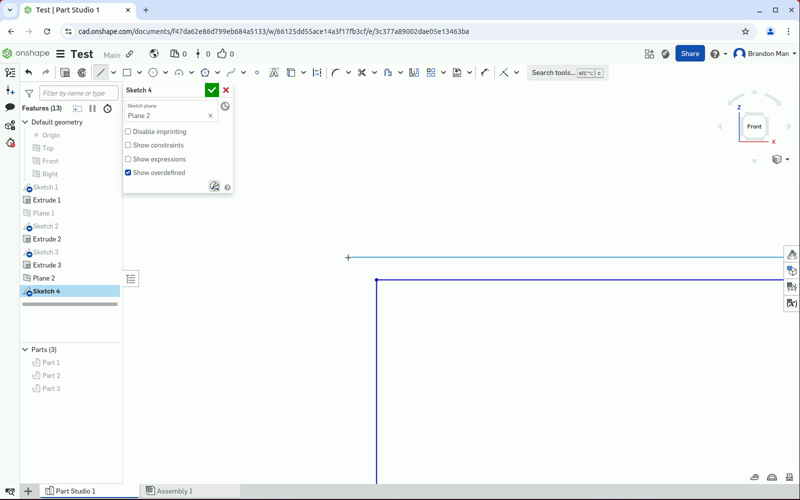
scroll(-6)
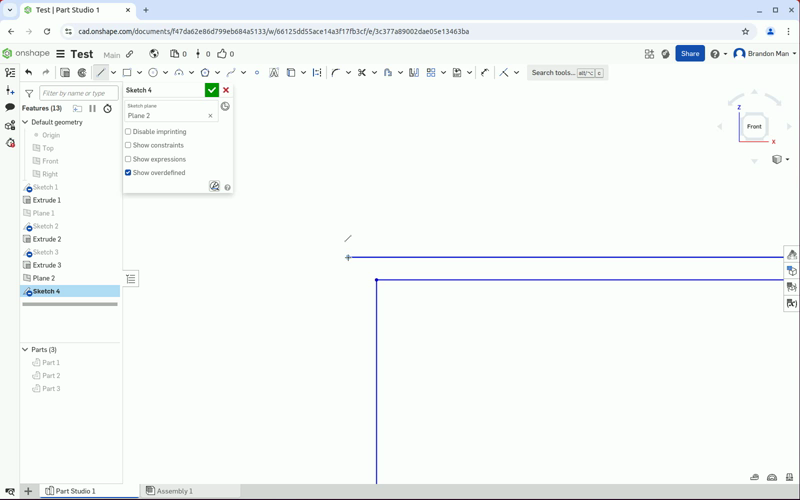
scroll(-6)
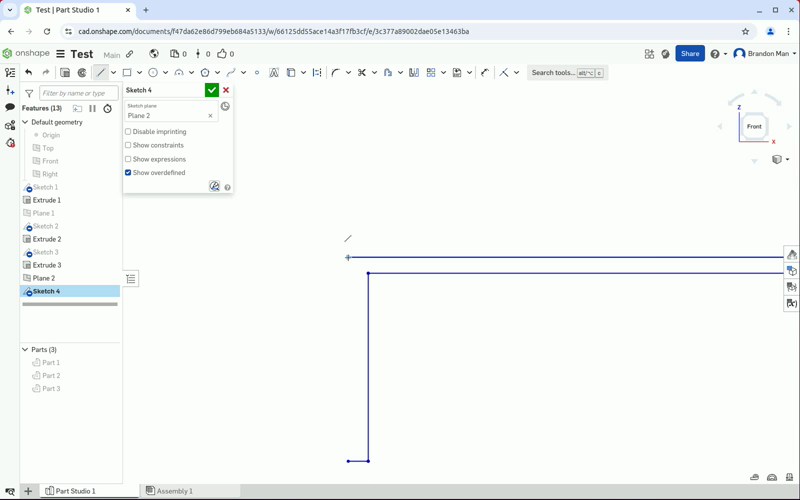
scroll(-6)
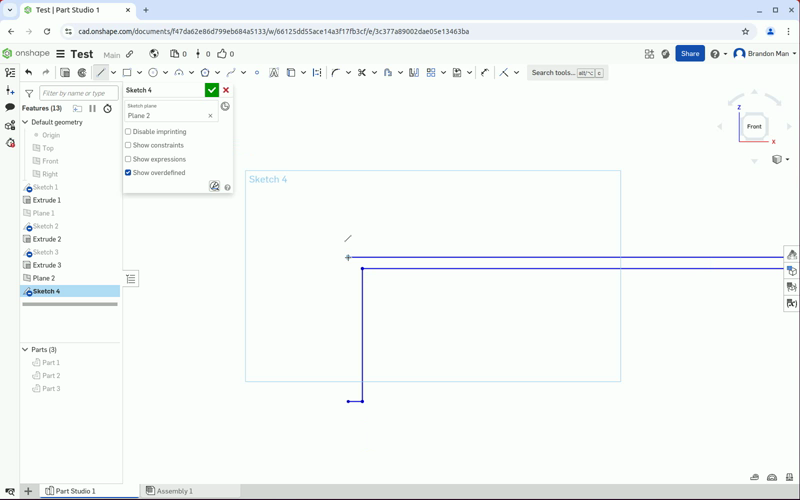
scroll(-6)
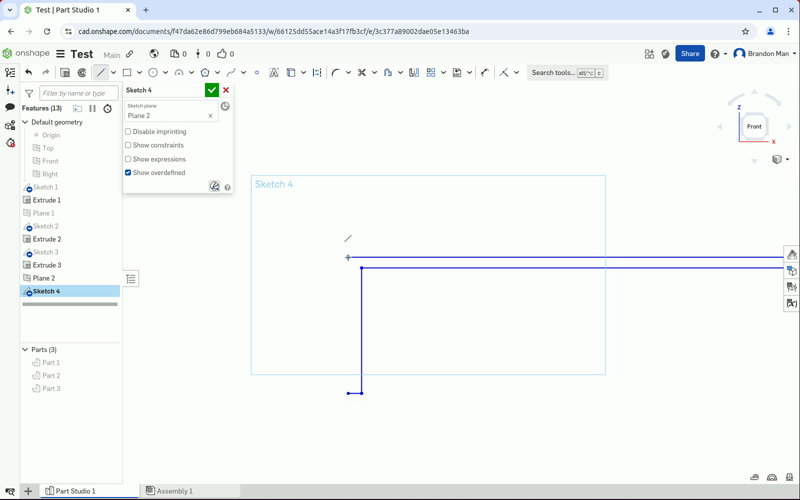
scroll(-6)
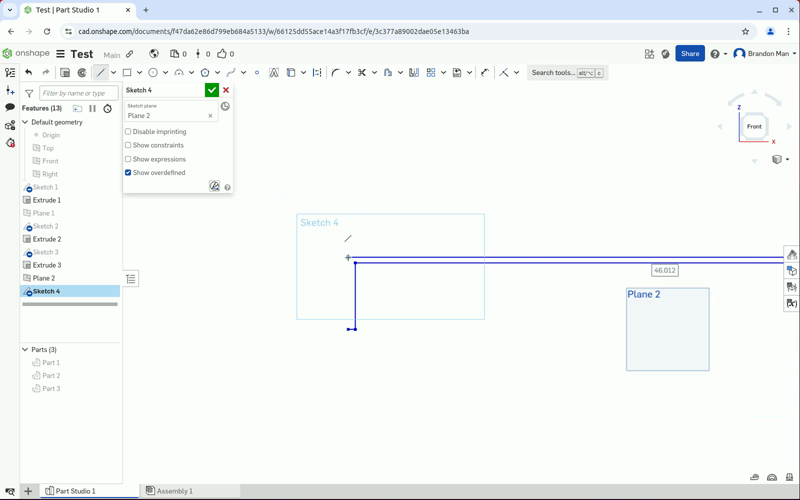
scroll(-6)
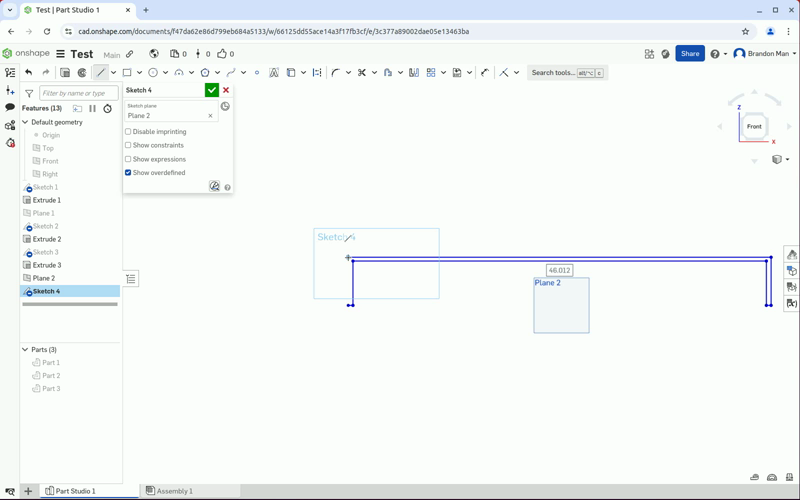
scroll(-6)
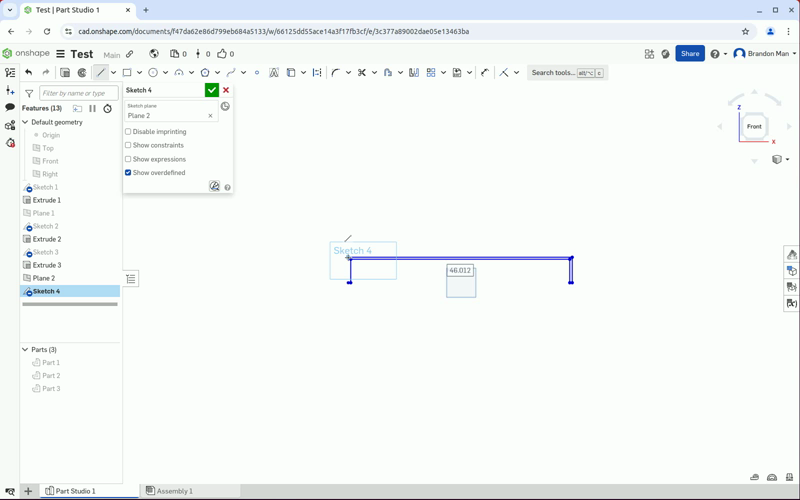
key_up(shift)
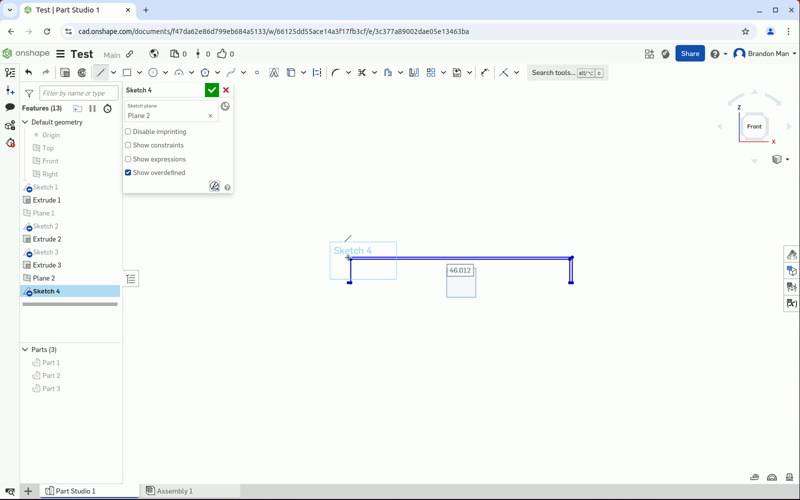
mouse_move(378, 257)
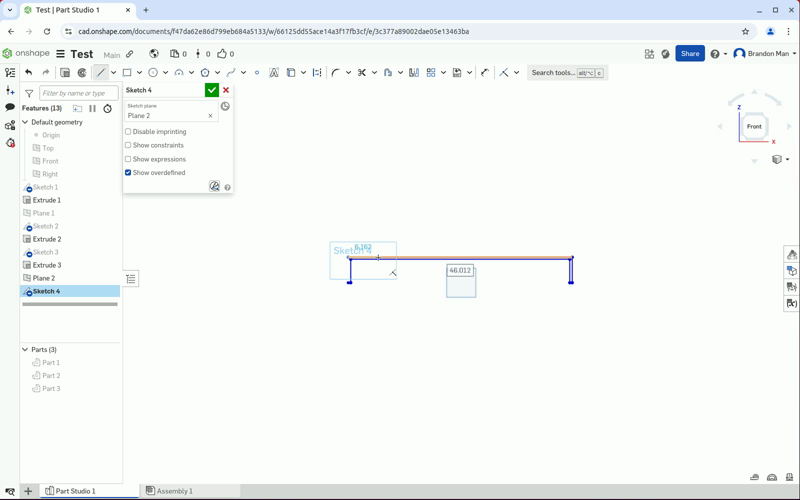
key_down(shift)
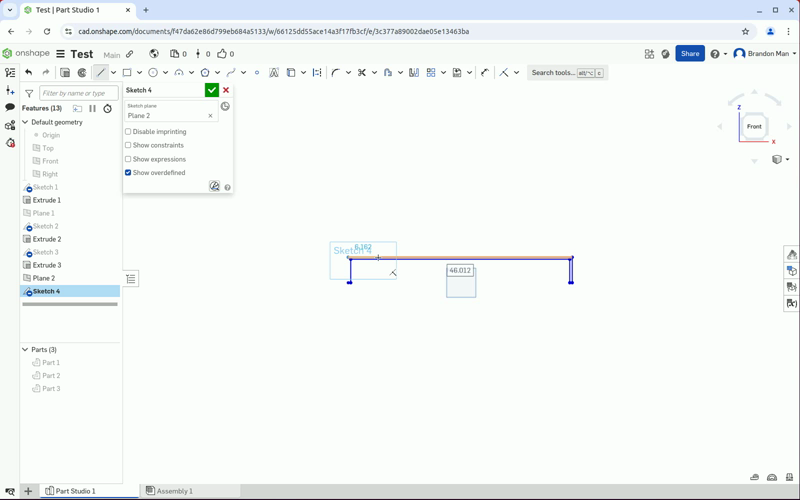
mouse_move(348, 282)
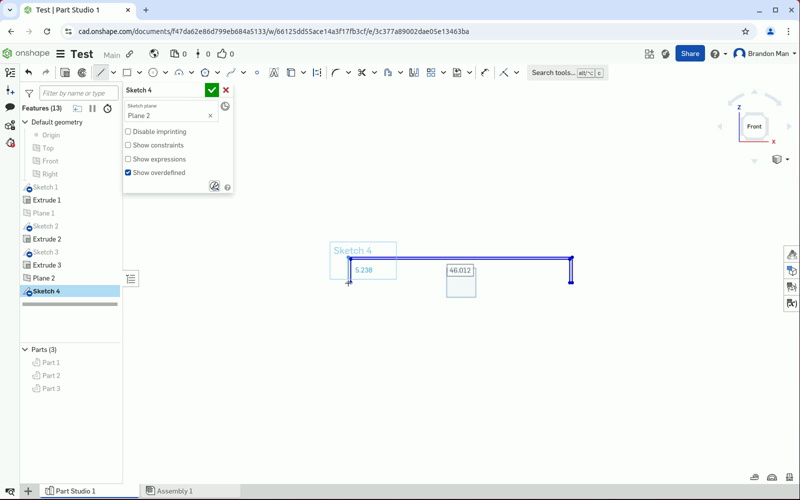
scroll(6)
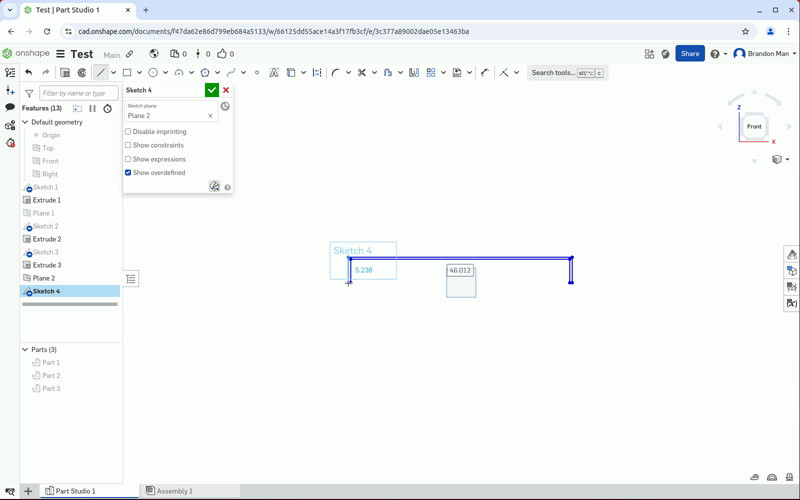
scroll(6)
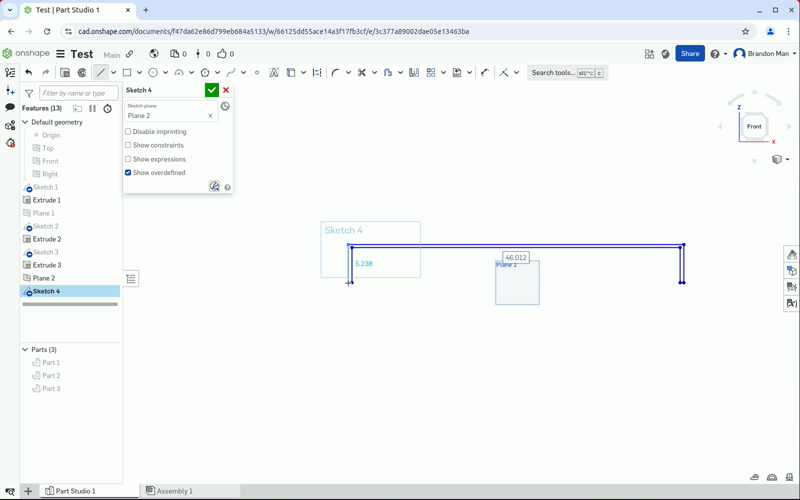
scroll(6)
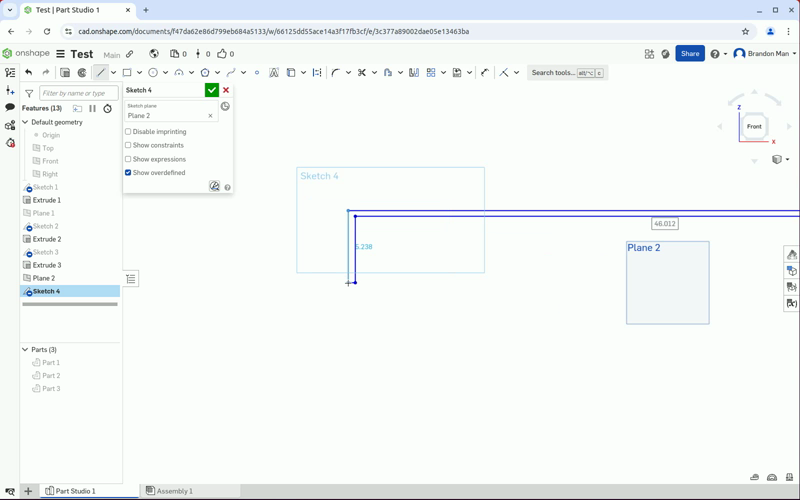
scroll(6)
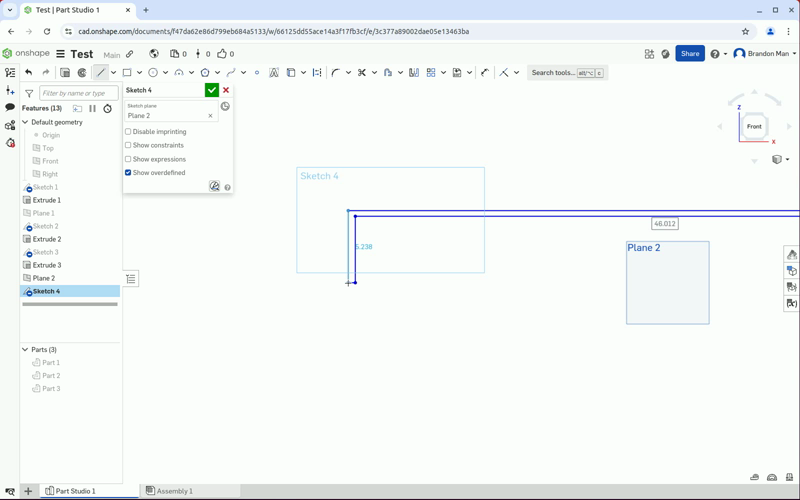
scroll(6)
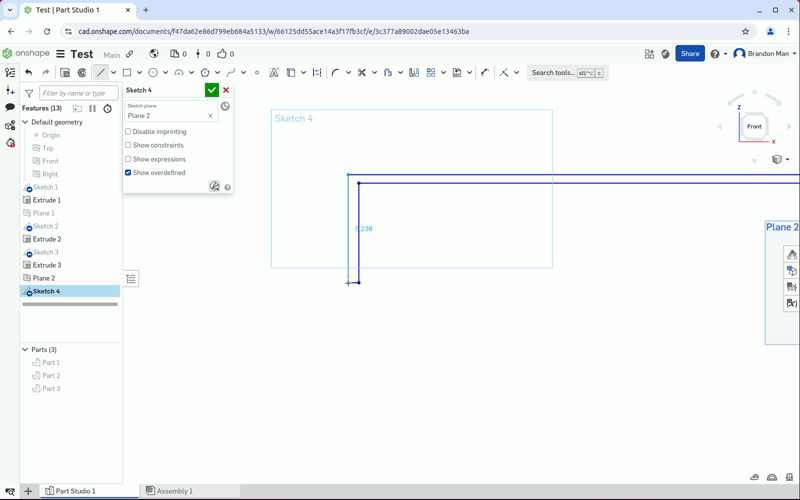
scroll(6)
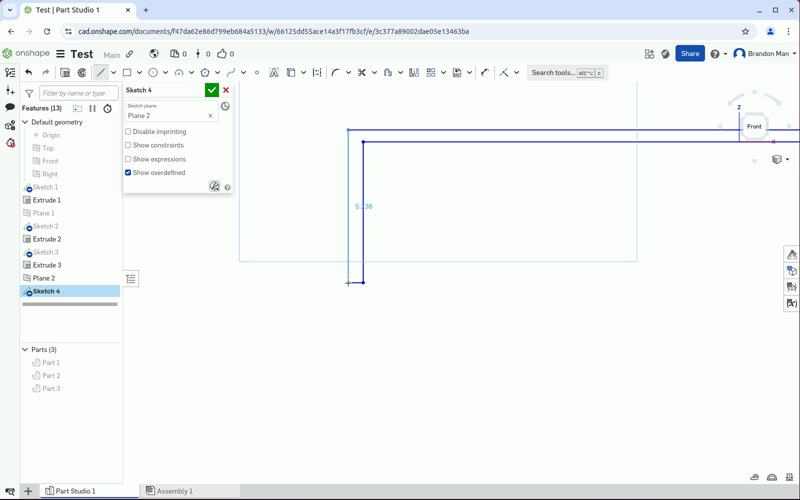
scroll(6)
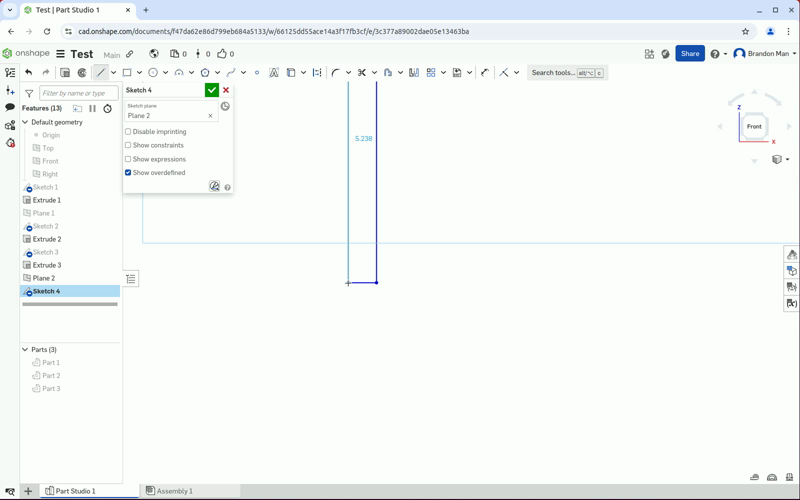
key_up(shift)
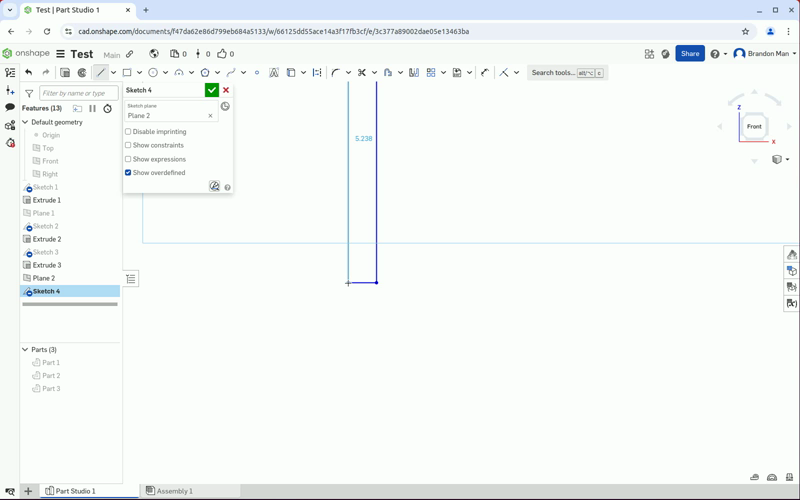
click(348, 282)
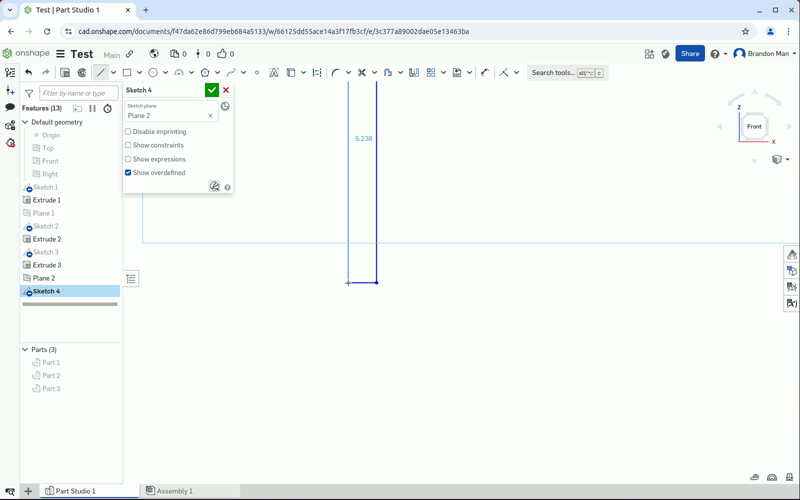
scroll(-6)
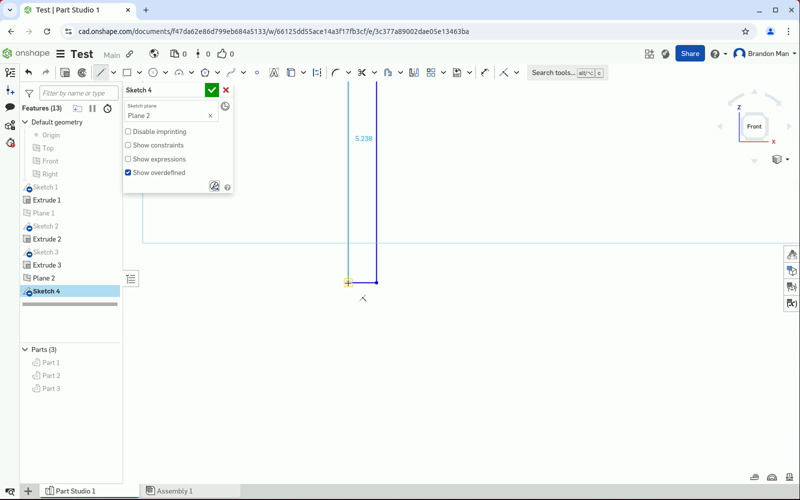
scroll(-6)
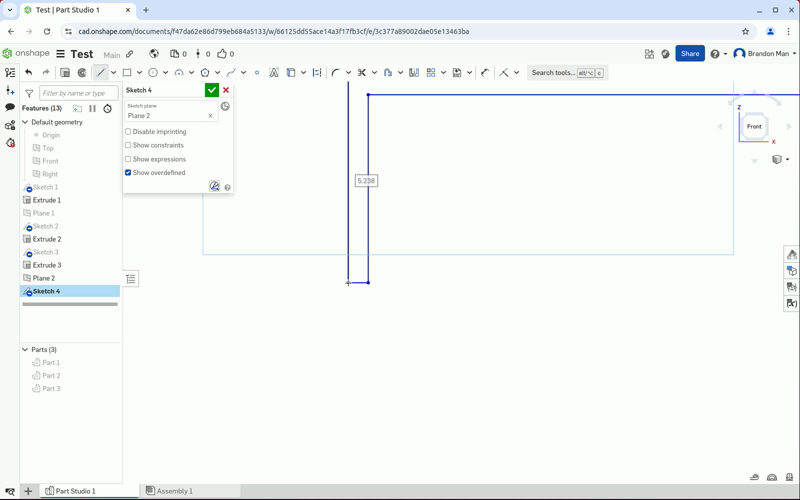
scroll(-6)
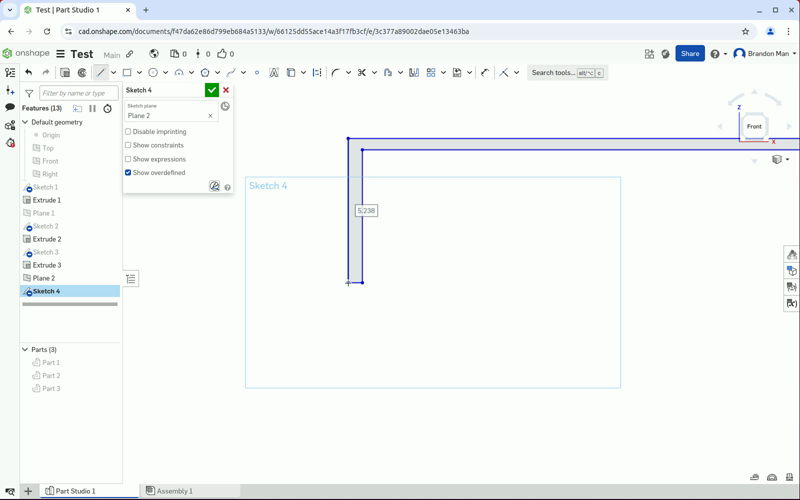
scroll(-6)
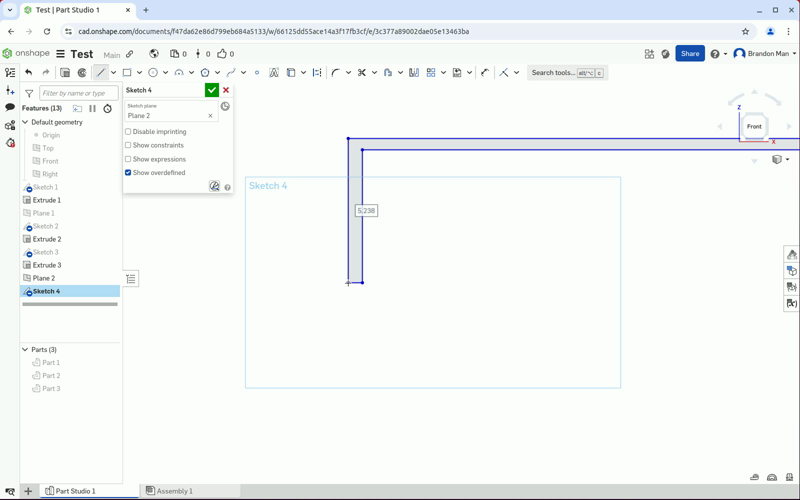
scroll(-6)
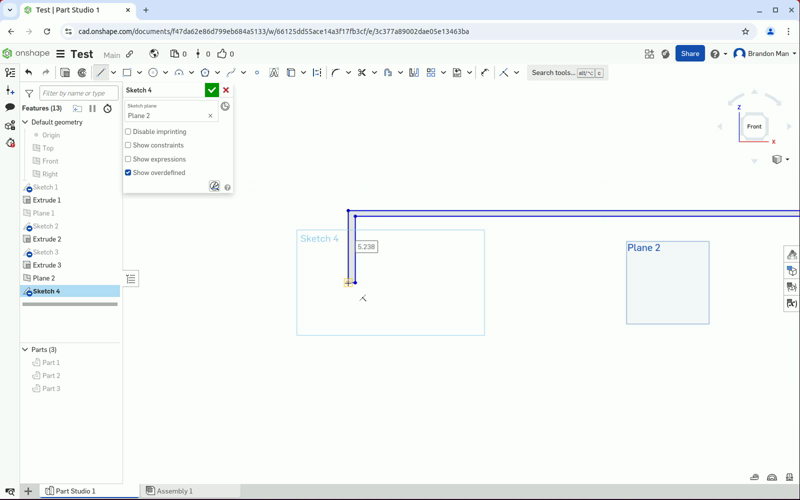
scroll(-6)
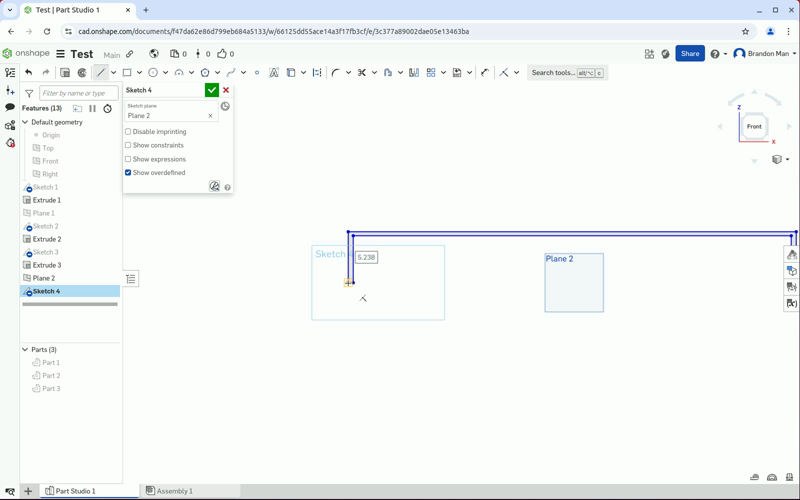
scroll(-6)
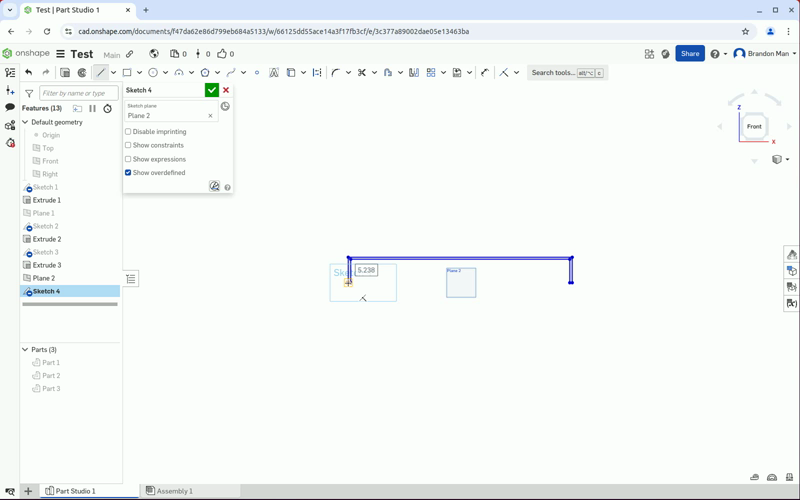
key(esc)
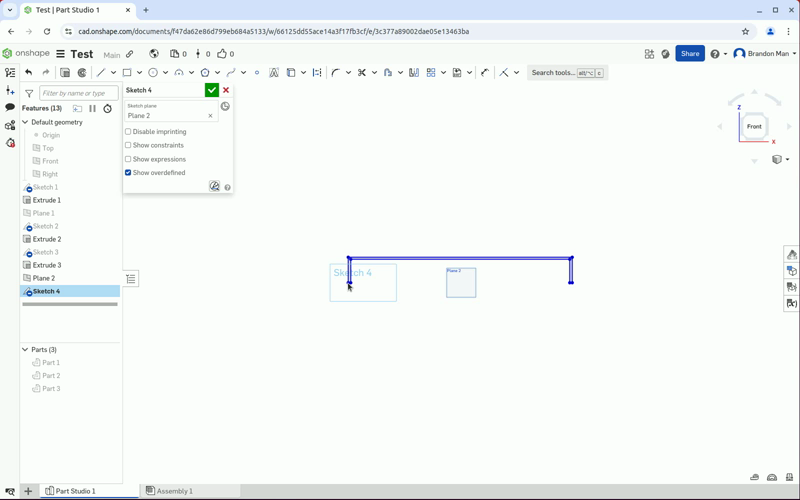
mouse_move(475, 258)
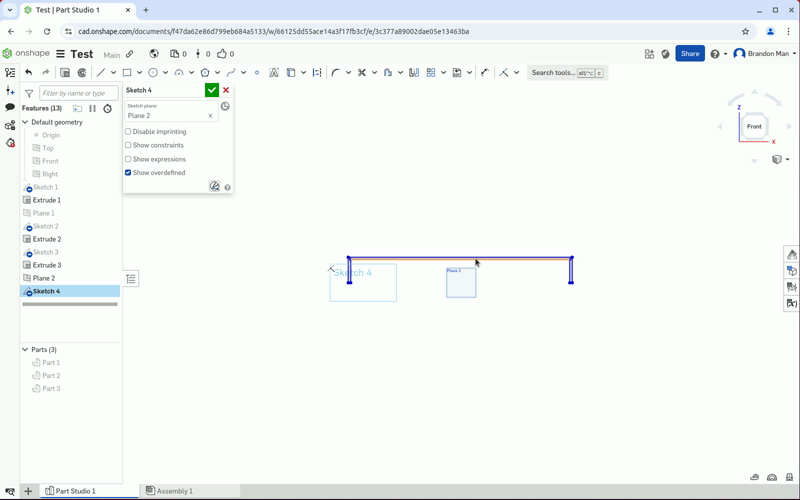
scroll(6)
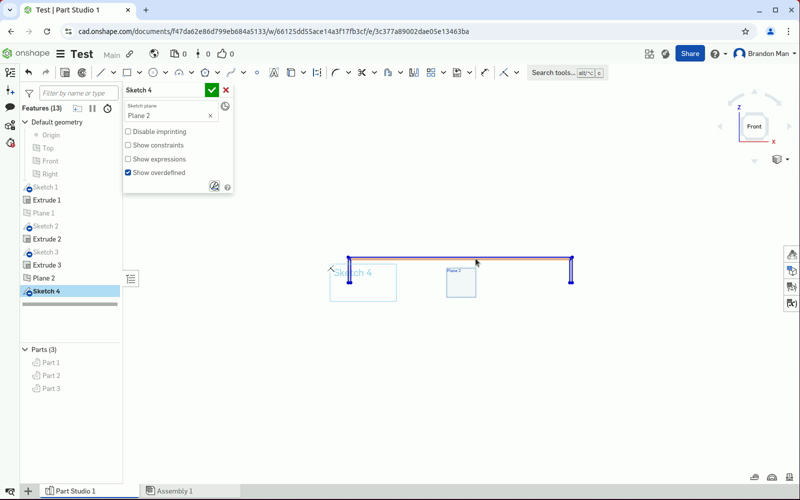
scroll(6)
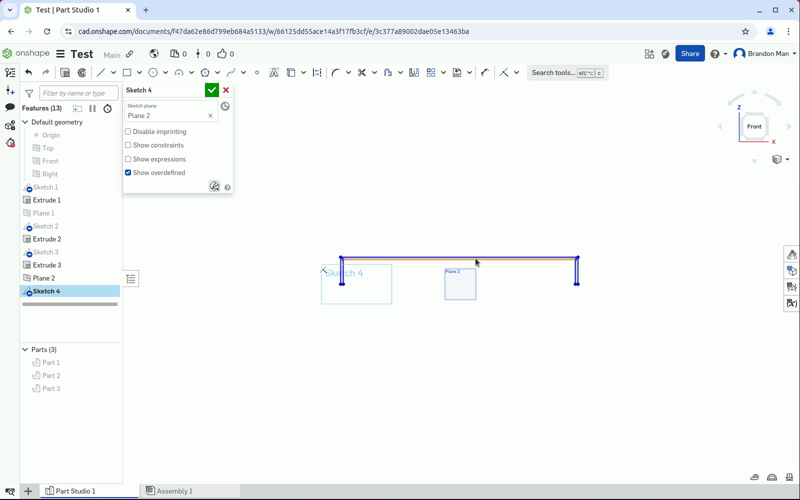
scroll(6)
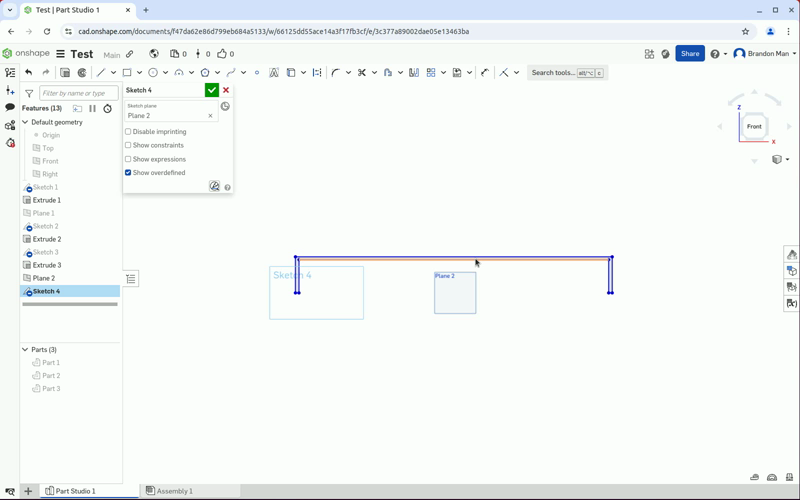
scroll(6)
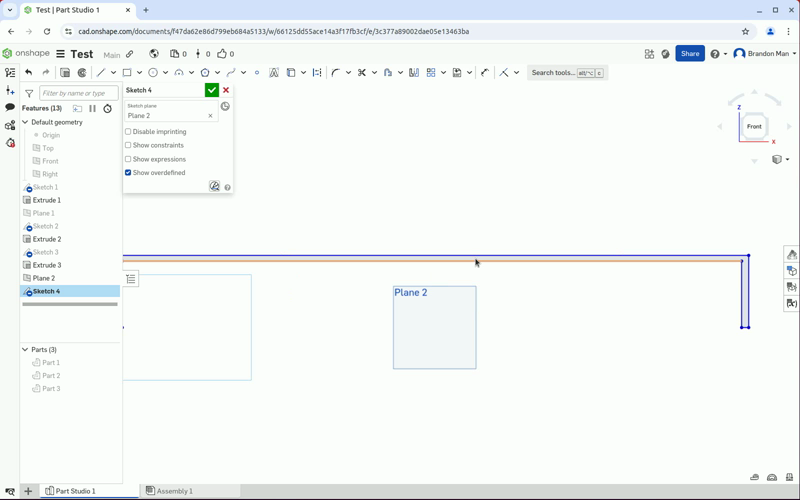
scroll(6)
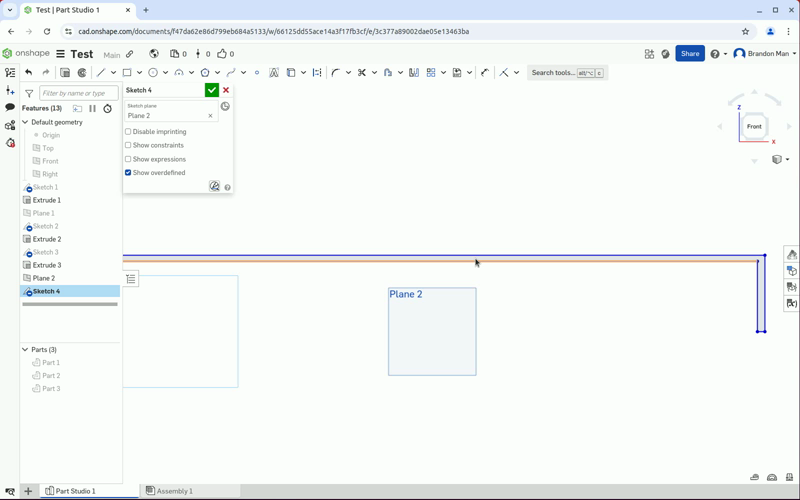
scroll(6)
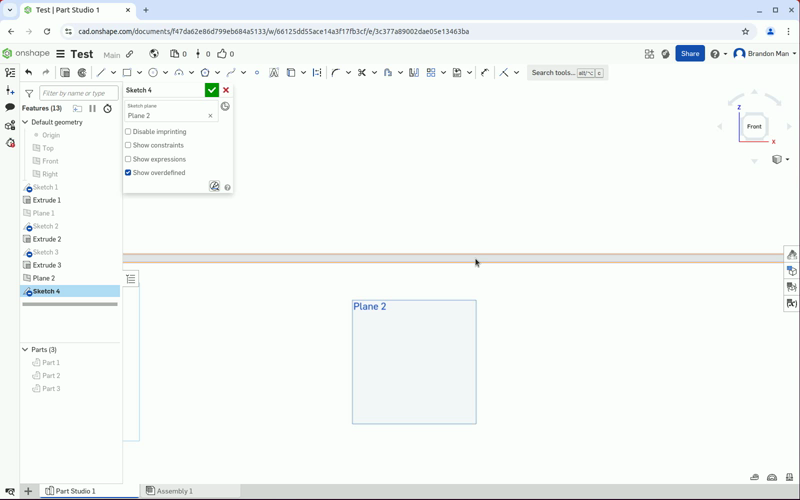
scroll(6)
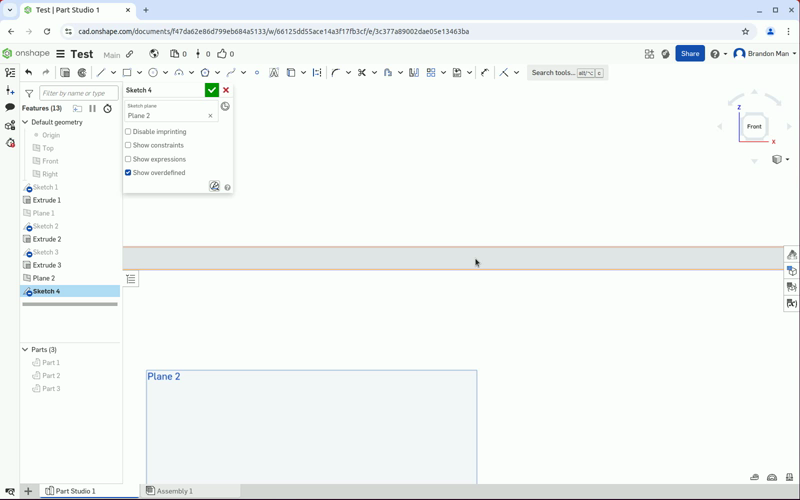
click(475, 258)
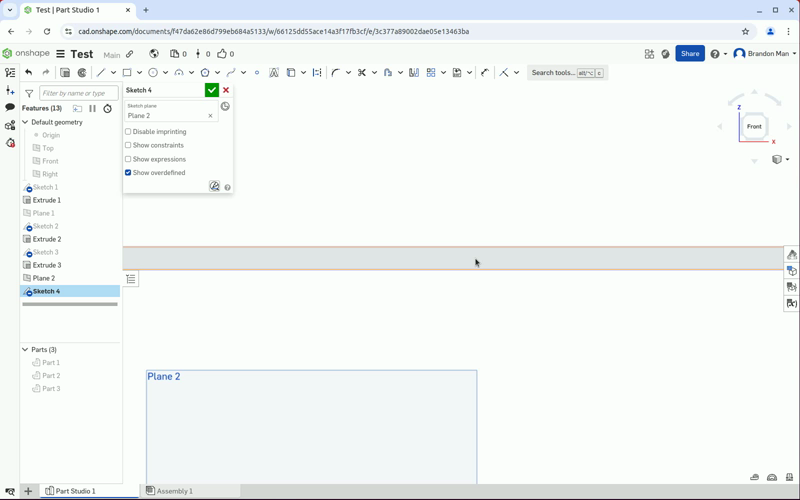
scroll(-6)
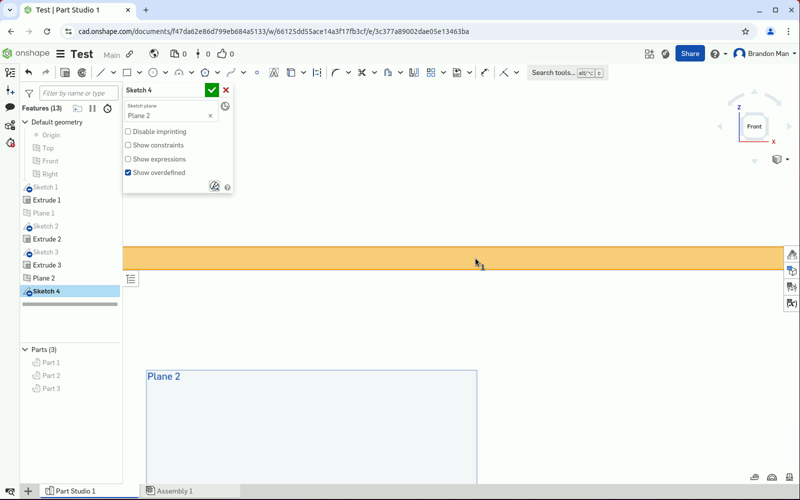
scroll(-6)
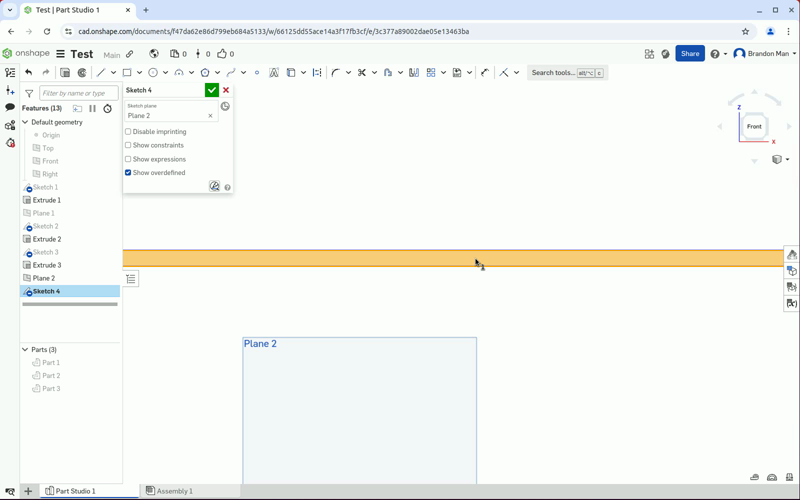
scroll(-6)
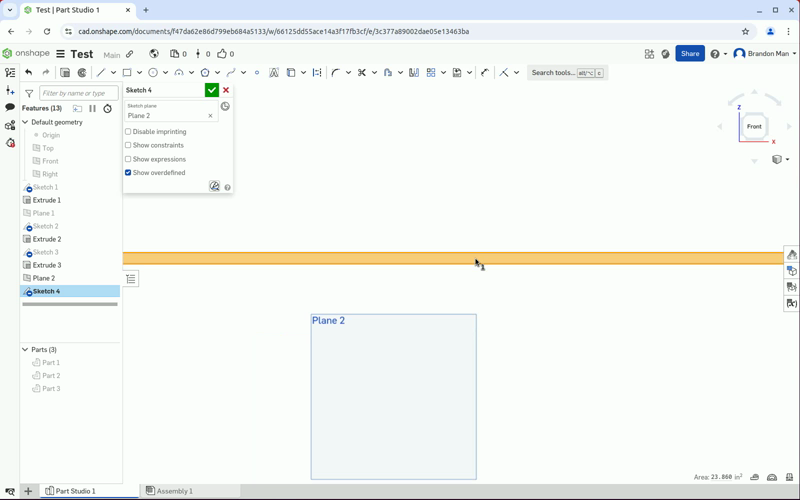
scroll(-6)
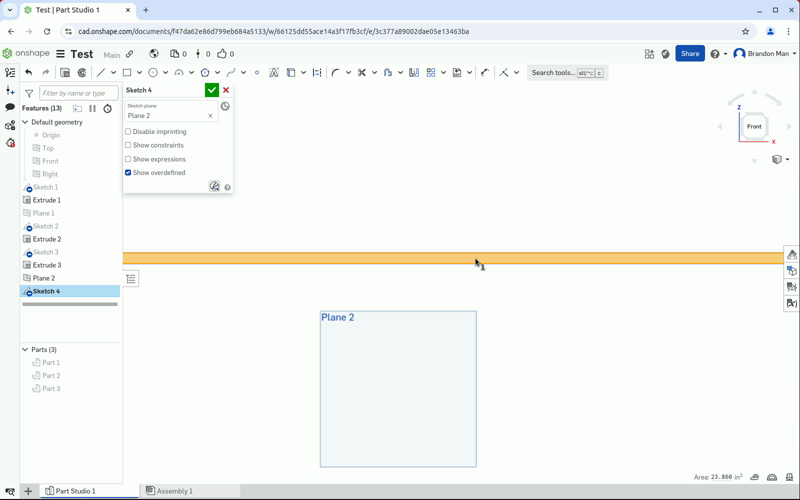
scroll(-6)
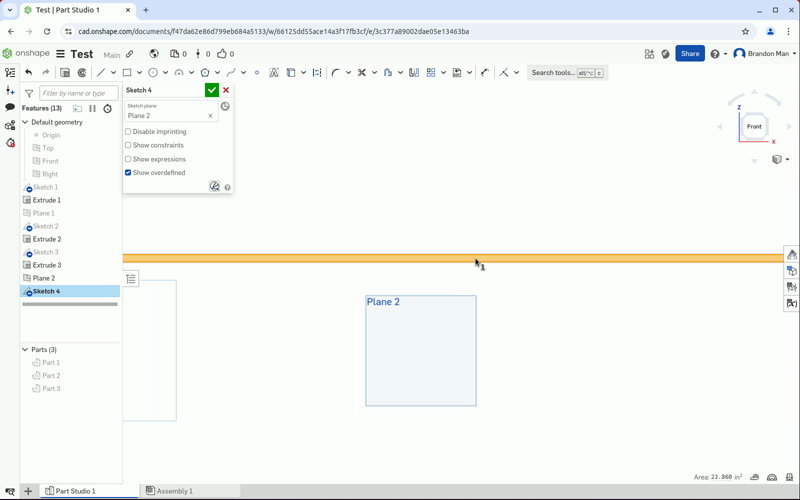
scroll(-6)
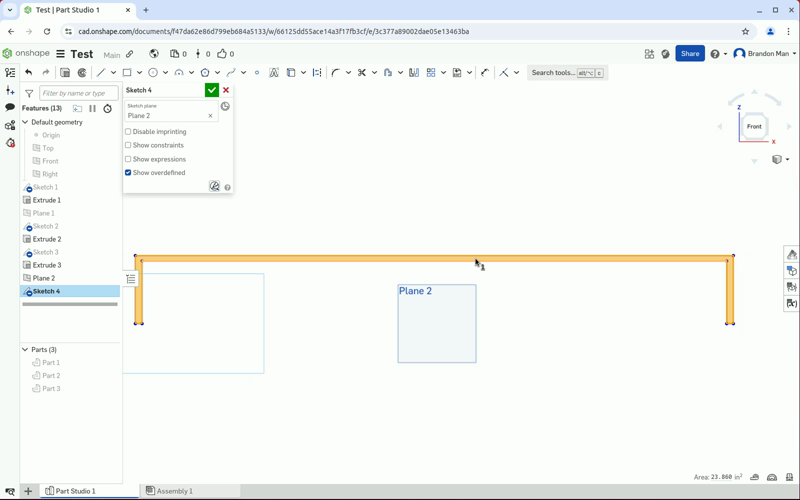
scroll(-6)
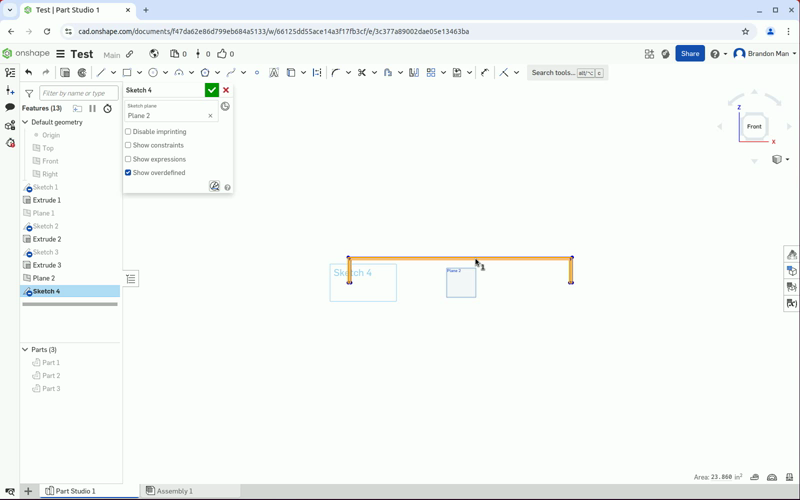
mouse_move(73, 352)
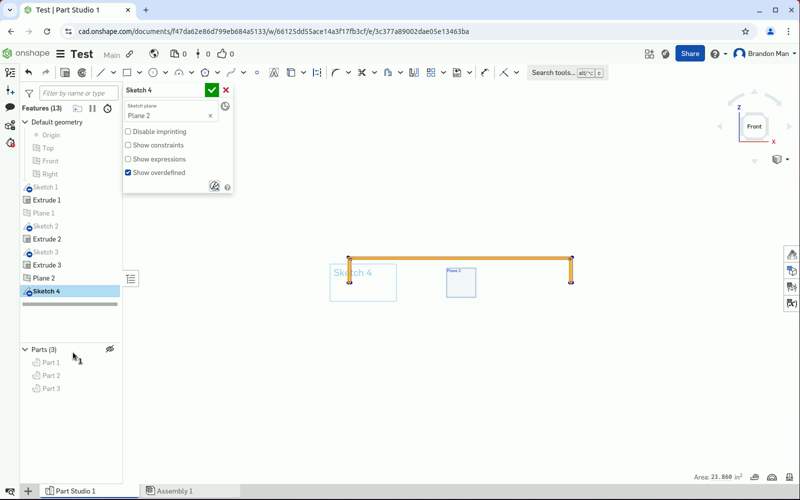
key(shift+y)
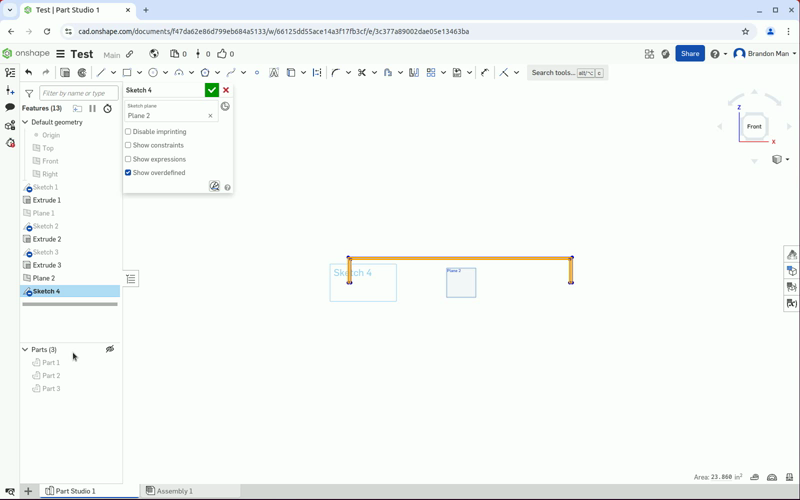
key(shift+e)
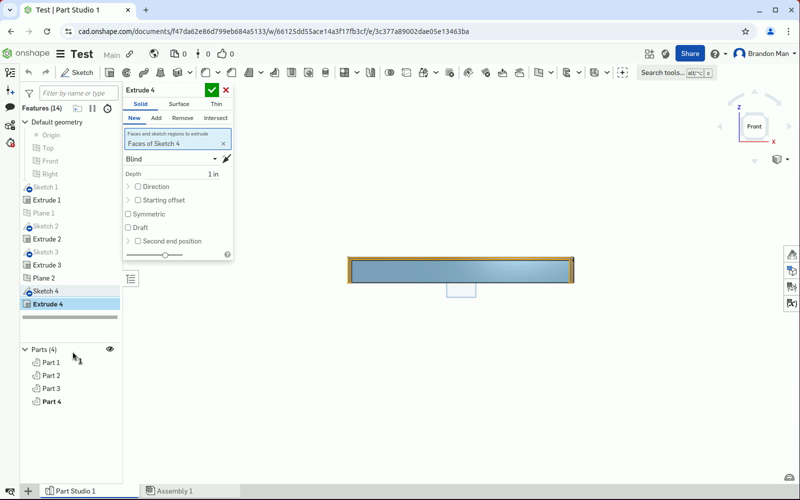
mouse_move(143, 106)
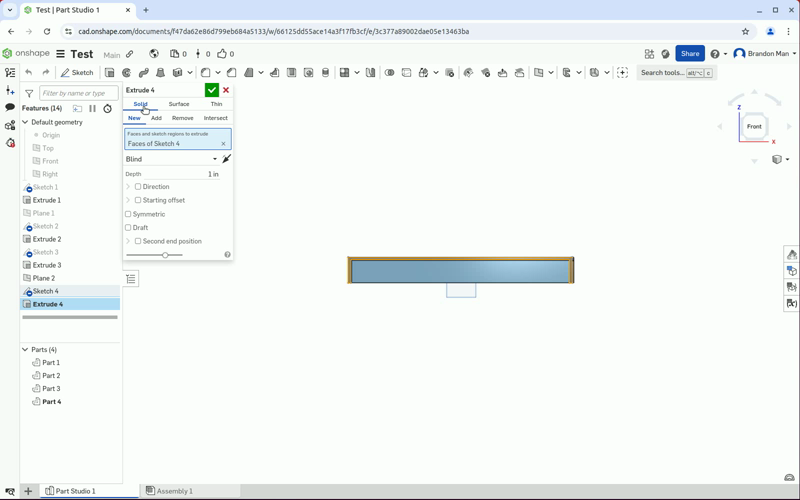
click(143, 106)
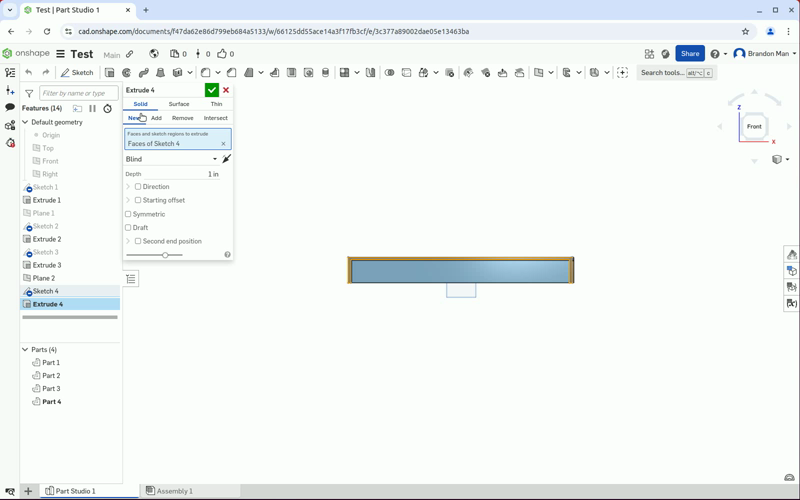
mouse_move(137, 120)
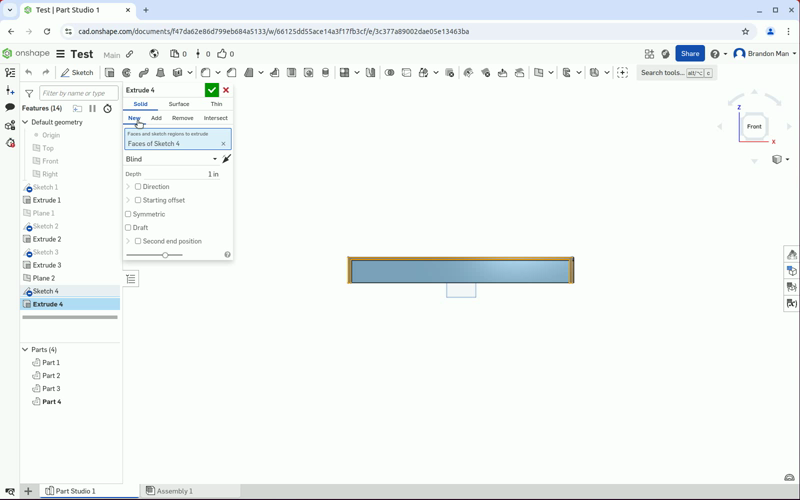
click(137, 120)
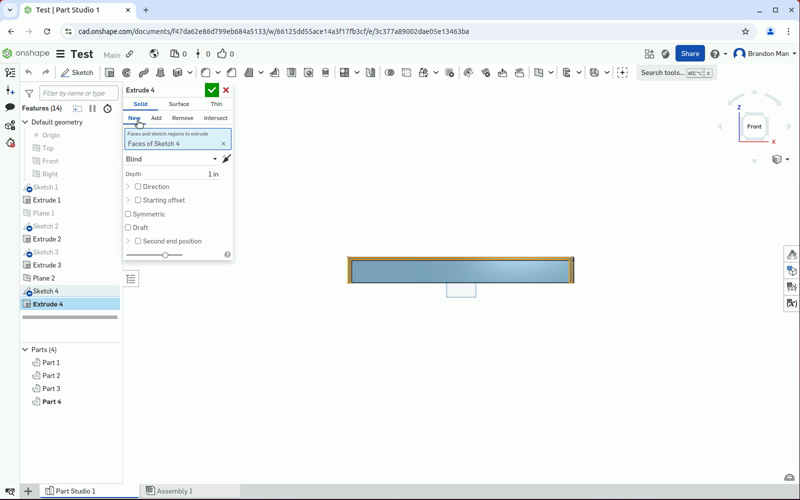
key(tab, 4)
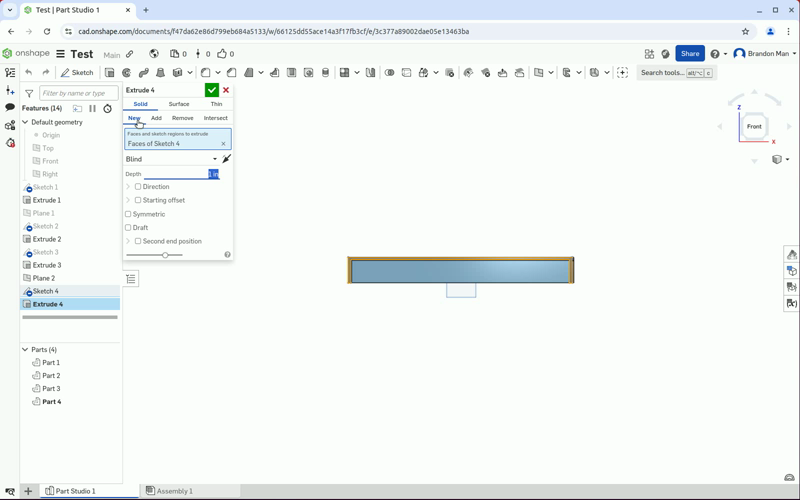
text(0.722)
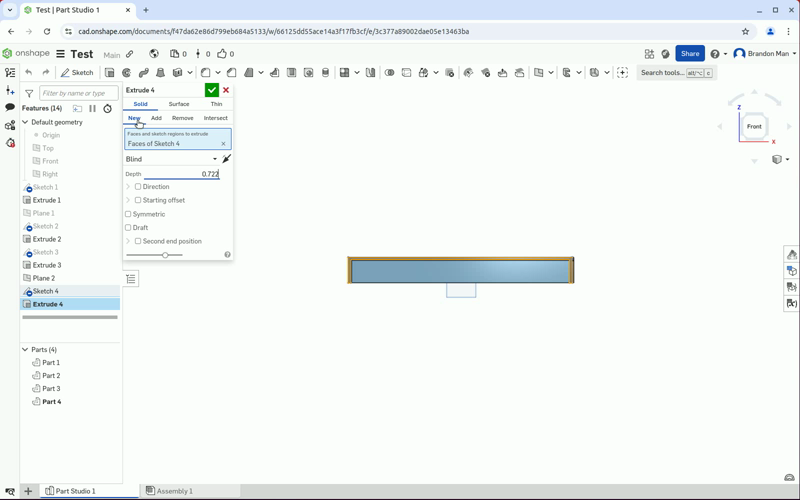
key(enter)
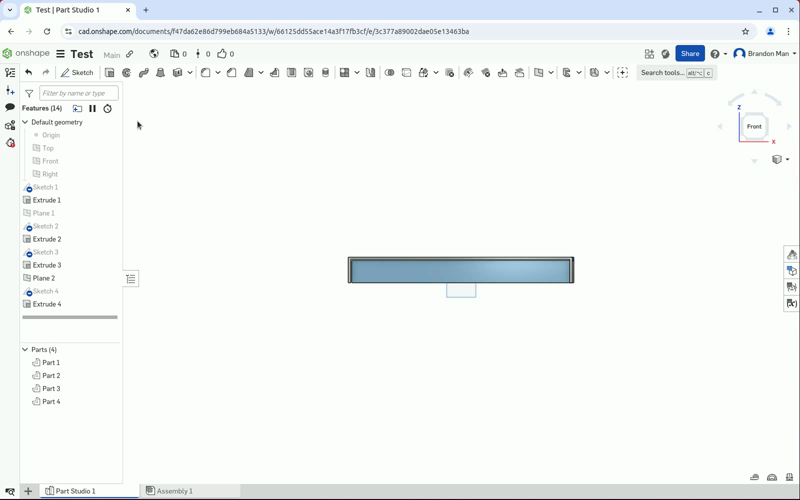
key(shift+h)
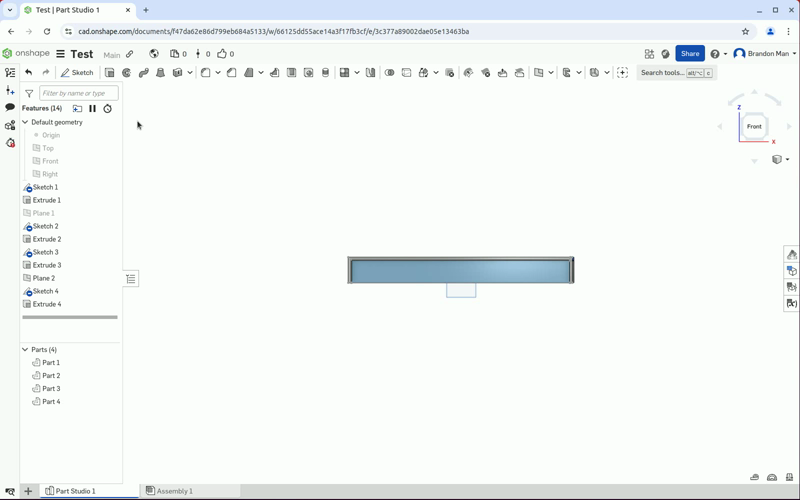
key(shift+h)
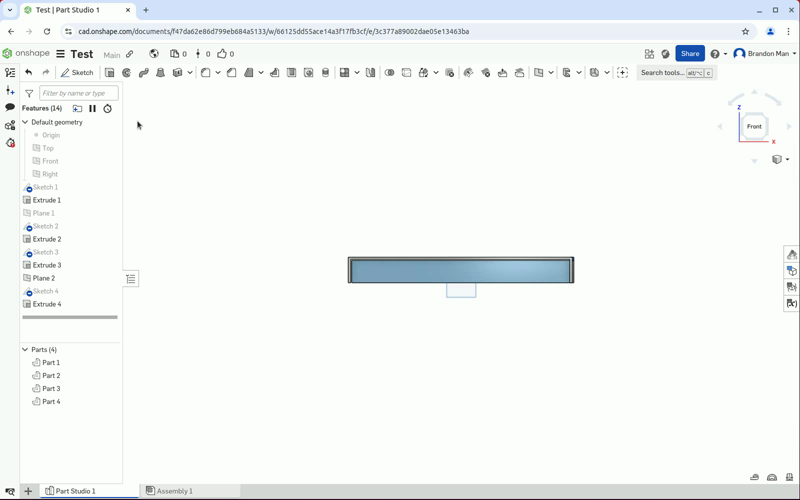
mouse_move(73, 189)
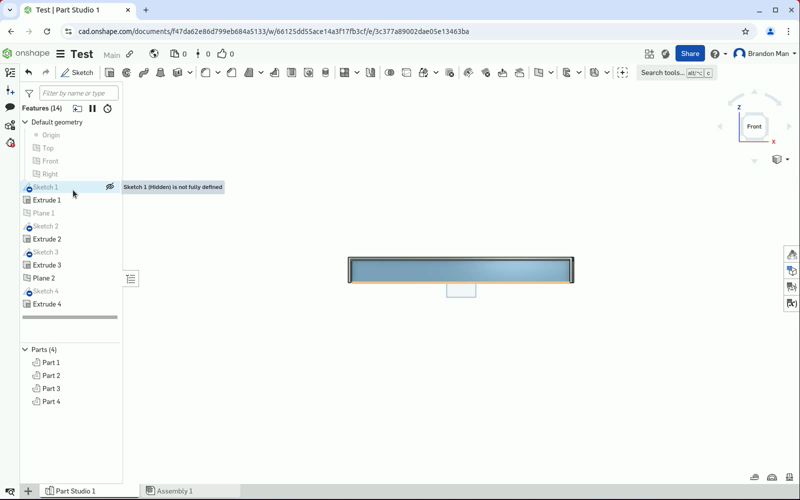
click(73, 189)
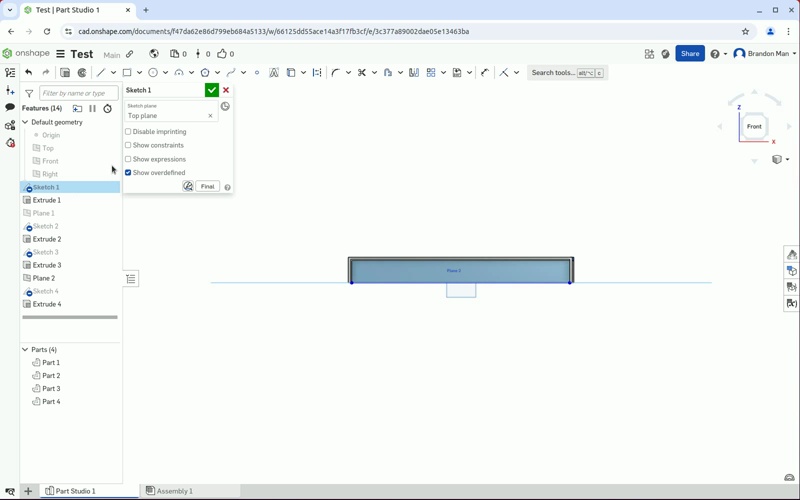
mouse_move(229, 92)
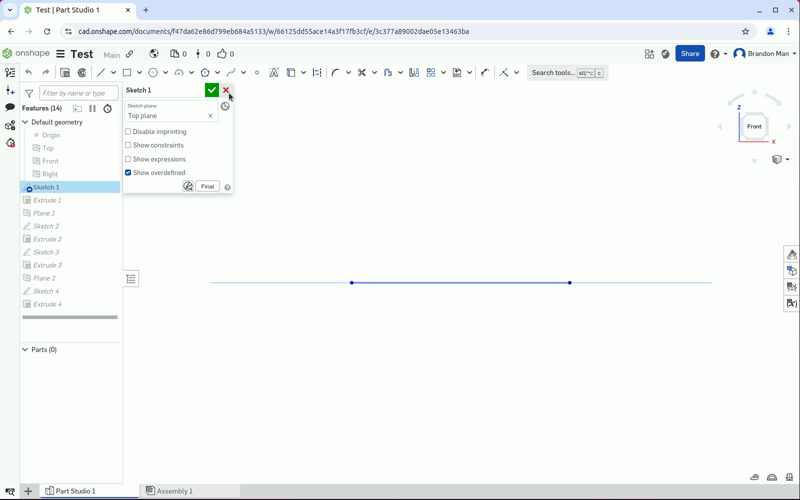
click(229, 92)
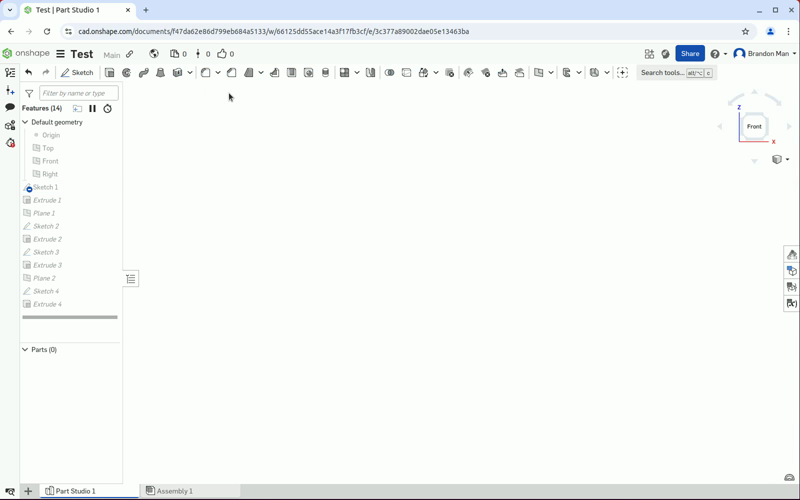
key(shift+s)
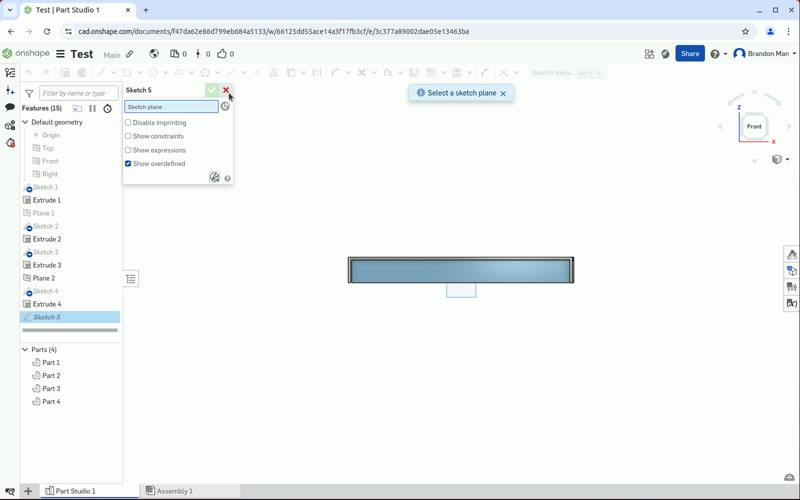
mouse_move(73, 280)
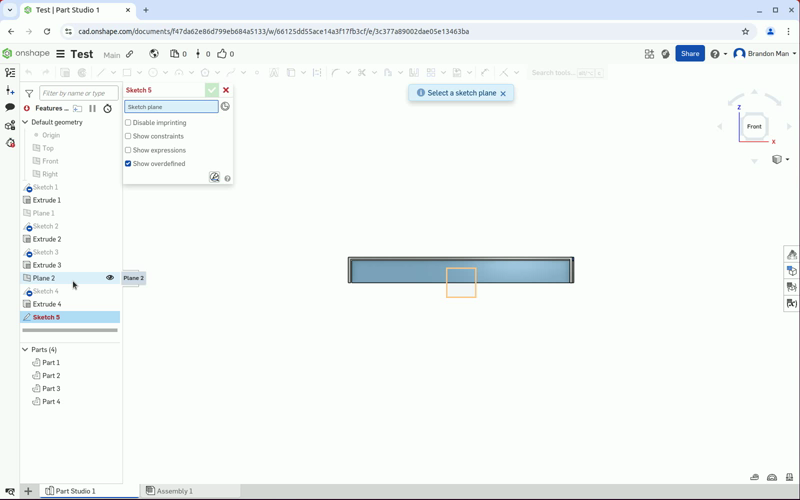
click(73, 280)
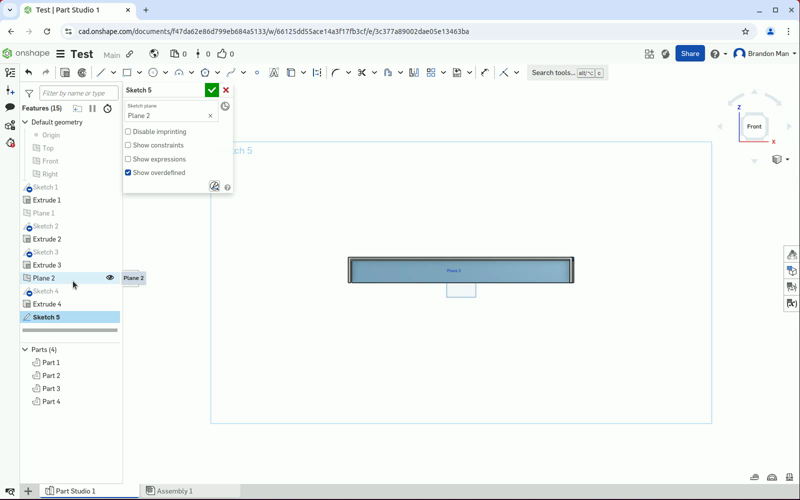
mouse_move(73, 352)
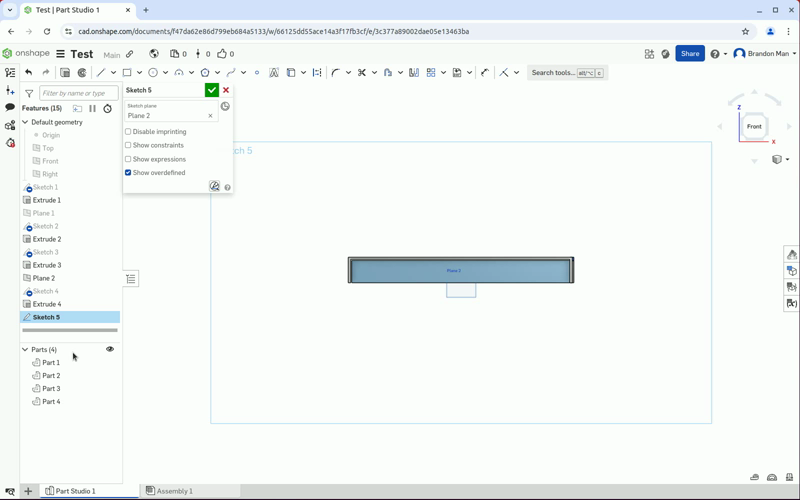
key(y)
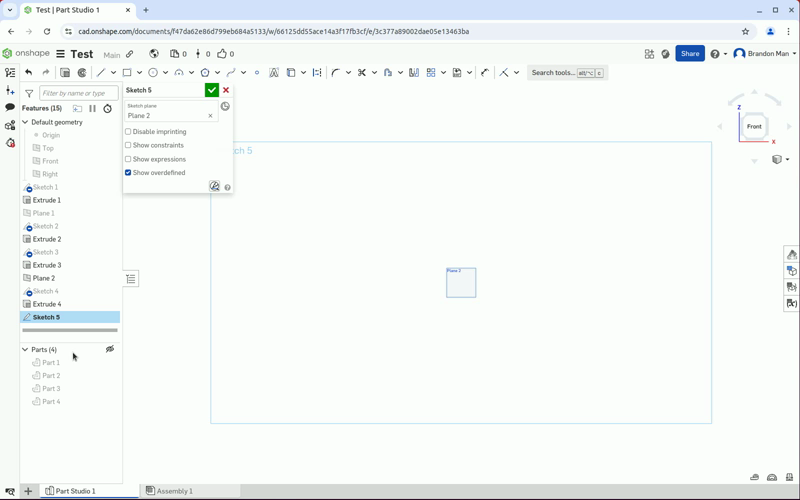
key(l)
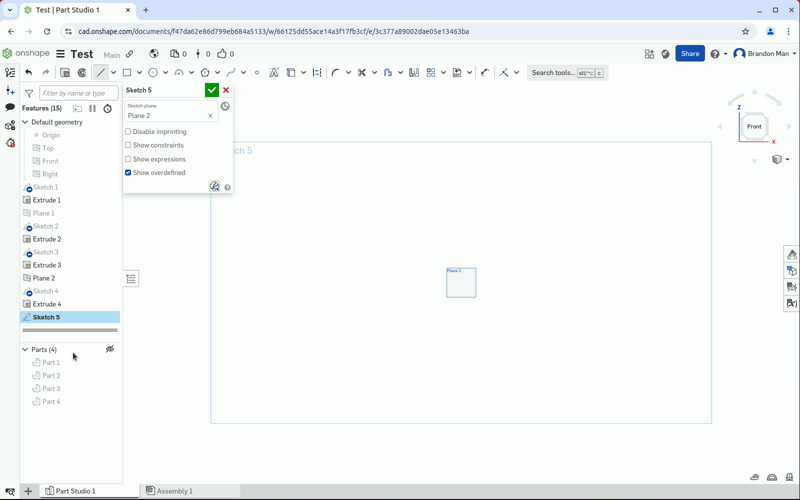
key_down(shift)
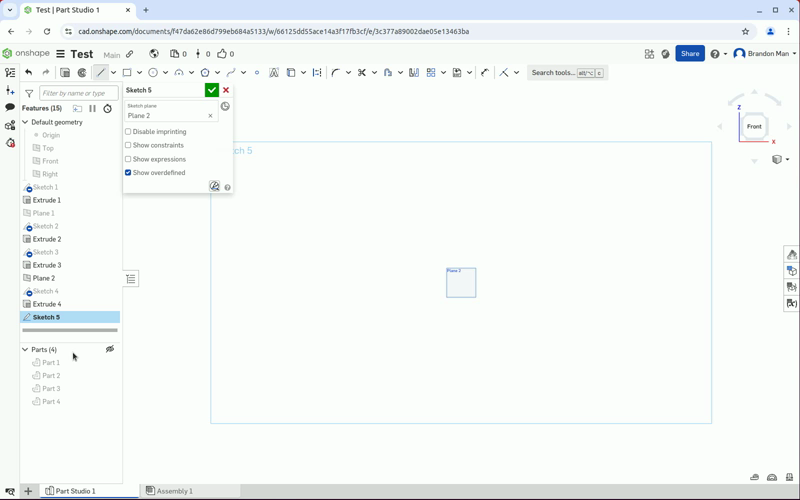
mouse_move(351, 282)
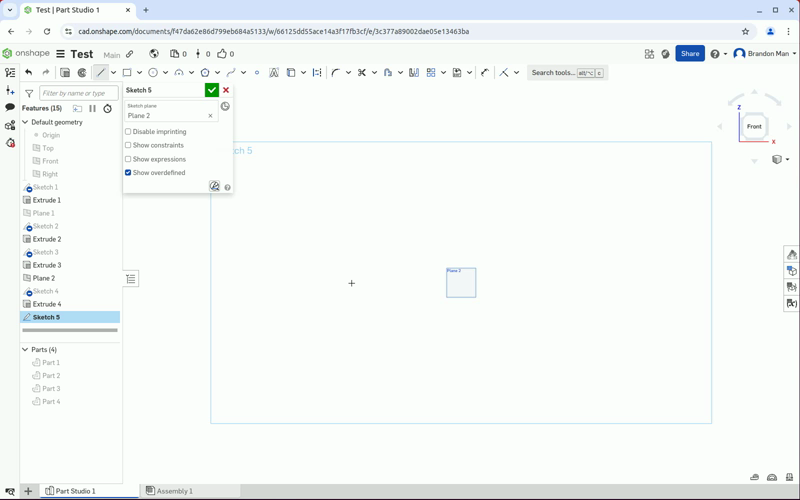
click(351, 282)
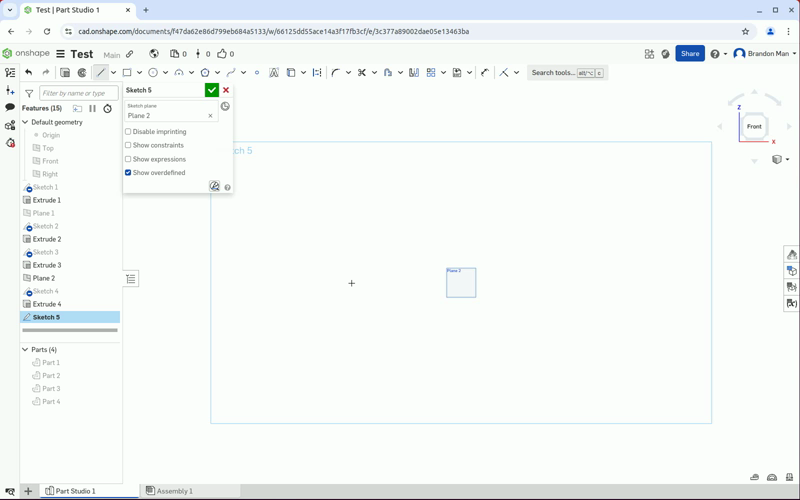
key_up(shift)
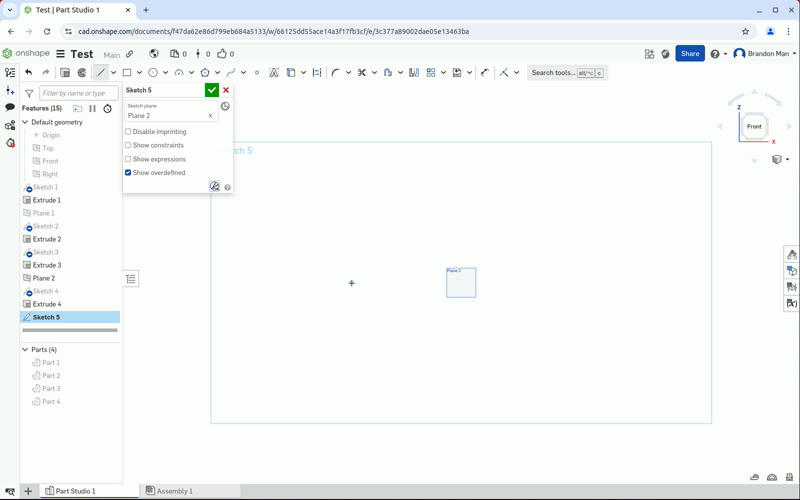
key_down(shift)
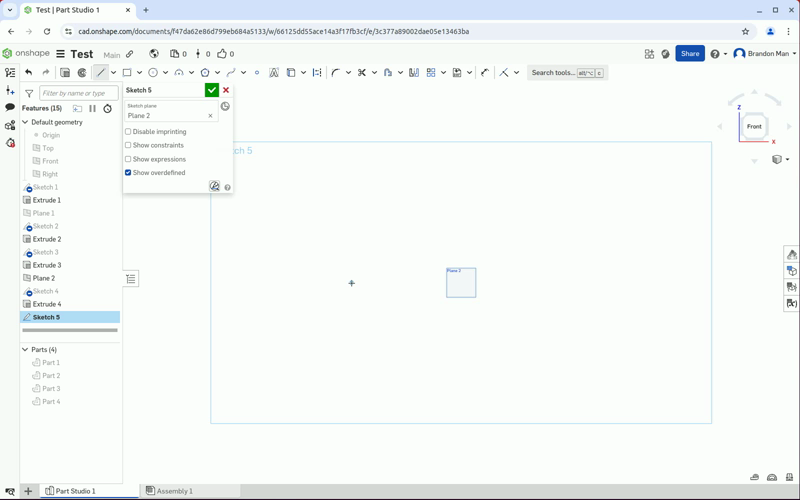
mouse_move(569, 282)
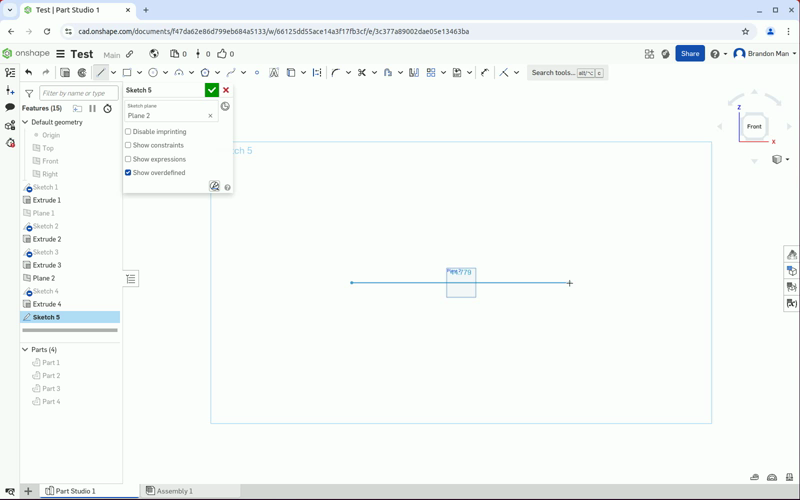
click(569, 282)
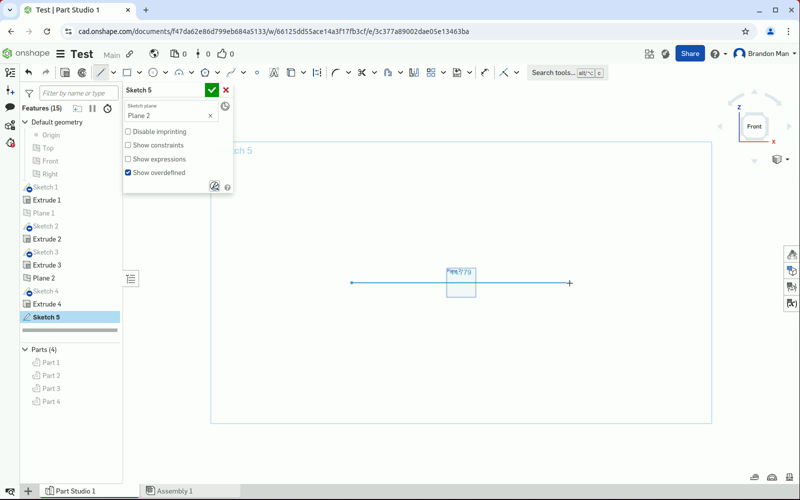
key_up(shift)
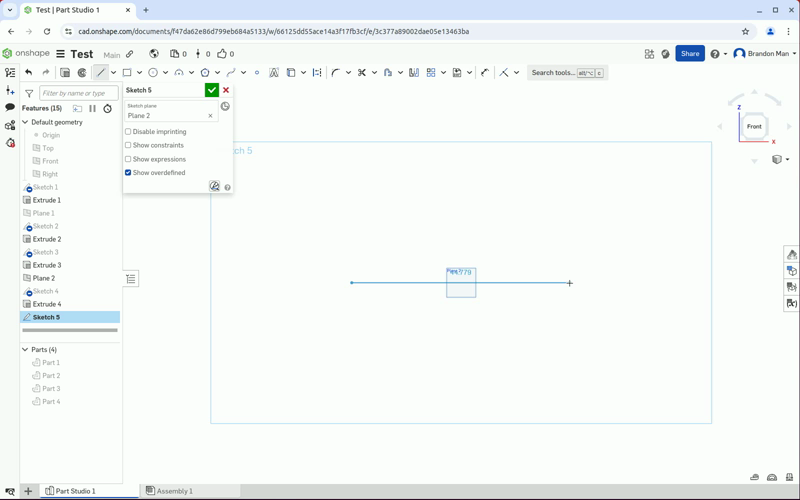
key_down(shift)
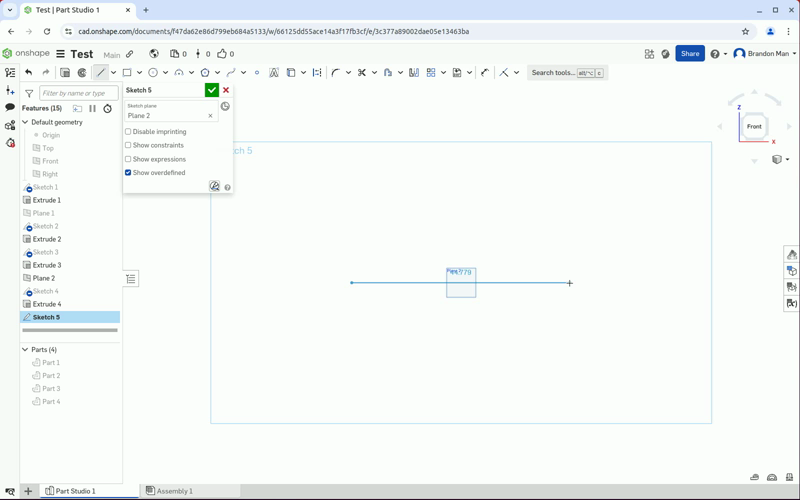
mouse_move(589, 282)
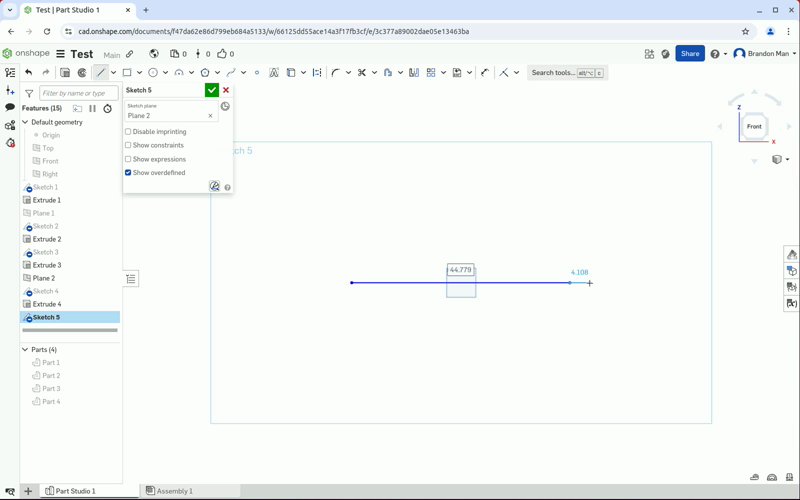
mouse_move(569, 260)
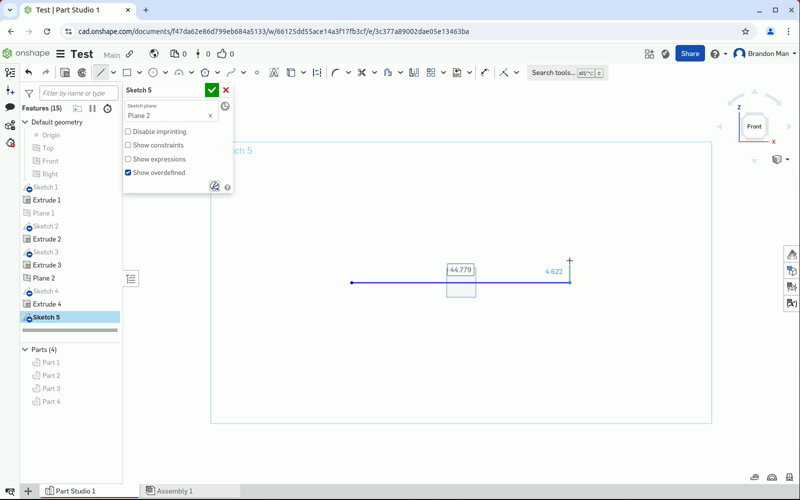
click(569, 260)
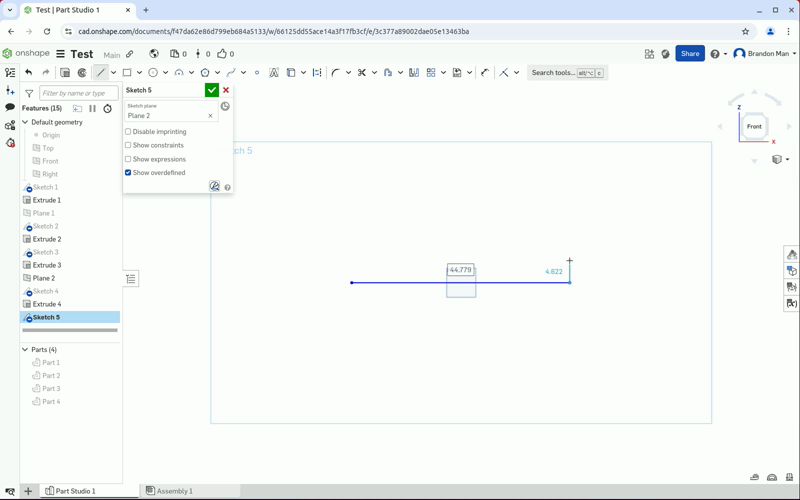
key_up(shift)
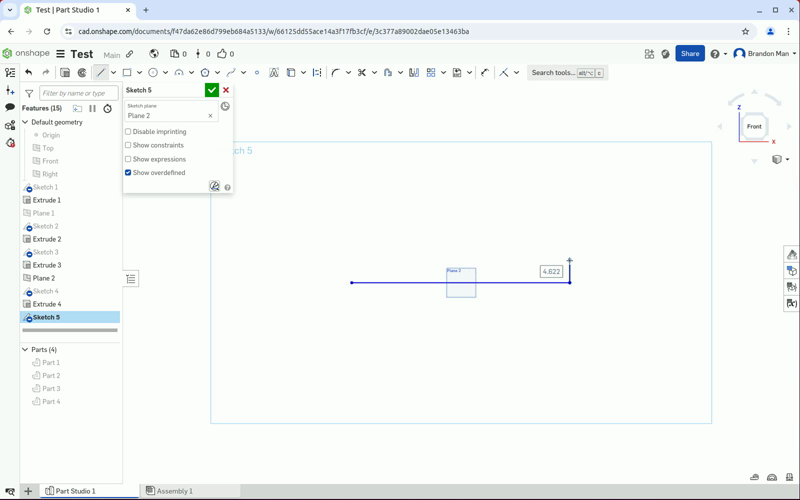
key_down(shift)
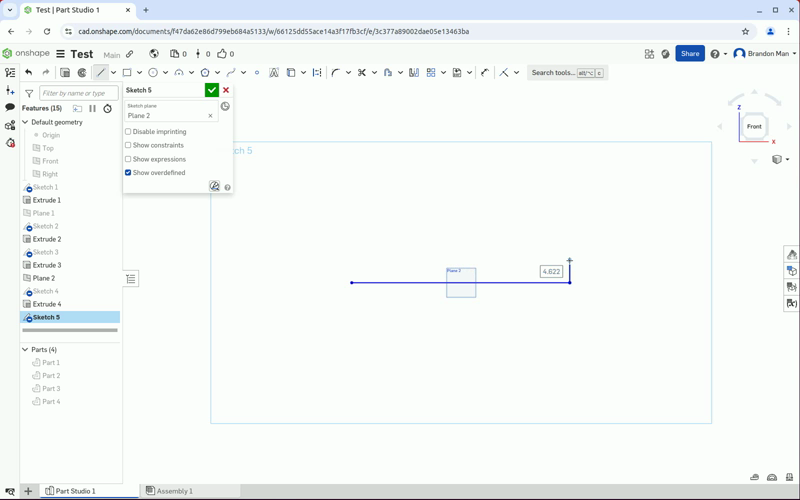
mouse_move(351, 260)
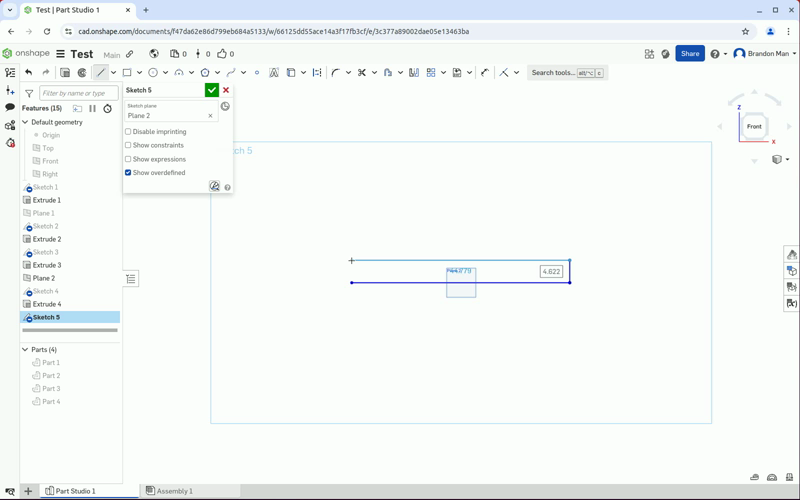
click(351, 260)
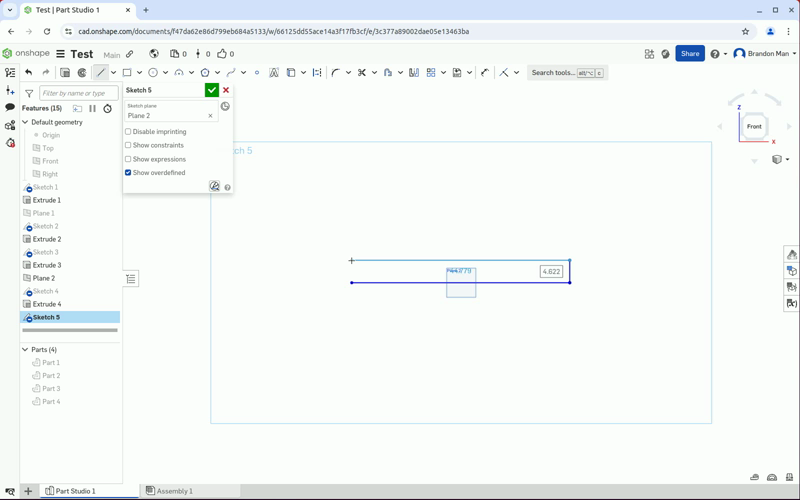
key_up(shift)
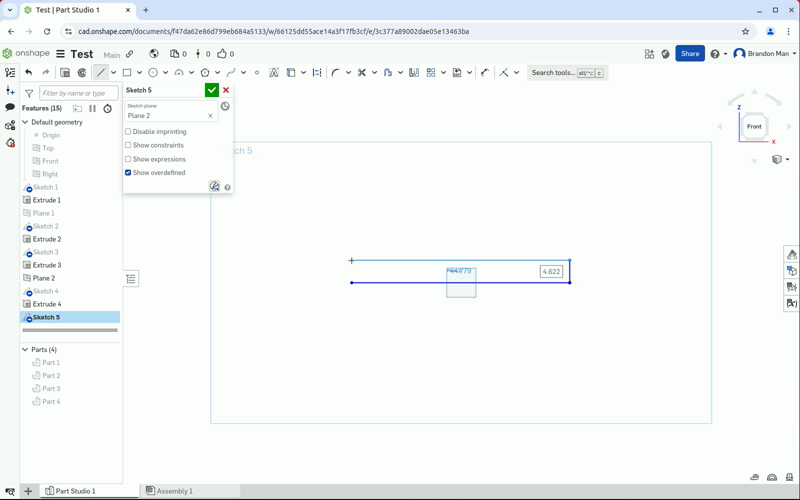
mouse_move(381, 260)
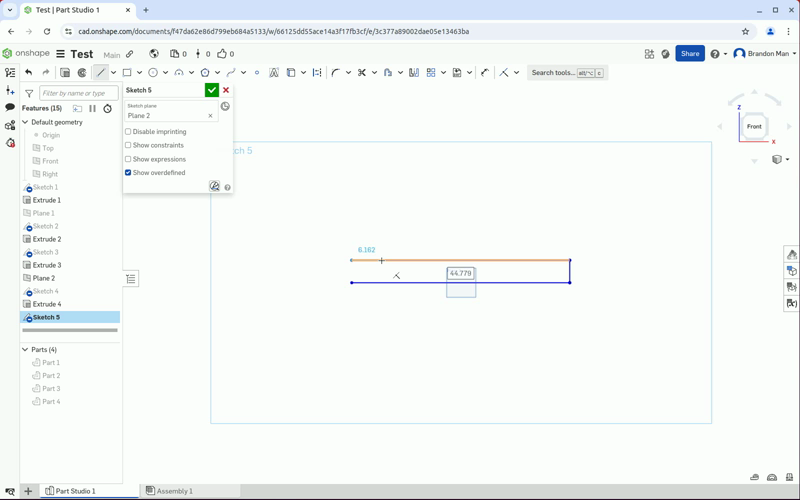
key_down(shift)
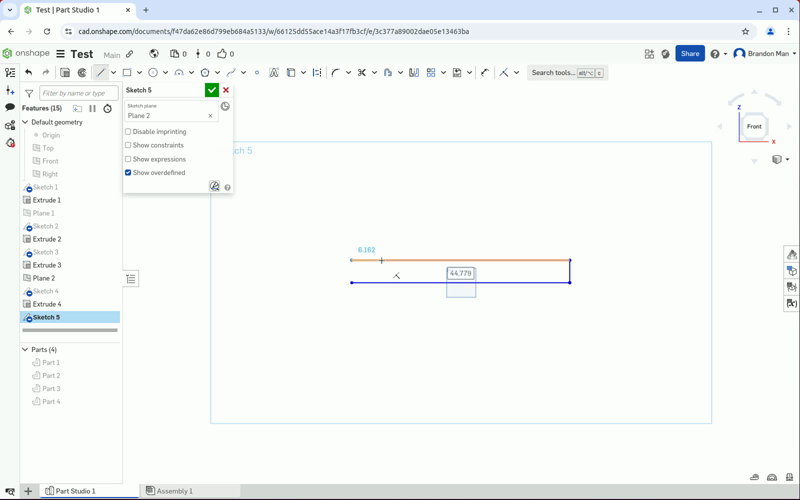
mouse_move(351, 282)
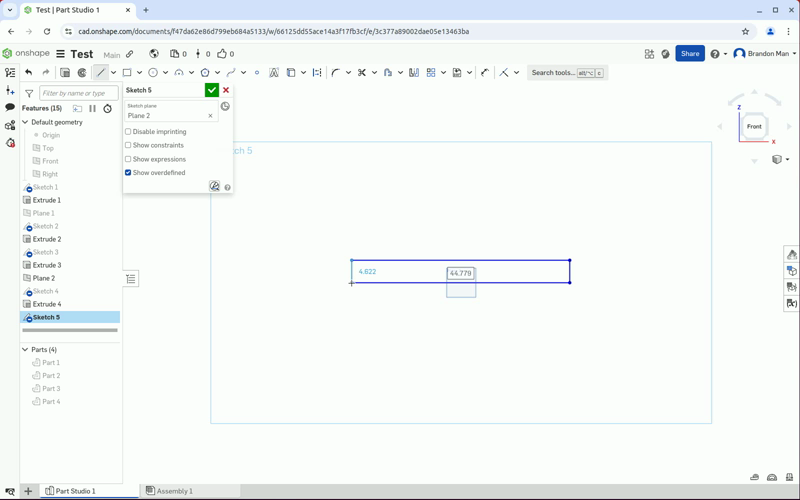
key_up(shift)
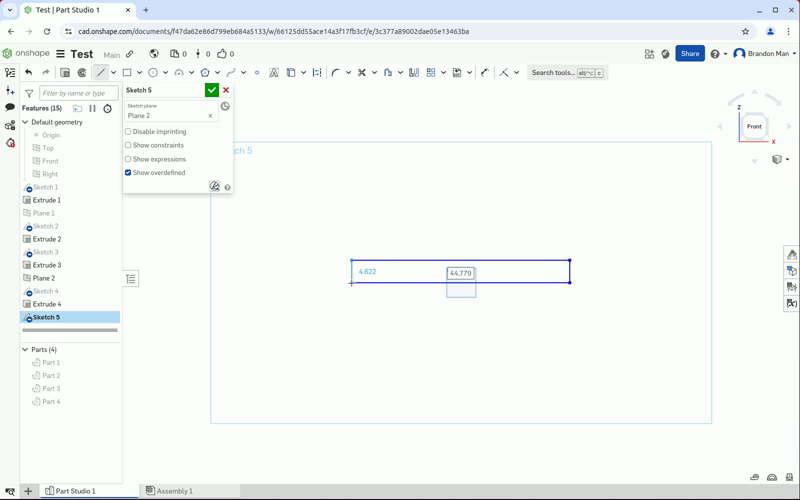
click(351, 282)
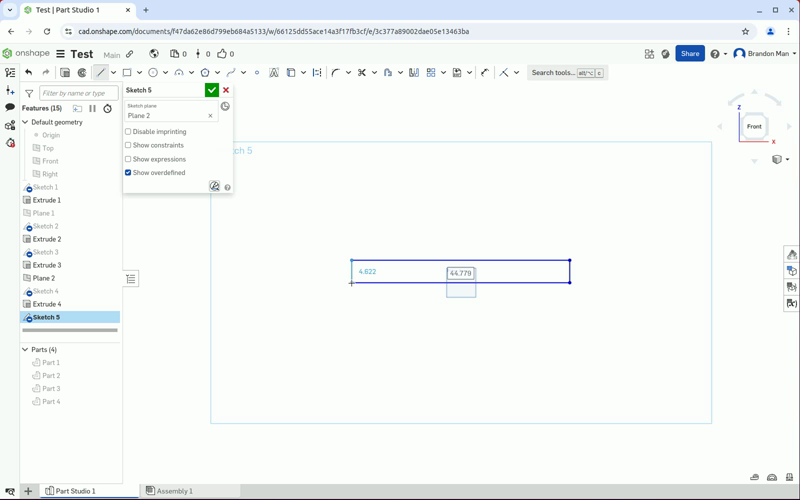
key(esc)
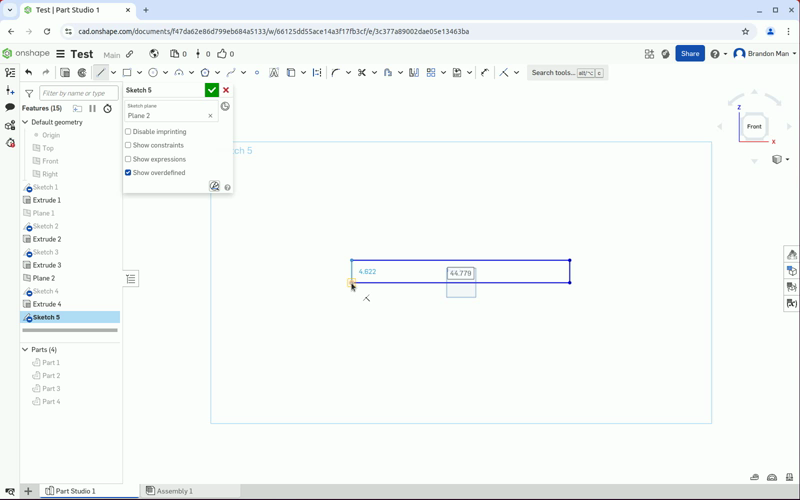
mouse_move(508, 270)
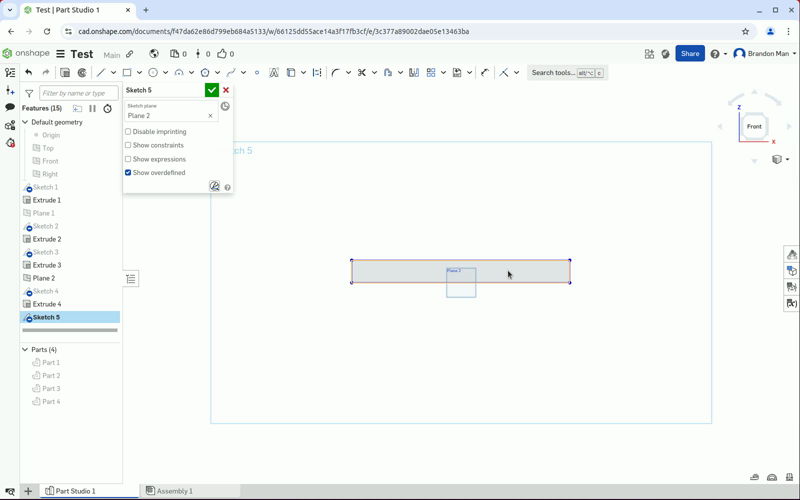
click(508, 270)
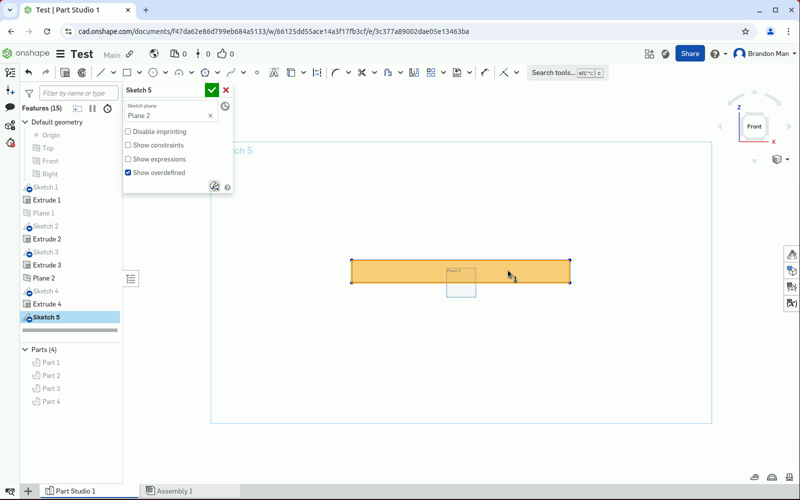
mouse_move(73, 352)
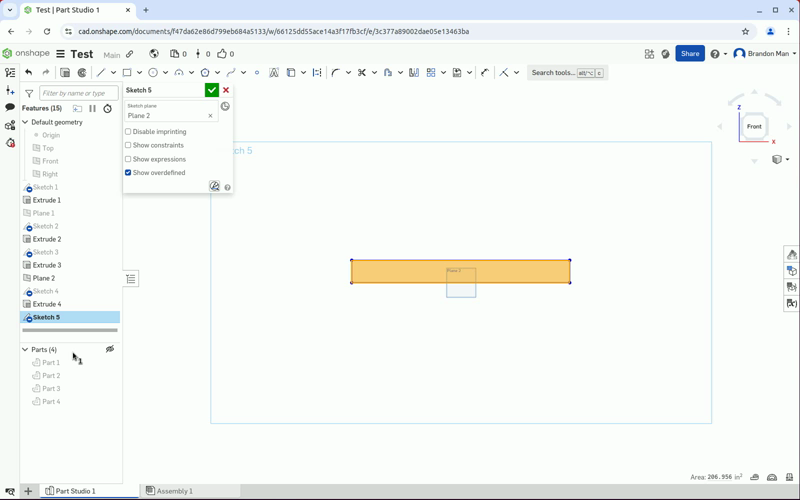
key(shift+y)
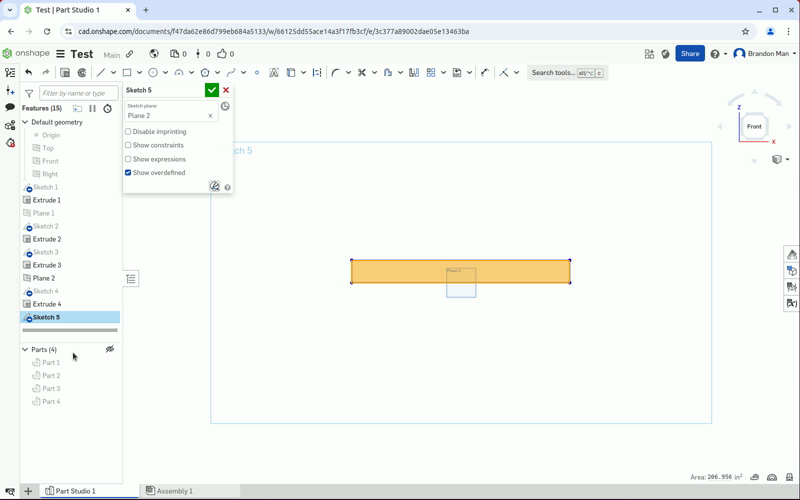
key(shift+e)
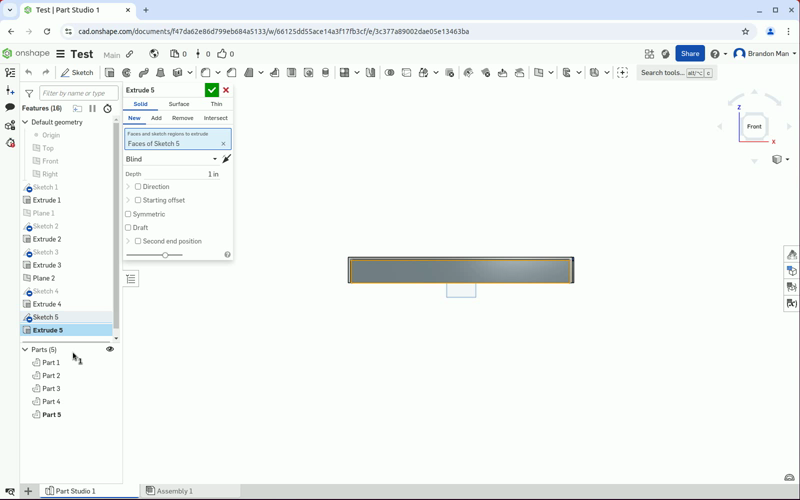
mouse_move(143, 106)
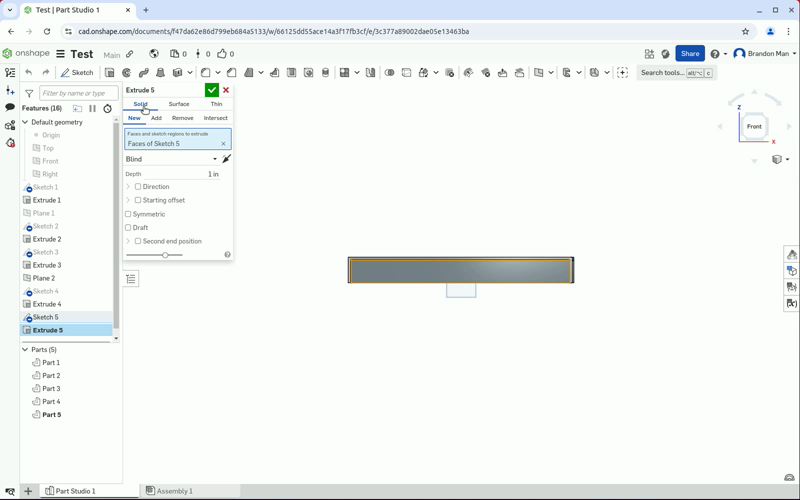
click(143, 106)
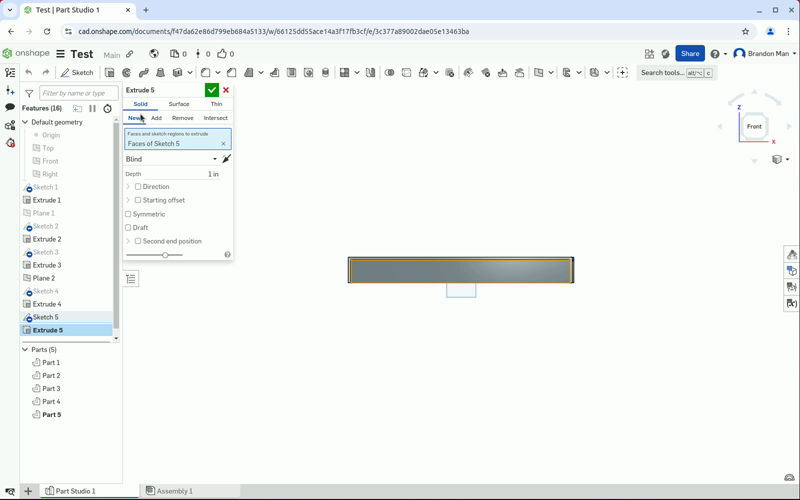
mouse_move(137, 120)
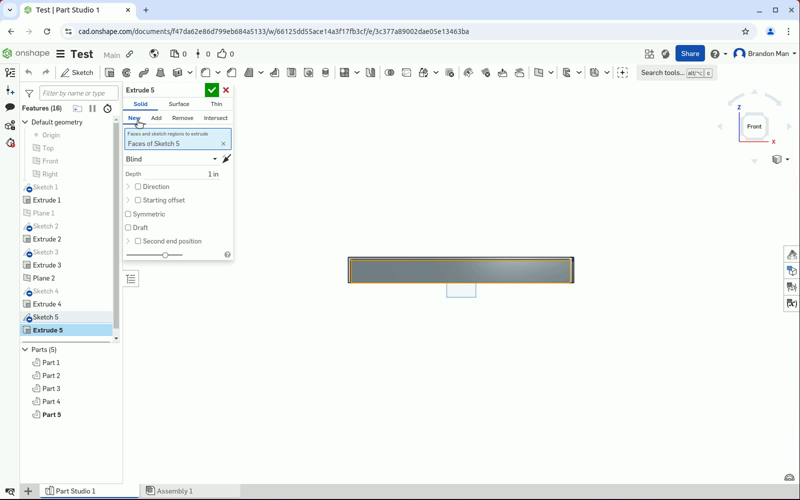
click(137, 120)
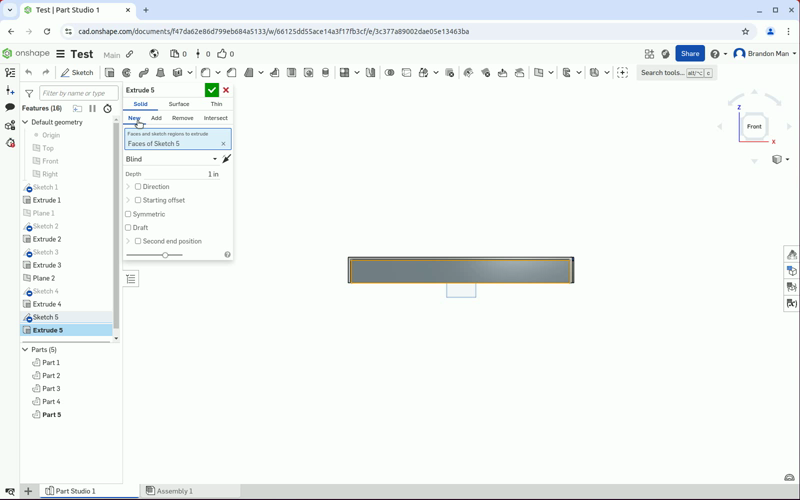
key(tab, 4)
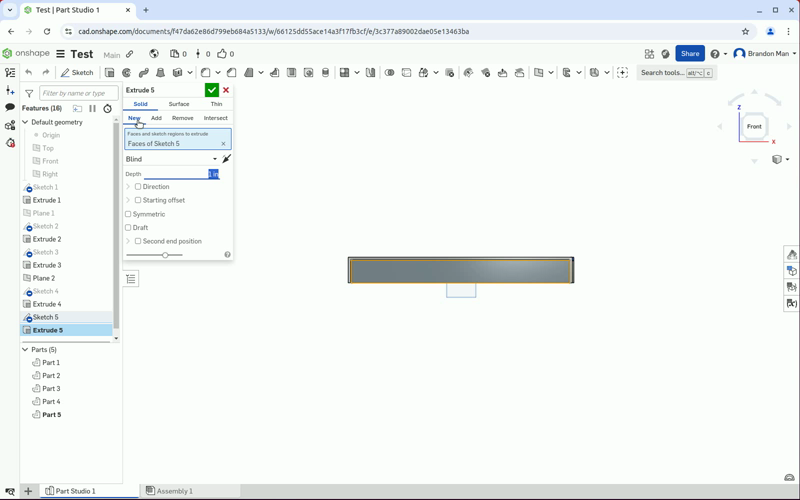
text(0.722)
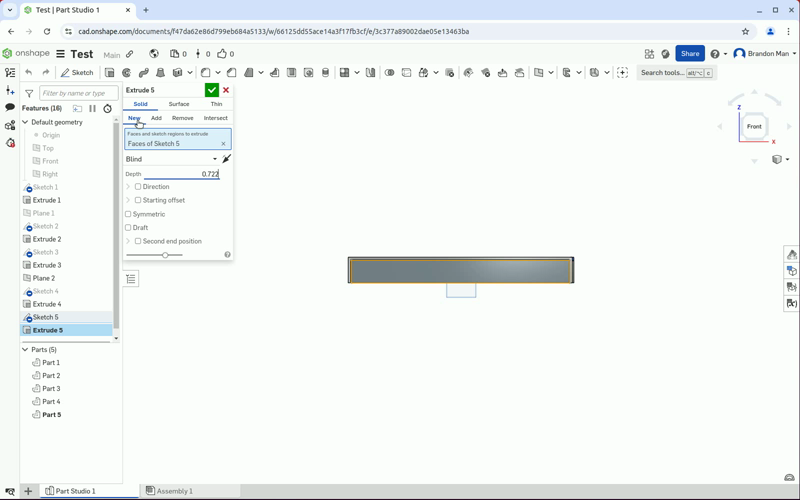
key(enter)
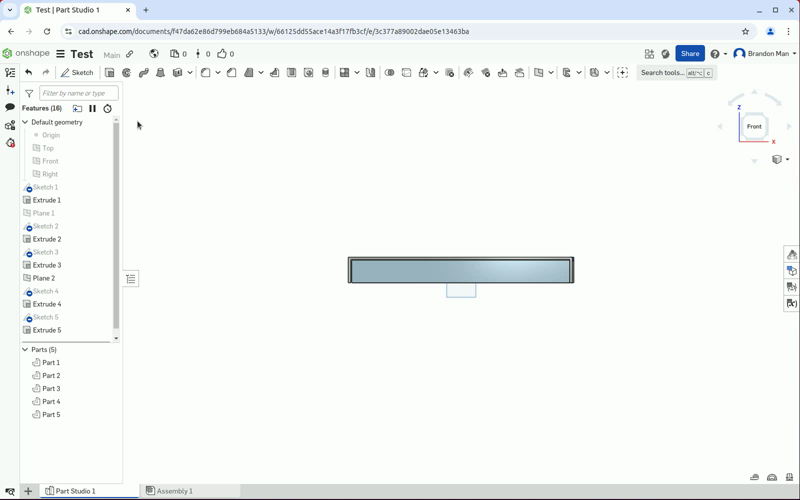
key(shift+h)
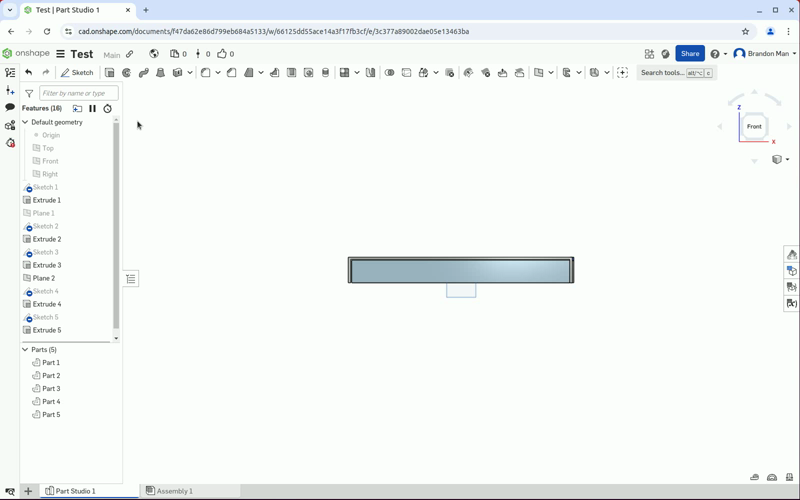
key(shift+h)
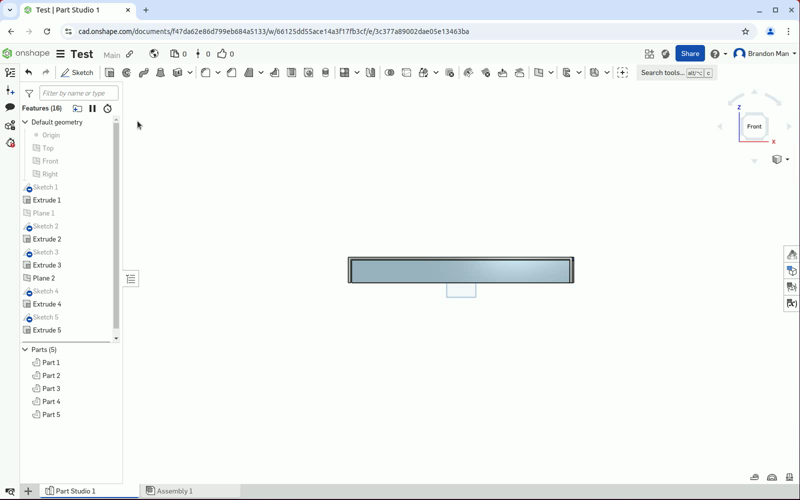
key(shift+7)
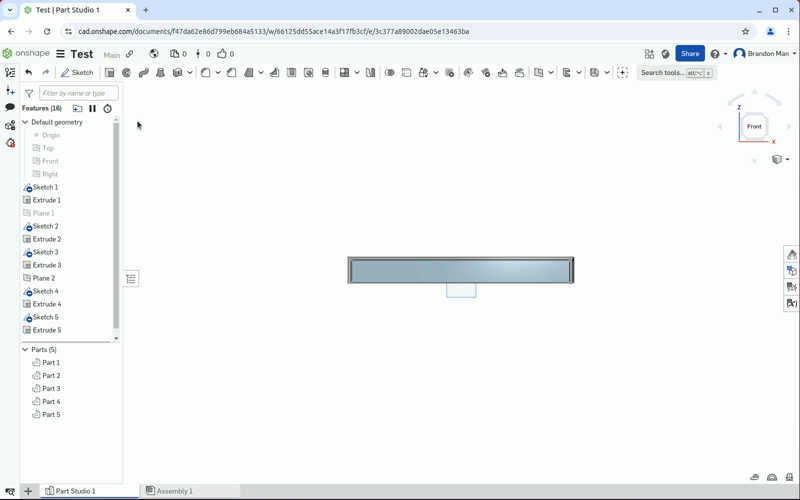
key(left, 2)
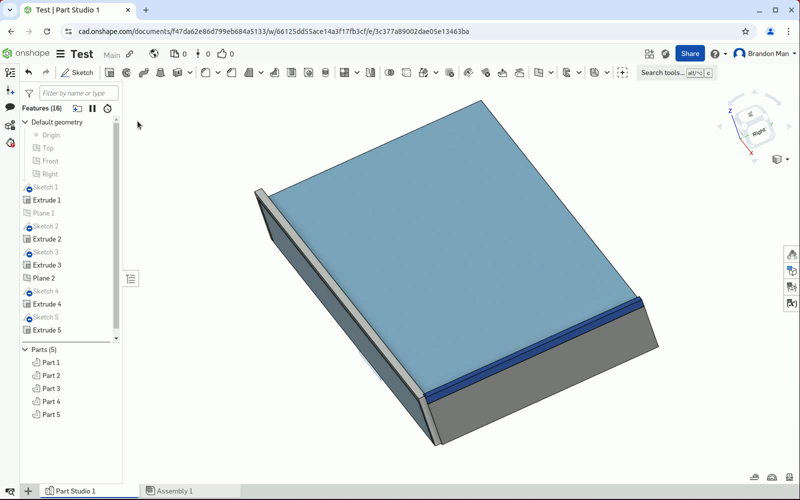
key(down, 2)
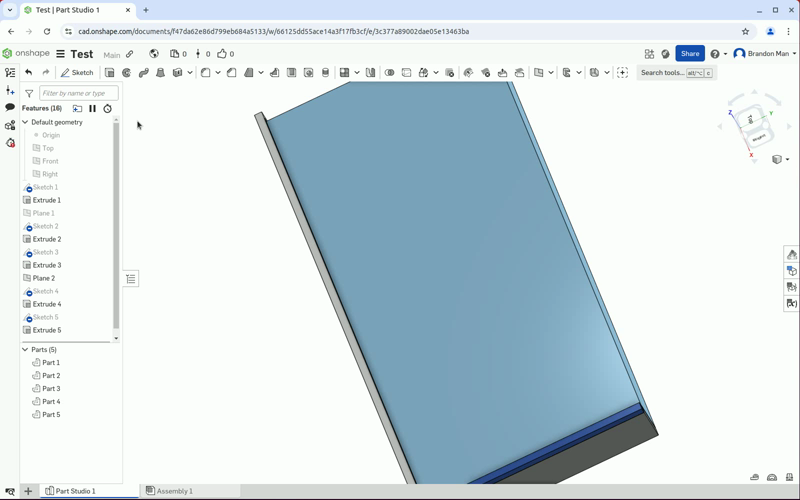
key(up, 2)
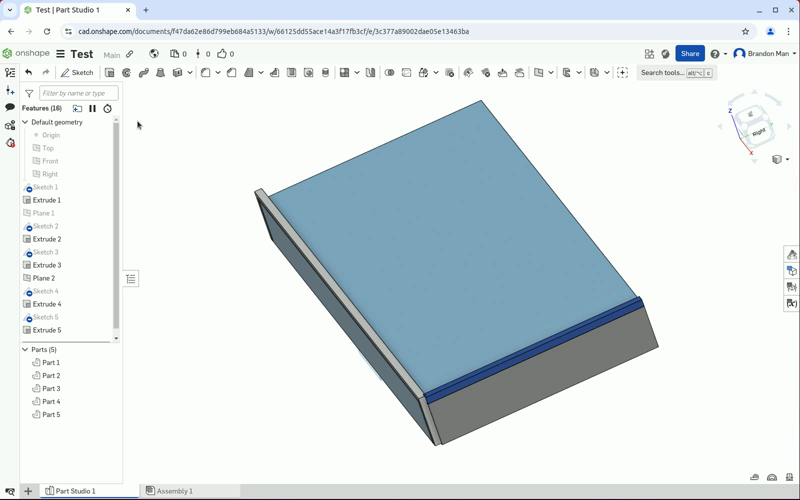
key(right, 2)
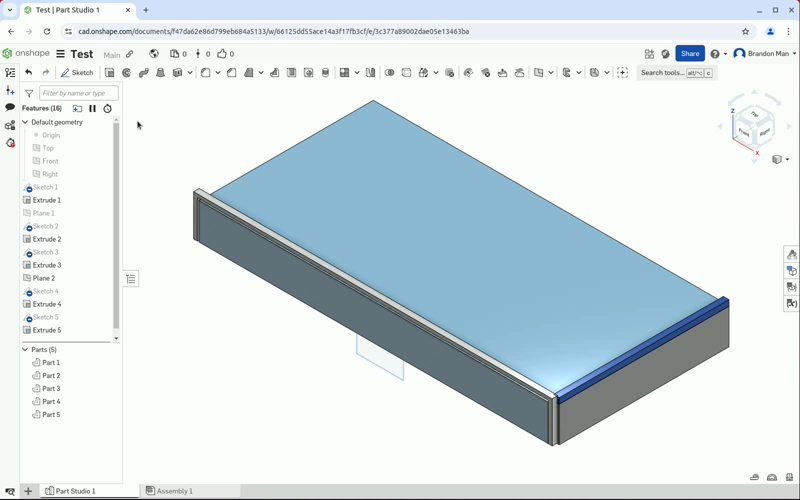
mouse_move(69, 189)
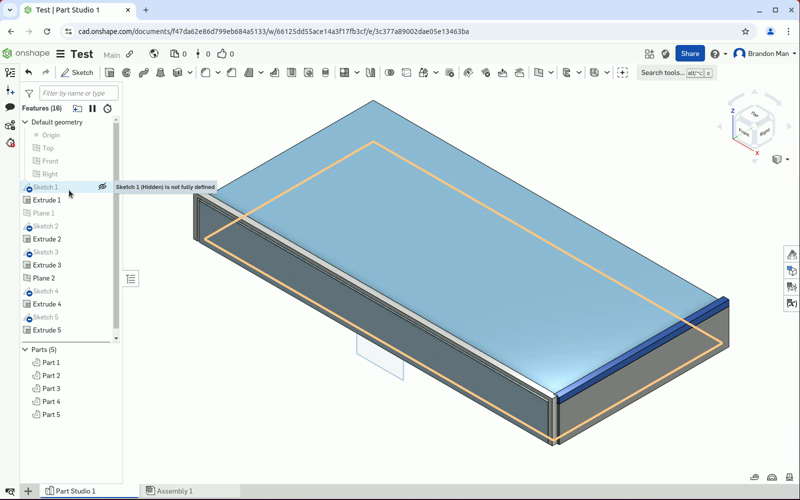
click(69, 189)